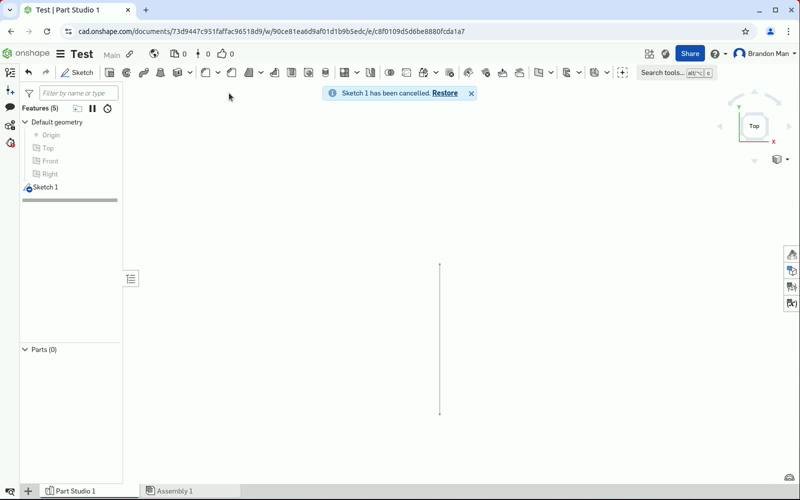
key(shift+h)
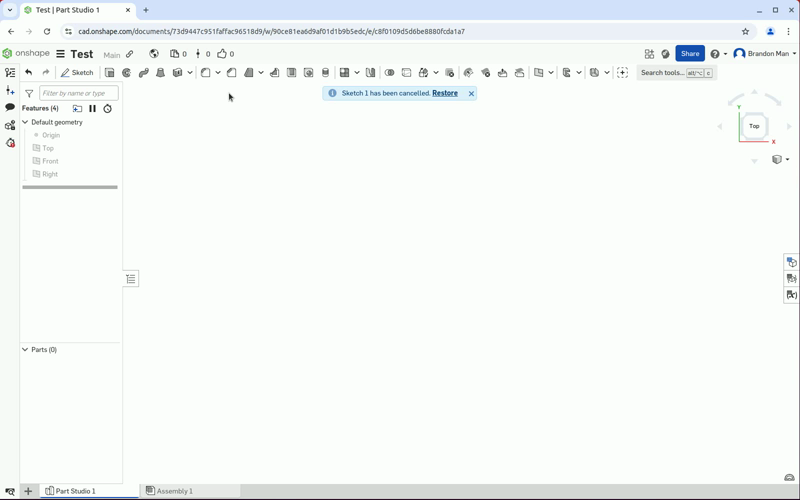
mouse_move(73, 352)
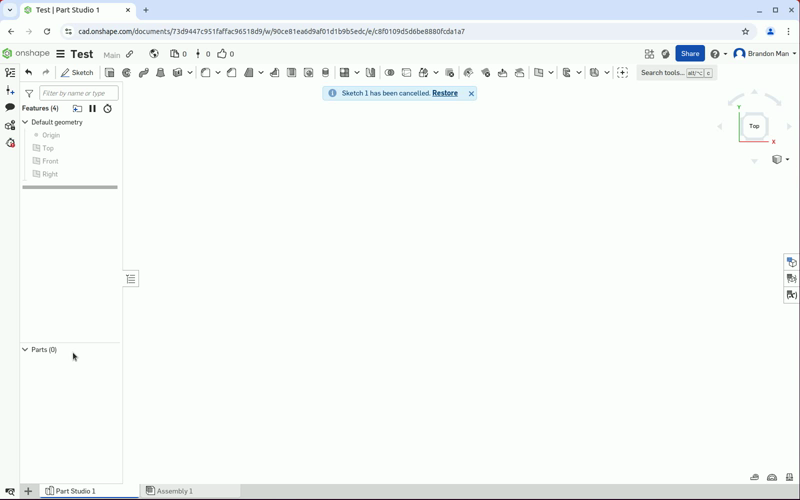
key(y)
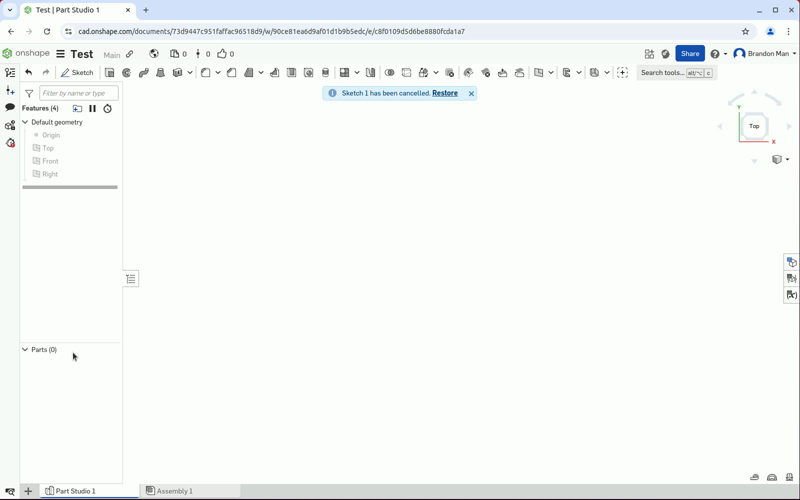
key(shift+p)
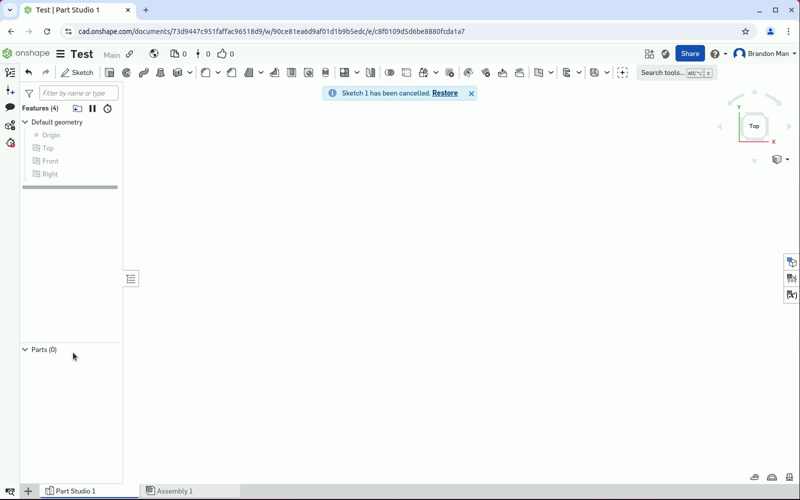
key(space)
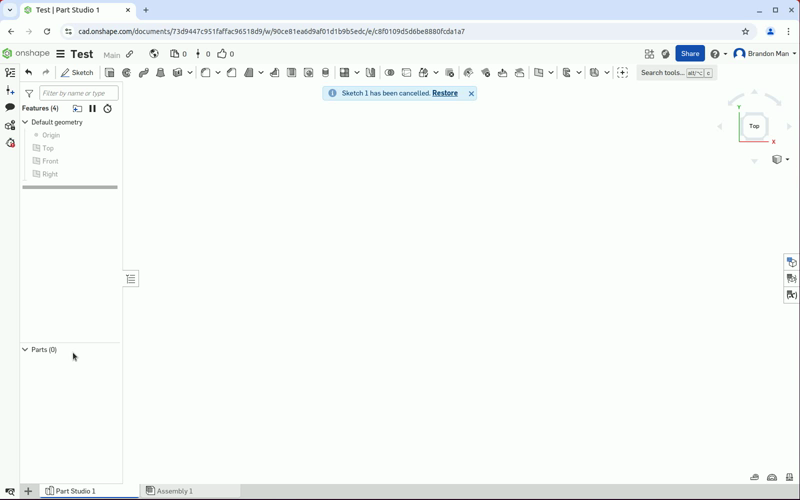
key_down(shift)
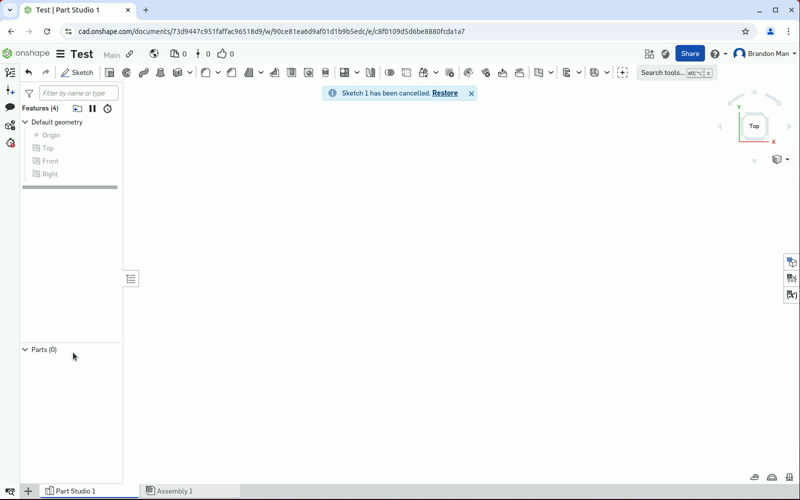
key(up)
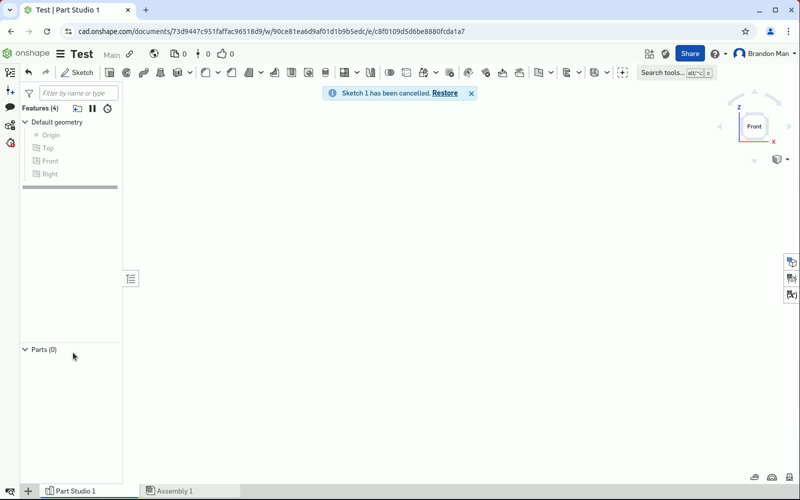
key_up(shift)
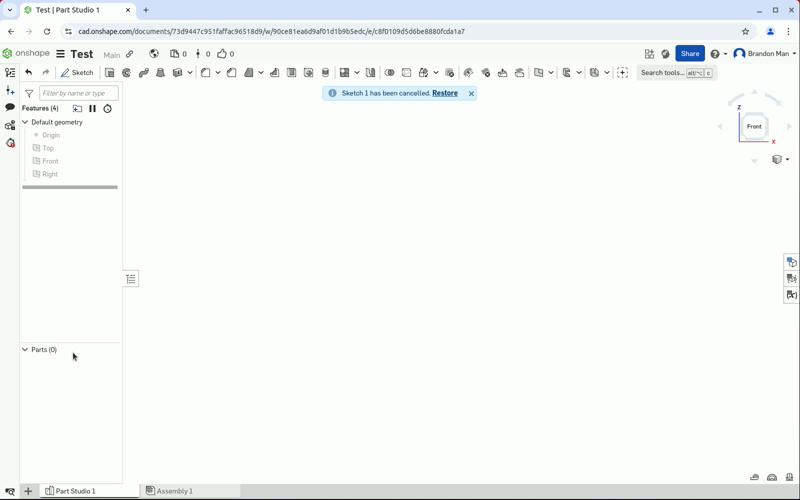
mouse_move(73, 352)
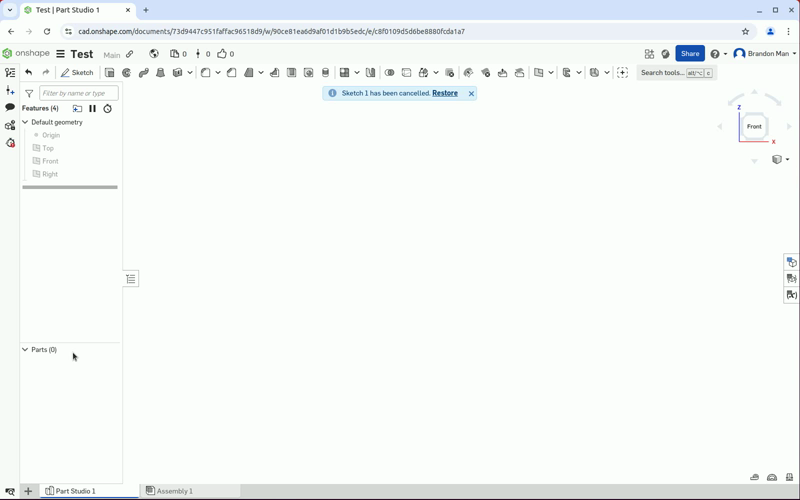
key(shift+y)
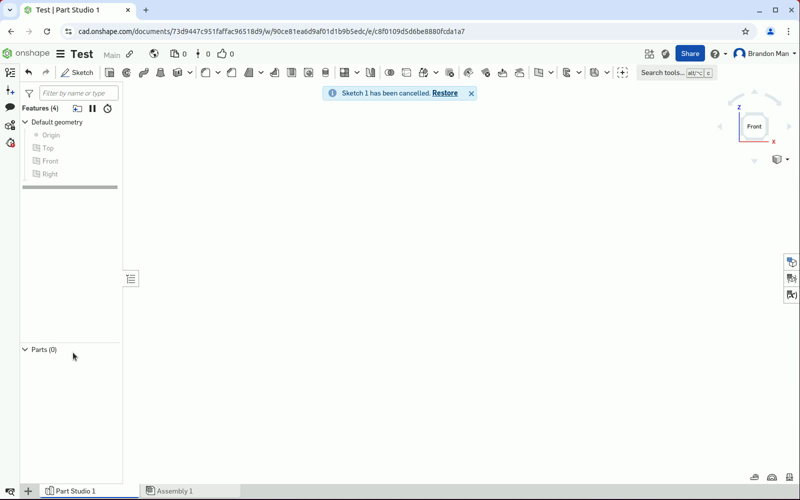
key(shift+s)
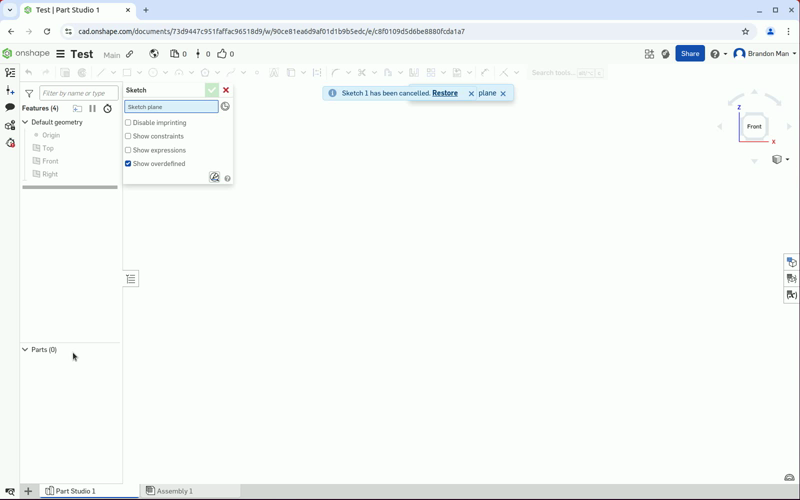
mouse_move(73, 163)
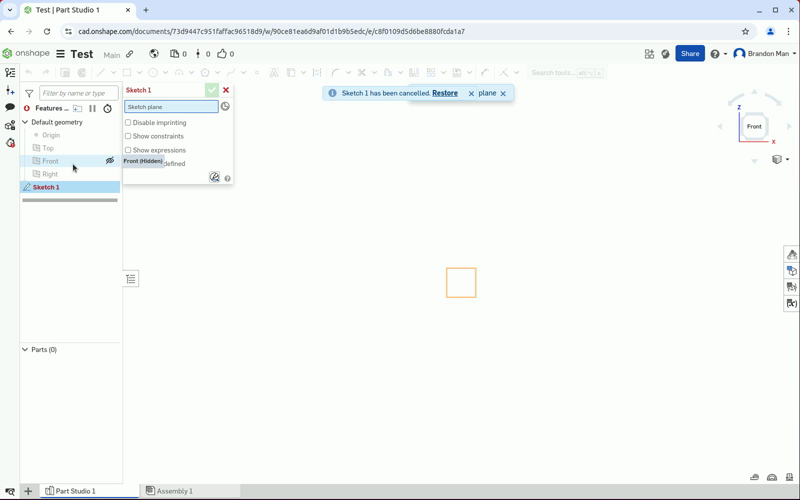
click(73, 163)
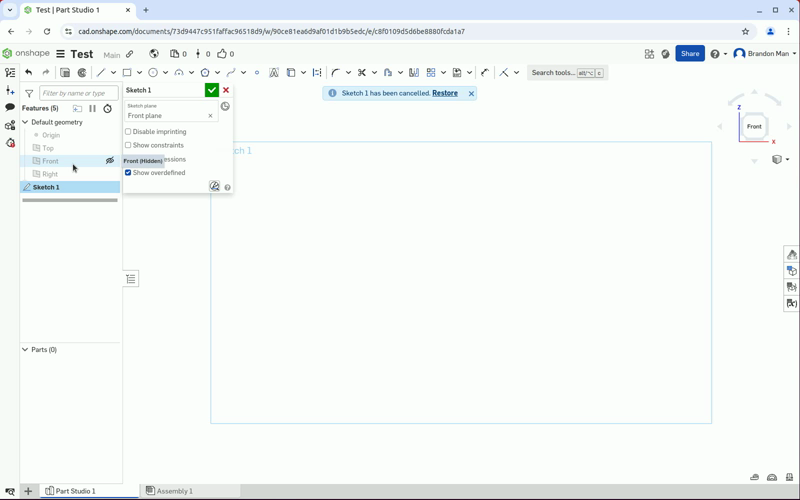
mouse_move(73, 352)
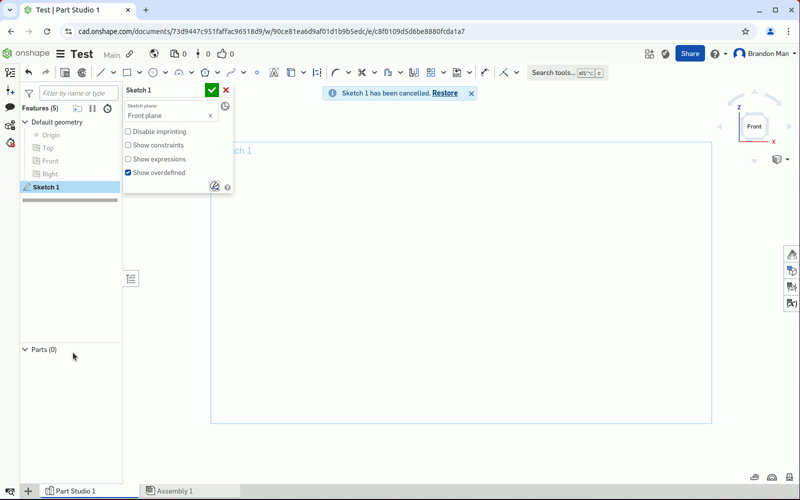
key(y)
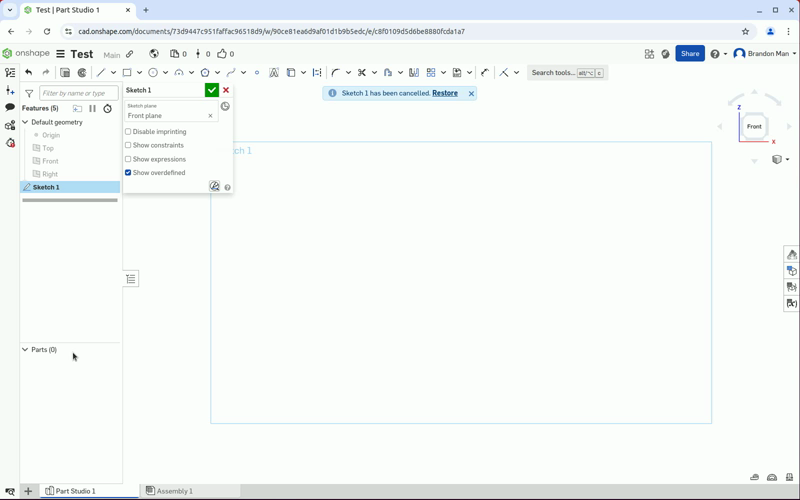
key(l)
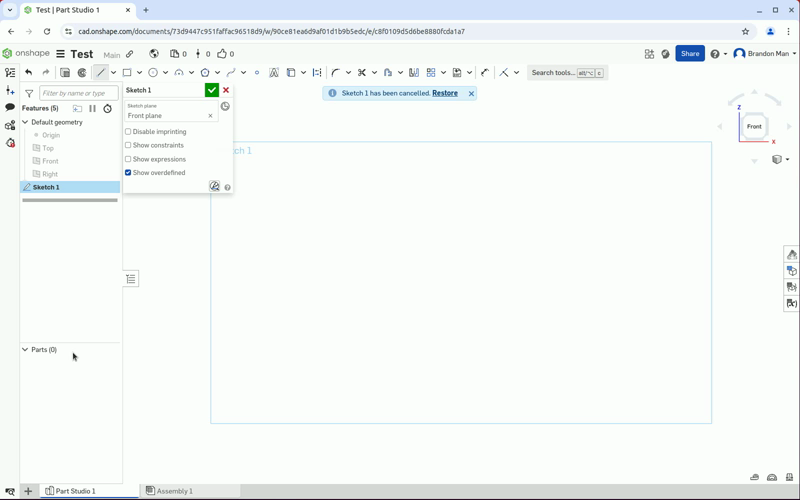
key_down(shift)
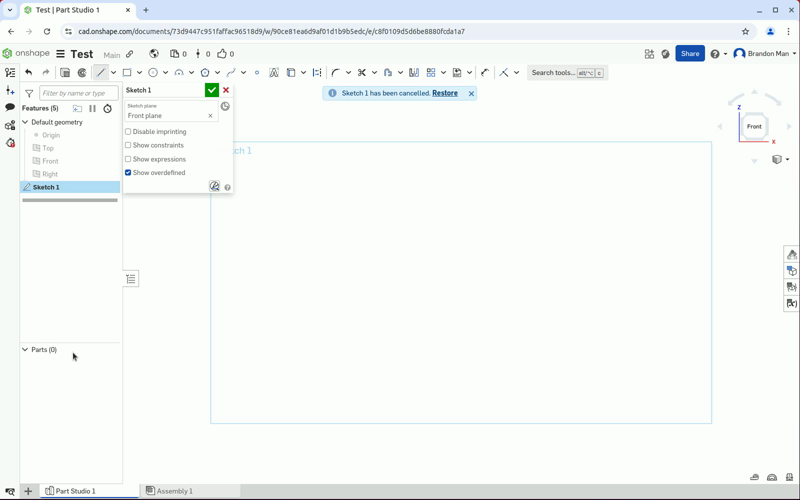
mouse_move(441, 282)
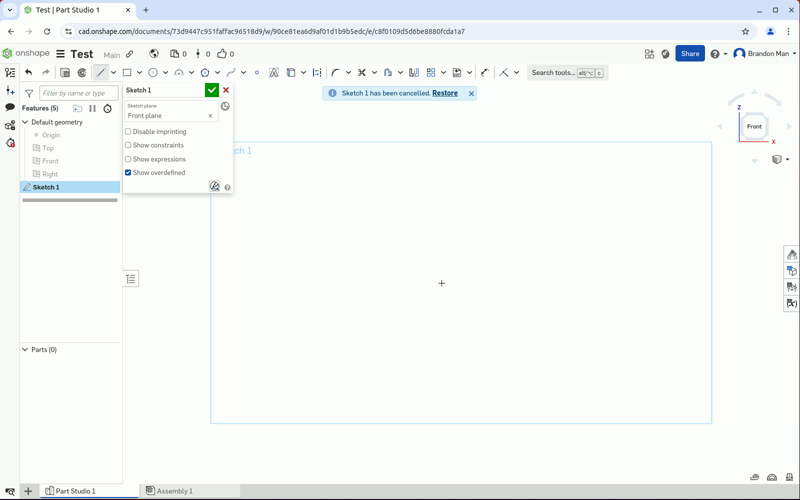
click(441, 282)
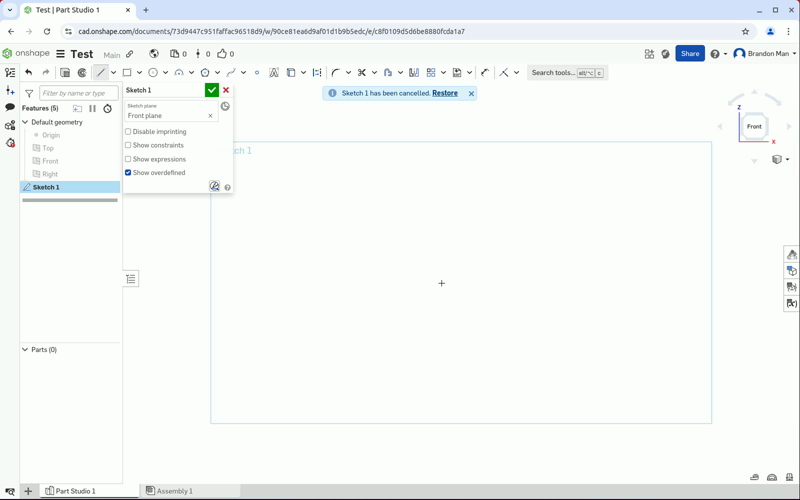
key_up(shift)
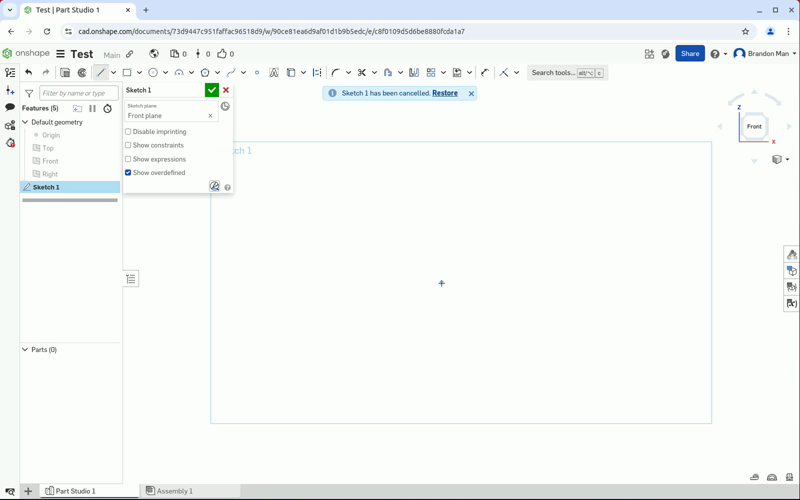
key_down(shift)
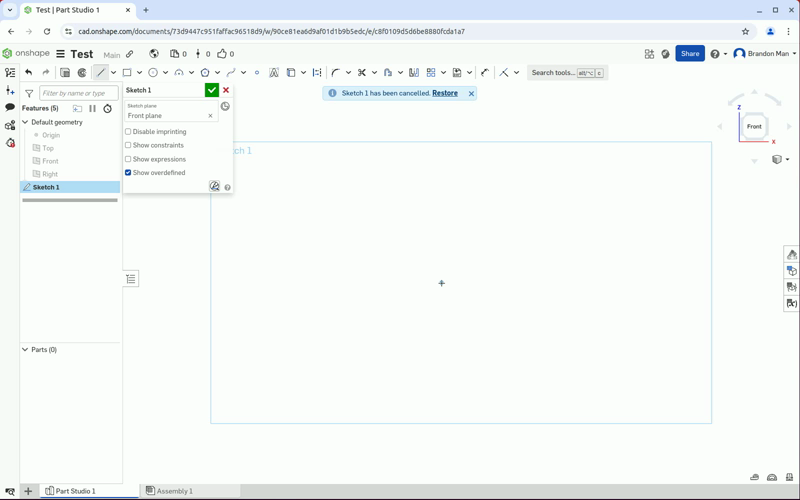
mouse_move(471, 282)
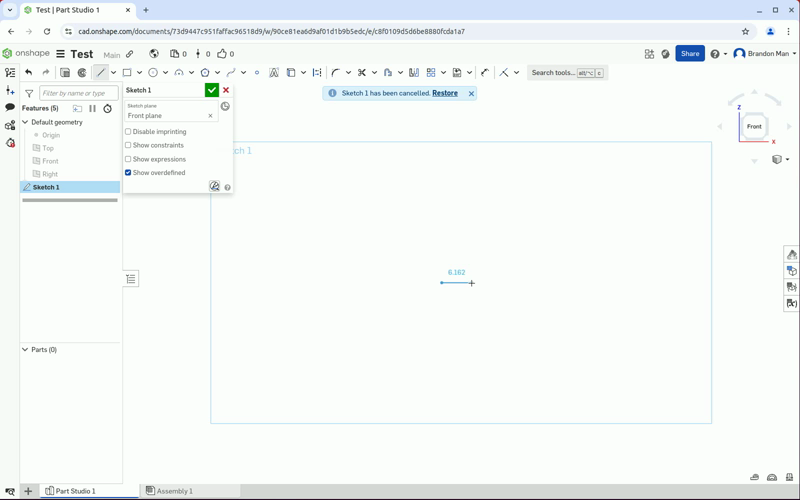
mouse_move(460, 282)
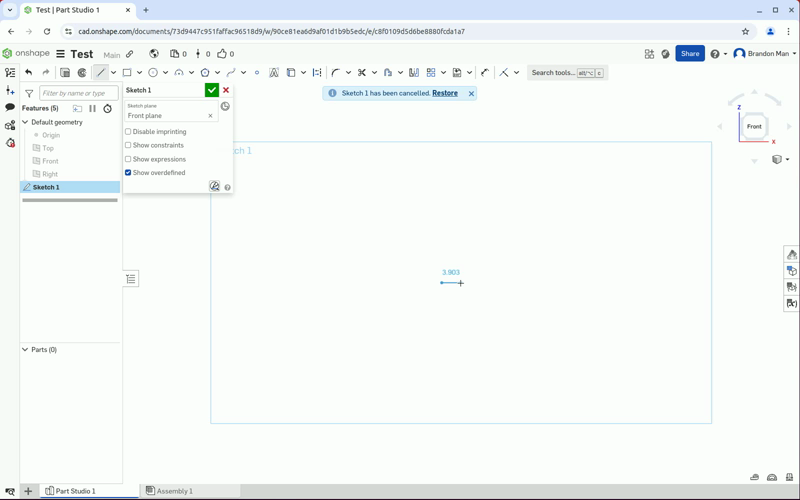
click(460, 282)
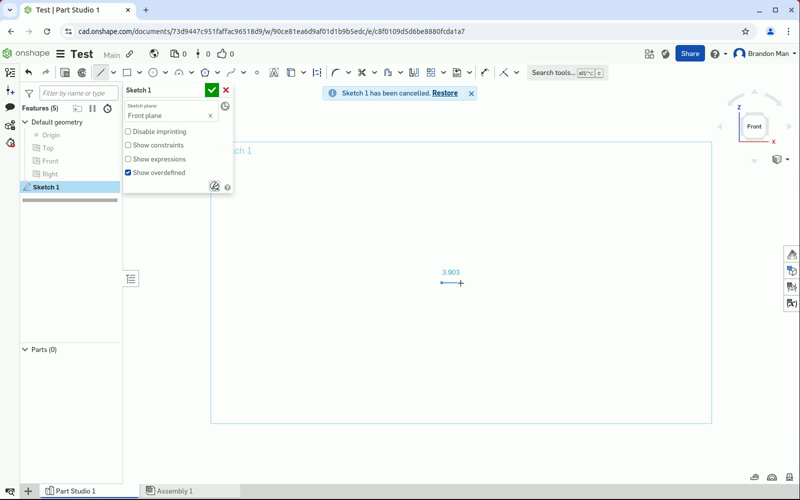
key_up(shift)
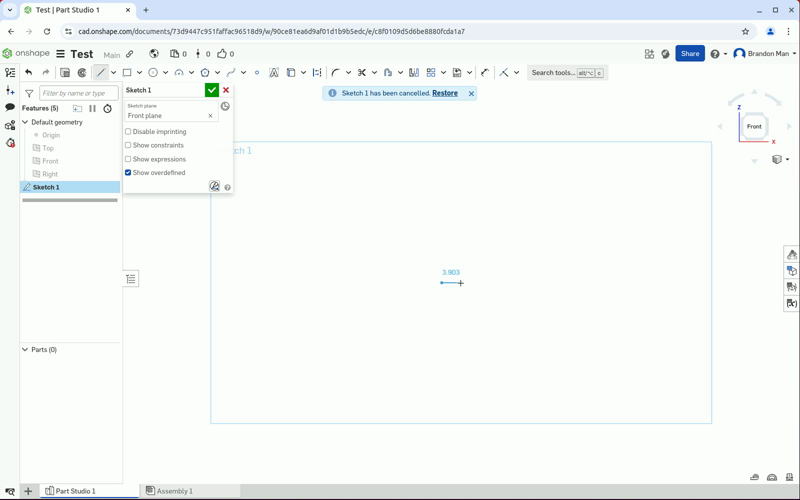
key_down(shift)
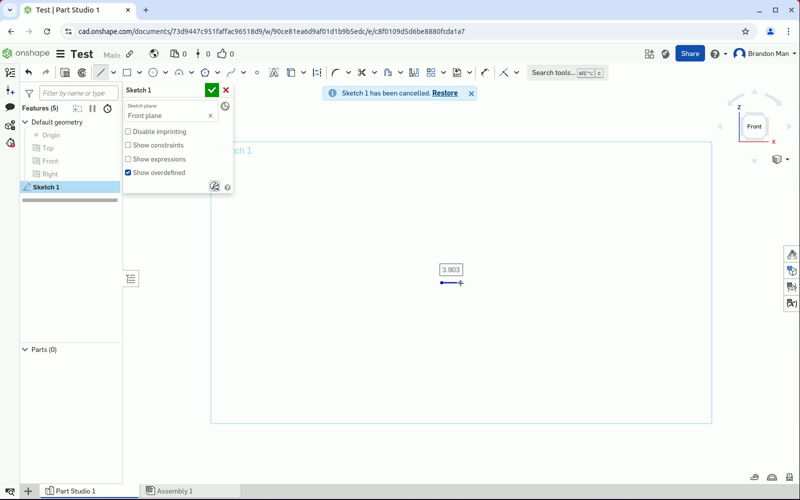
mouse_move(490, 282)
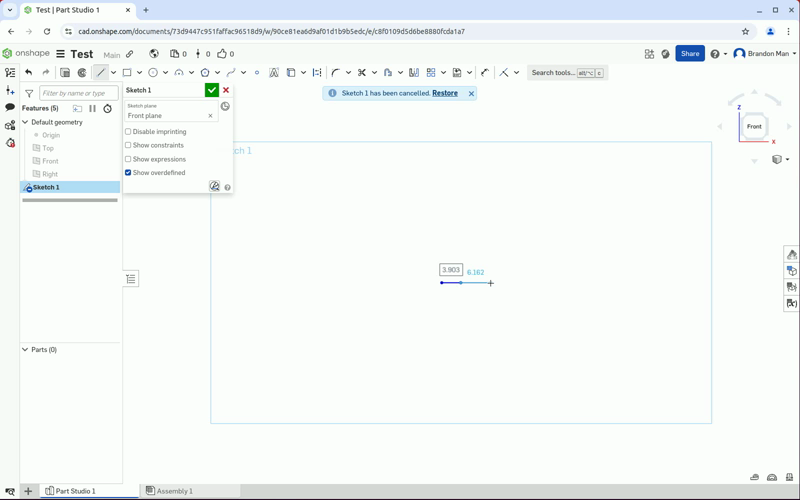
mouse_move(460, 261)
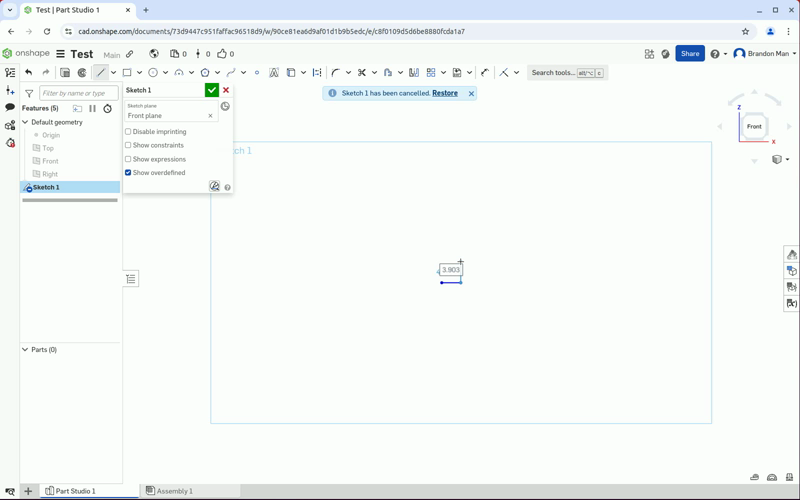
click(460, 261)
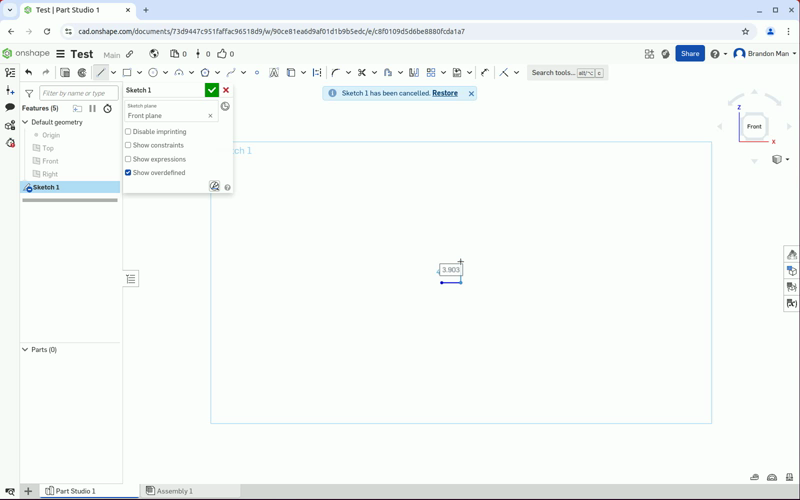
key_up(shift)
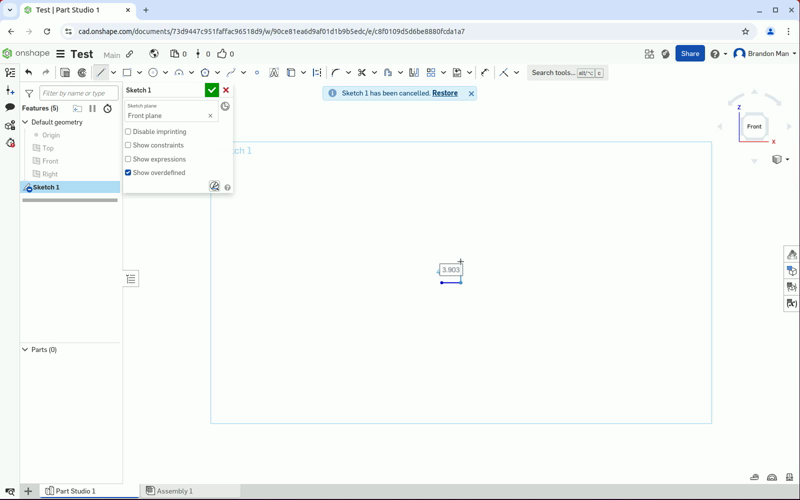
key_down(shift)
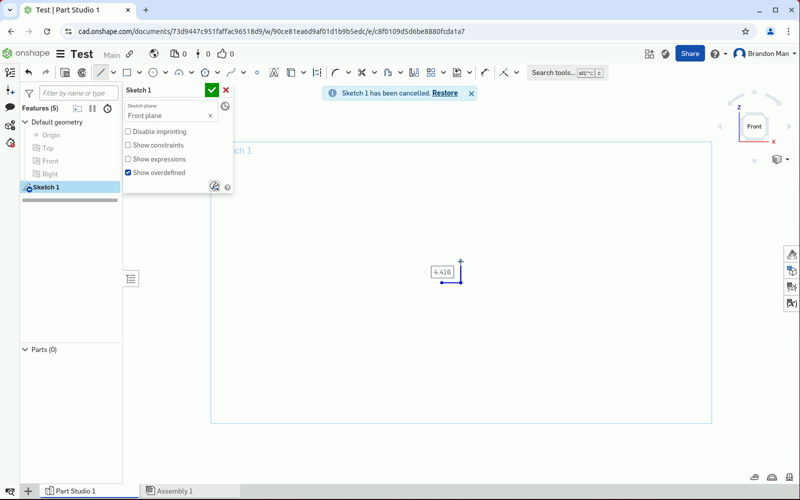
mouse_move(490, 261)
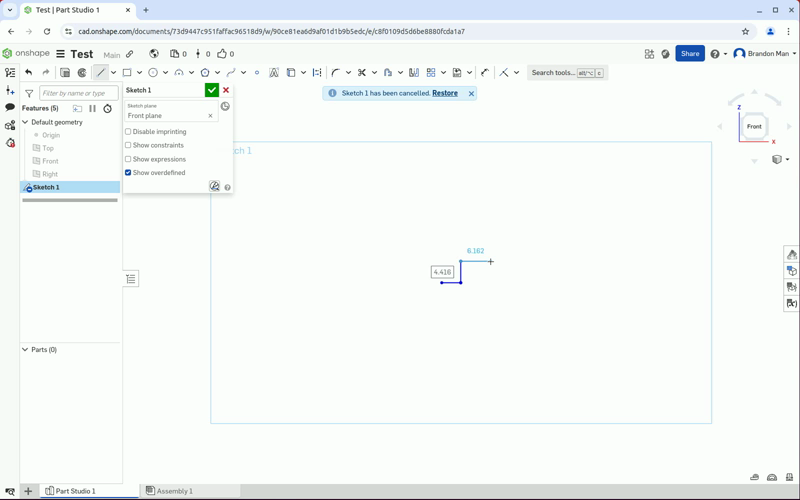
mouse_move(443, 261)
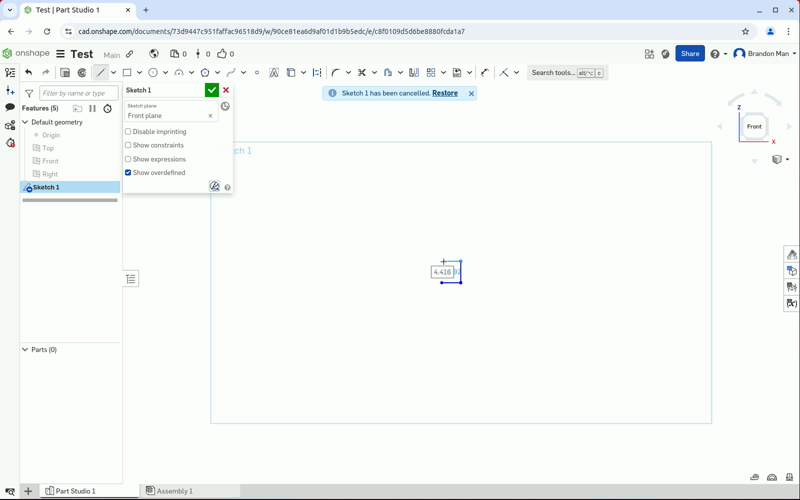
click(443, 261)
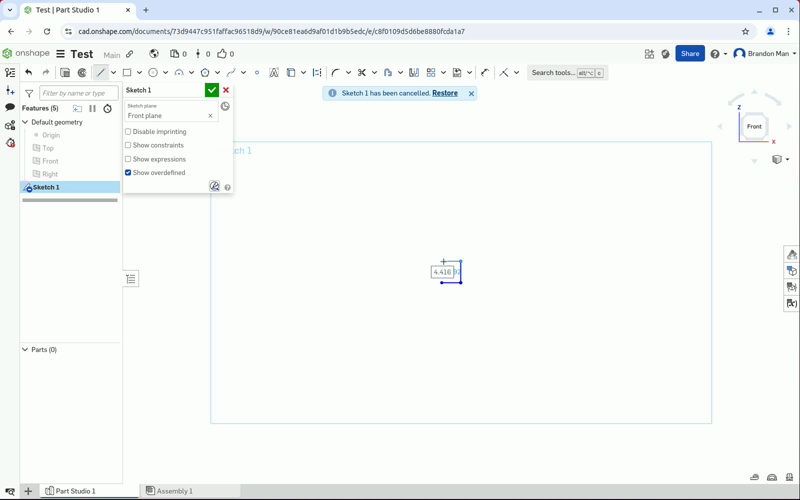
key_up(shift)
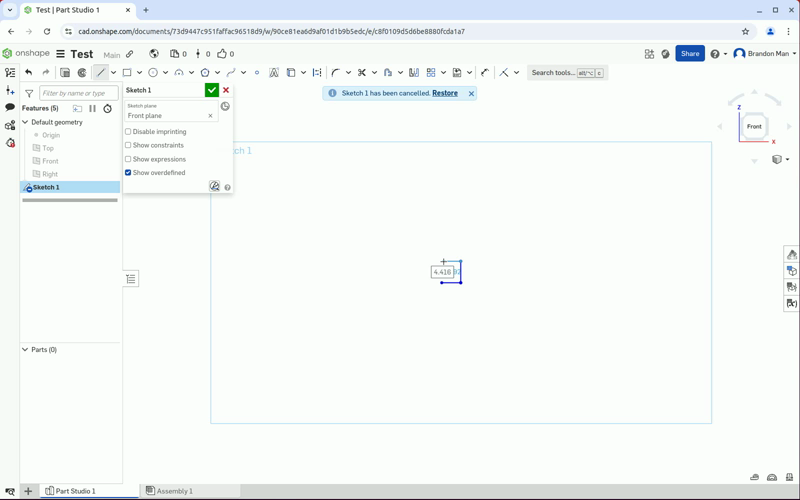
key_down(shift)
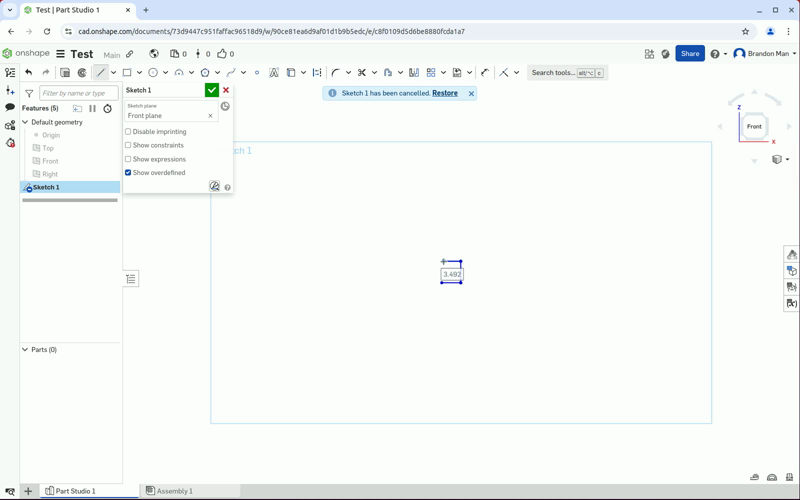
mouse_move(473, 261)
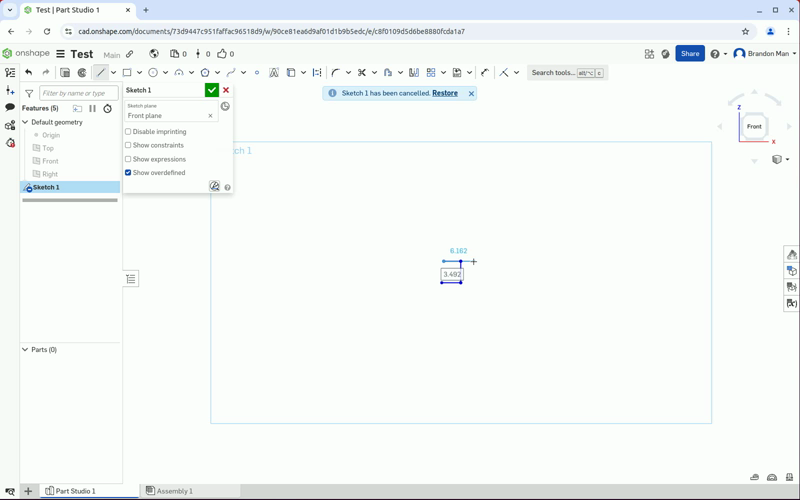
mouse_move(443, 258)
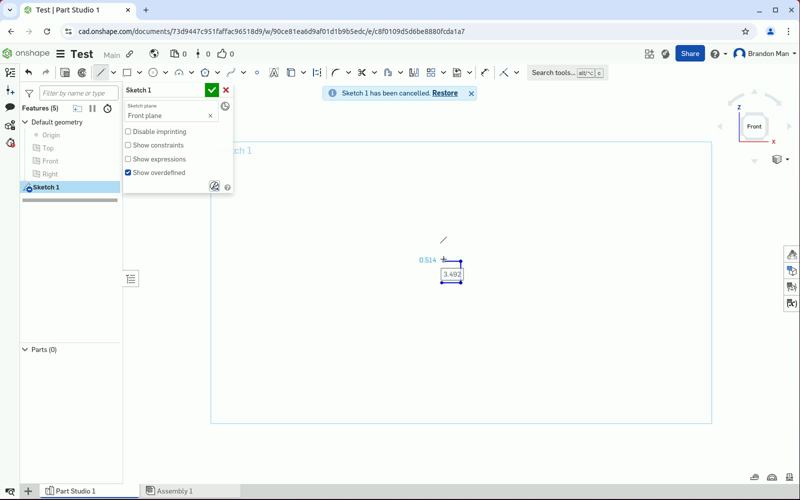
scroll(6)
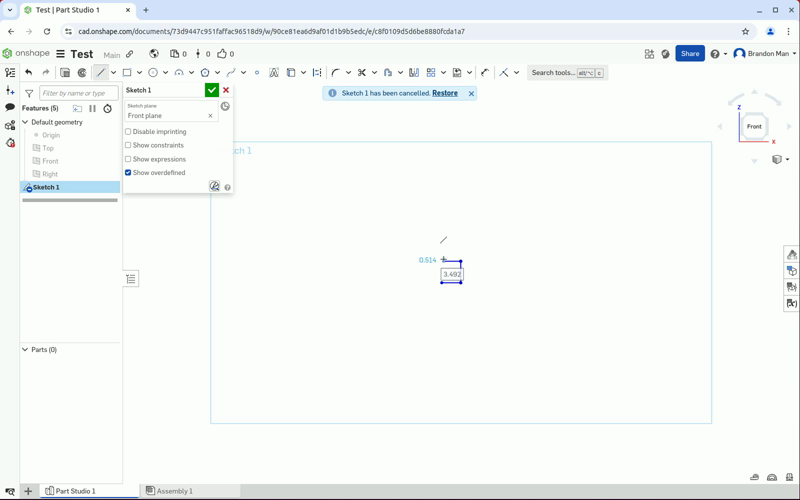
scroll(6)
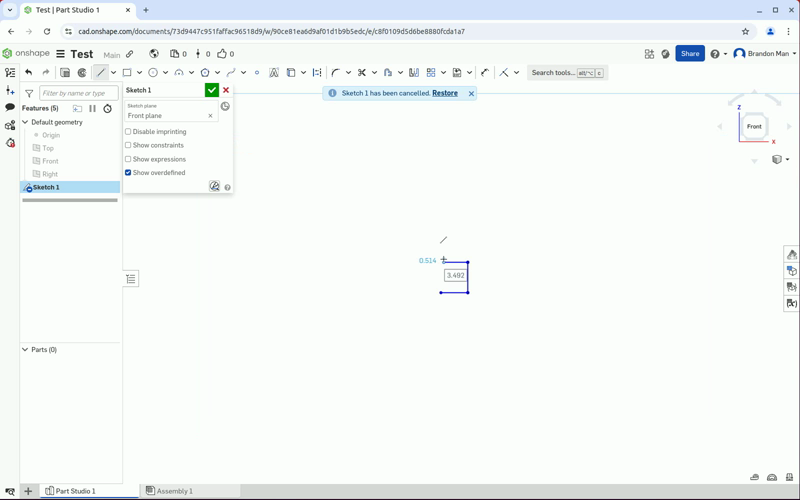
scroll(6)
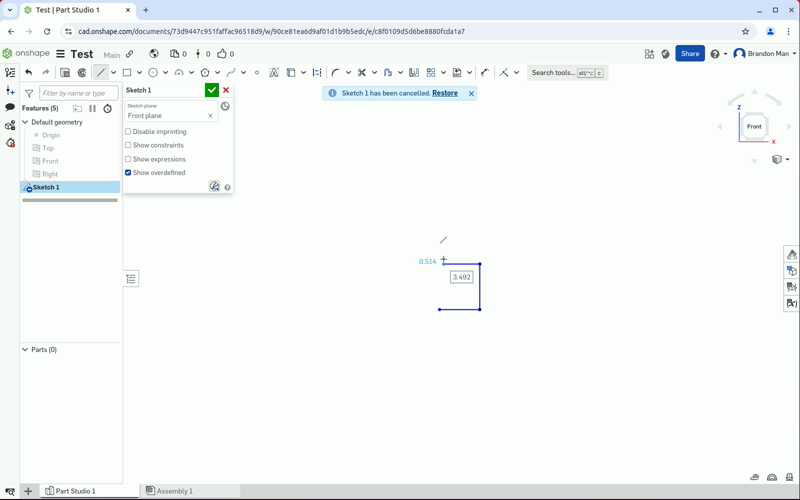
scroll(6)
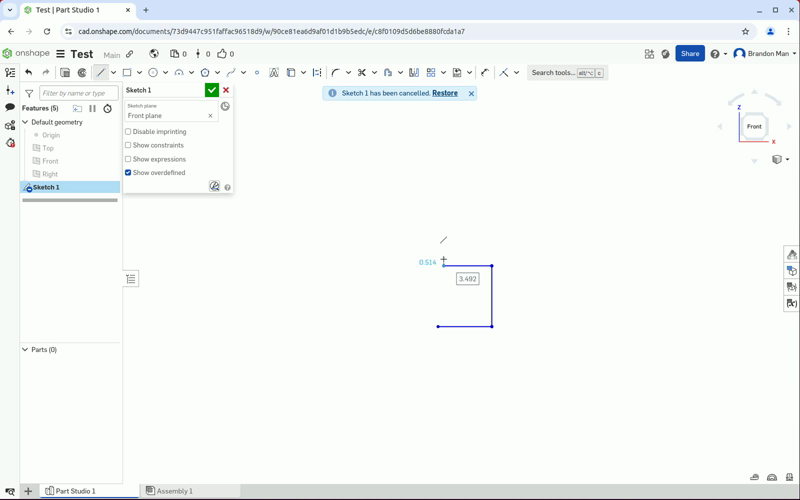
scroll(6)
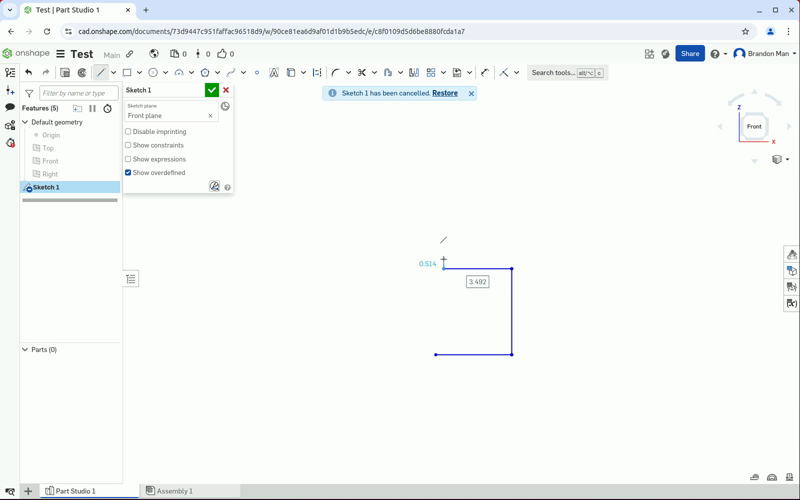
scroll(6)
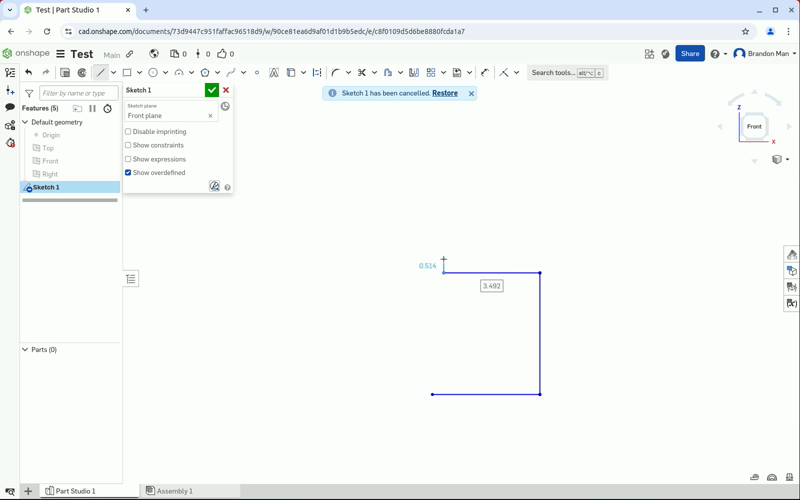
scroll(6)
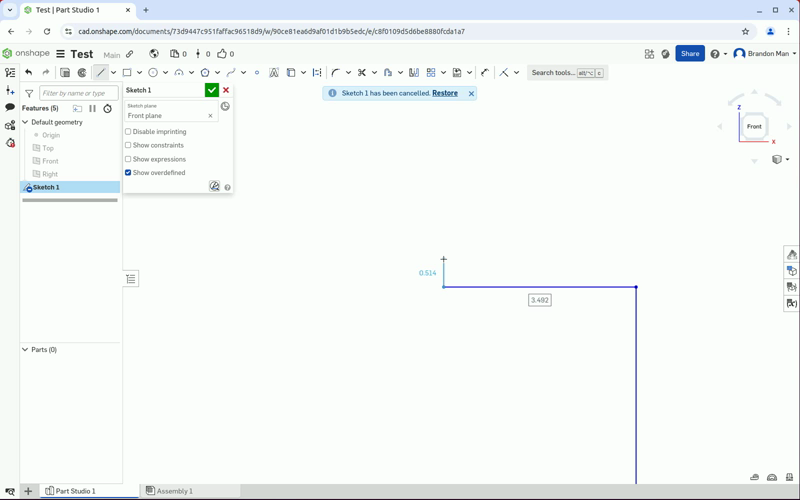
click(443, 258)
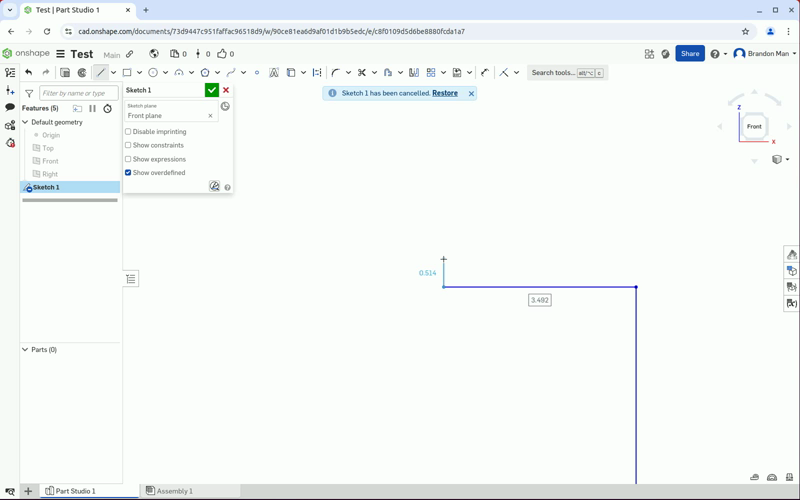
scroll(-6)
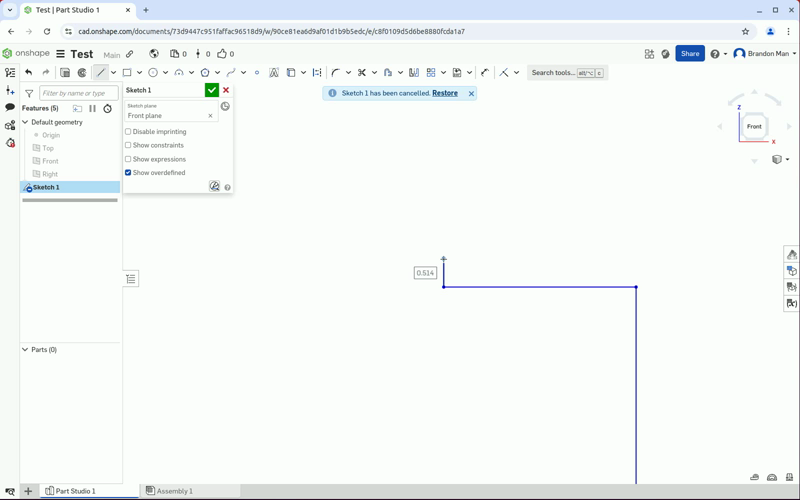
scroll(-6)
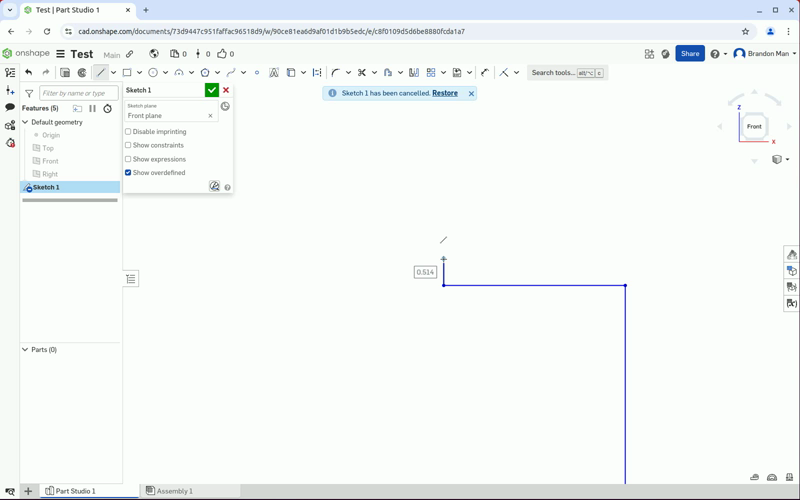
scroll(-6)
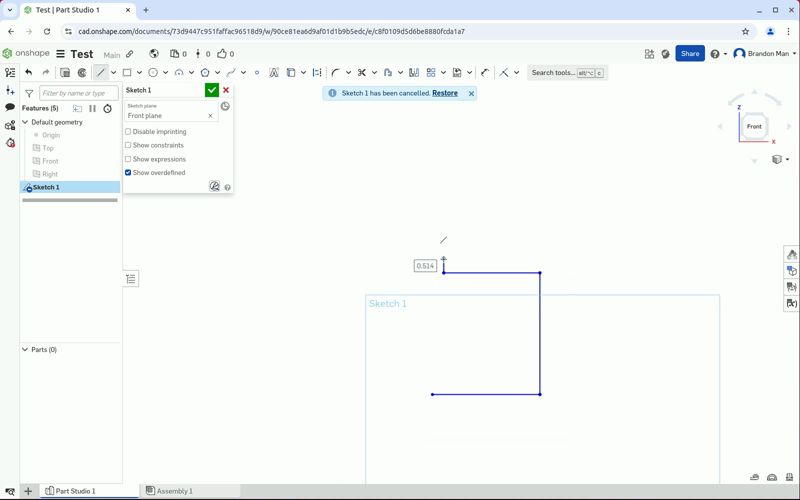
scroll(-6)
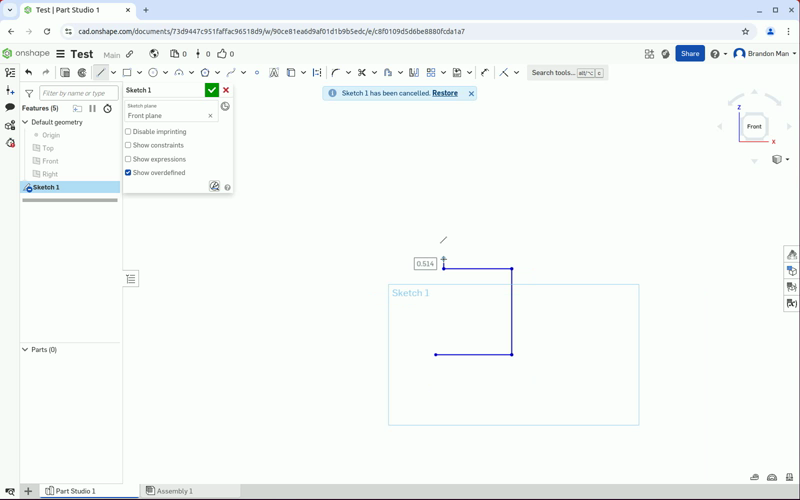
scroll(-6)
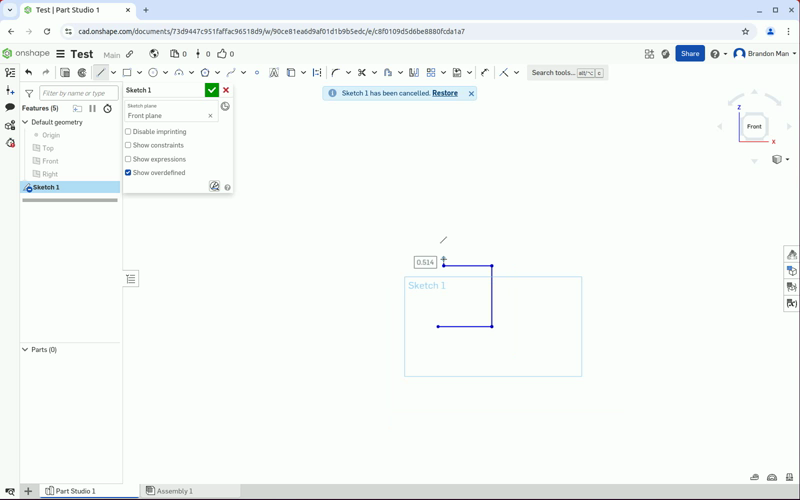
scroll(-6)
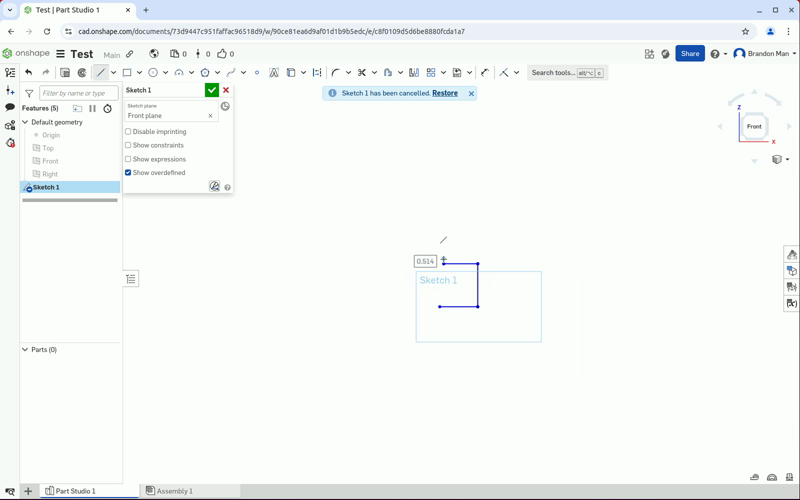
scroll(-6)
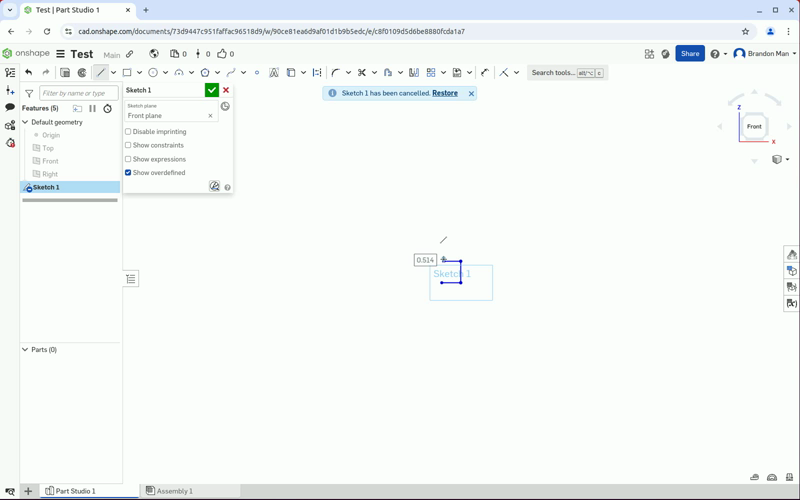
key_up(shift)
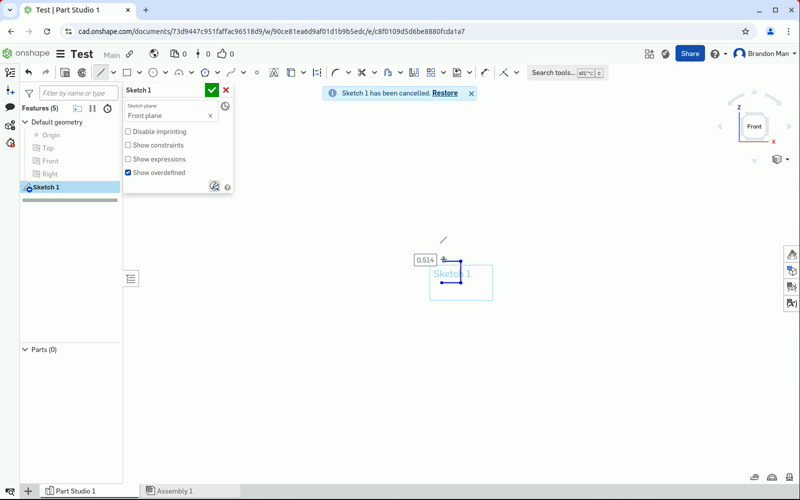
key_down(shift)
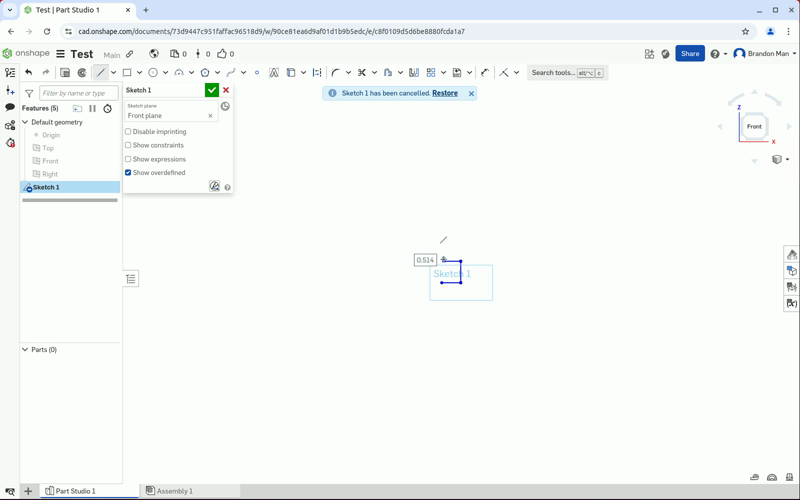
mouse_move(473, 258)
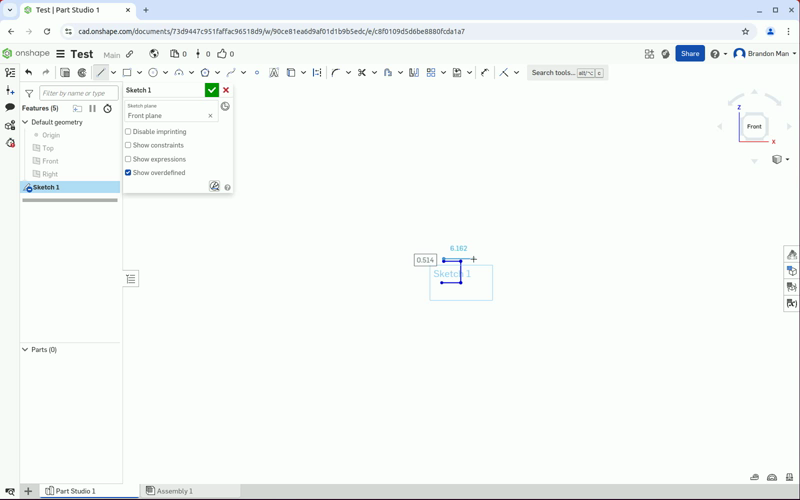
mouse_move(441, 258)
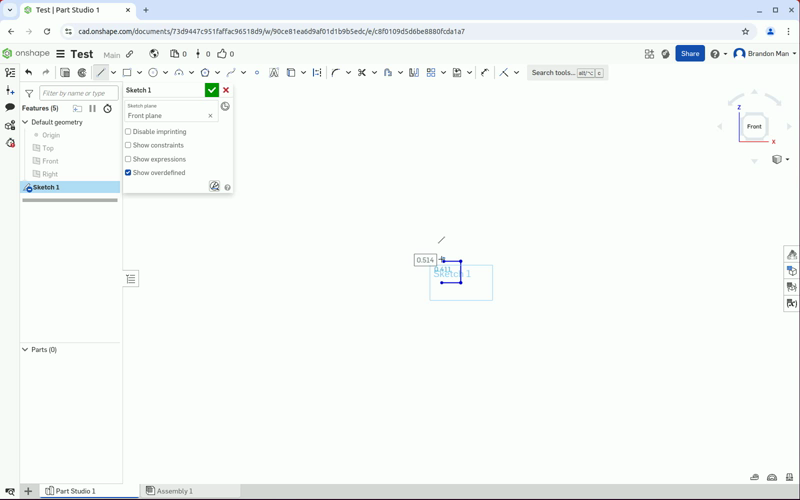
scroll(6)
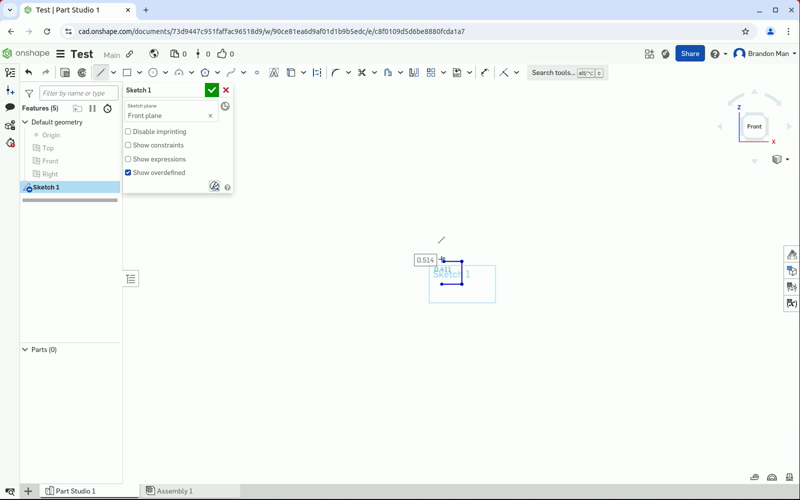
scroll(6)
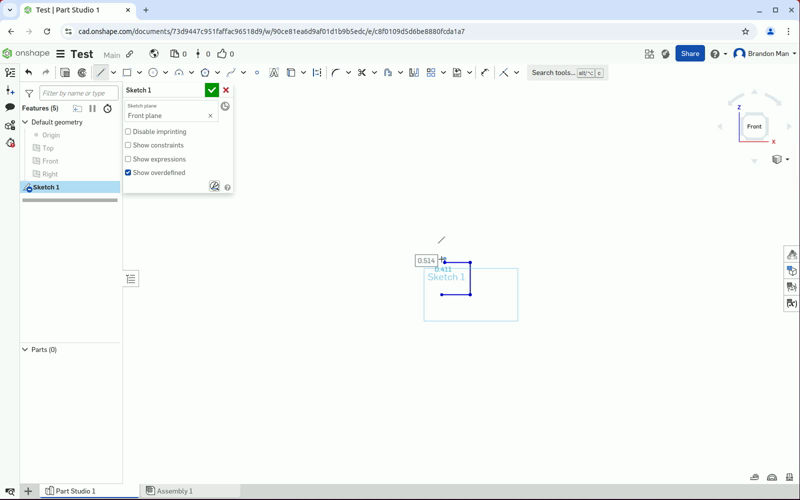
scroll(6)
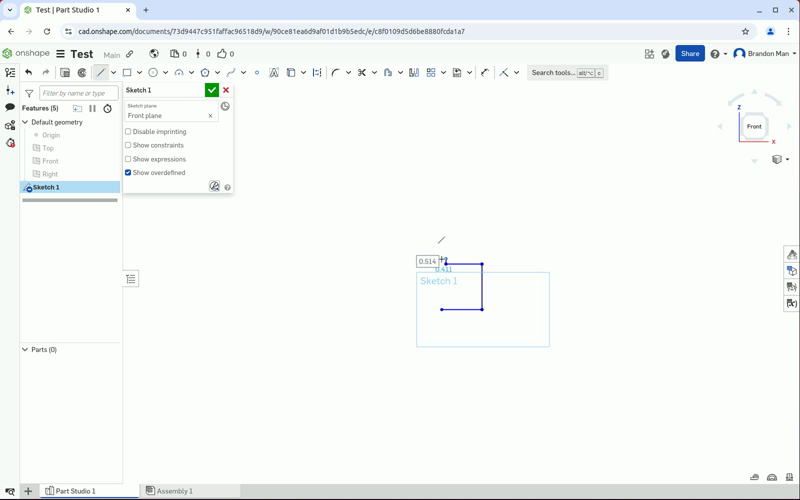
scroll(6)
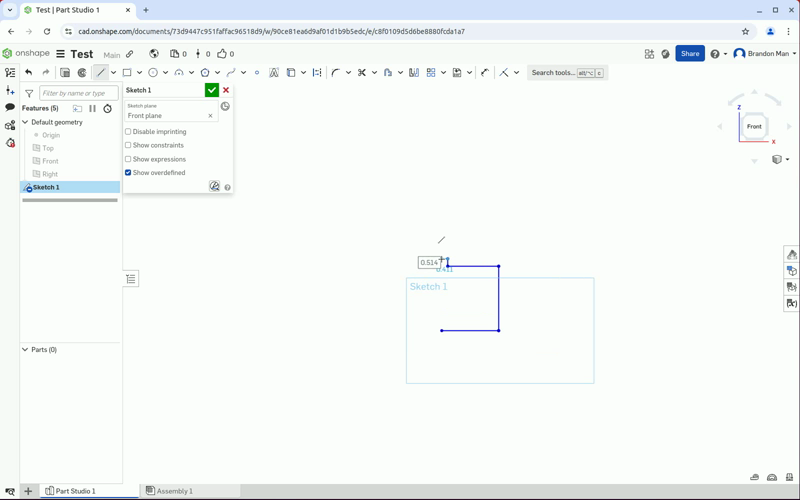
scroll(6)
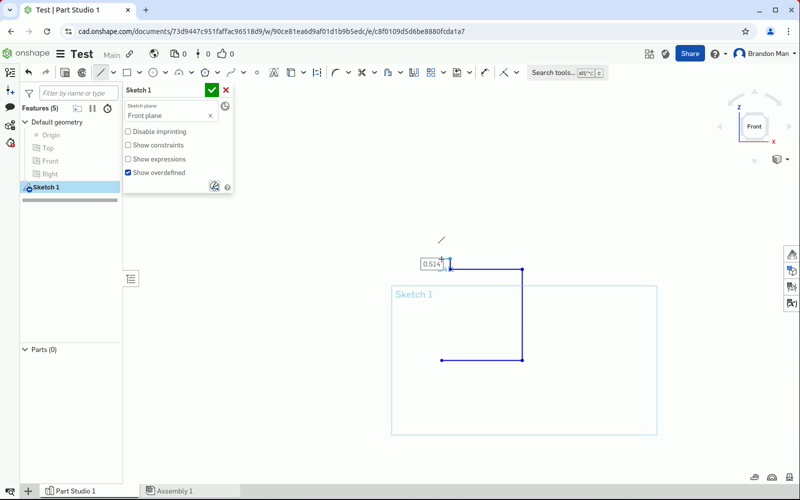
scroll(6)
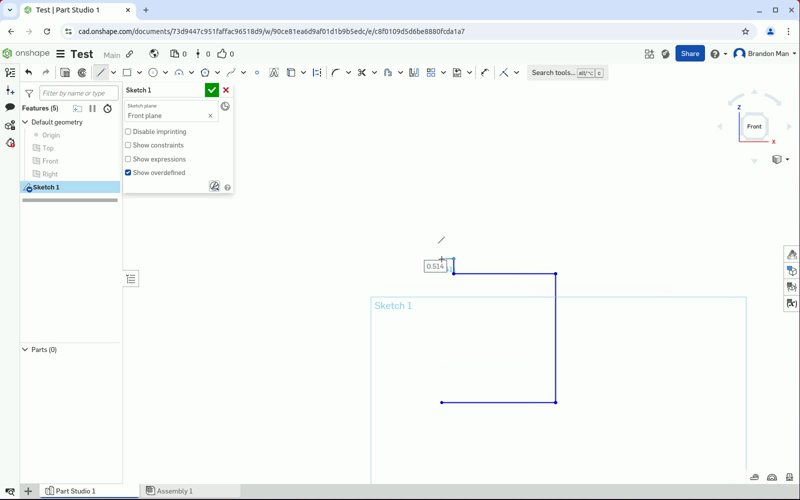
scroll(6)
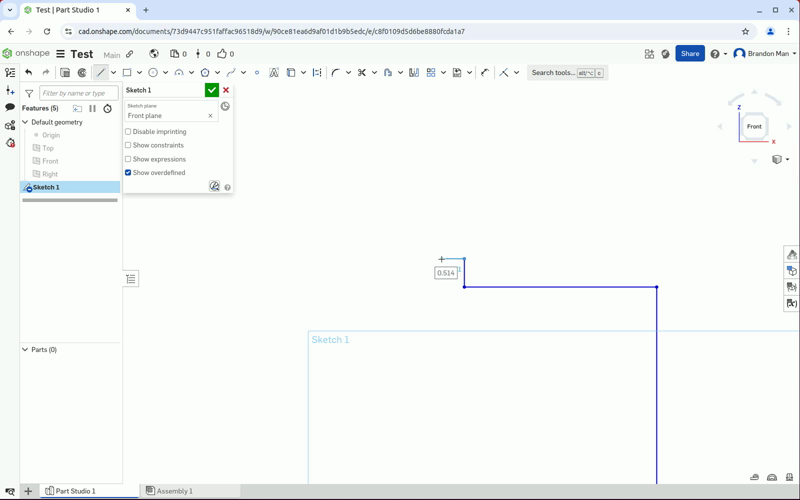
click(441, 258)
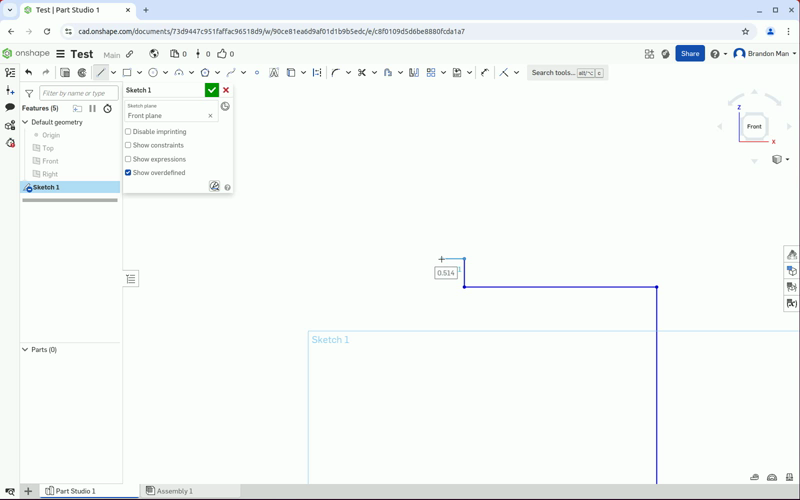
scroll(-6)
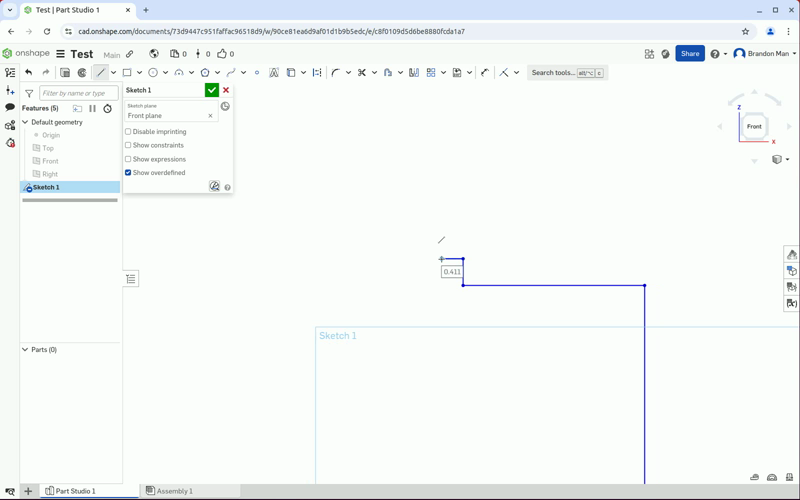
scroll(-6)
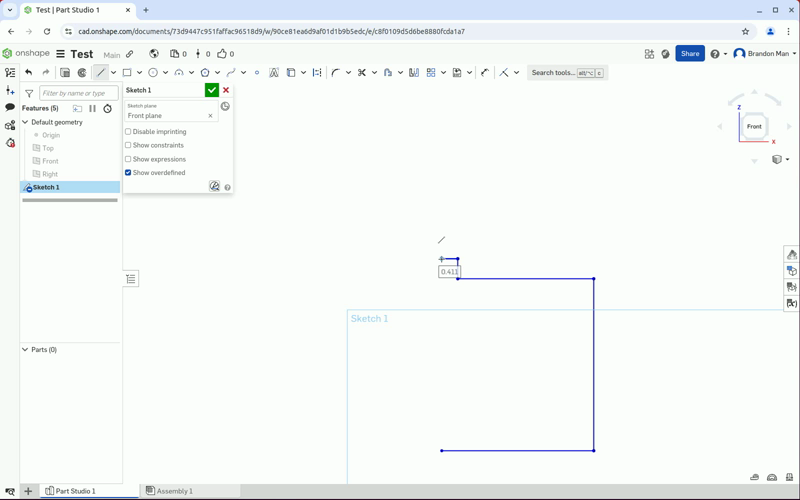
scroll(-6)
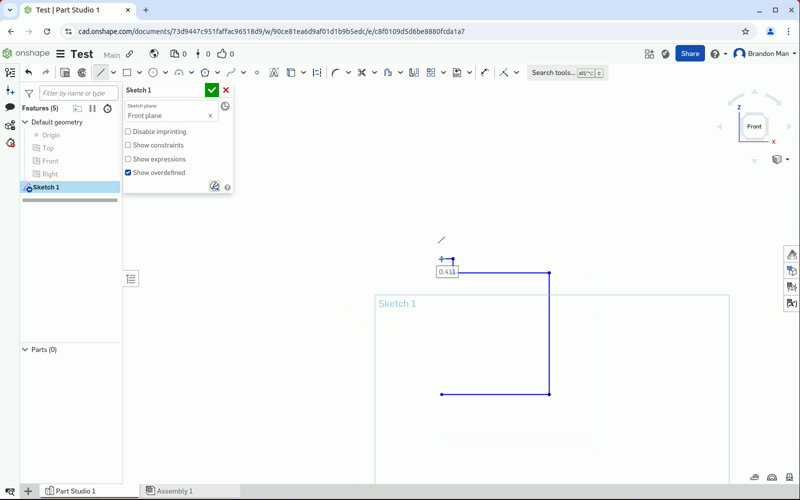
scroll(-6)
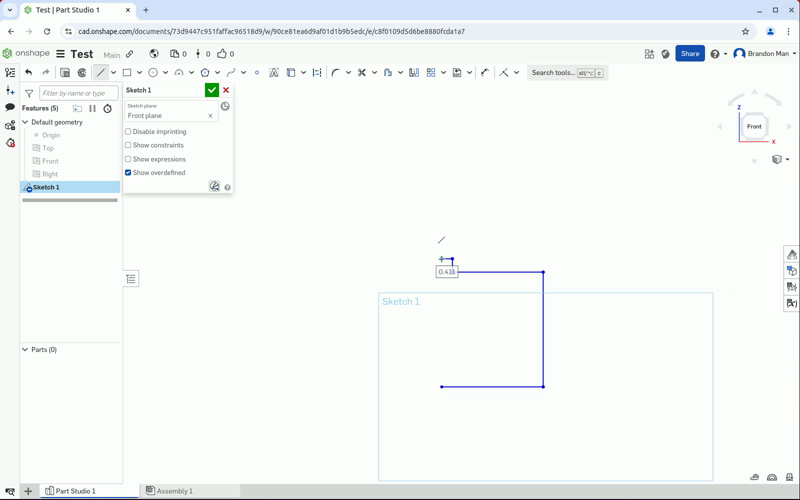
scroll(-6)
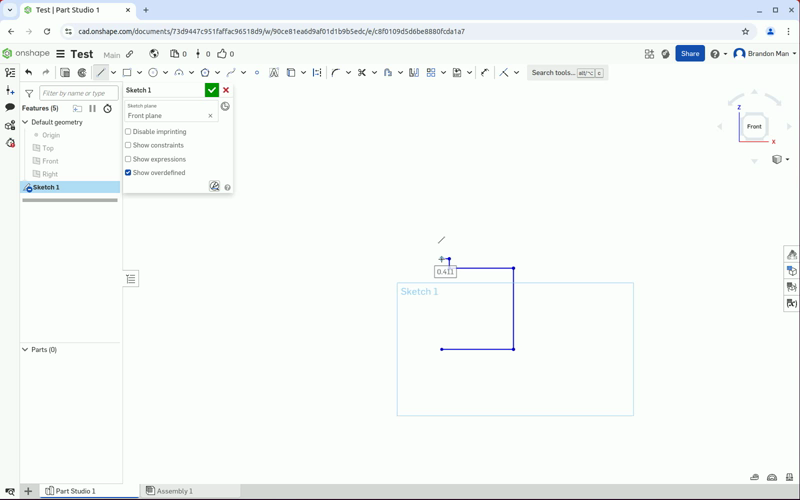
scroll(-6)
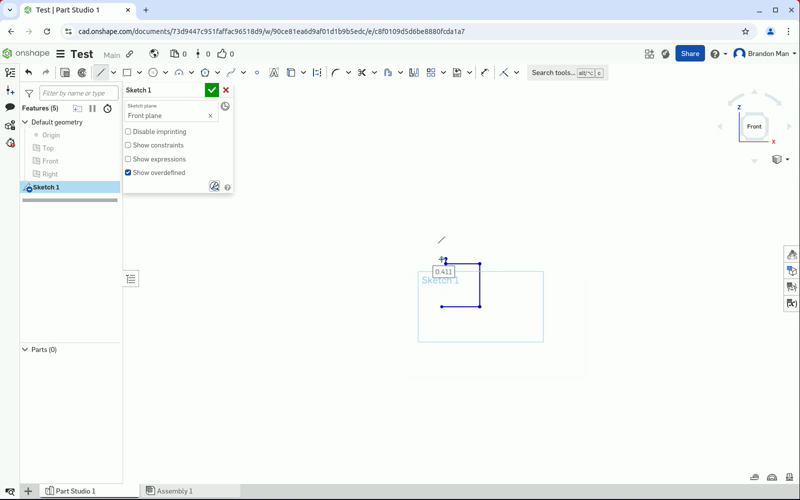
scroll(-6)
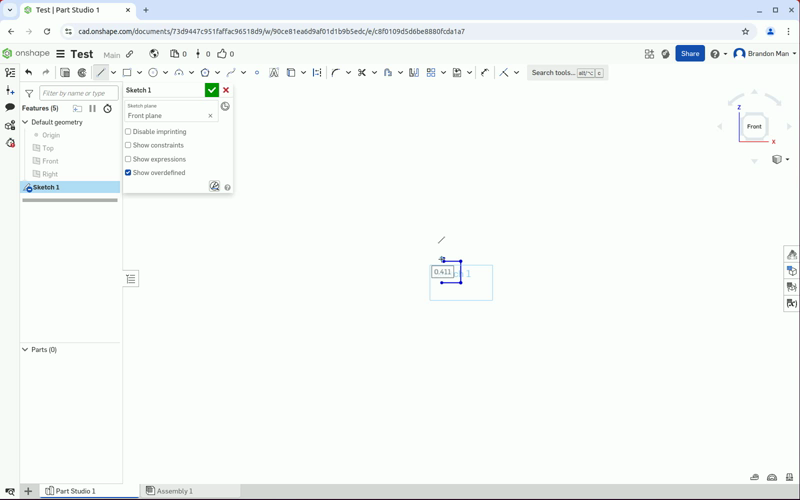
key_up(shift)
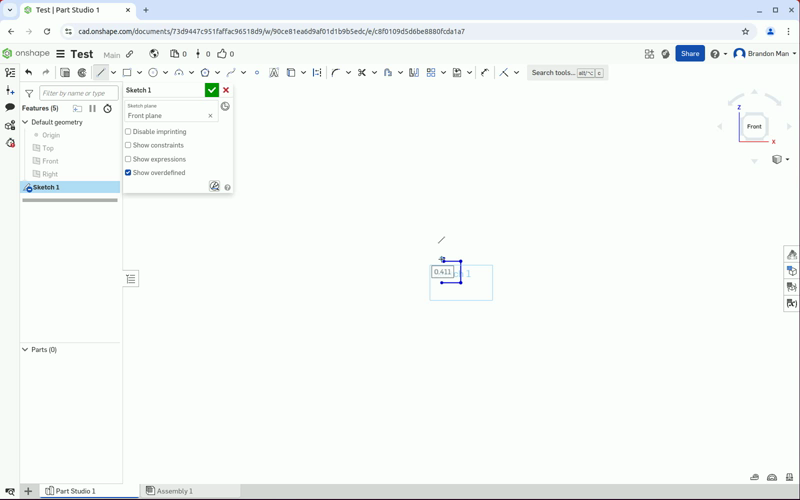
mouse_move(471, 258)
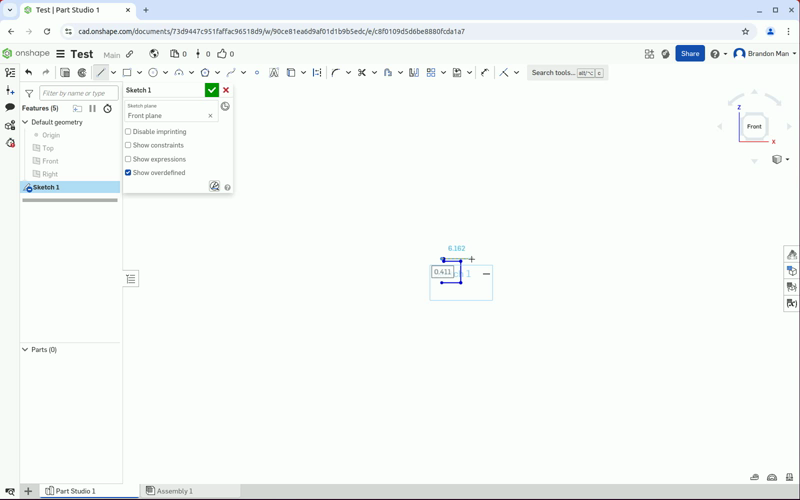
key_down(shift)
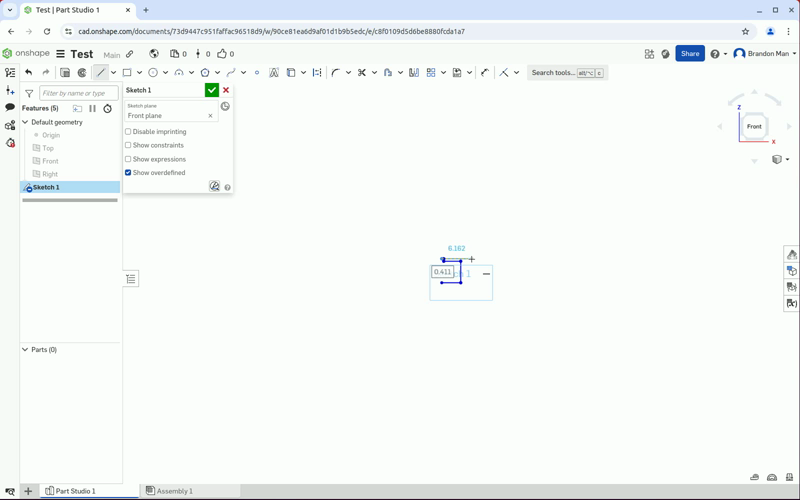
mouse_move(441, 282)
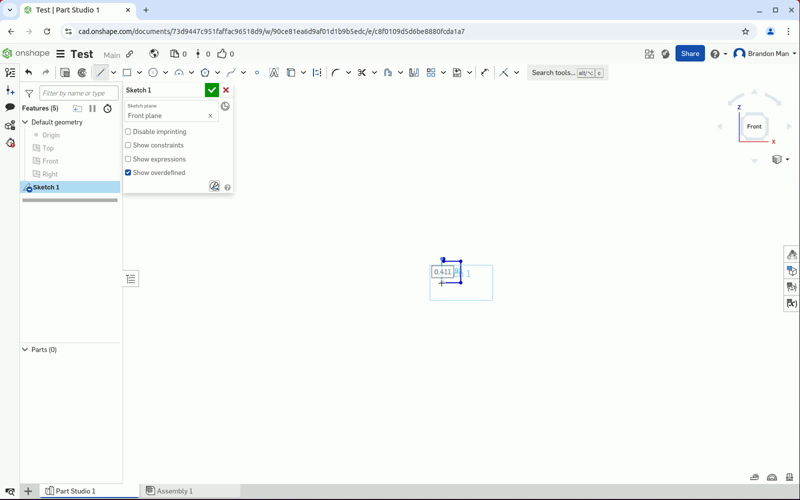
key_up(shift)
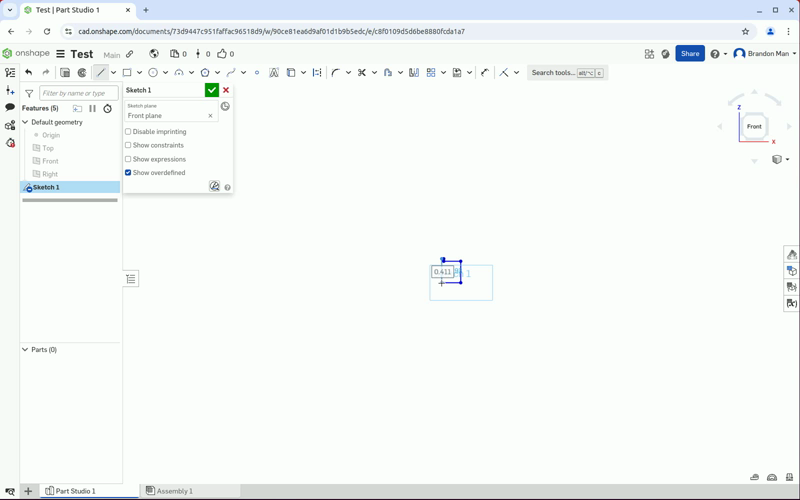
click(441, 282)
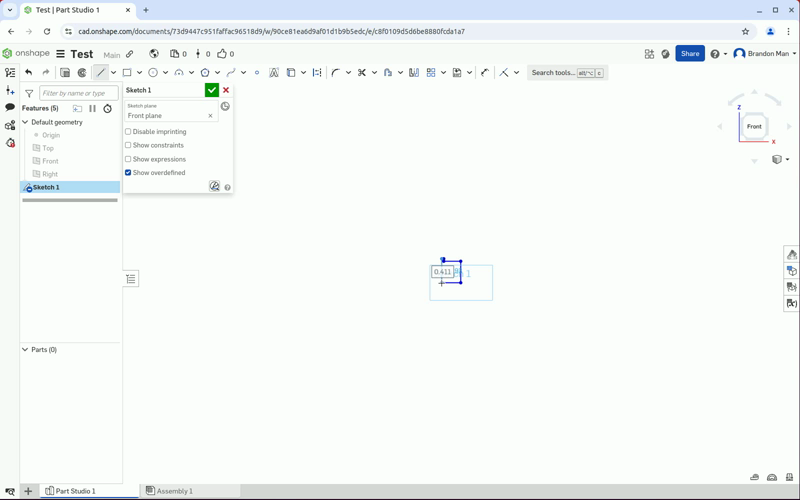
key(esc)
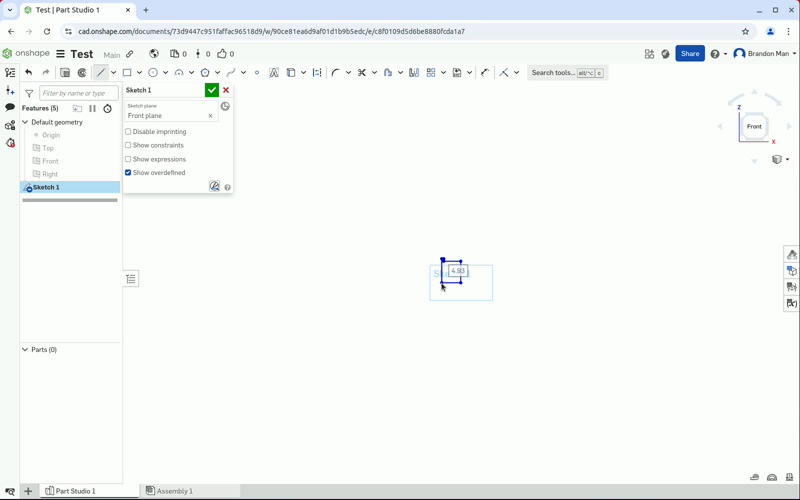
mouse_move(451, 262)
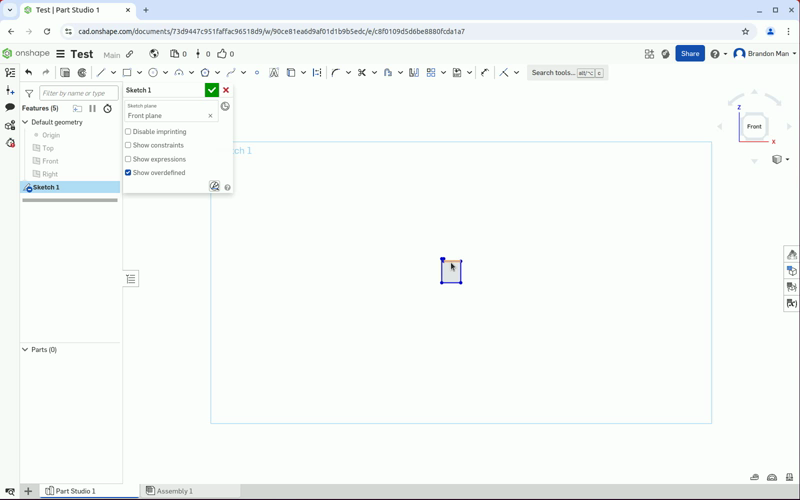
scroll(6)
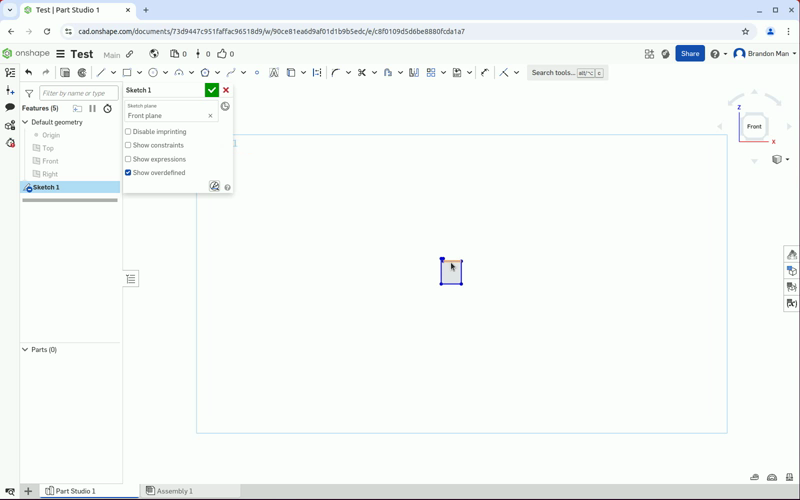
scroll(6)
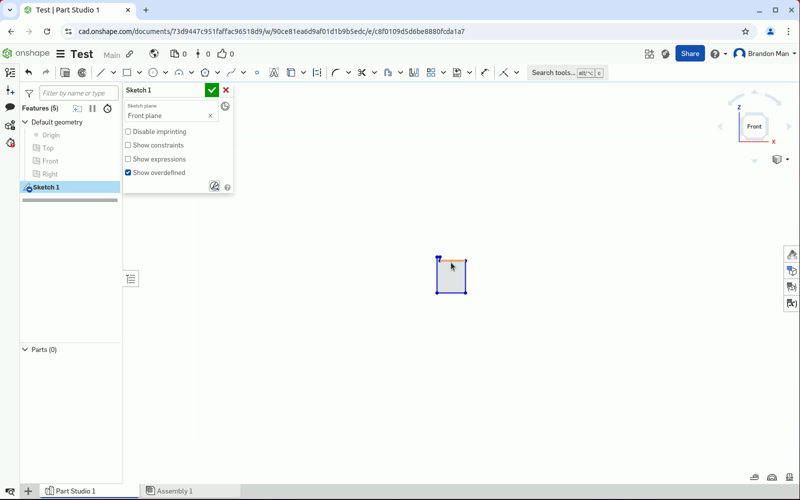
scroll(6)
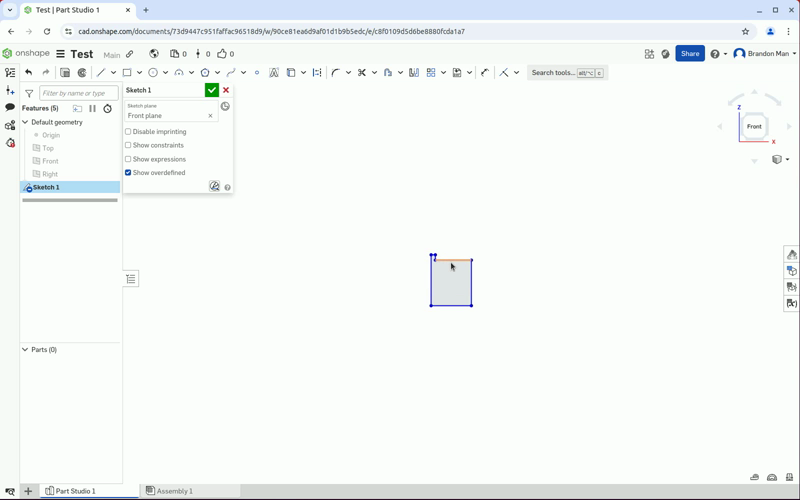
scroll(6)
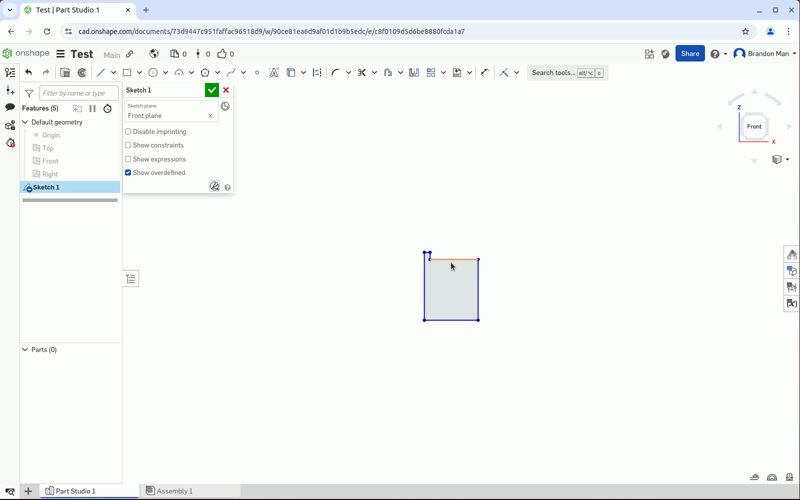
scroll(6)
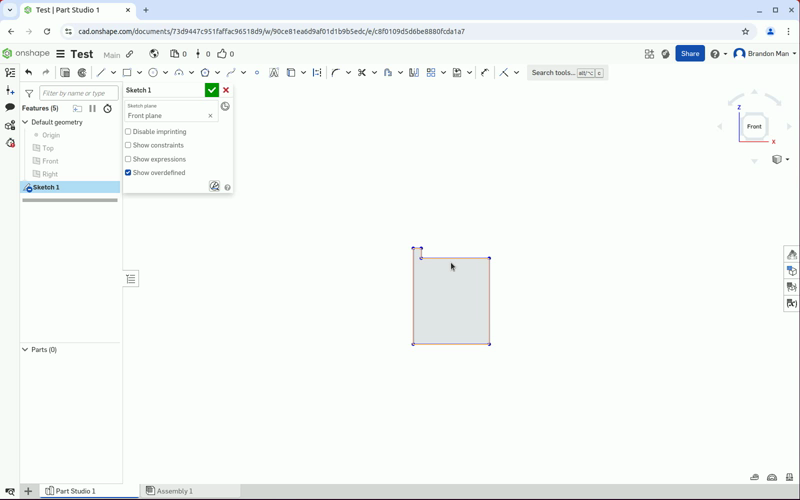
scroll(6)
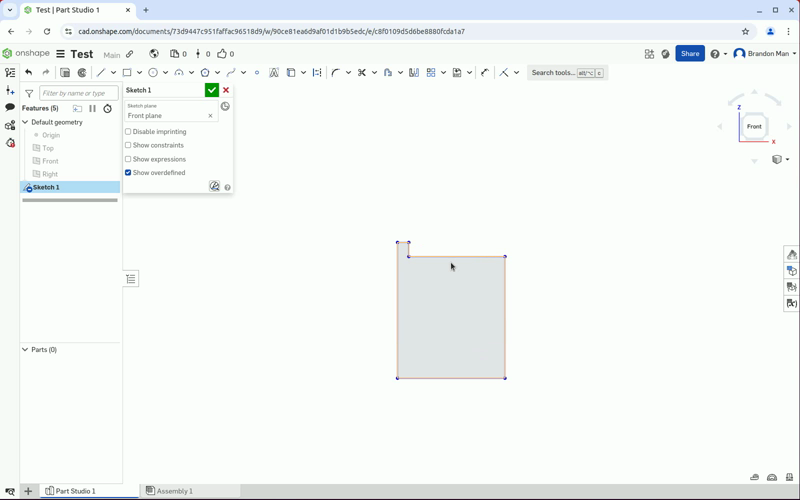
scroll(6)
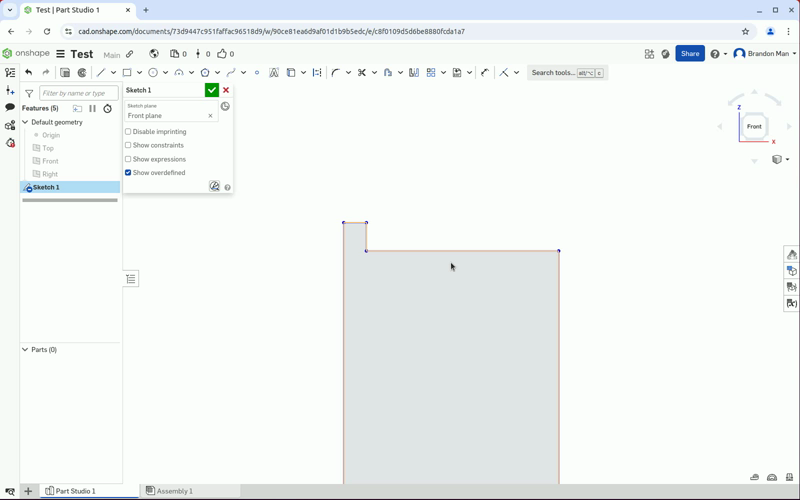
click(451, 262)
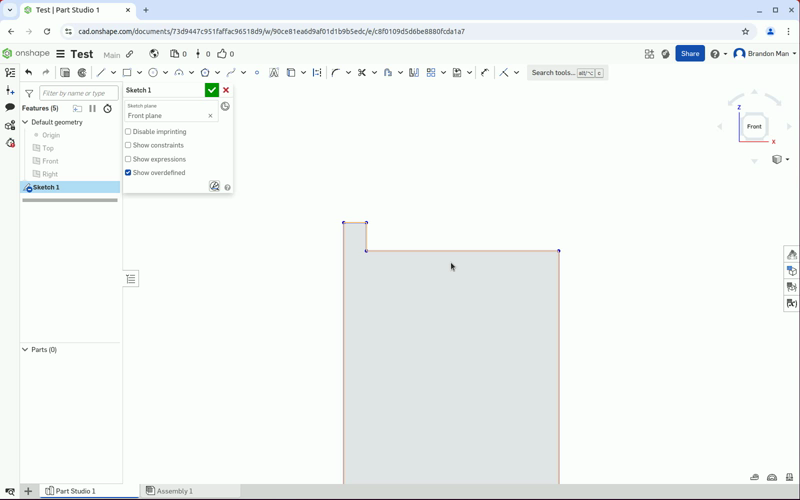
scroll(-6)
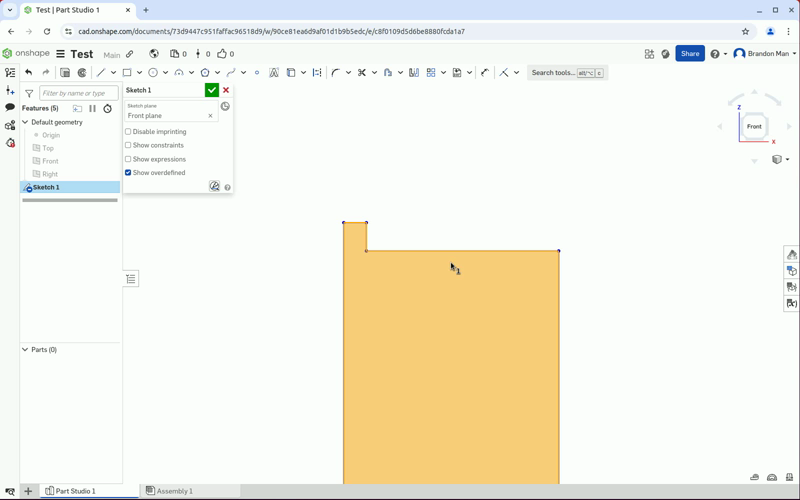
scroll(-6)
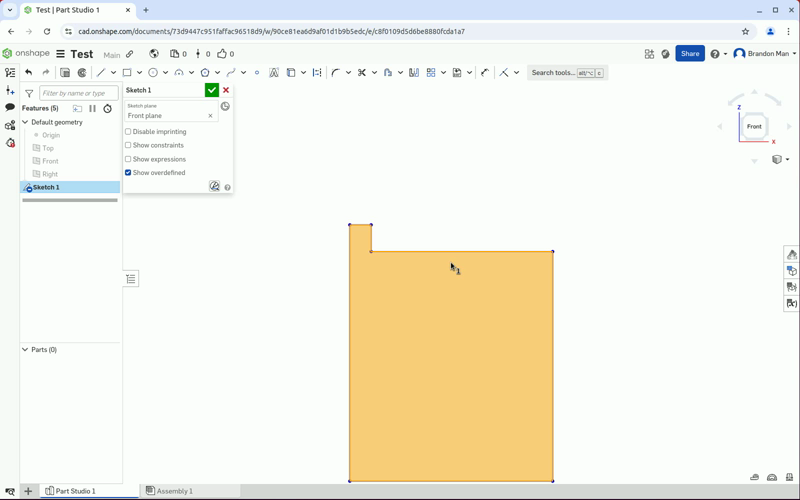
scroll(-6)
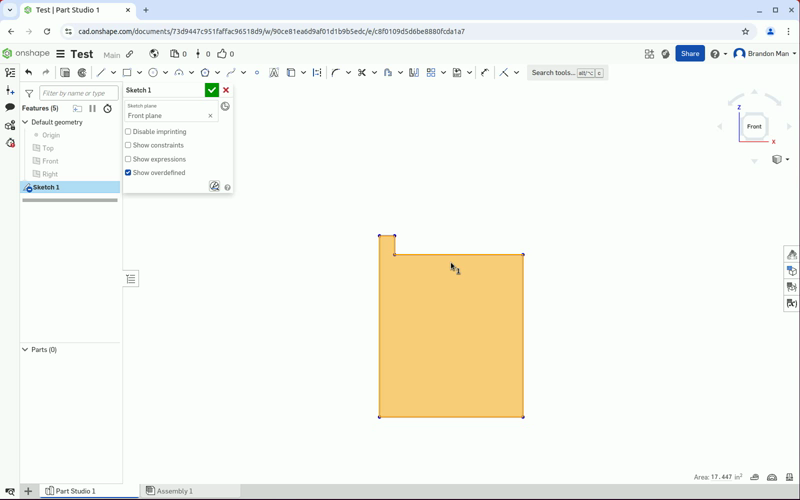
scroll(-6)
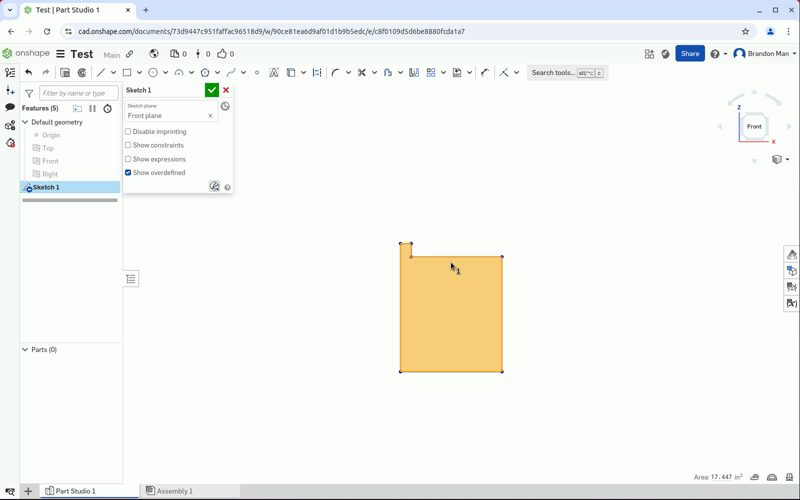
scroll(-6)
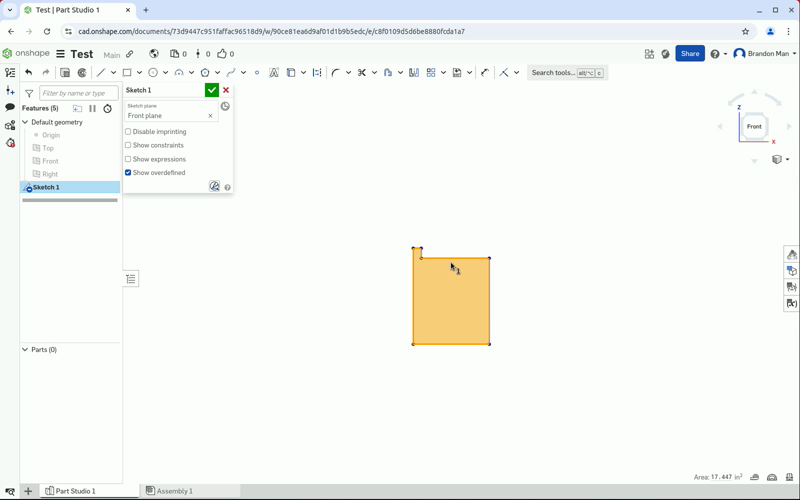
scroll(-6)
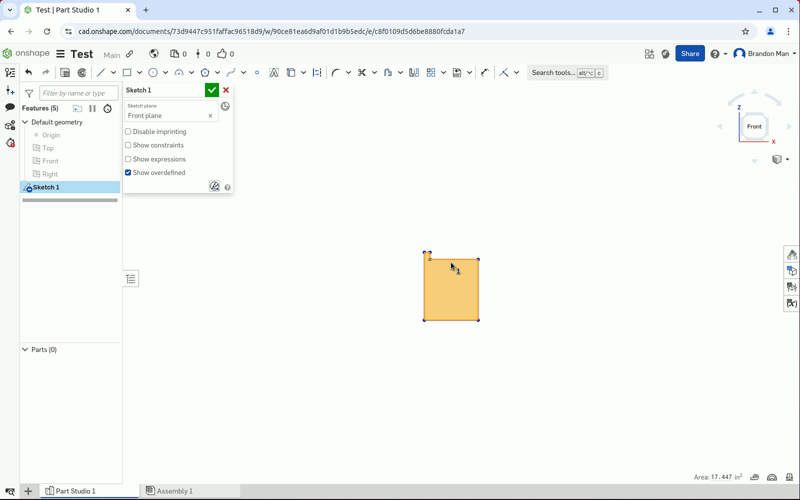
scroll(-6)
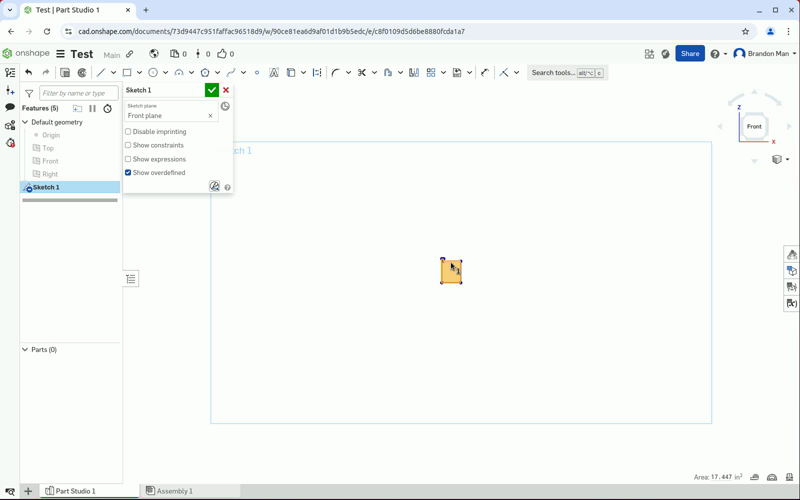
mouse_move(73, 352)
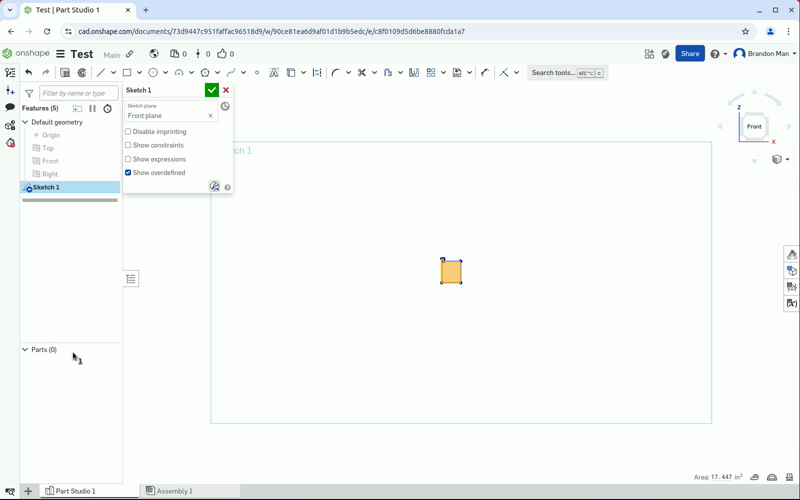
key(shift+y)
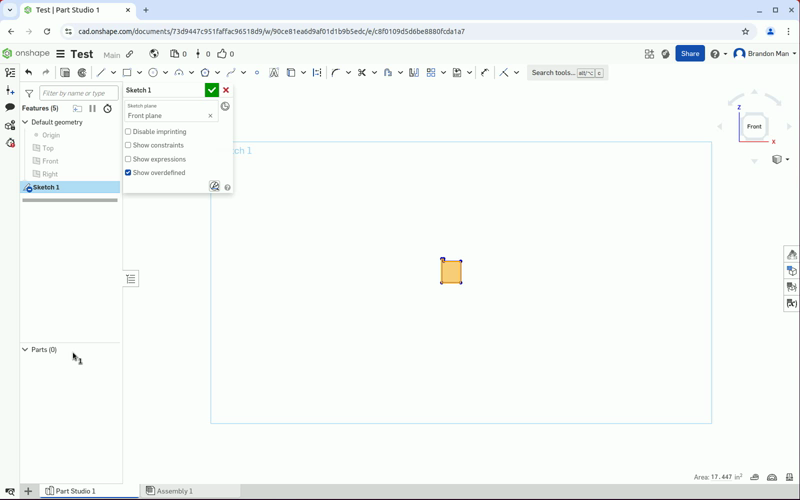
key(shift+e)
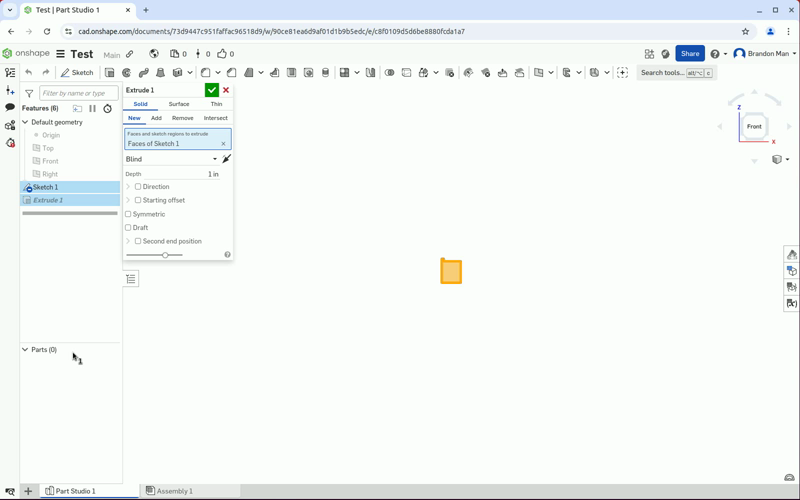
mouse_move(143, 106)
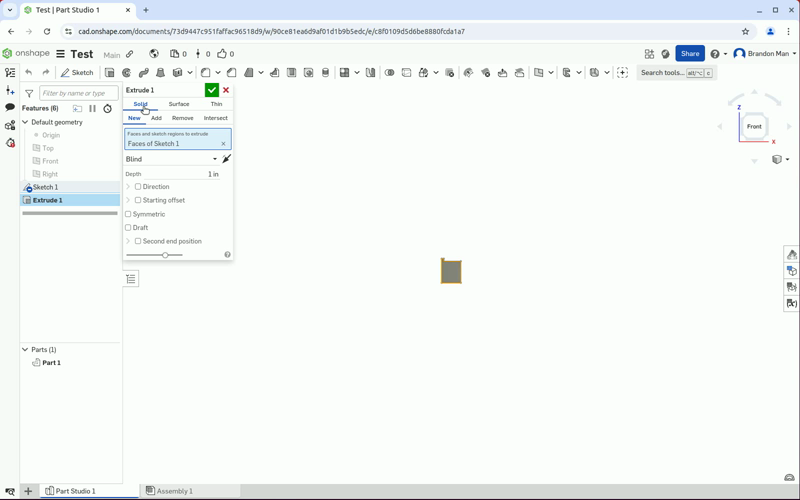
click(143, 106)
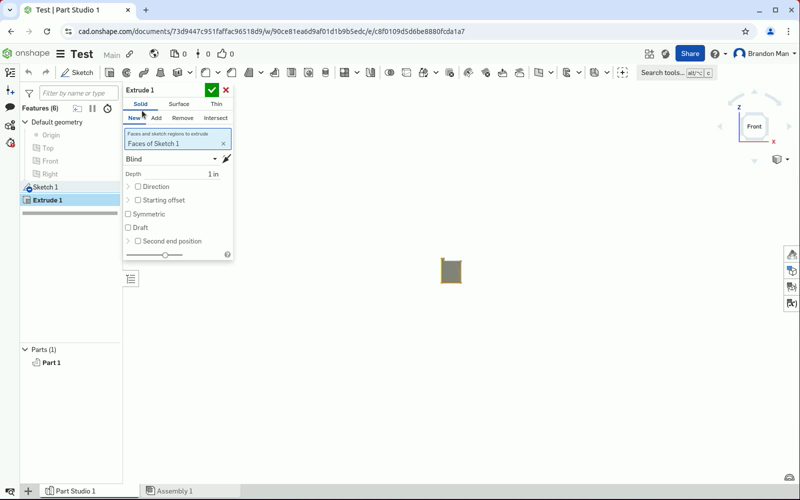
mouse_move(137, 120)
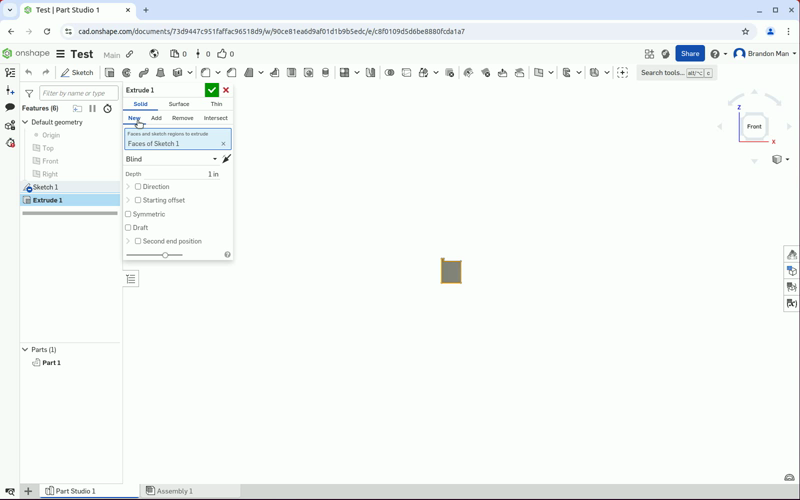
click(137, 120)
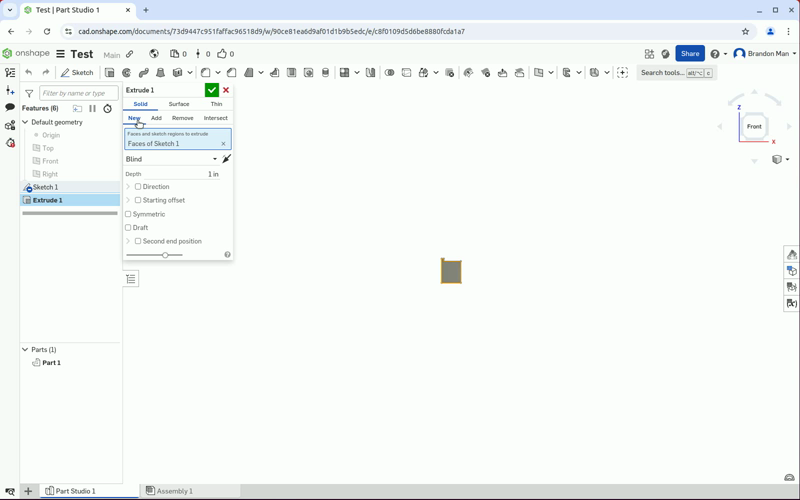
key(tab, 4)
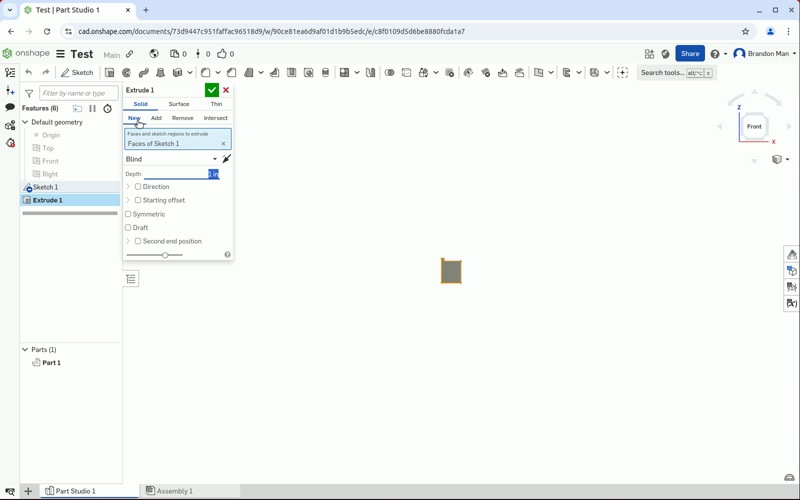
text(23.108)
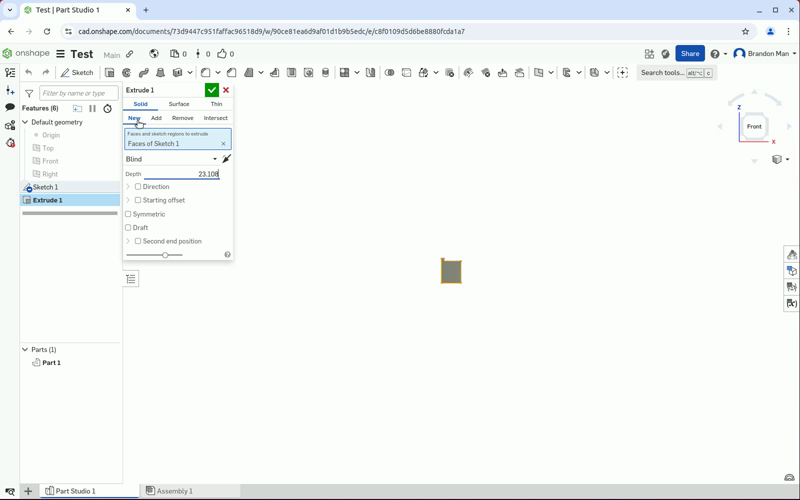
key(enter)
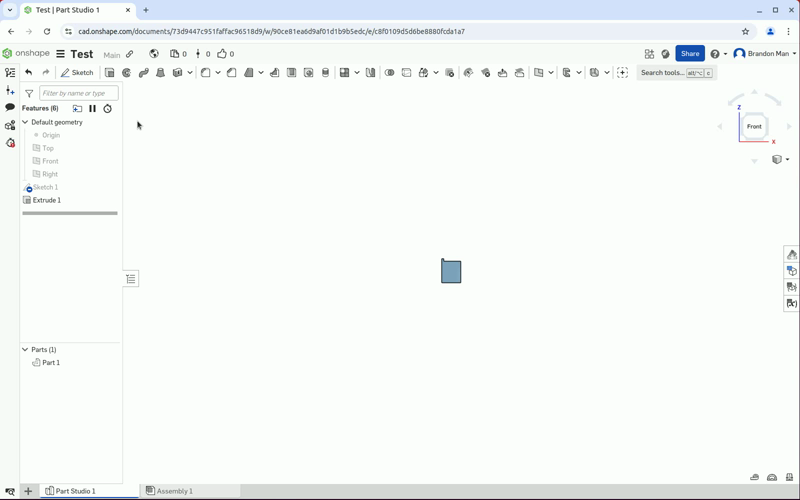
key(shift+h)
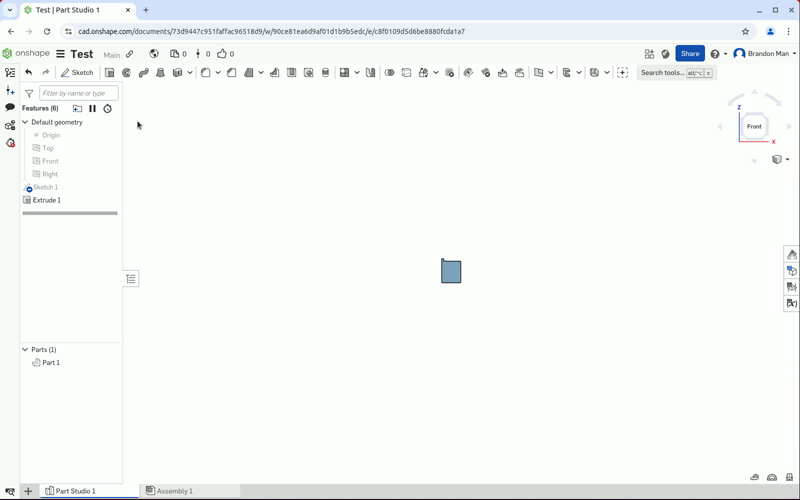
key(shift+h)
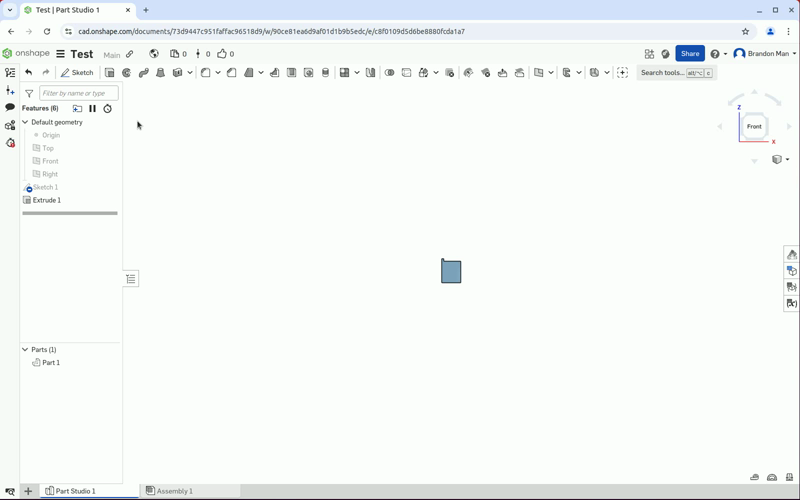
mouse_move(73, 189)
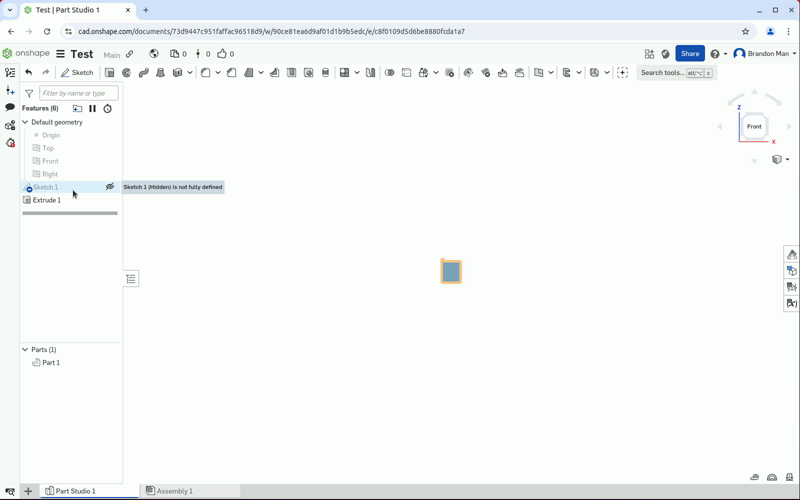
click(73, 189)
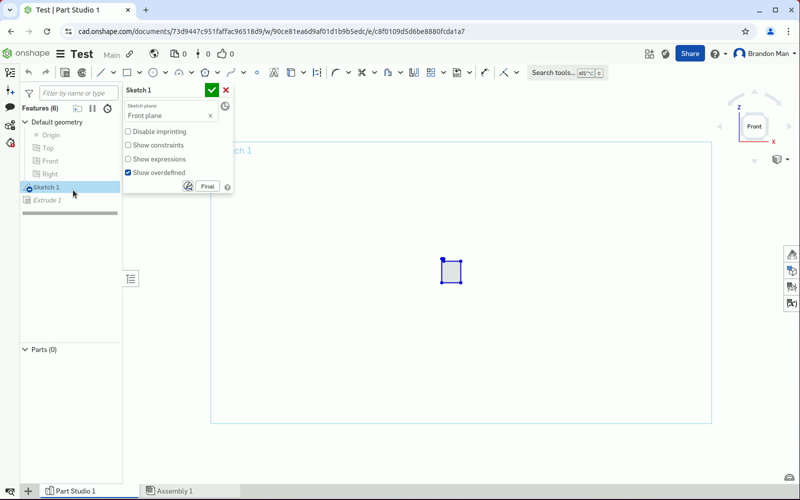
mouse_move(229, 92)
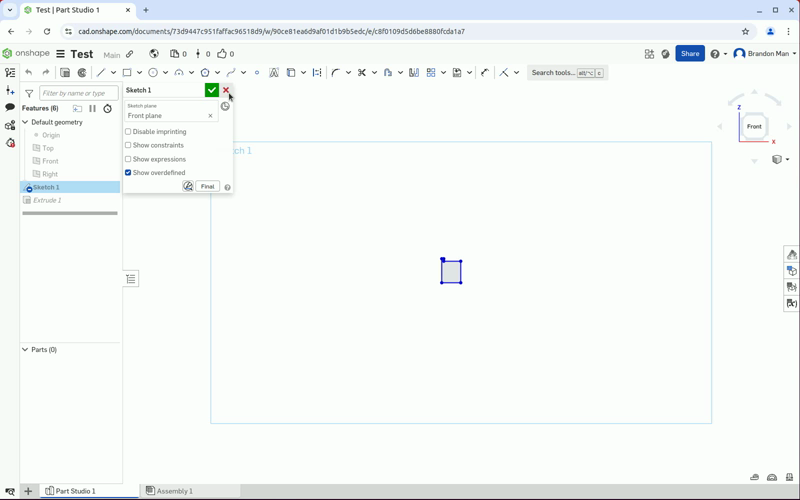
click(229, 92)
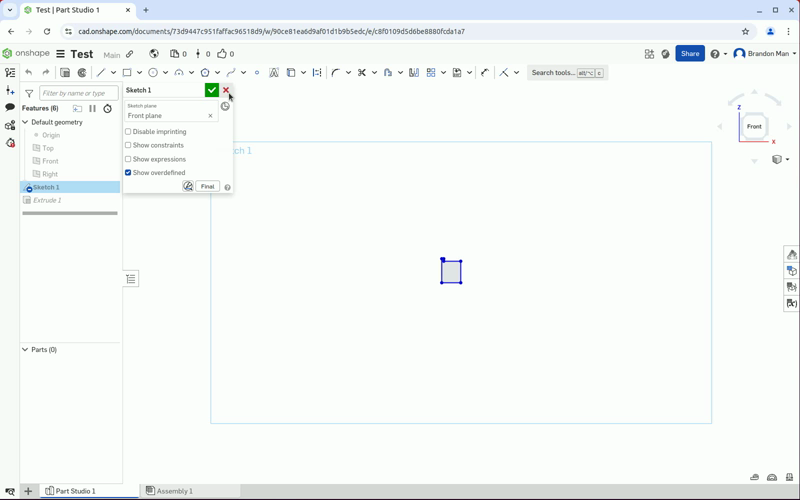
key(shift+s)
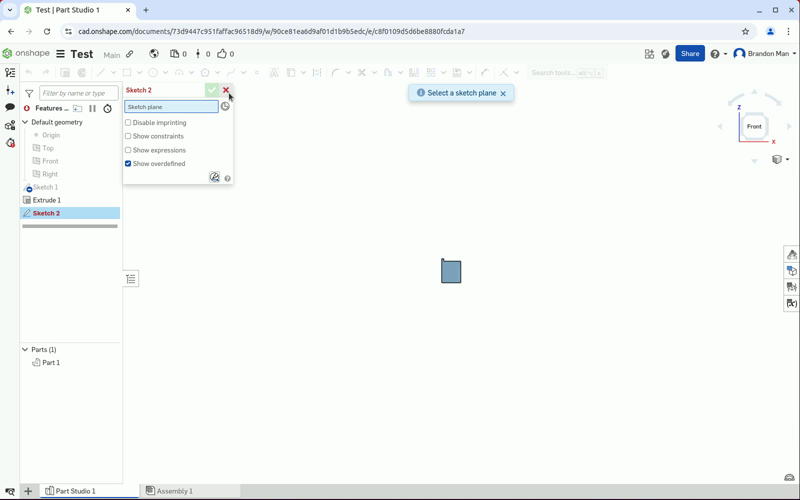
mouse_move(73, 163)
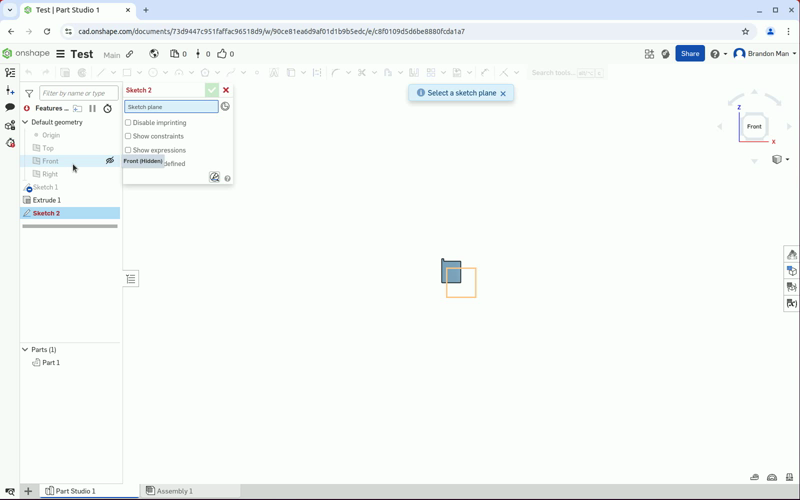
click(73, 163)
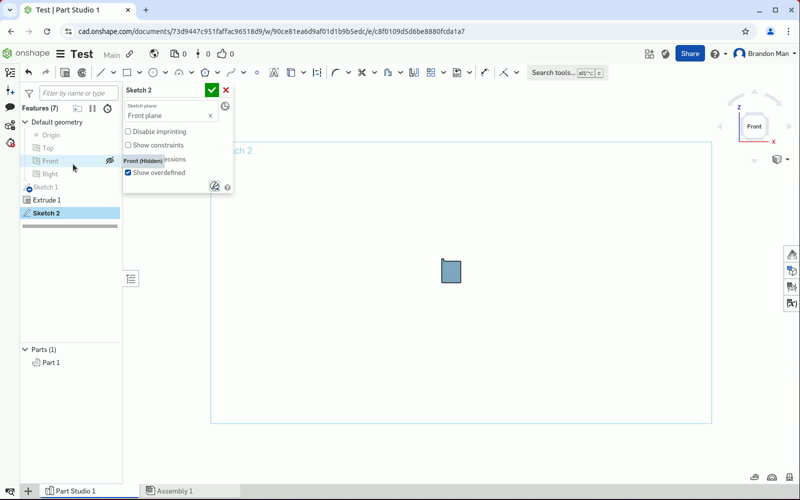
mouse_move(73, 352)
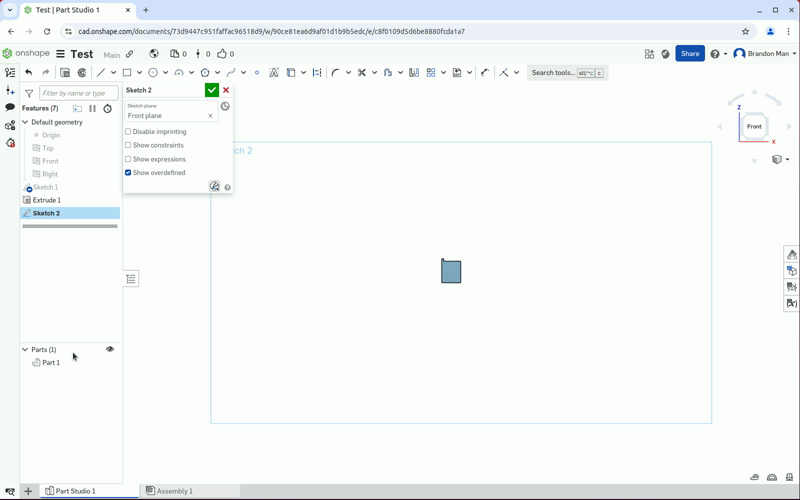
key(y)
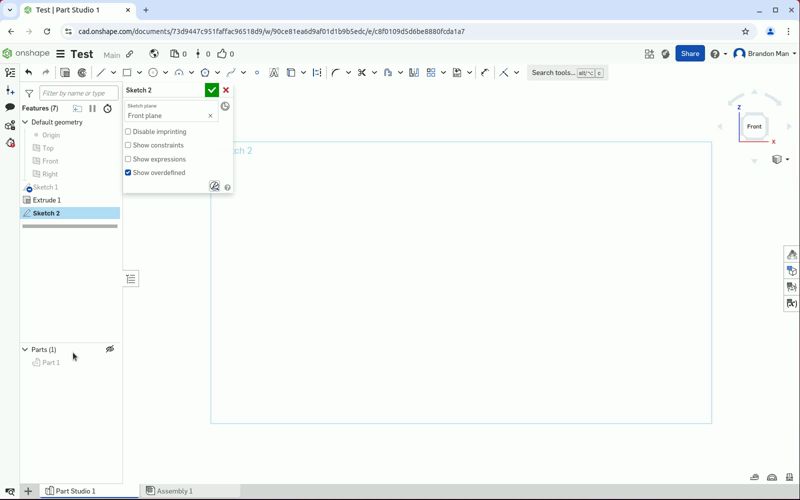
key(l)
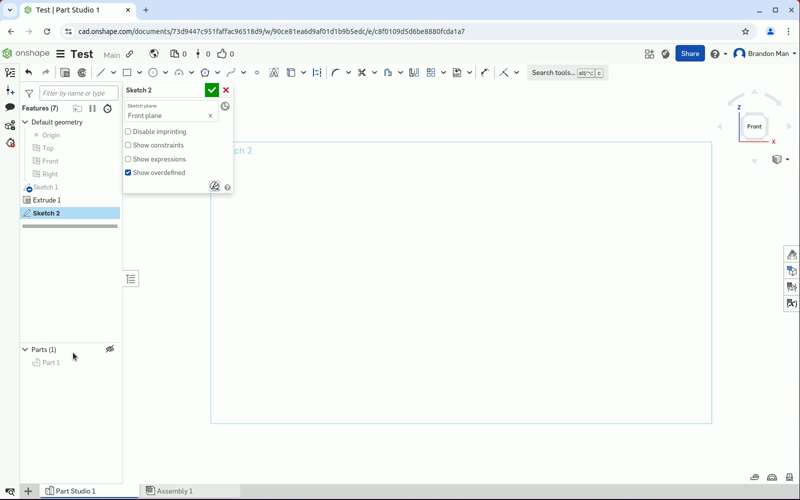
key_down(shift)
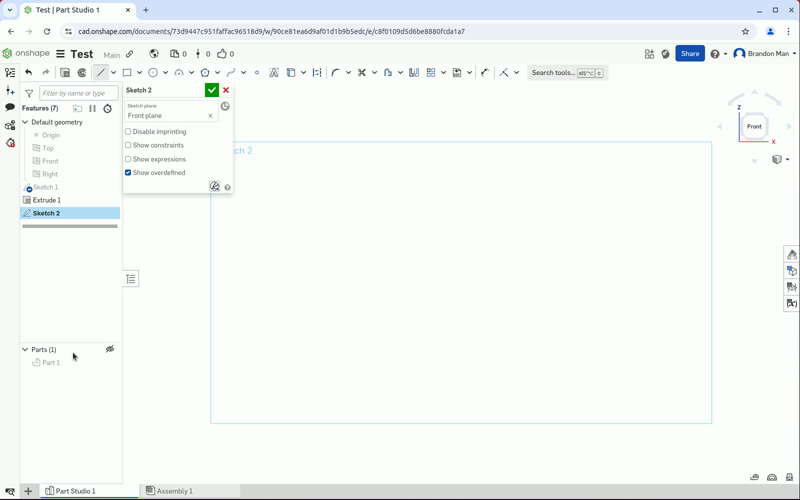
mouse_move(460, 282)
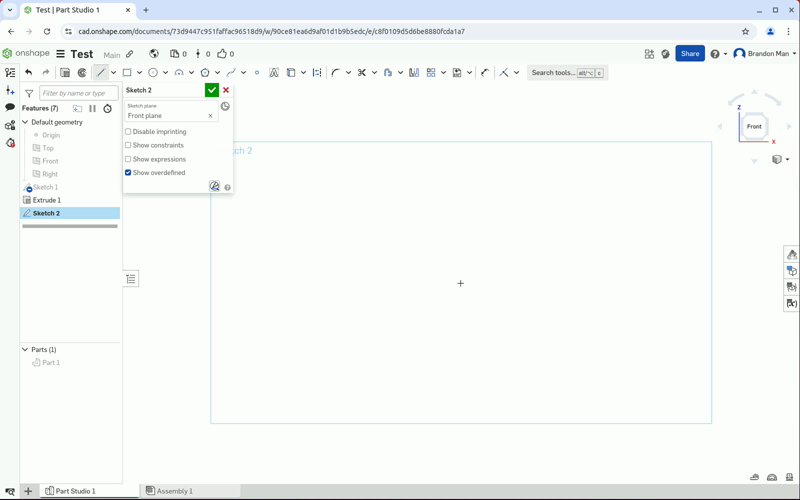
click(460, 282)
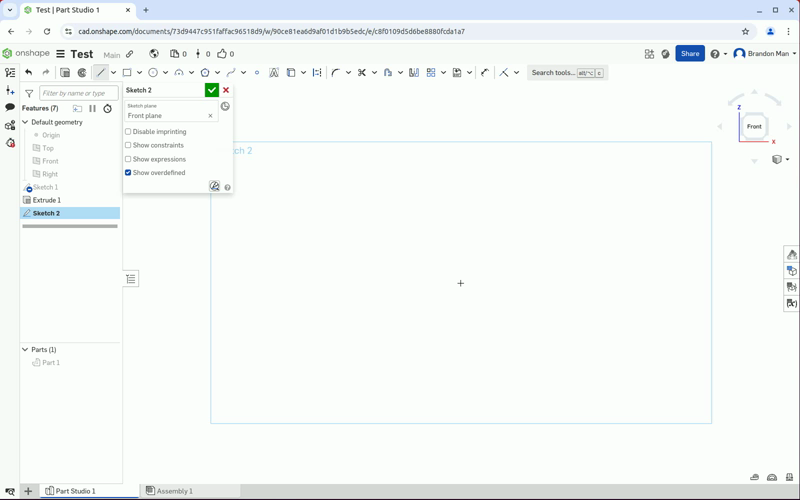
key_up(shift)
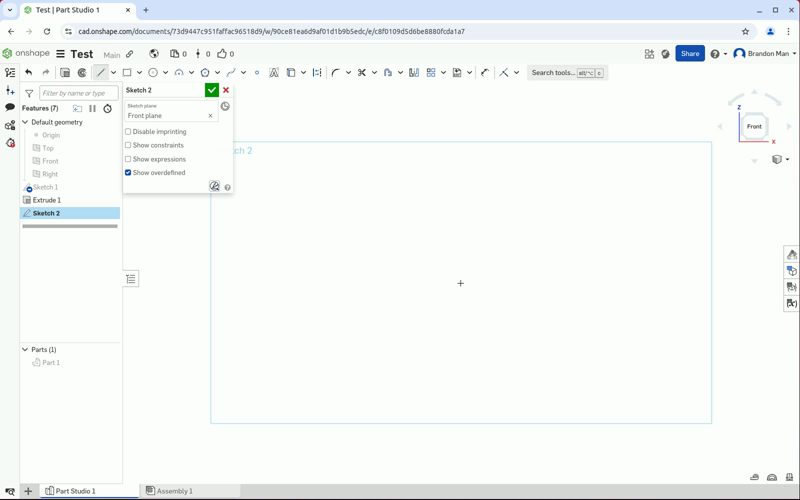
key_down(shift)
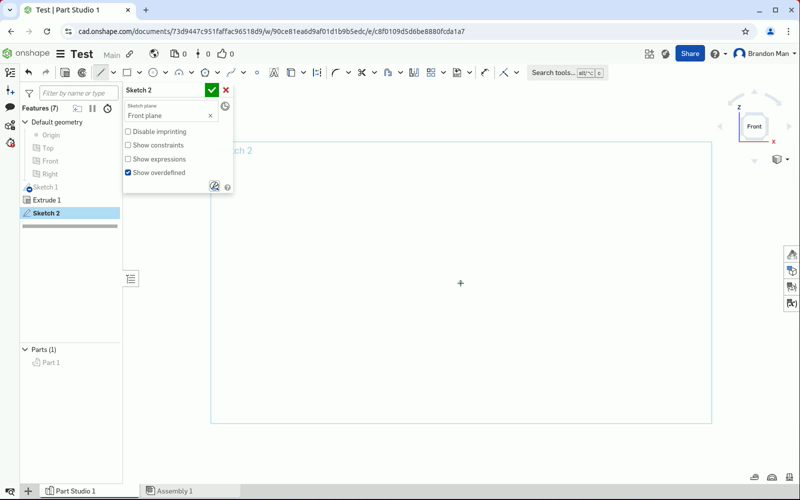
mouse_move(490, 282)
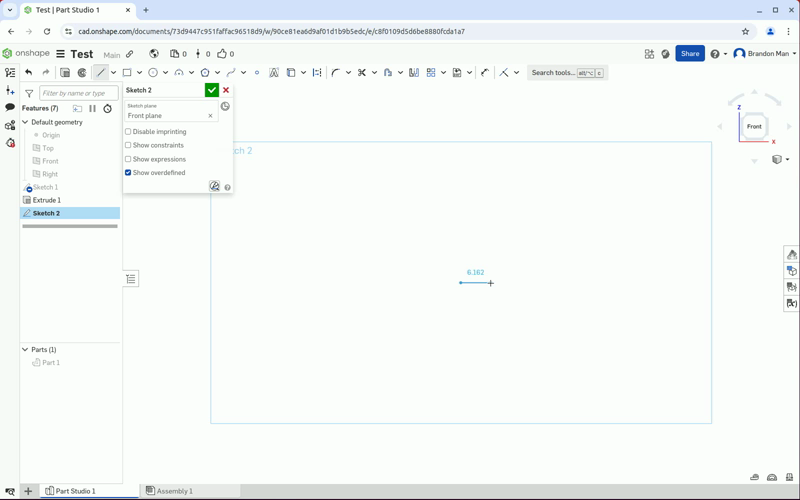
mouse_move(479, 282)
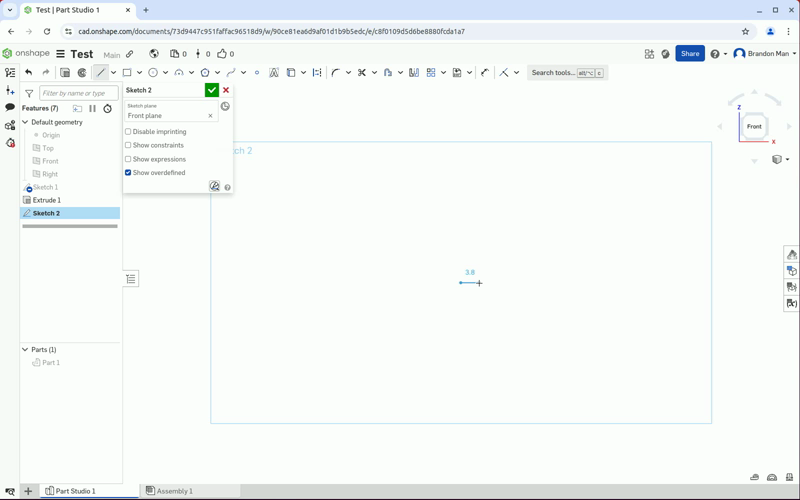
click(479, 282)
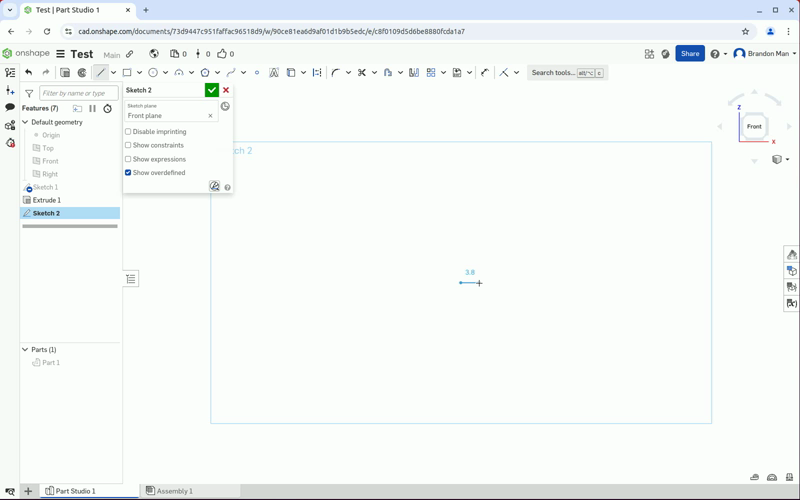
key_up(shift)
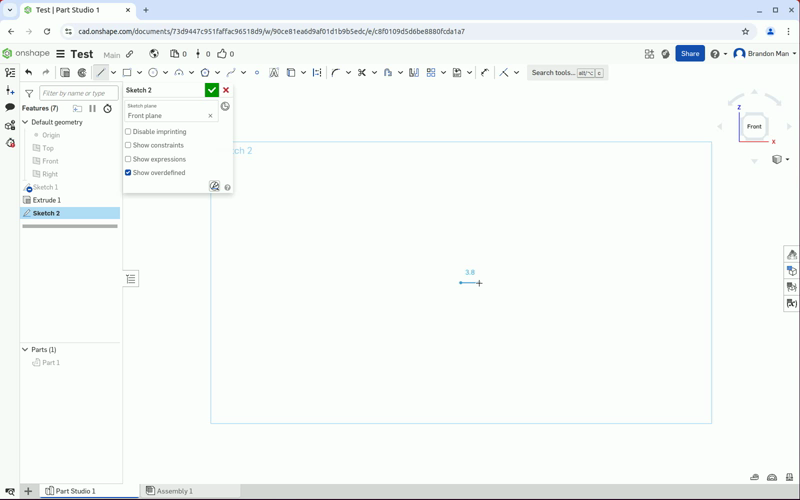
key_down(shift)
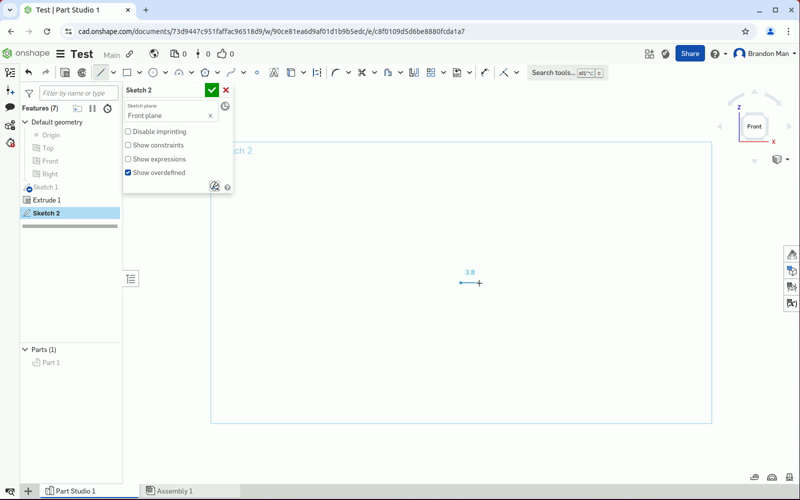
mouse_move(509, 282)
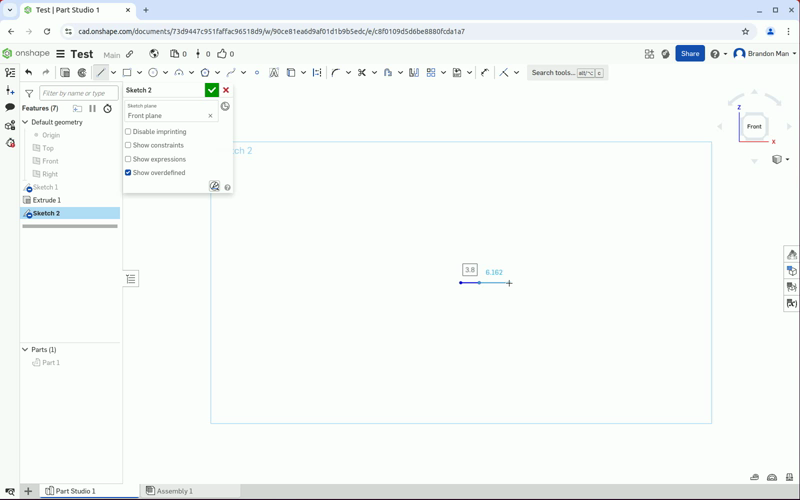
mouse_move(479, 258)
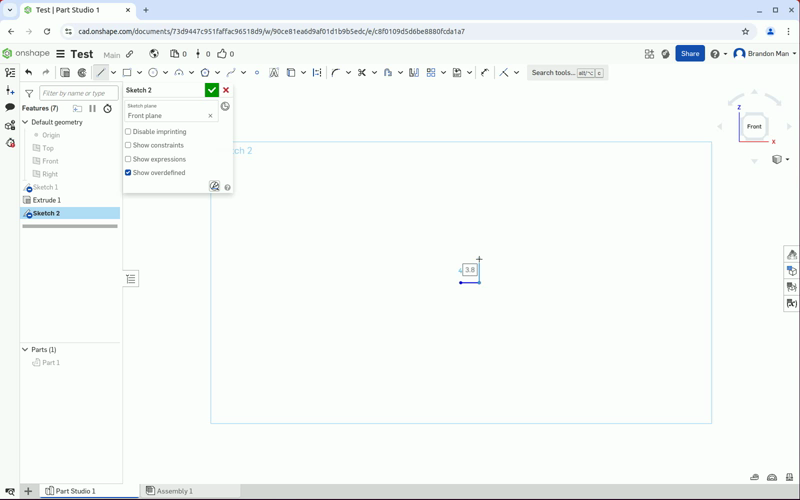
click(479, 258)
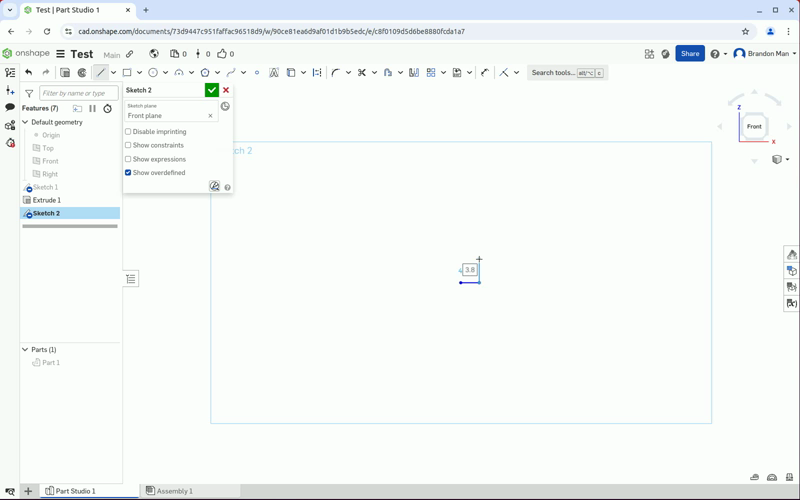
key_up(shift)
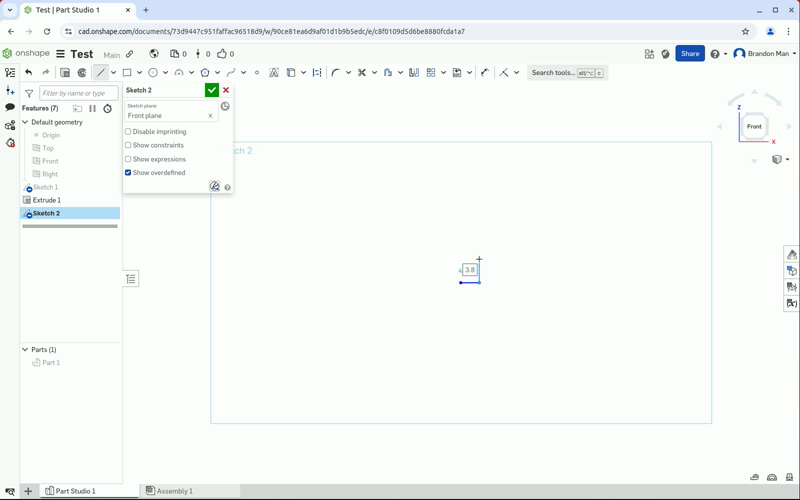
key_down(shift)
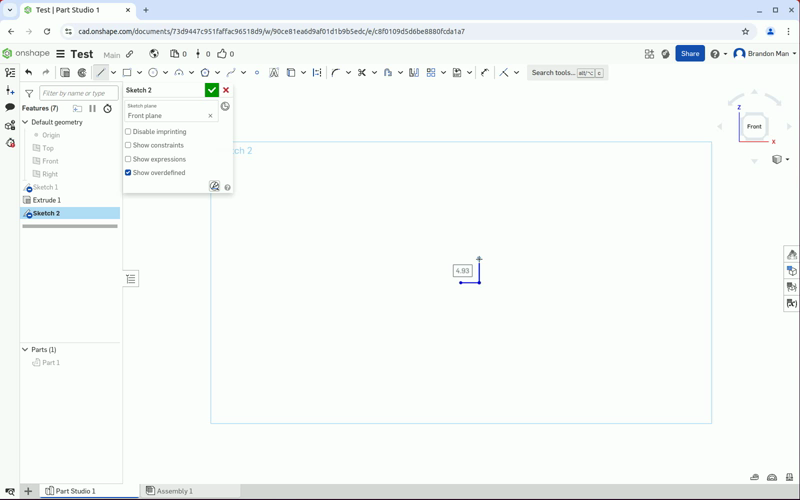
mouse_move(509, 258)
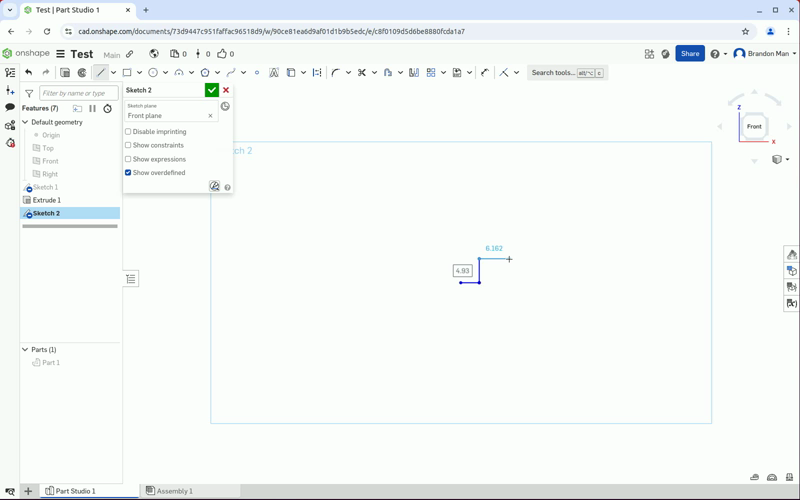
mouse_move(477, 258)
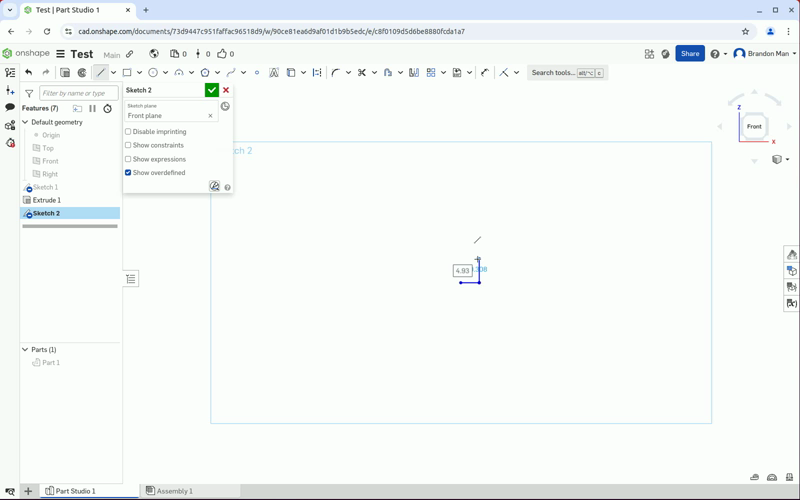
scroll(6)
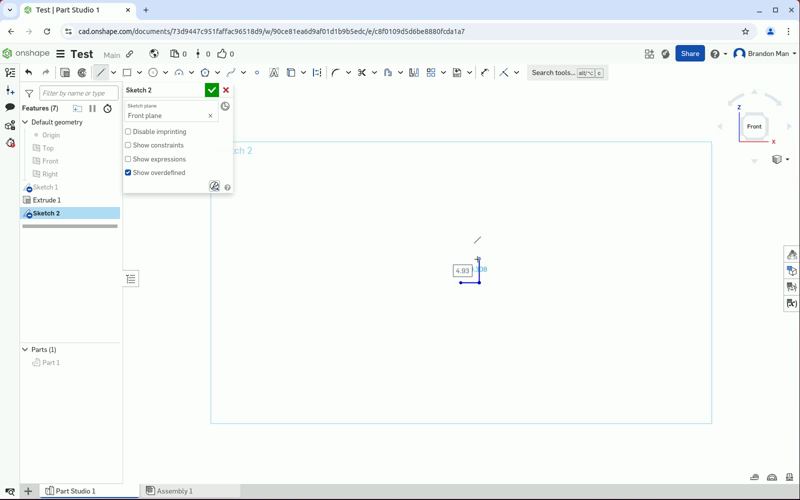
scroll(6)
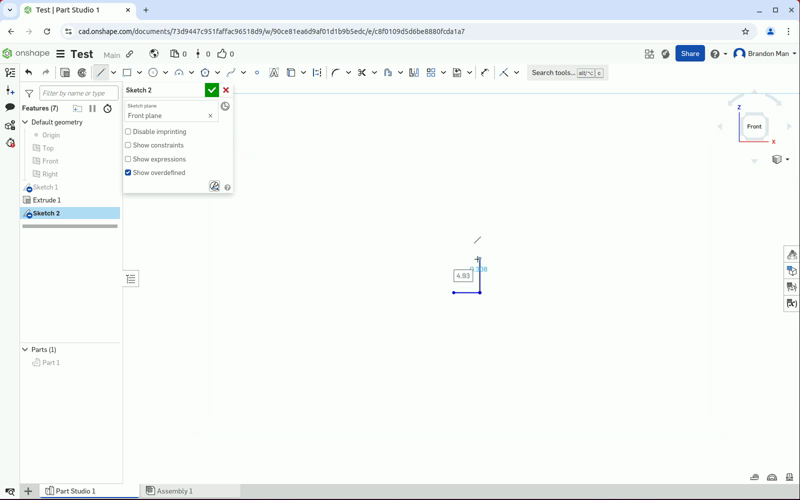
scroll(6)
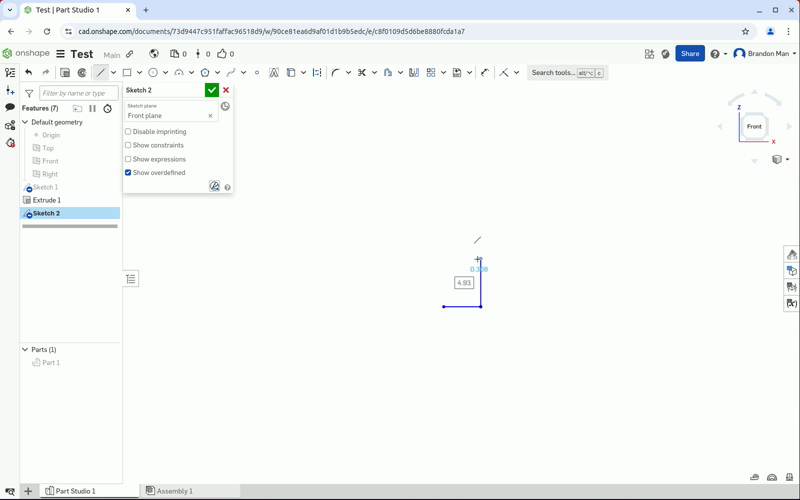
scroll(6)
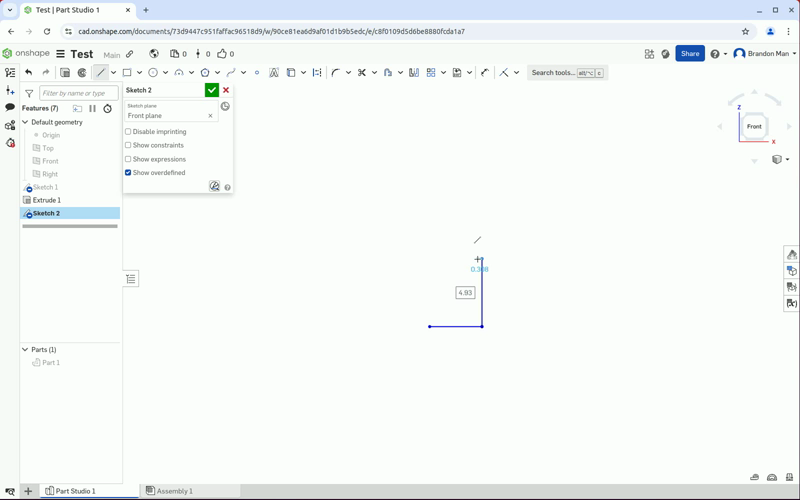
scroll(6)
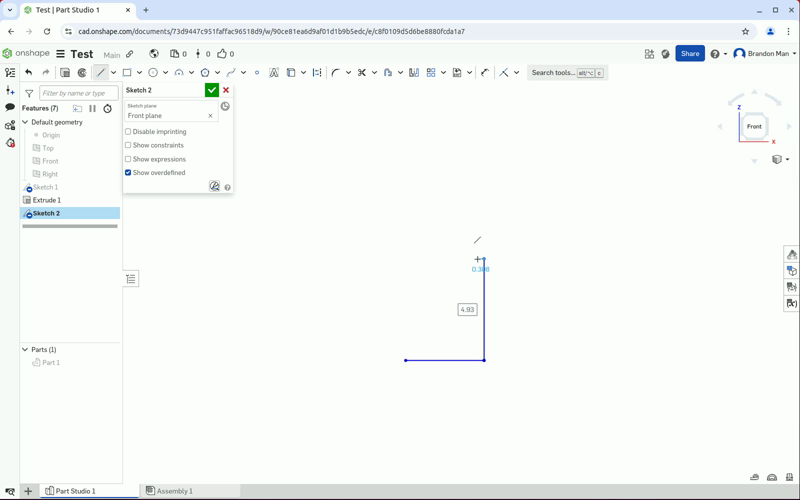
scroll(6)
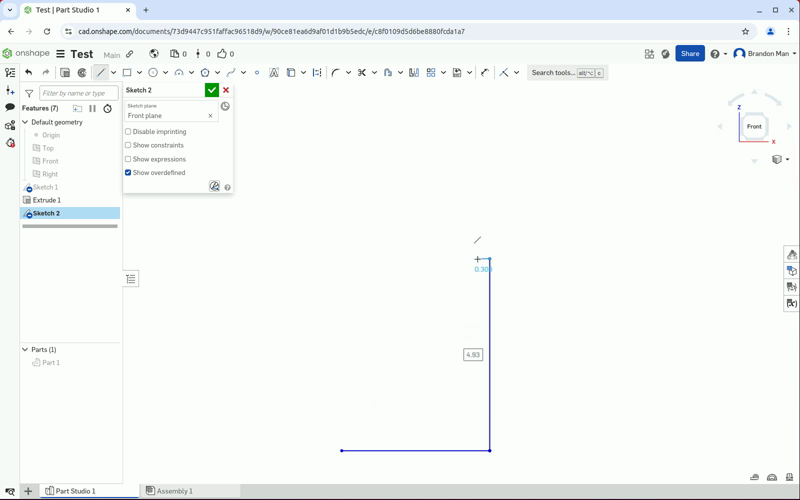
scroll(6)
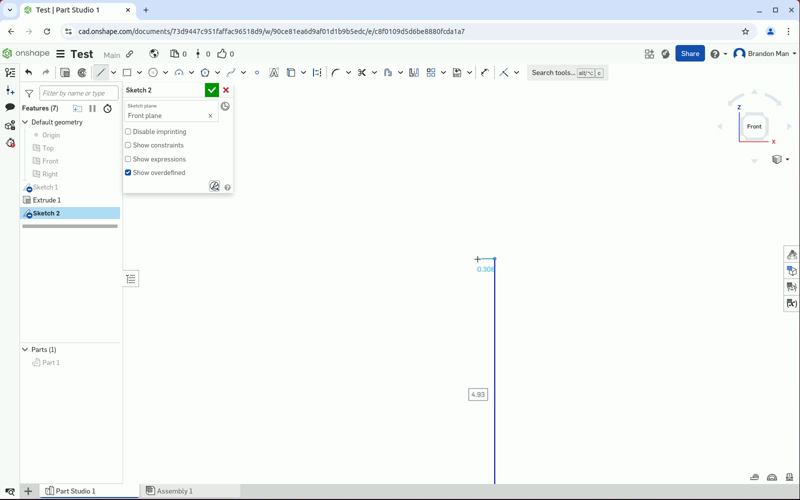
click(477, 258)
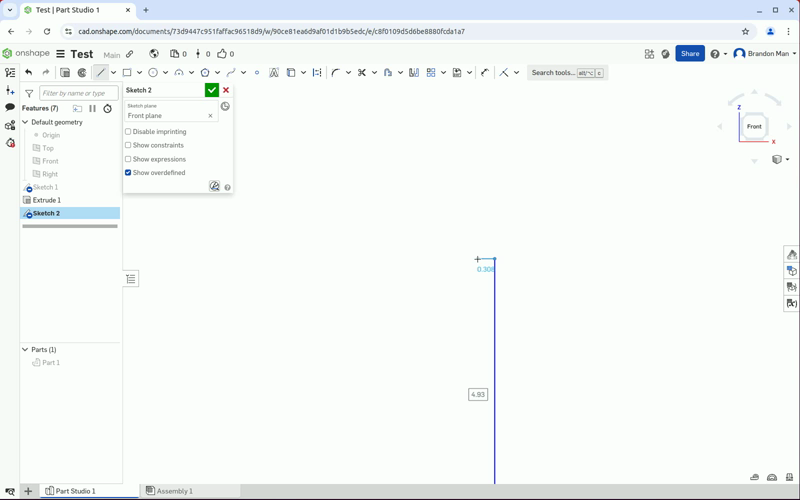
scroll(-6)
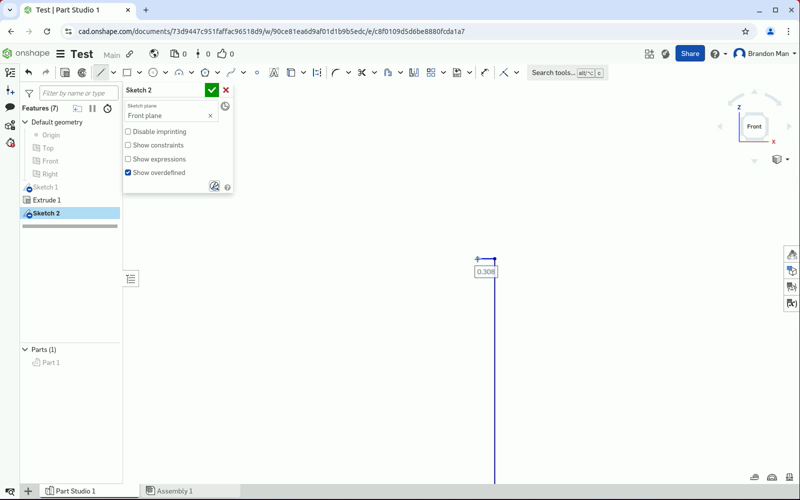
scroll(-6)
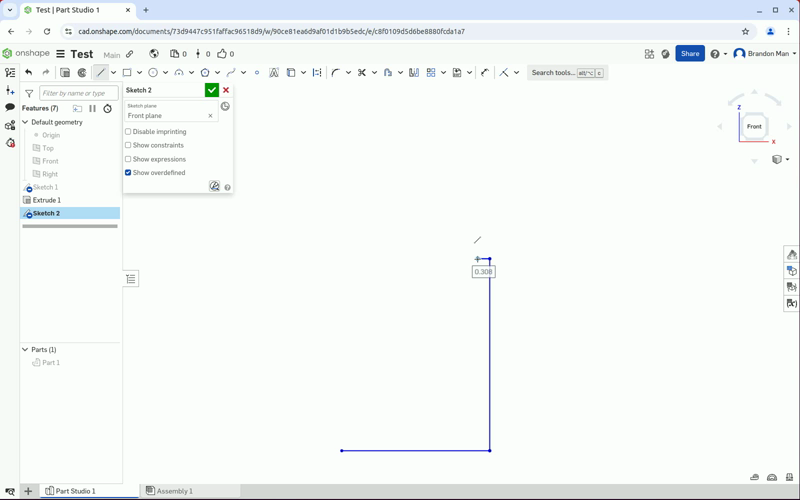
scroll(-6)
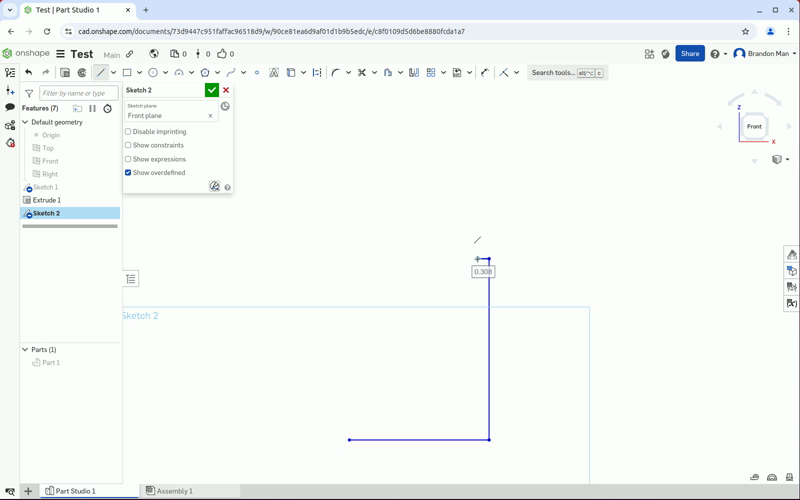
scroll(-6)
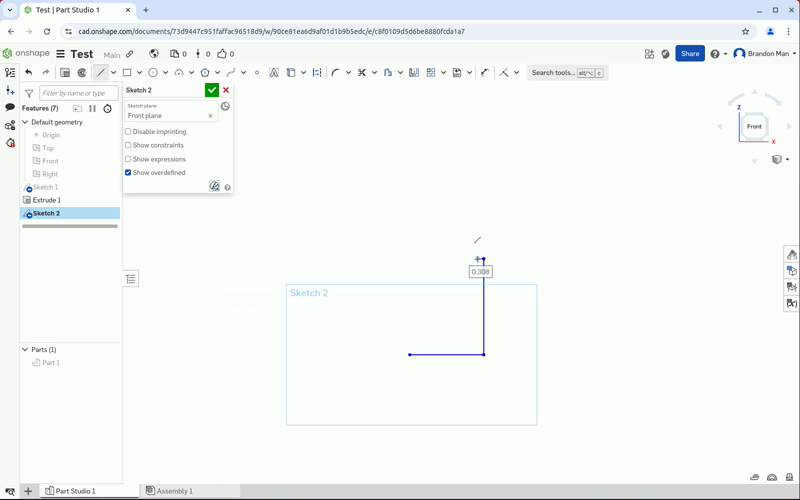
scroll(-6)
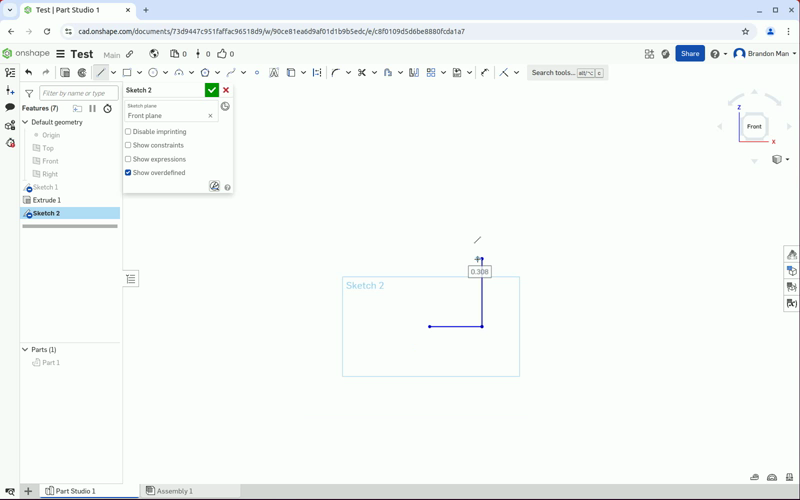
scroll(-6)
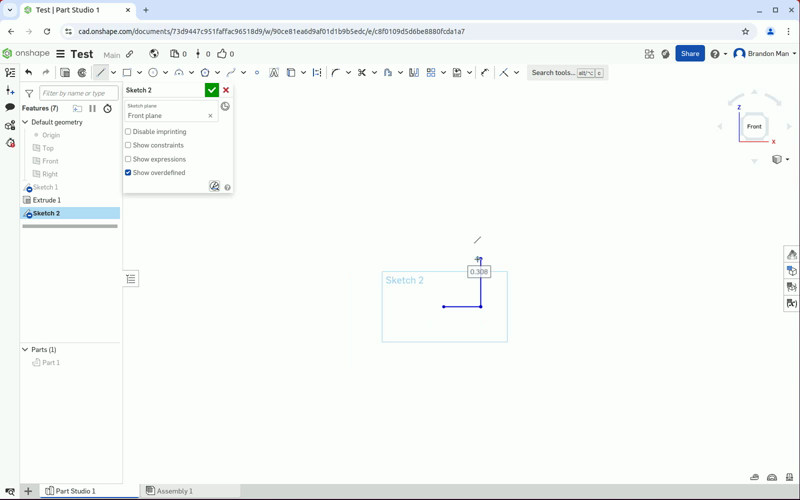
scroll(-6)
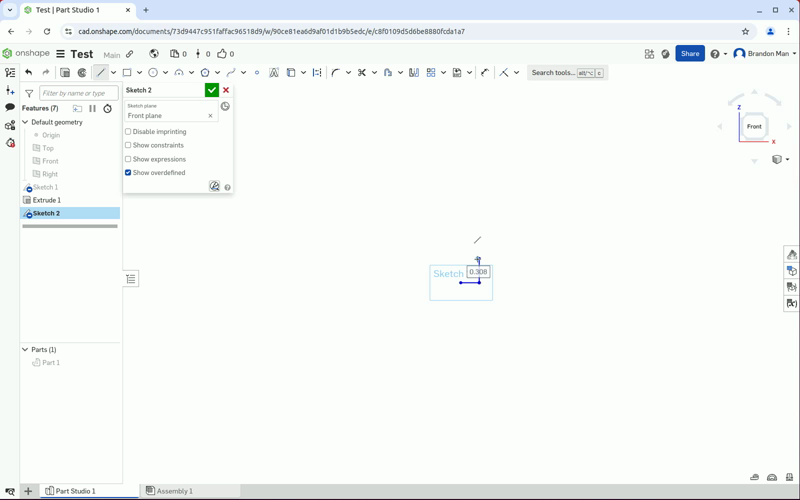
key_up(shift)
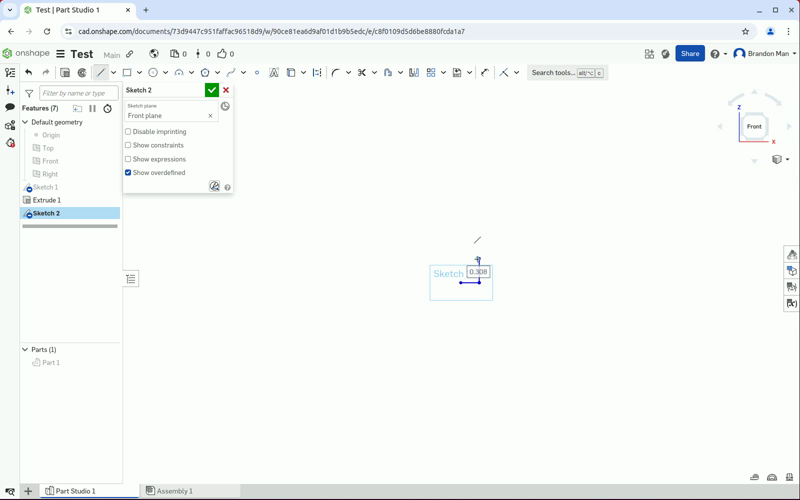
key_down(shift)
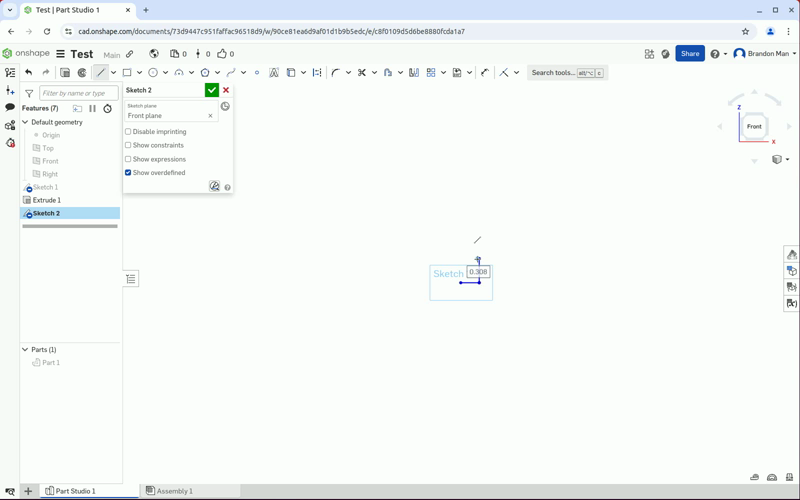
mouse_move(507, 258)
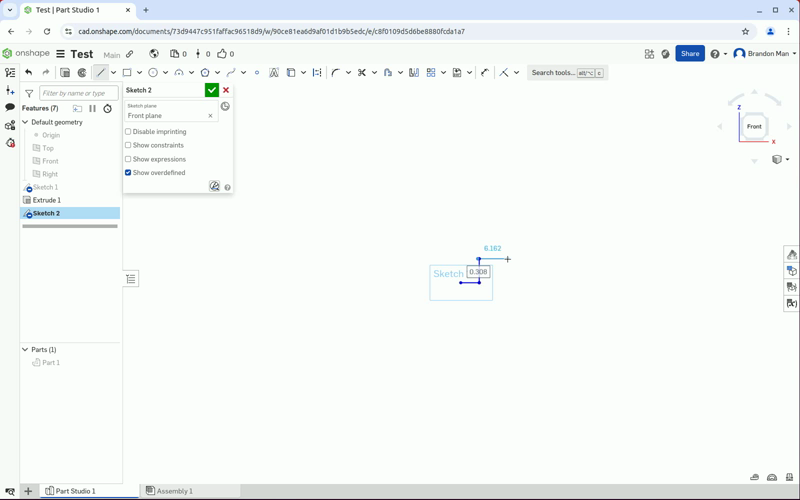
mouse_move(477, 261)
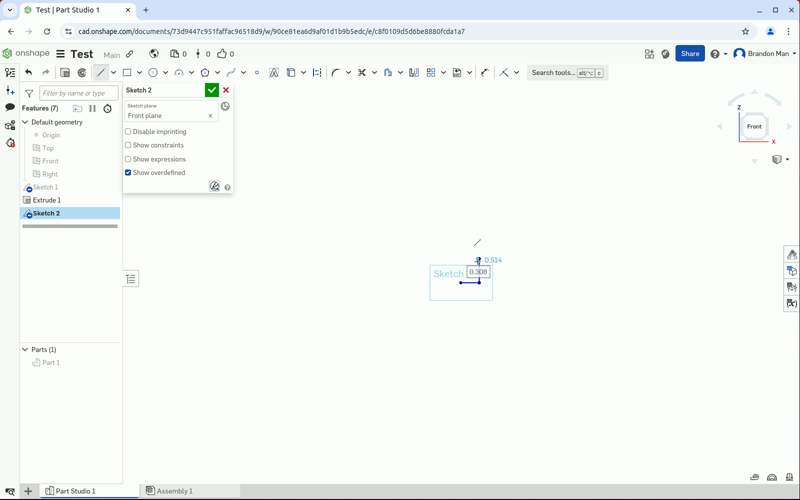
scroll(6)
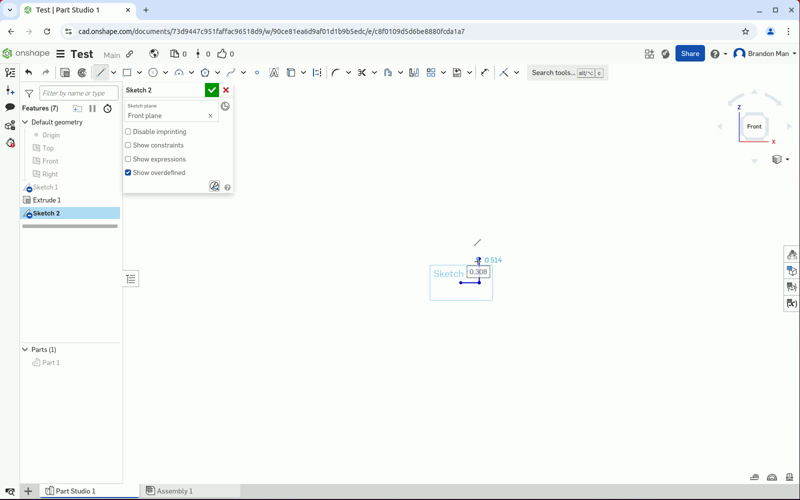
scroll(6)
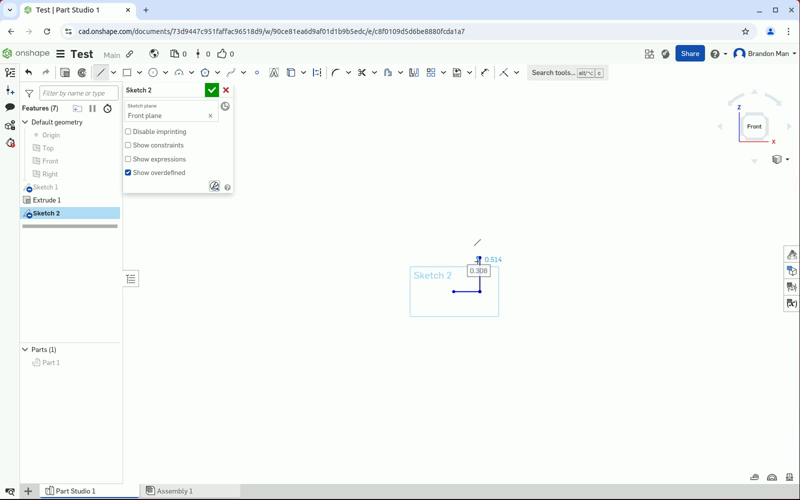
scroll(6)
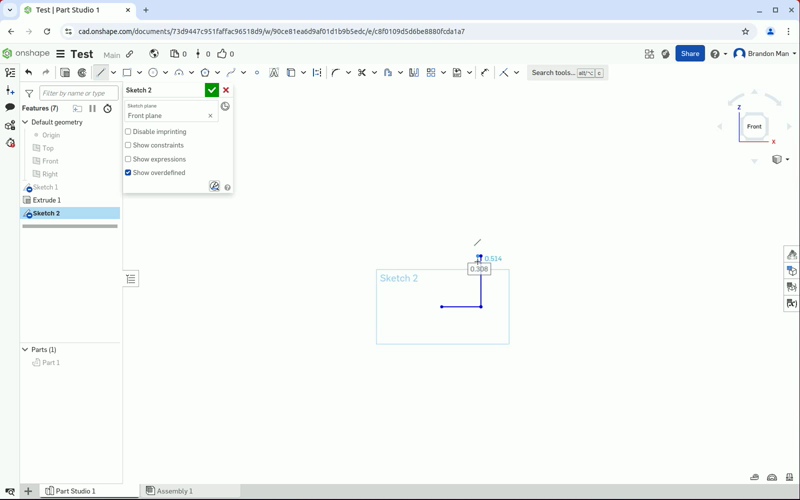
scroll(6)
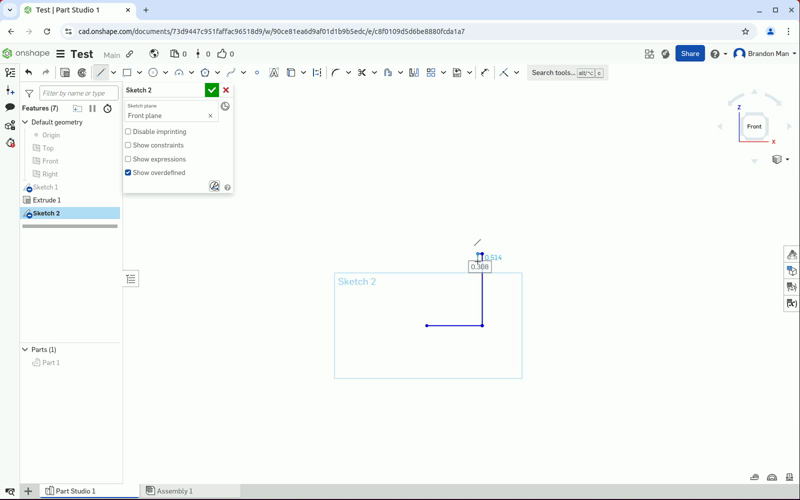
scroll(6)
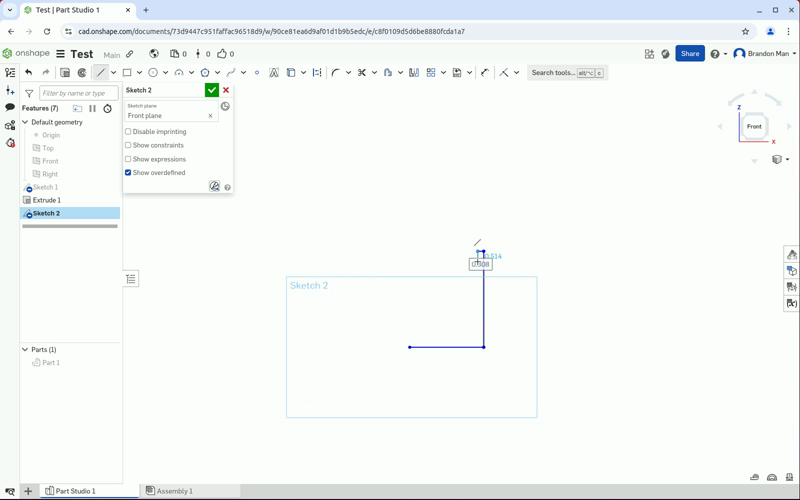
scroll(6)
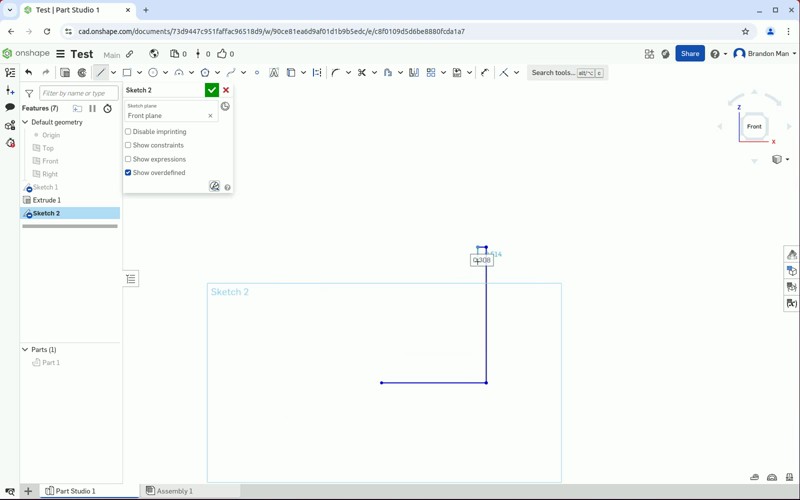
scroll(6)
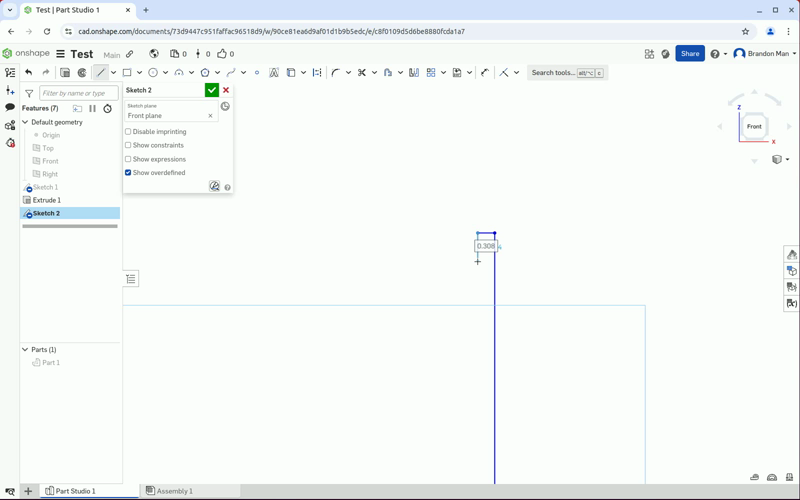
click(477, 261)
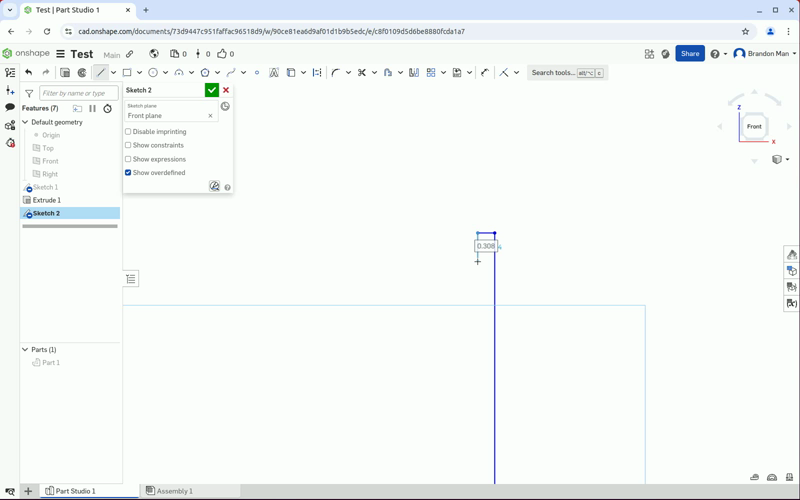
scroll(-6)
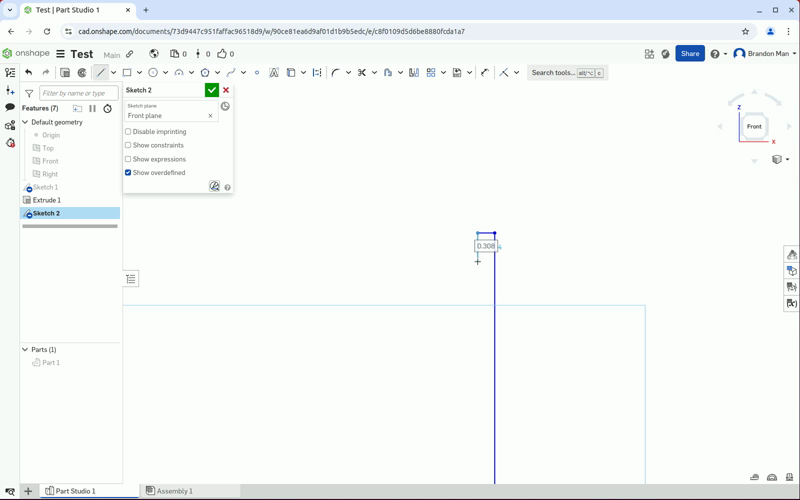
scroll(-6)
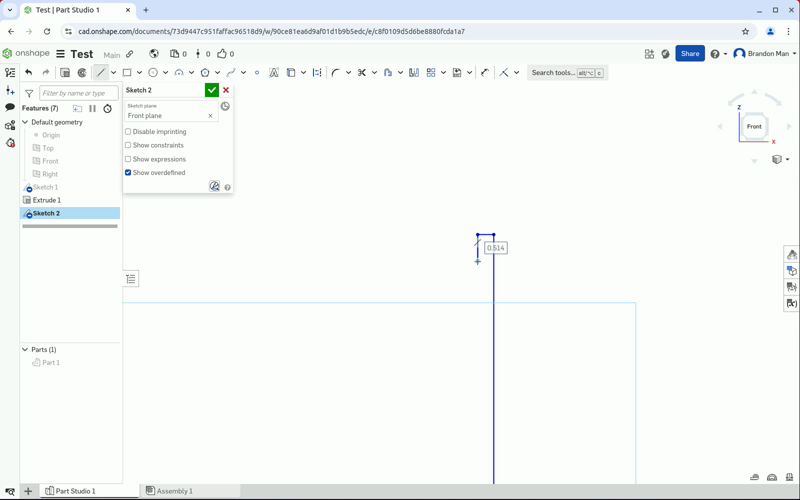
scroll(-6)
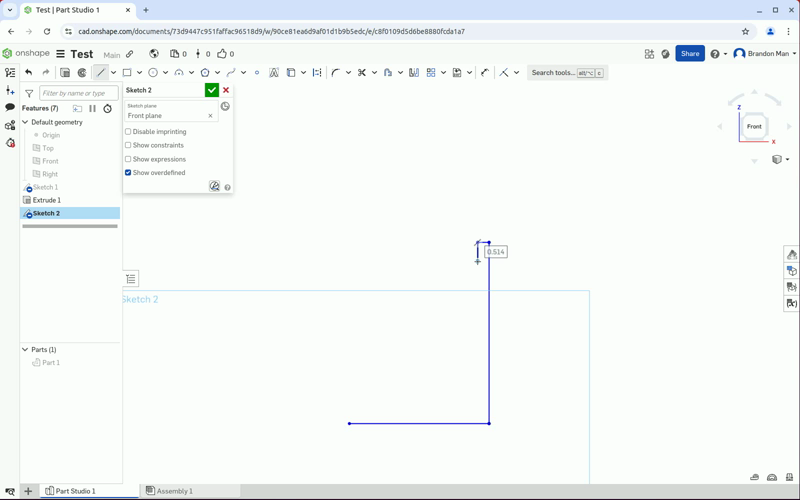
scroll(-6)
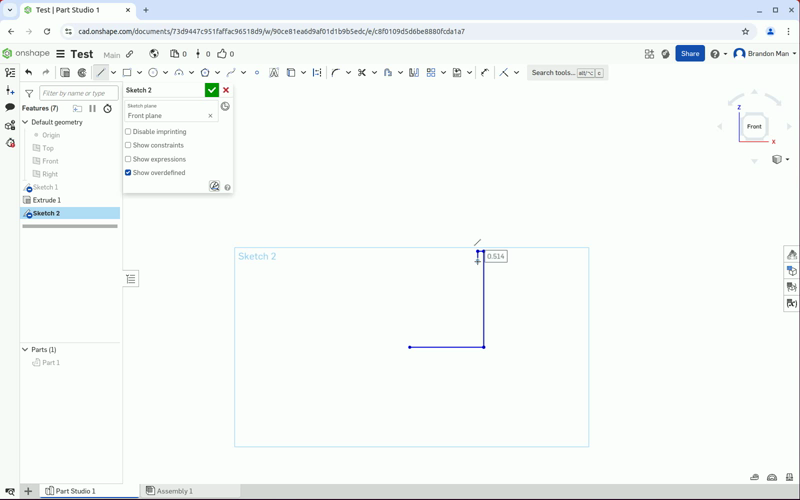
scroll(-6)
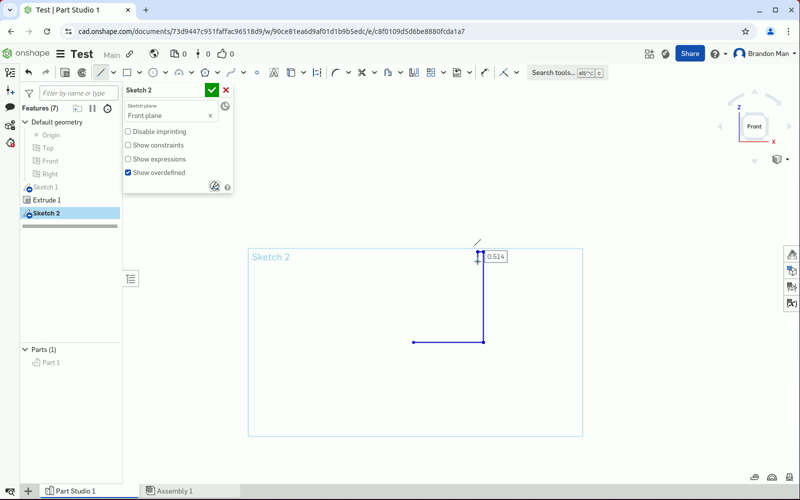
scroll(-6)
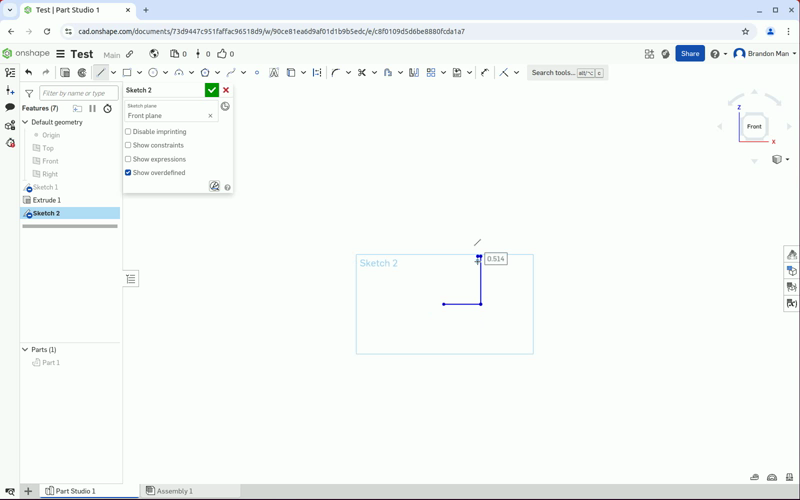
scroll(-6)
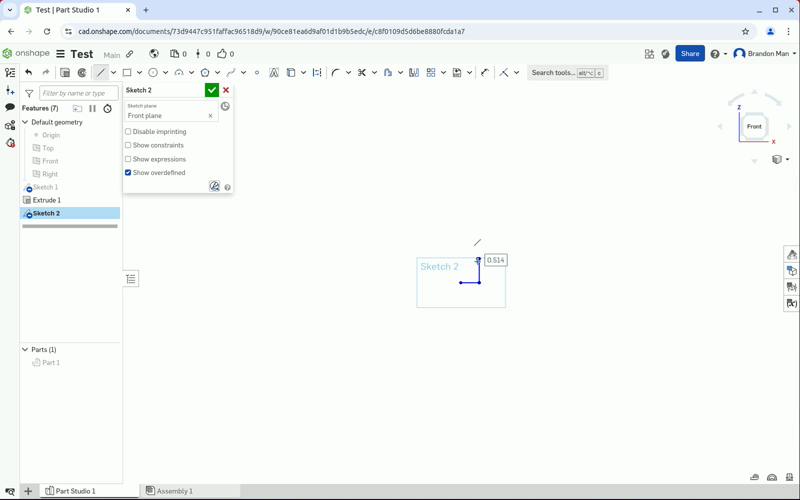
key_up(shift)
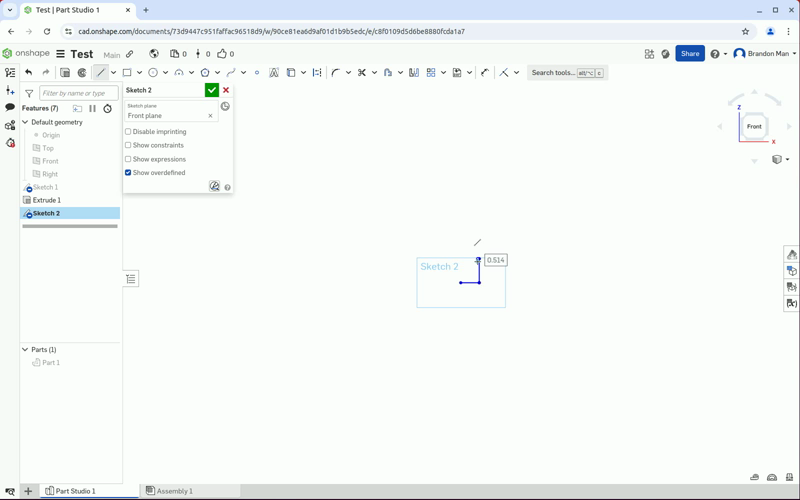
key_down(shift)
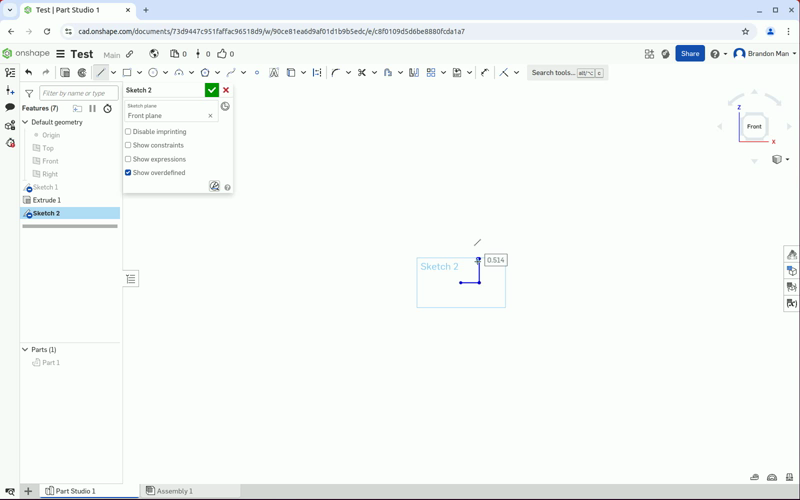
mouse_move(507, 261)
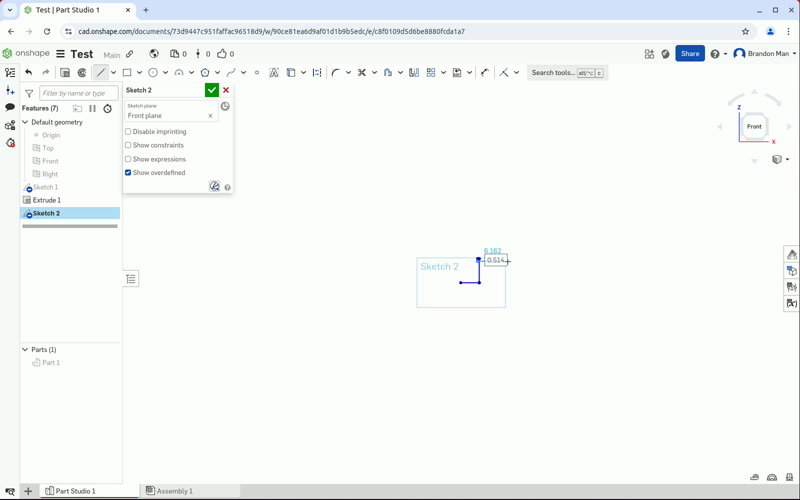
mouse_move(460, 261)
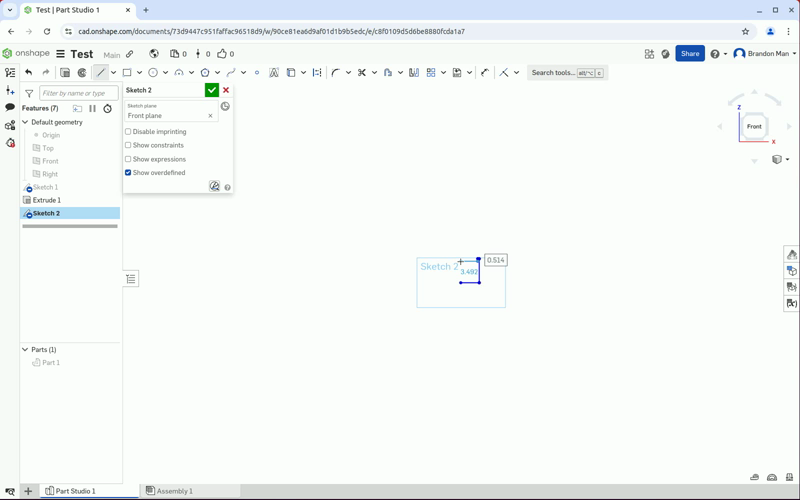
click(460, 261)
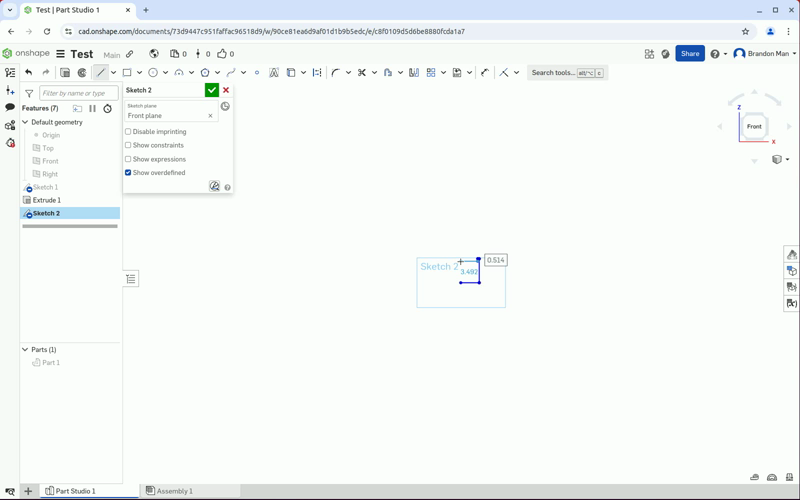
key_up(shift)
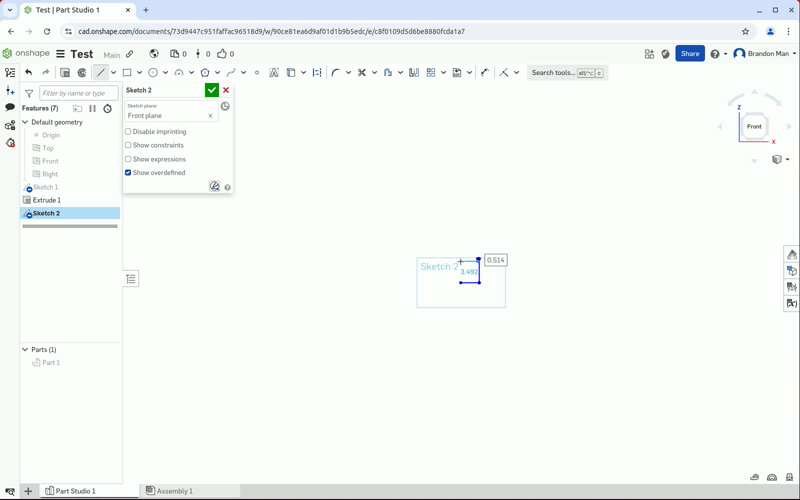
mouse_move(490, 261)
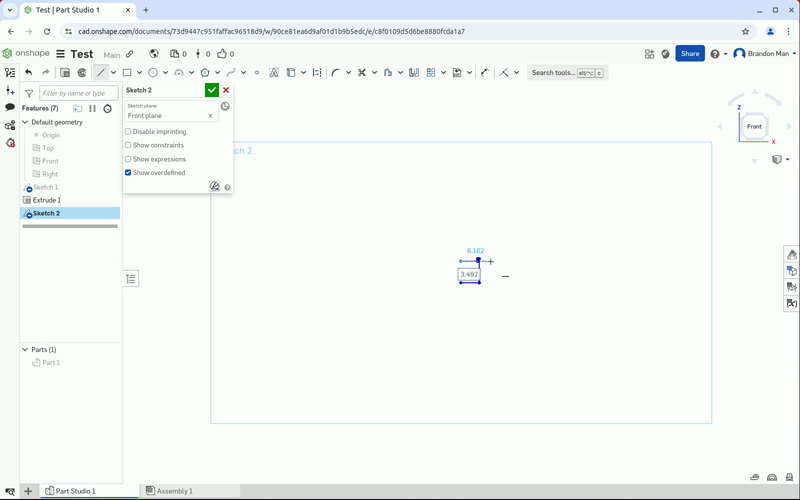
key_down(shift)
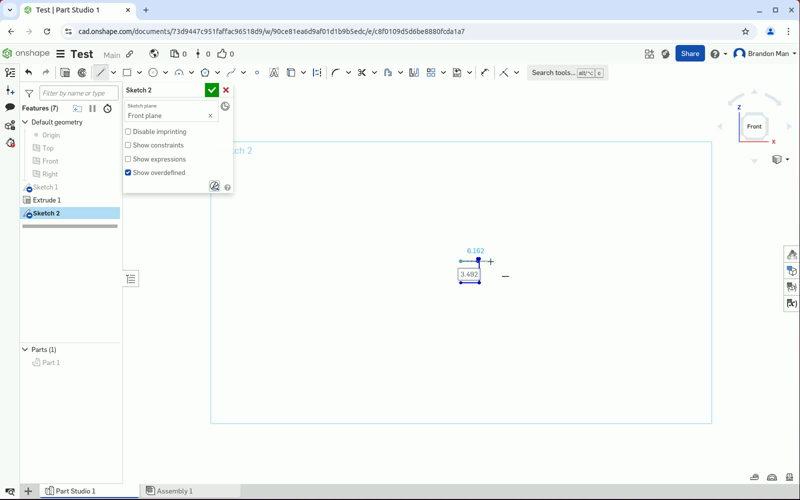
mouse_move(460, 282)
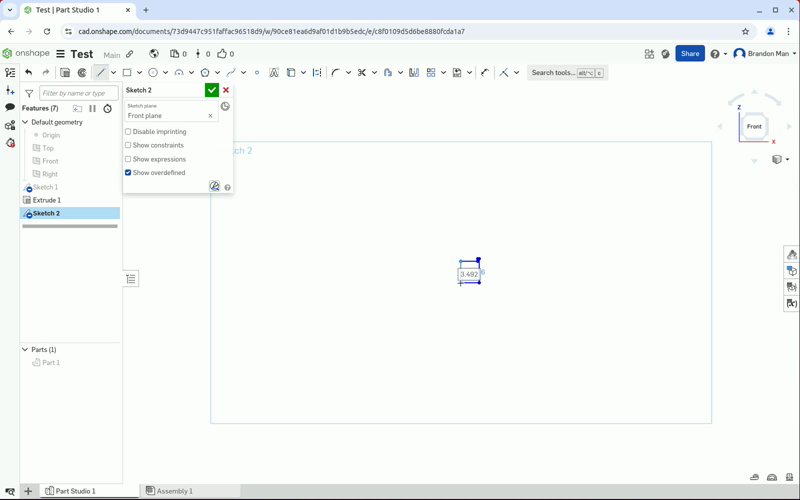
key_up(shift)
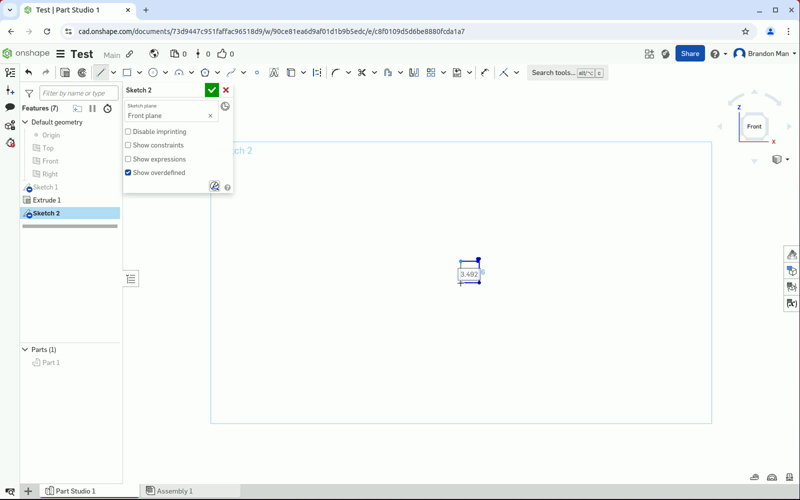
click(460, 282)
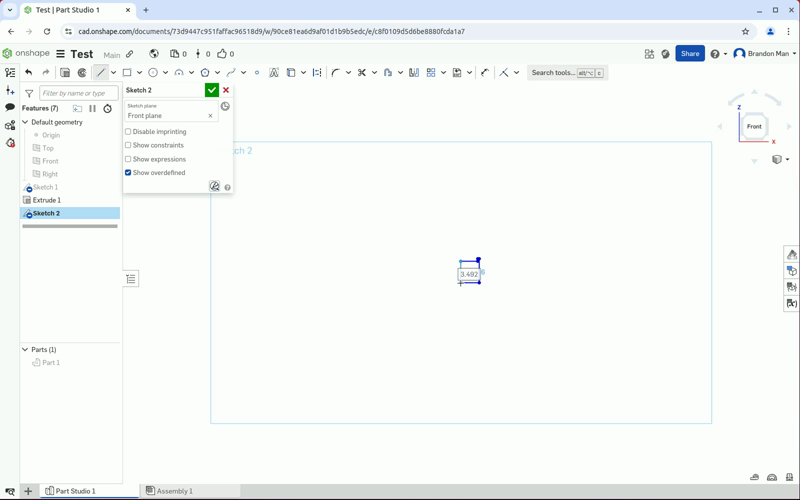
key(esc)
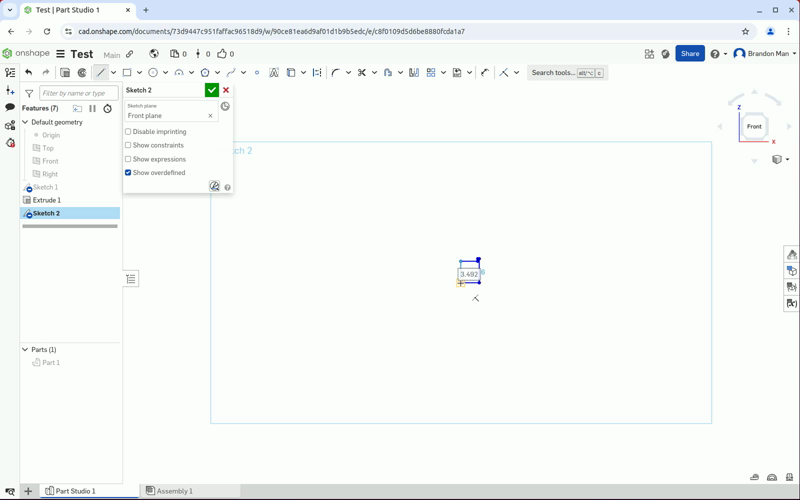
mouse_move(473, 276)
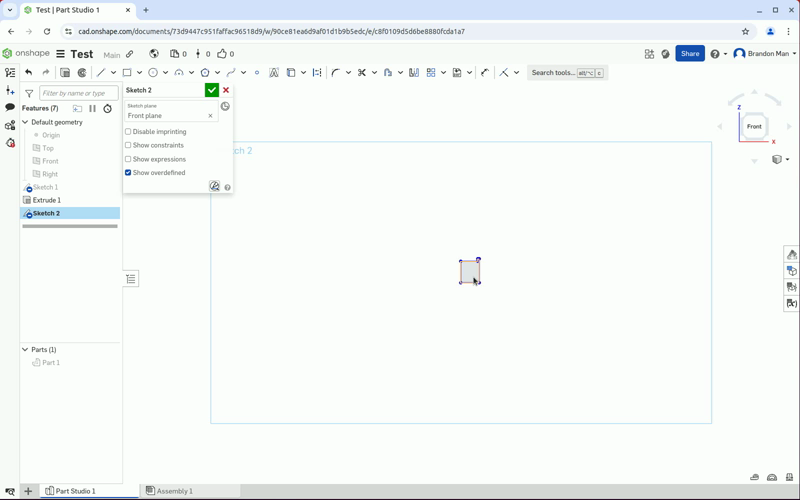
scroll(6)
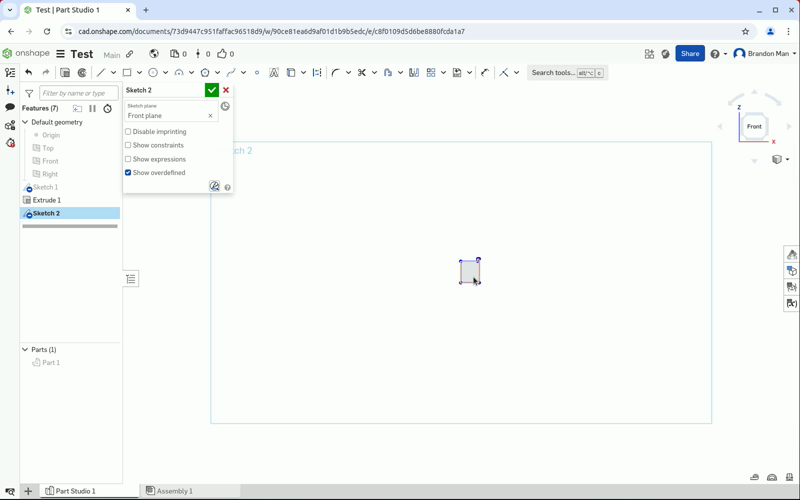
scroll(6)
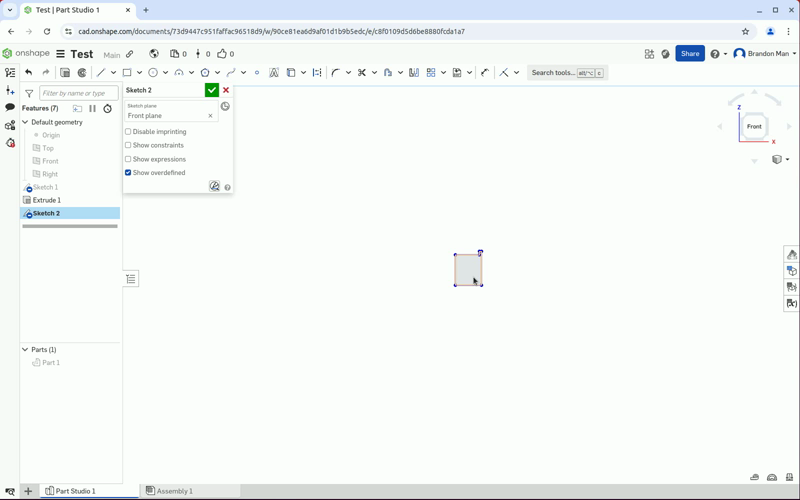
scroll(6)
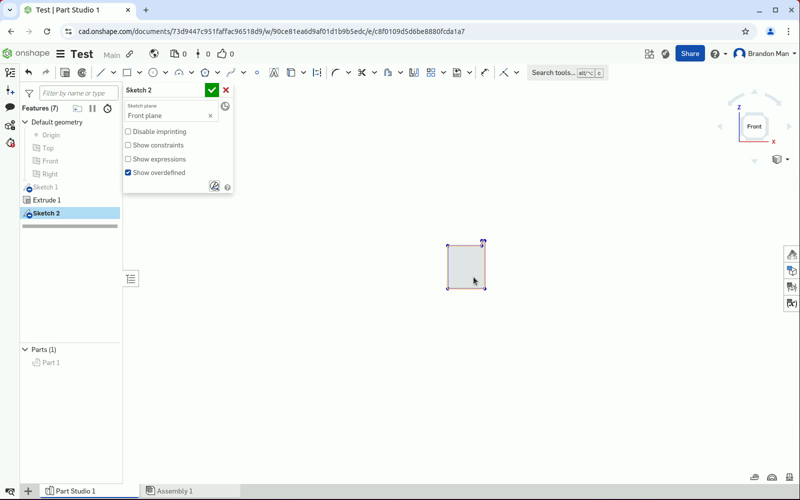
scroll(6)
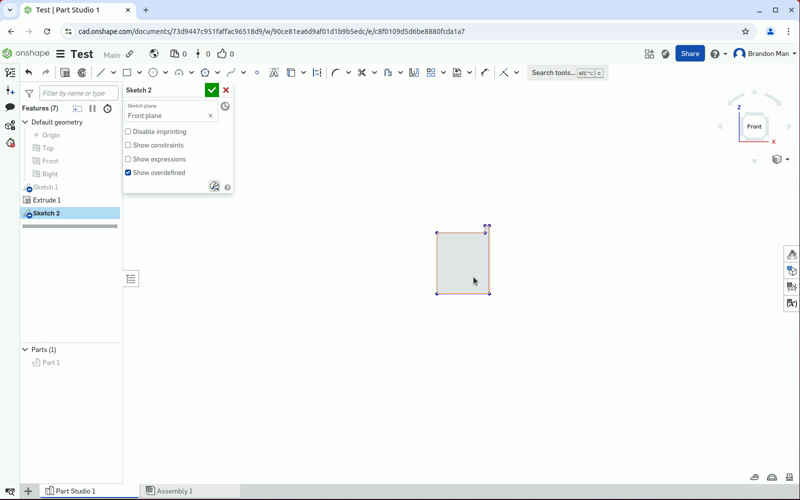
scroll(6)
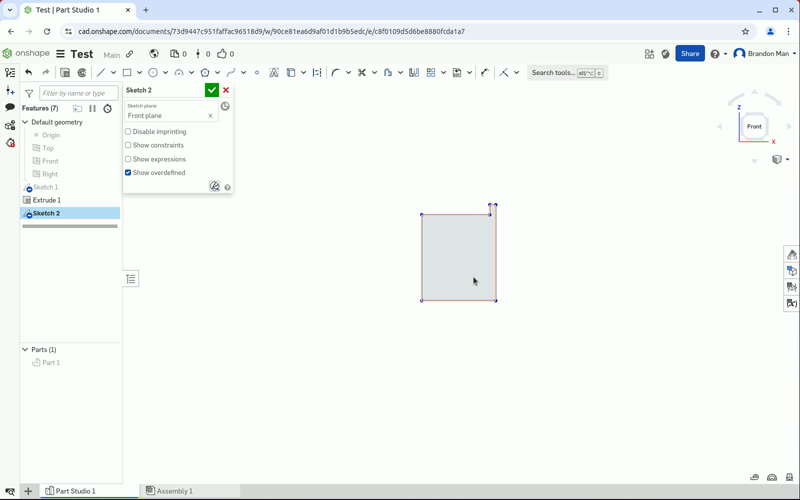
scroll(6)
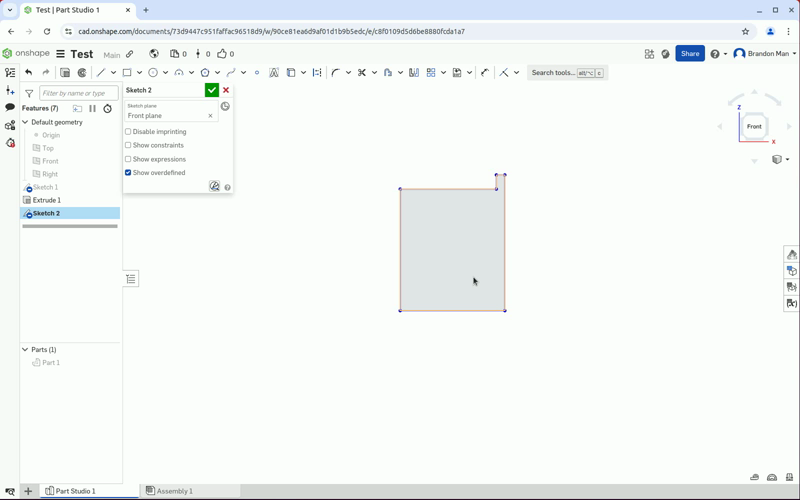
scroll(6)
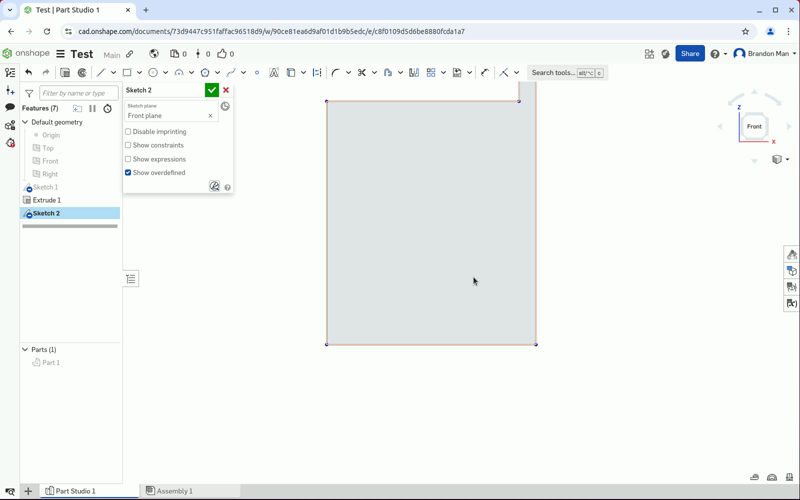
click(473, 276)
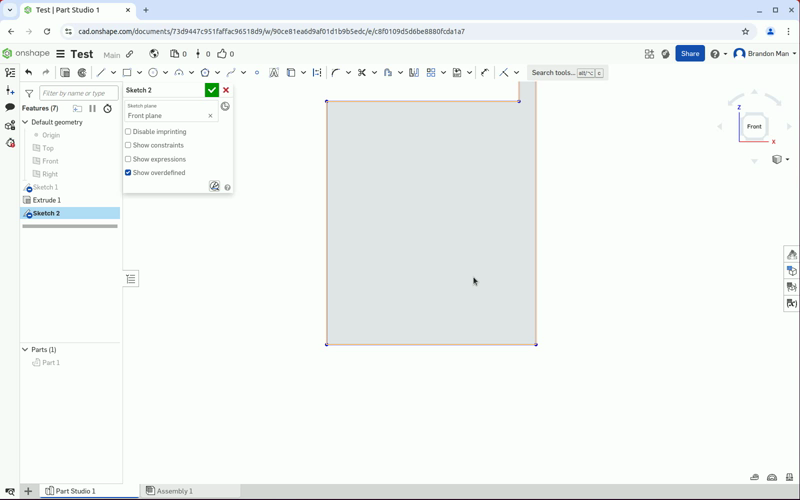
scroll(-6)
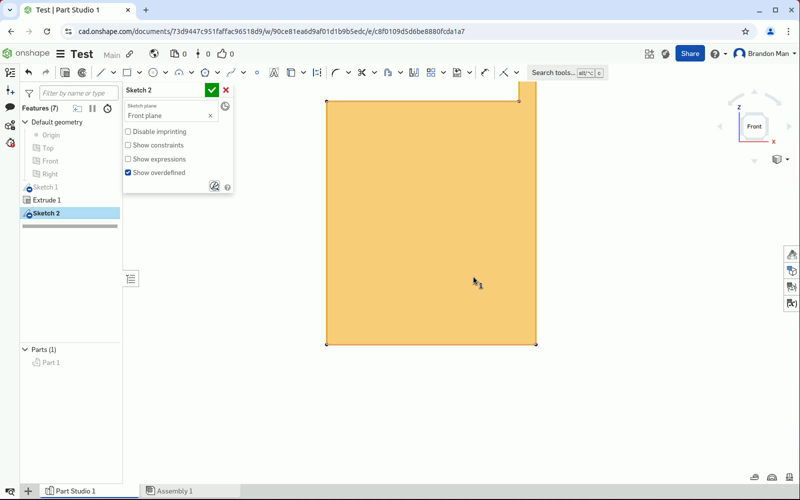
scroll(-6)
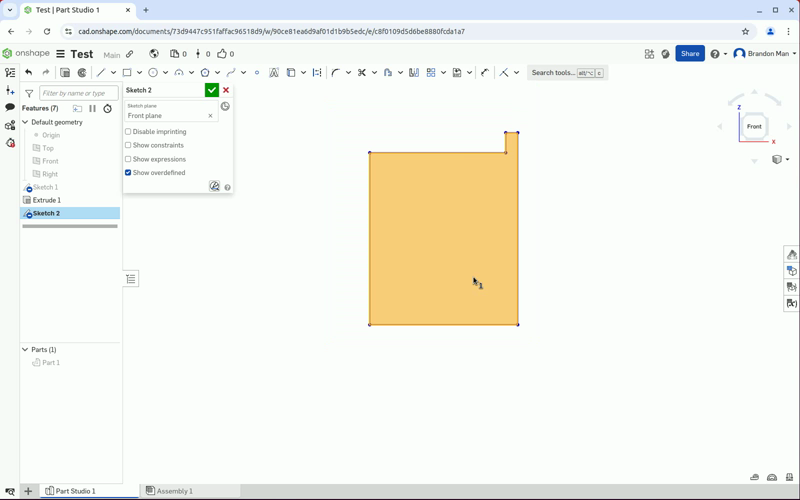
scroll(-6)
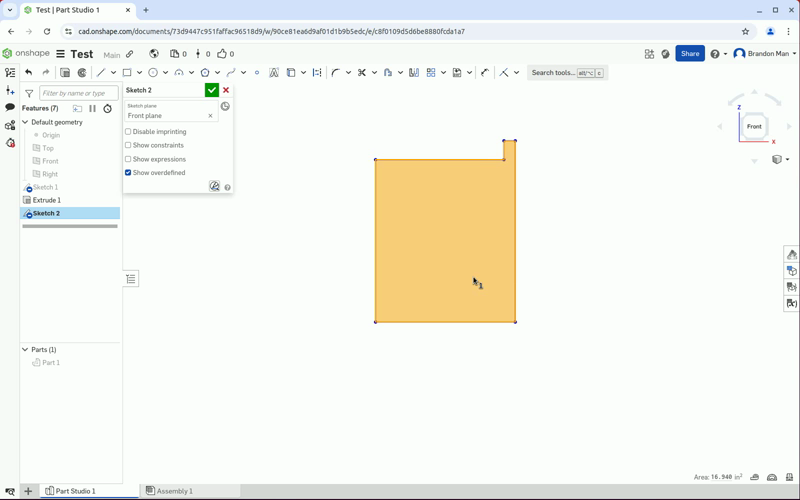
scroll(-6)
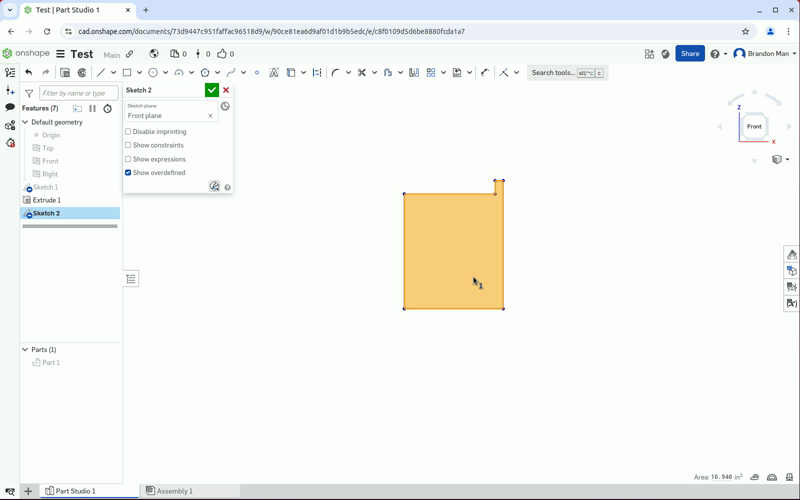
scroll(-6)
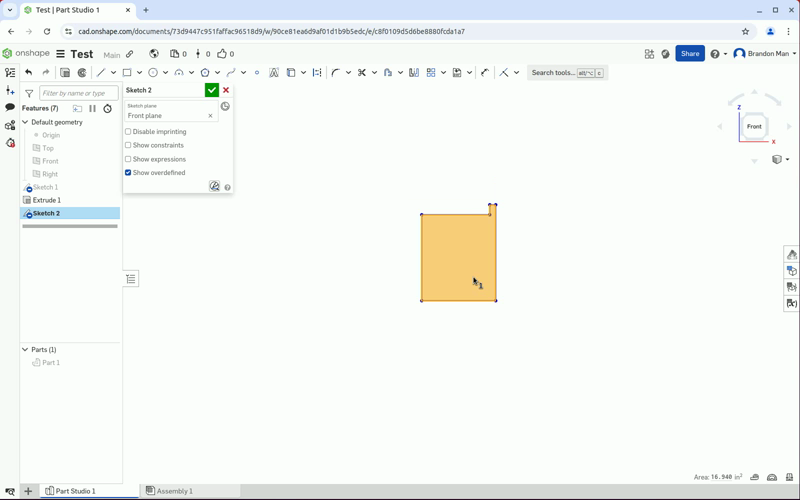
scroll(-6)
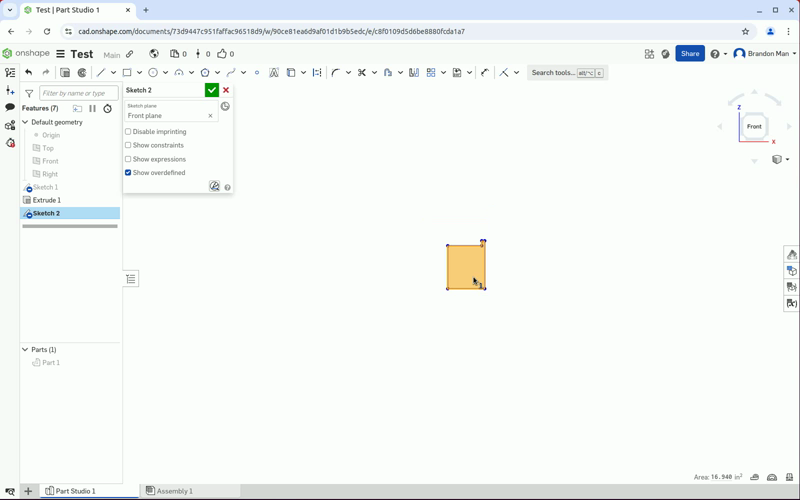
scroll(-6)
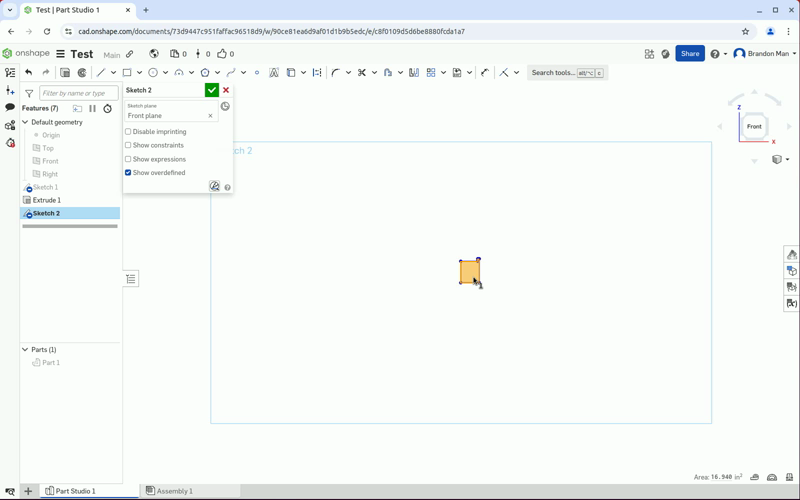
mouse_move(73, 352)
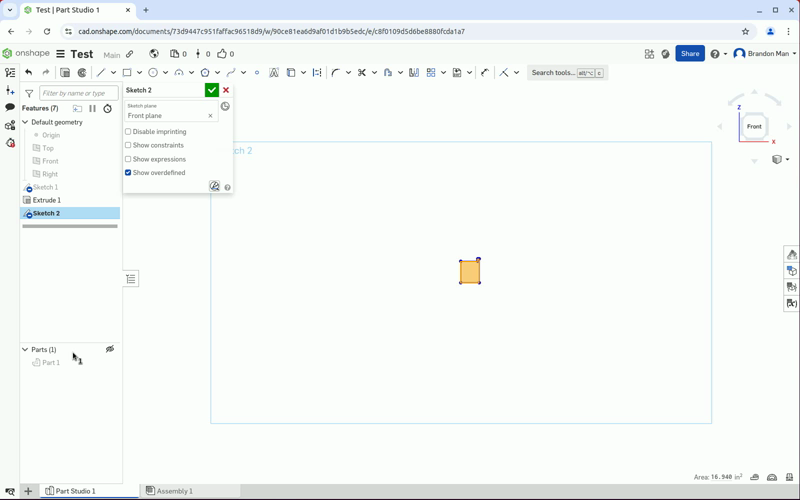
key(shift+y)
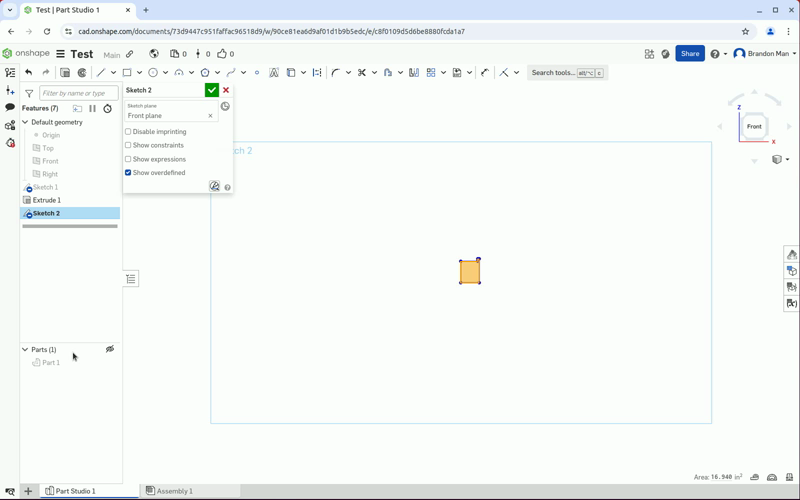
key(shift+e)
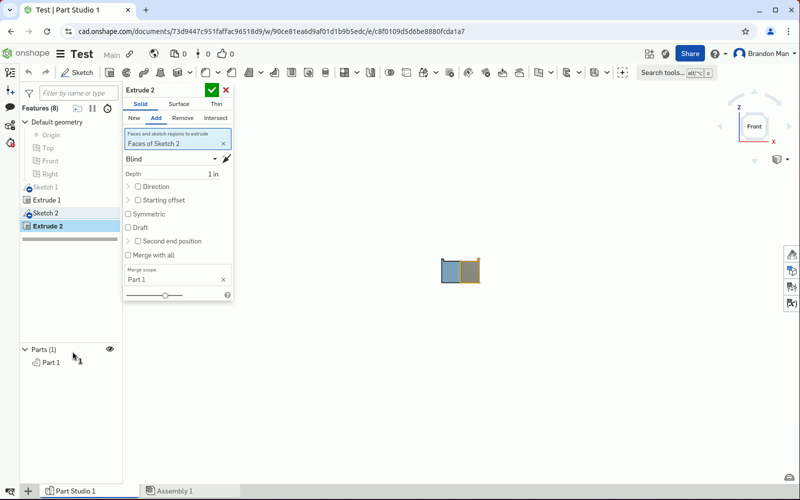
mouse_move(143, 106)
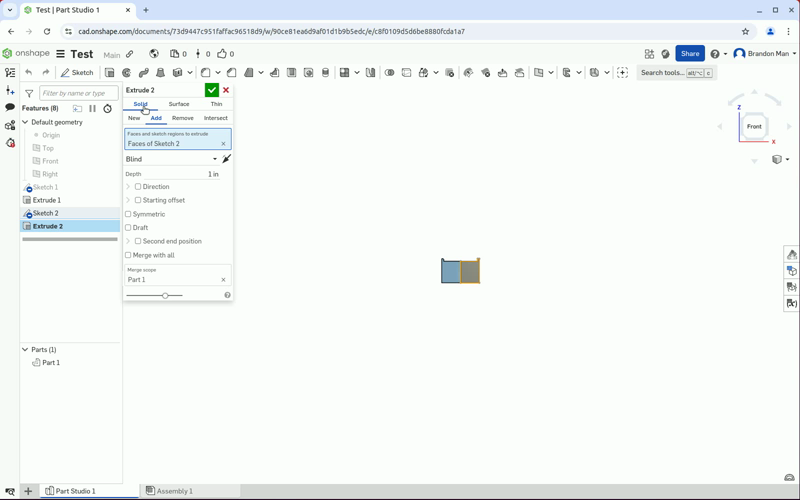
click(143, 106)
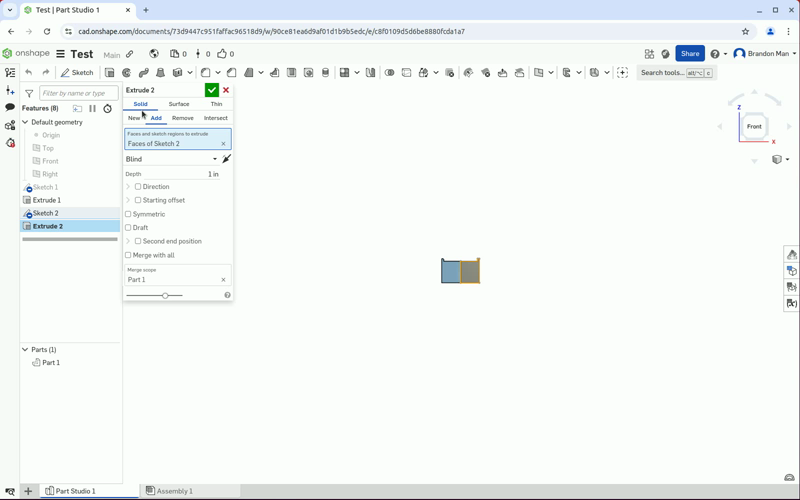
mouse_move(137, 120)
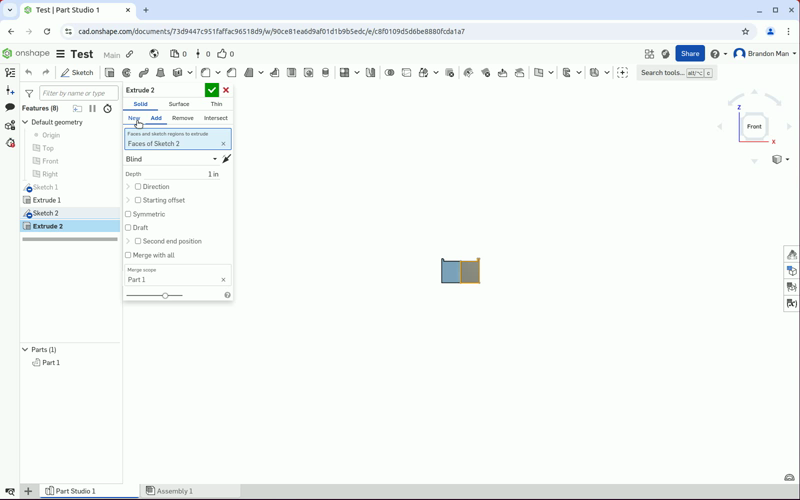
click(137, 120)
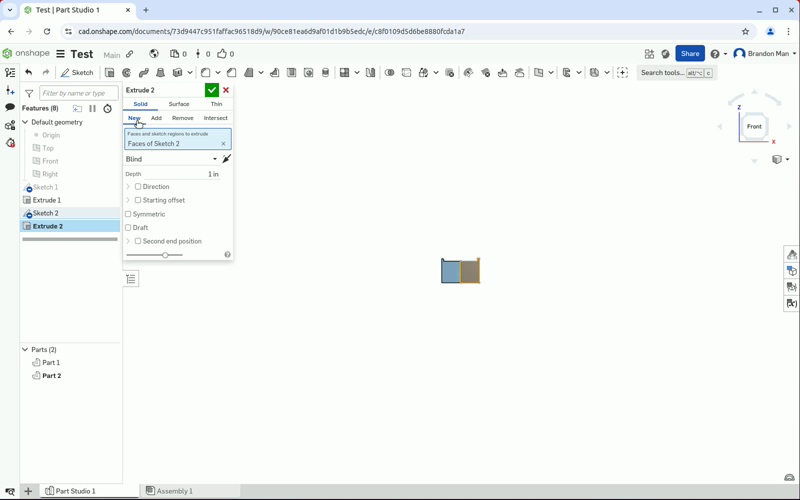
key(tab, 4)
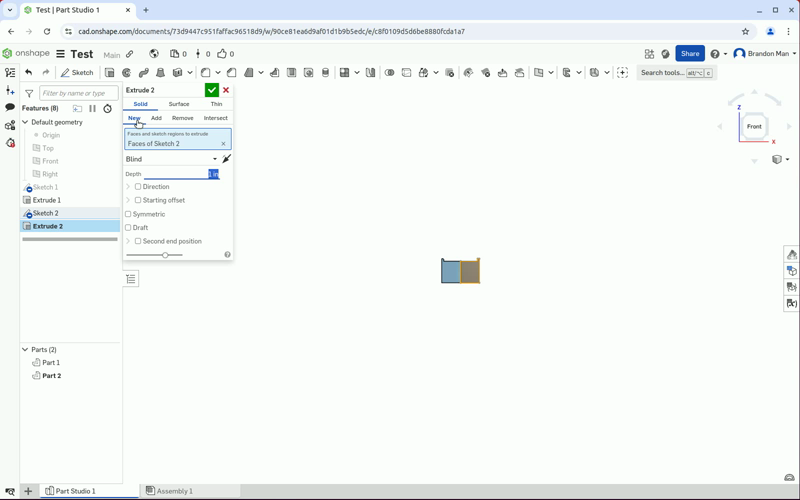
text(23.108)
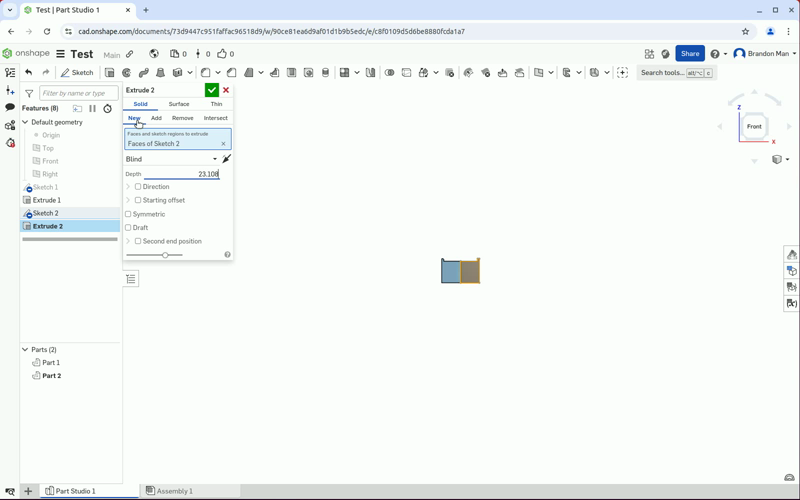
key(enter)
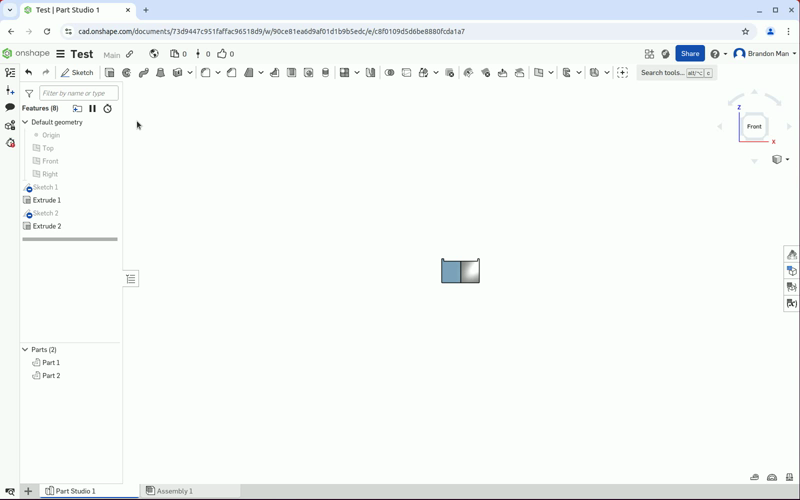
key(shift+h)
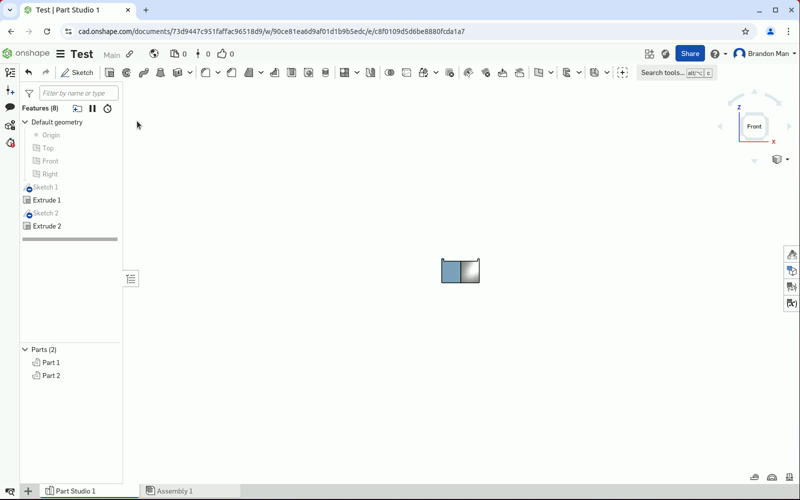
key(shift+h)
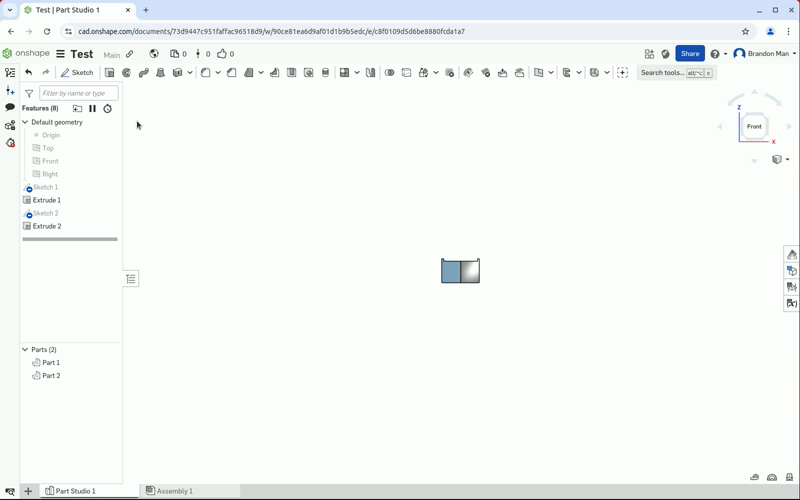
mouse_move(73, 189)
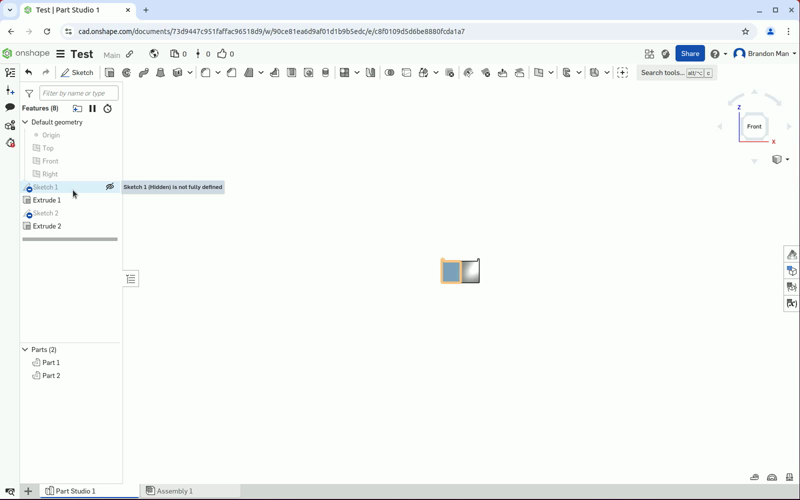
click(73, 189)
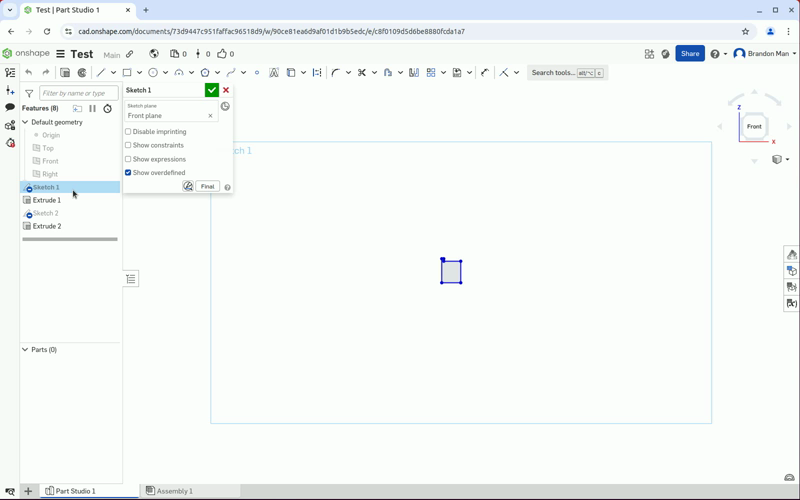
mouse_move(229, 92)
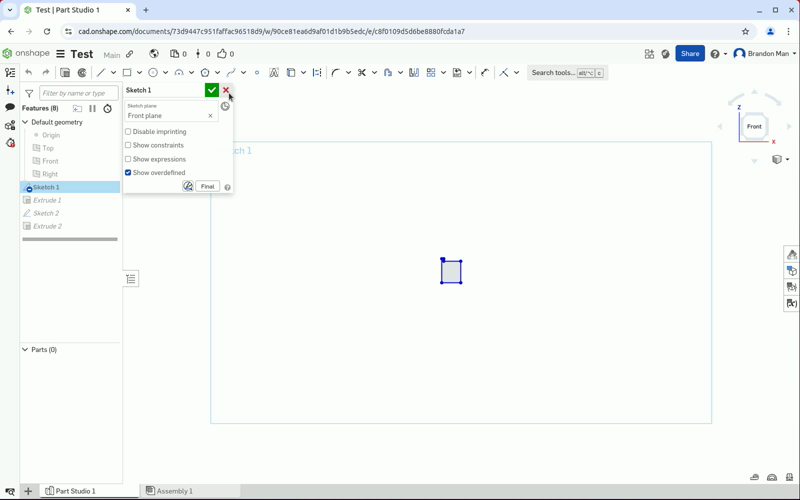
click(229, 92)
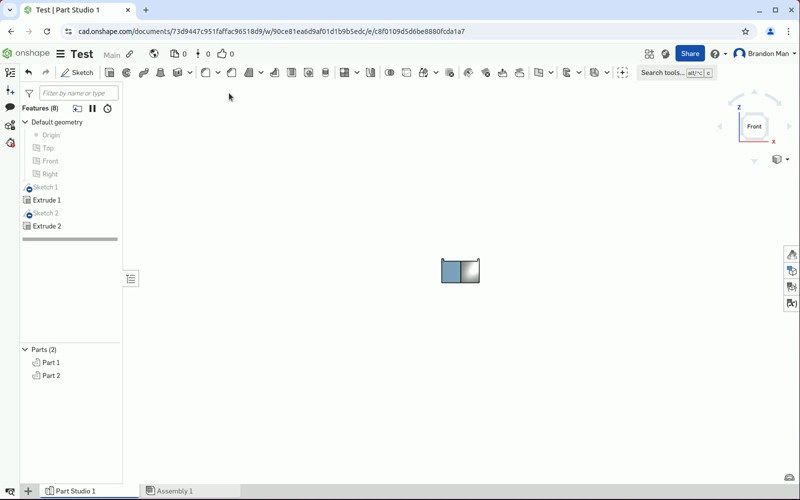
mouse_move(73, 352)
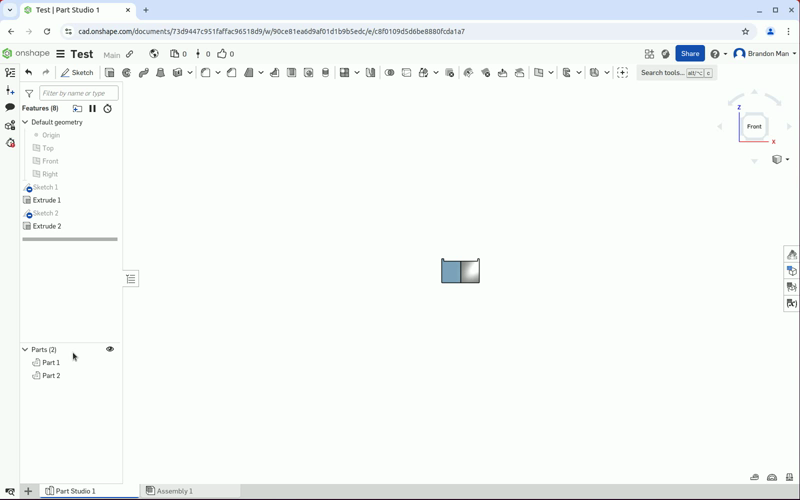
key(y)
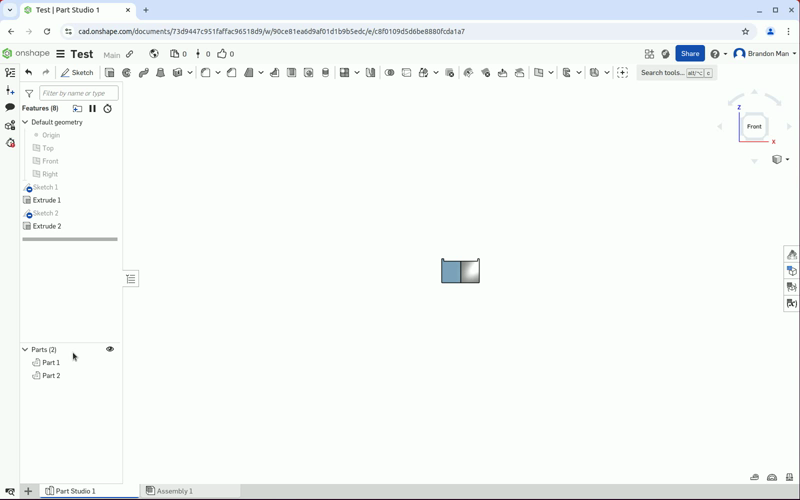
key(shift+p)
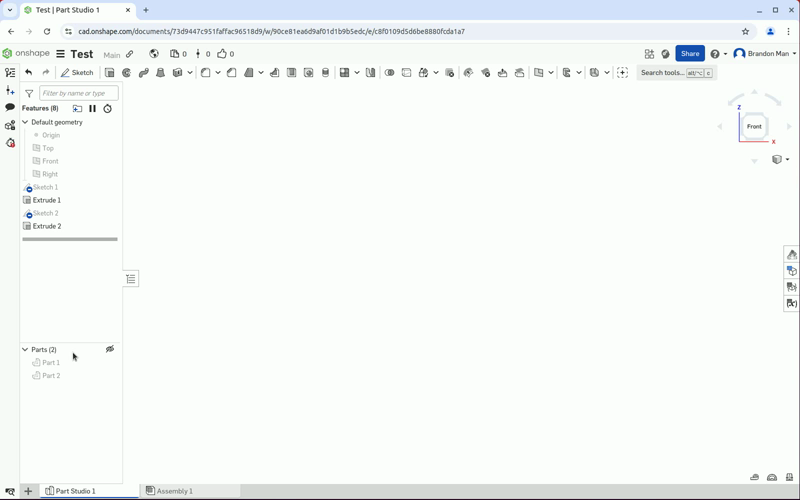
key(space)
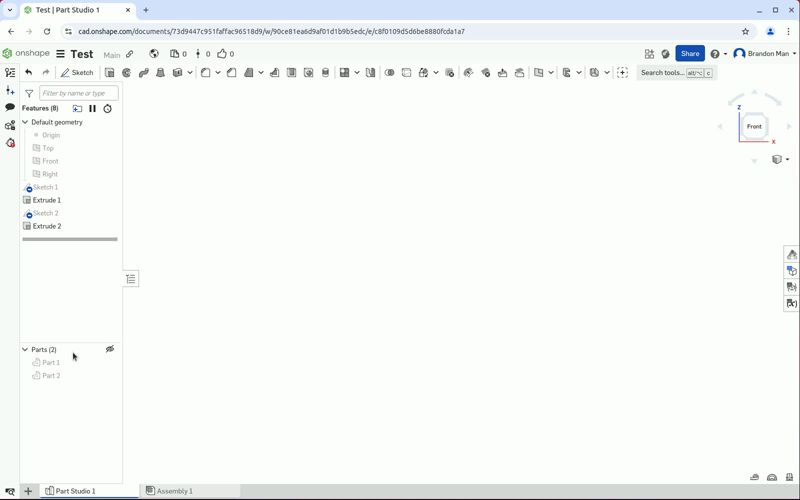
key_down(shift)
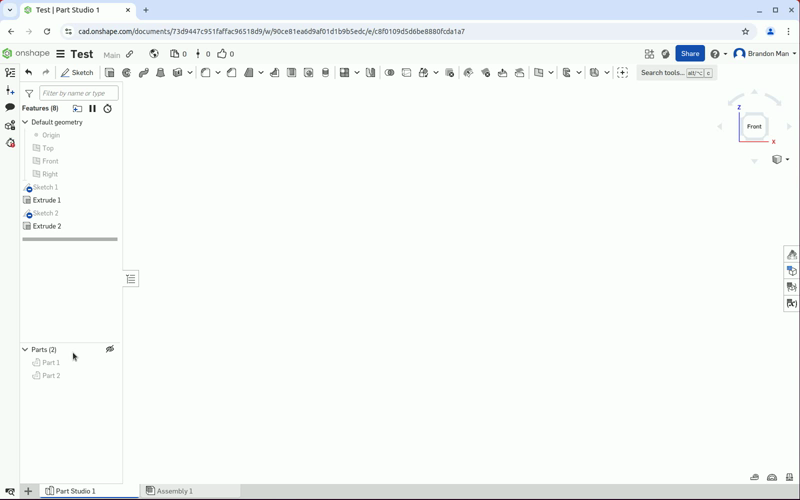
key(down)
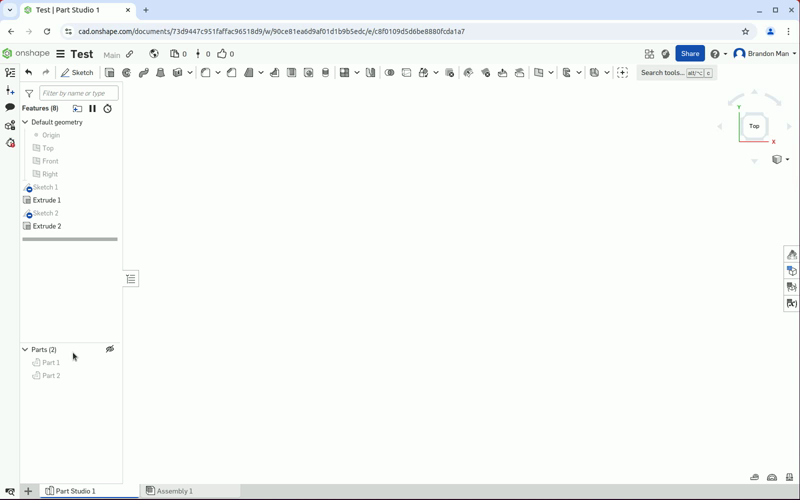
key_up(shift)
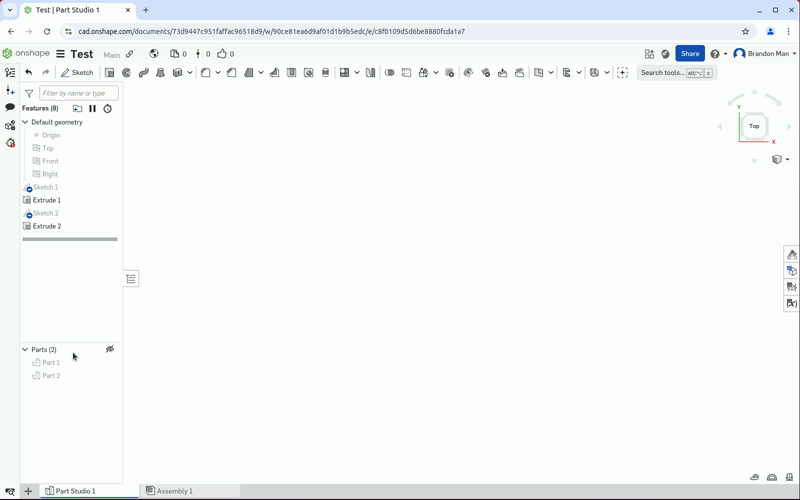
mouse_move(73, 352)
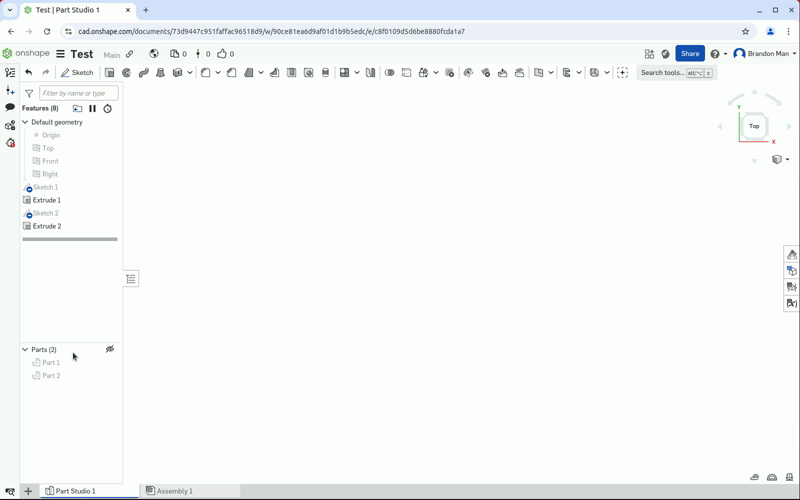
key(shift+y)
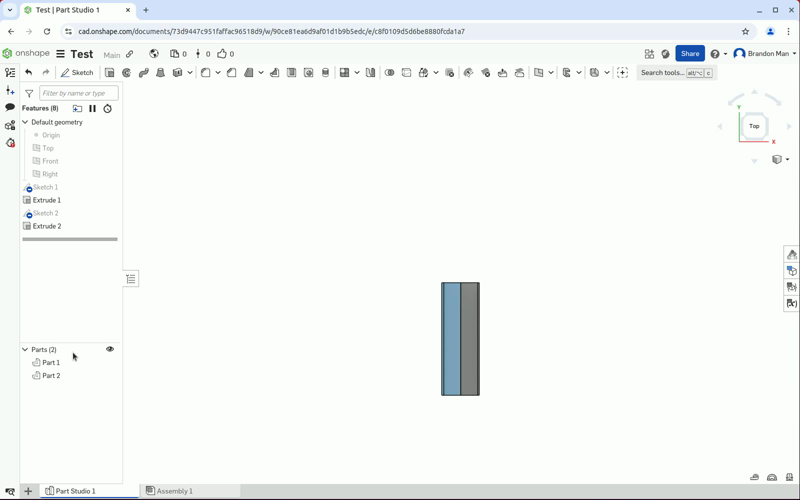
mouse_move(541, 75)
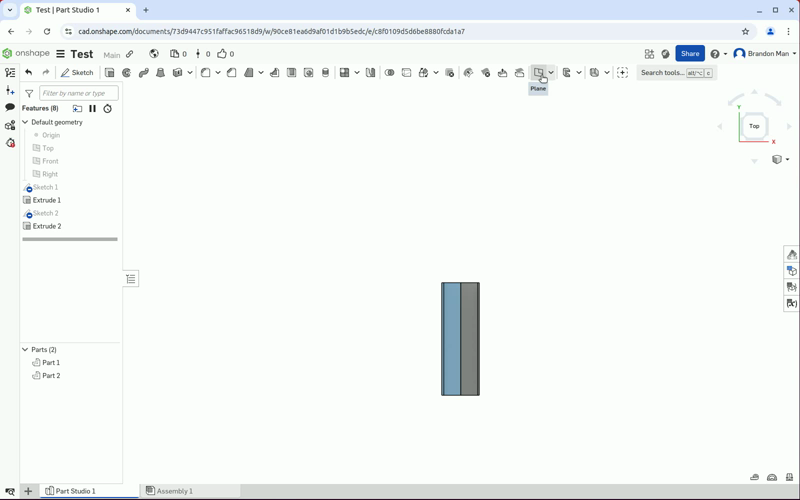
click(541, 75)
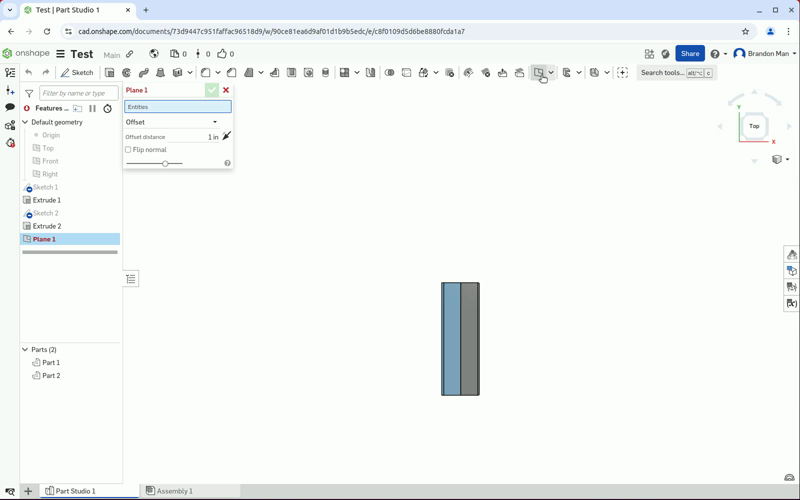
mouse_move(73, 150)
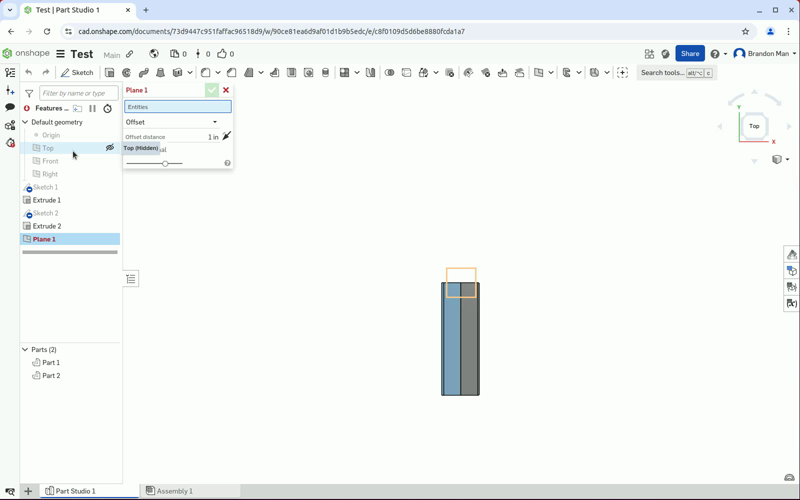
click(73, 150)
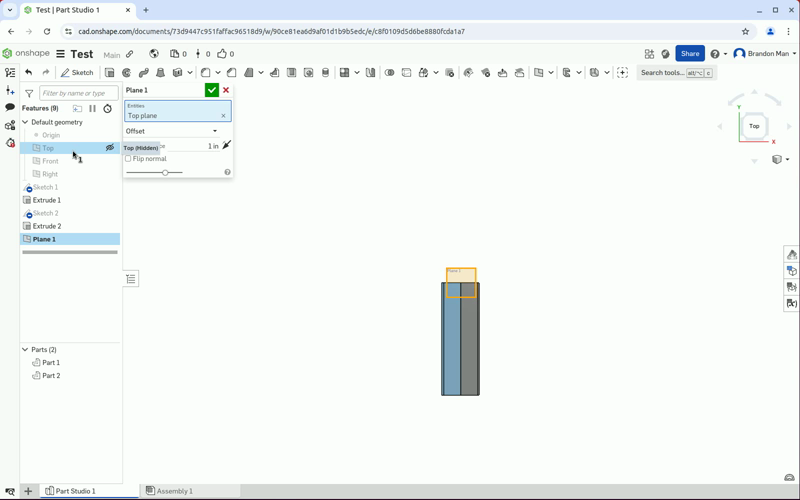
key(tab, 2)
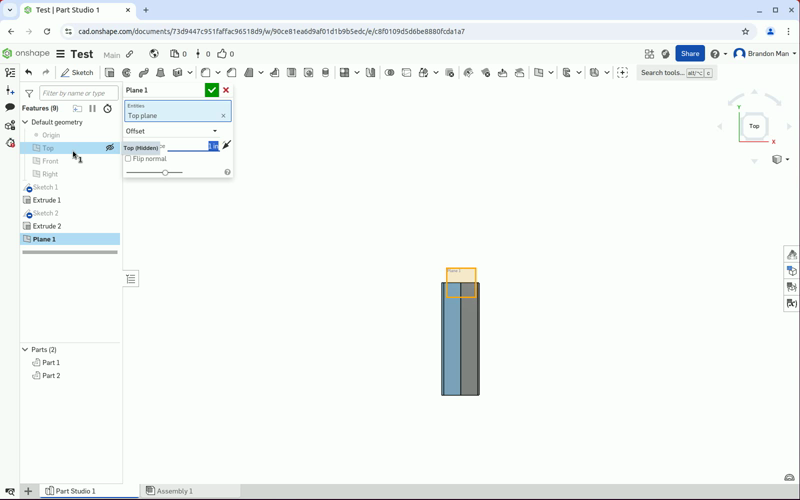
text(4.344)
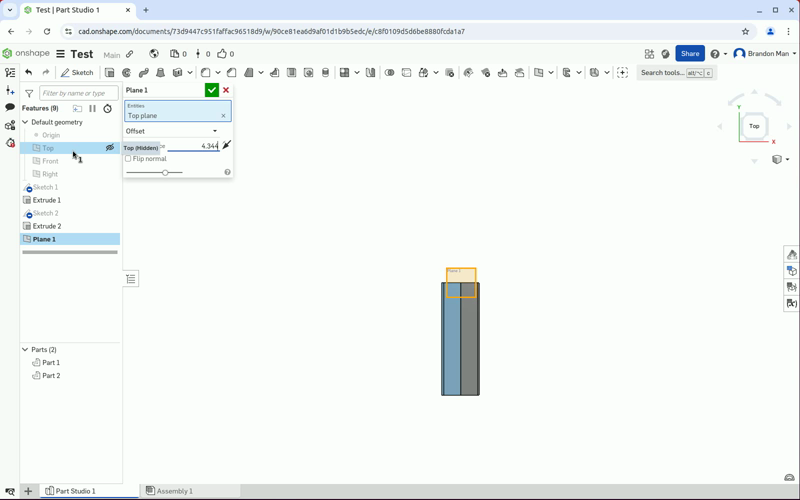
key(enter, 2)
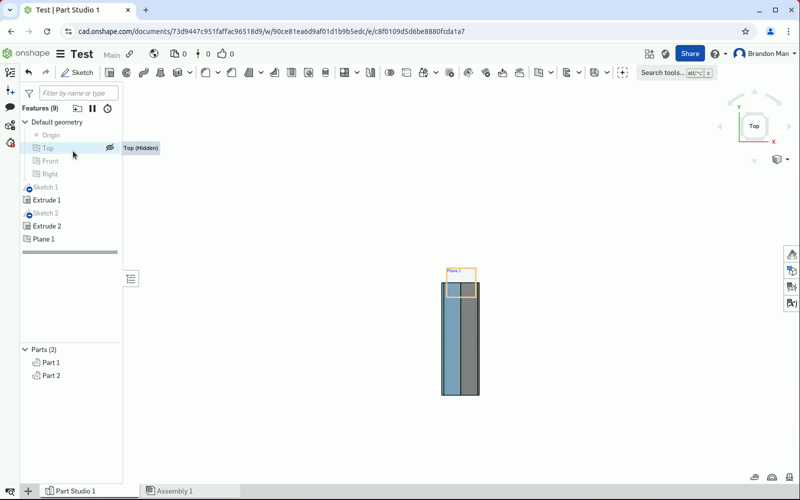
key(shift+s)
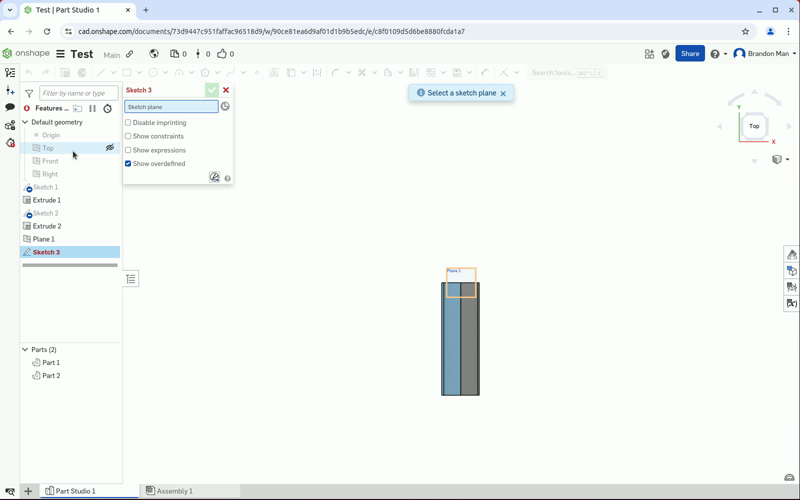
mouse_move(73, 241)
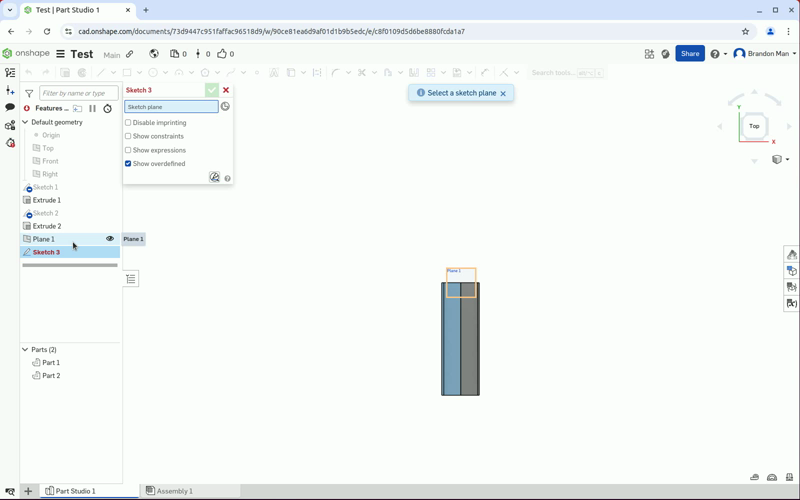
click(73, 241)
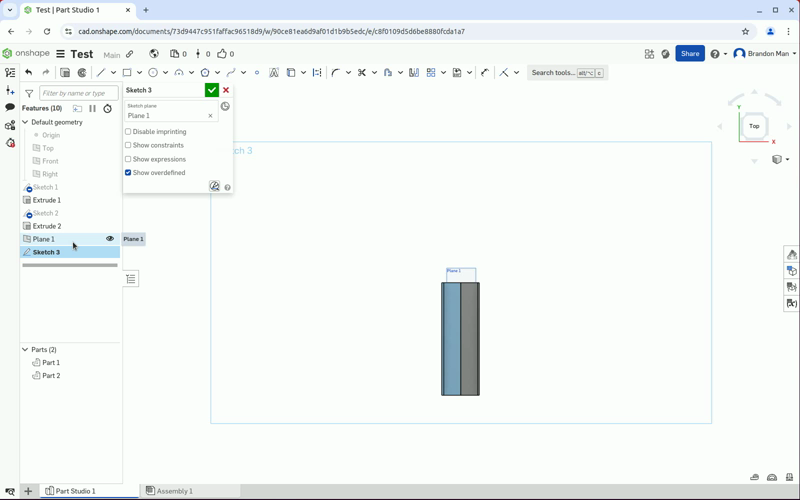
mouse_move(73, 352)
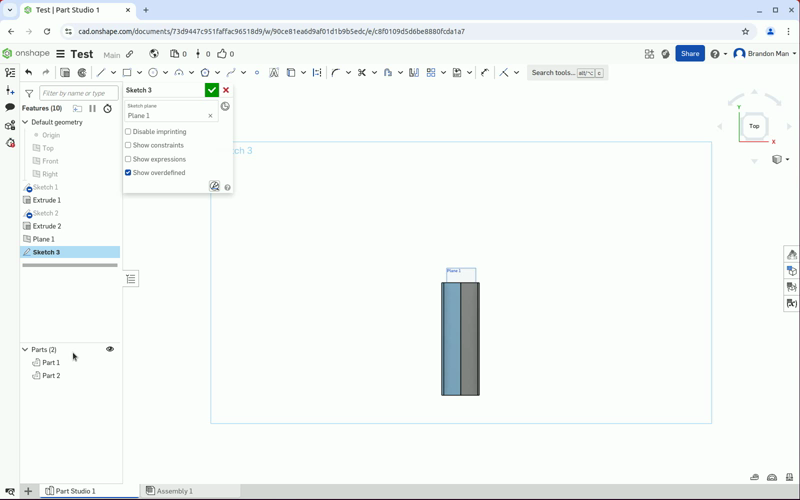
key(y)
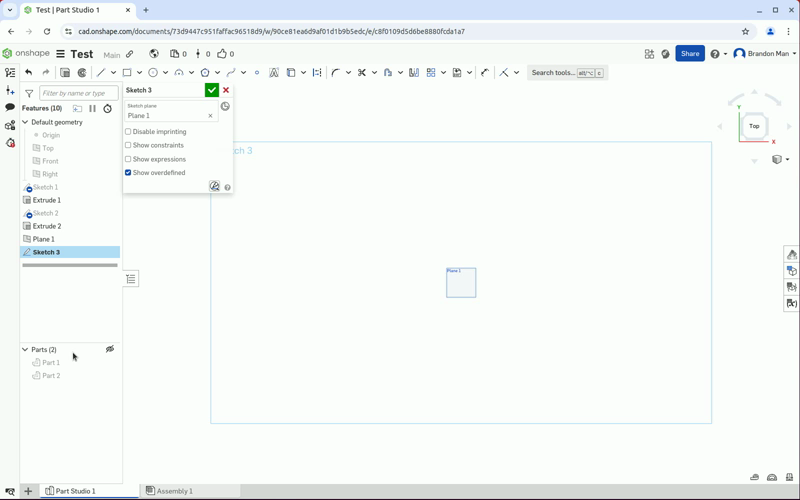
key(c)
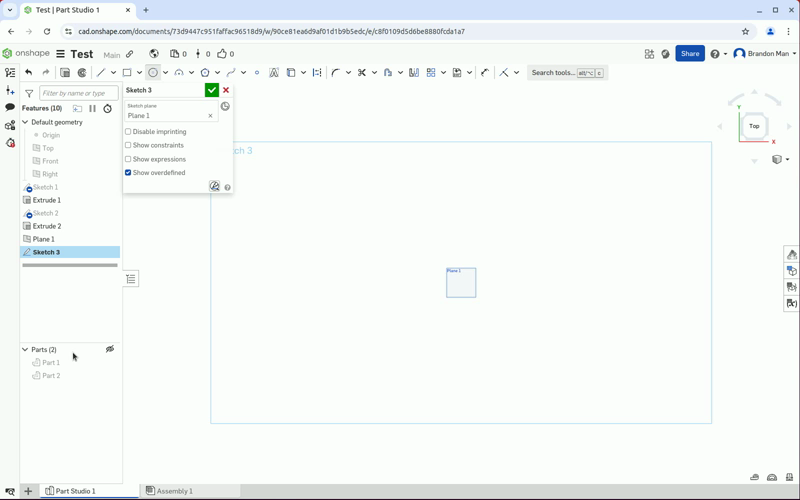
key_down(shift)
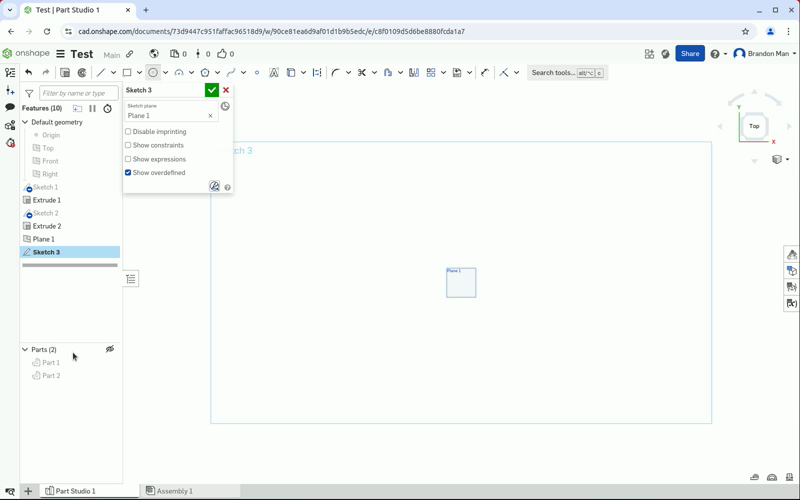
mouse_move(460, 339)
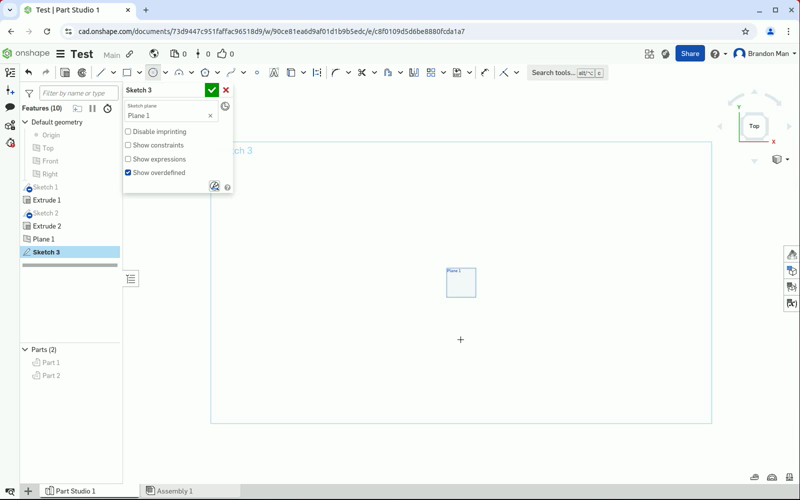
click(460, 339)
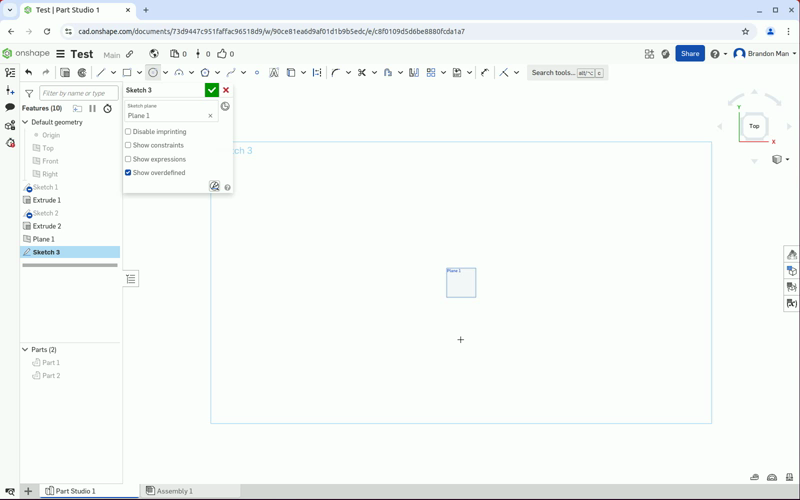
key_up(shift)
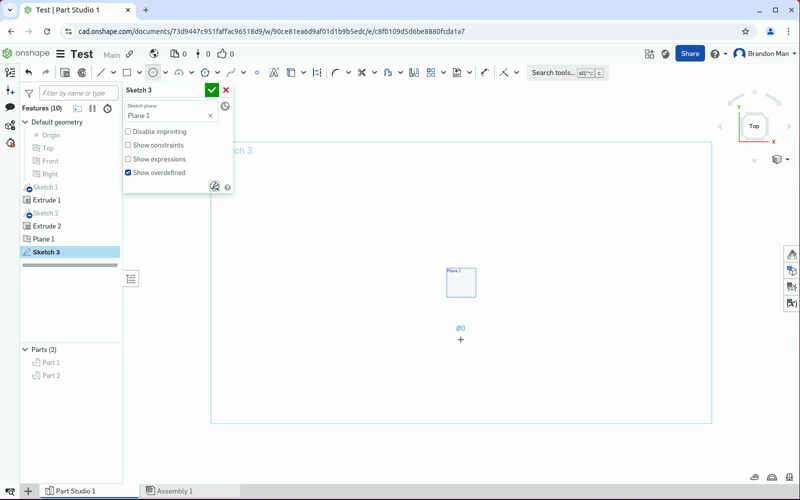
mouse_move(465, 339)
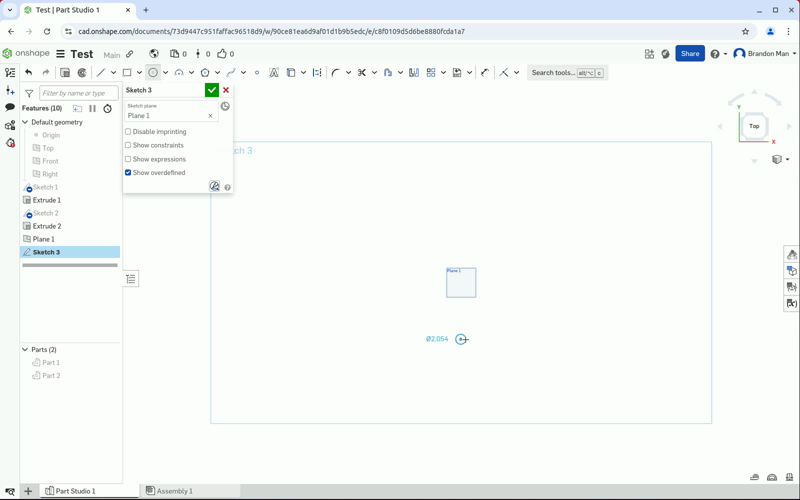
click(465, 339)
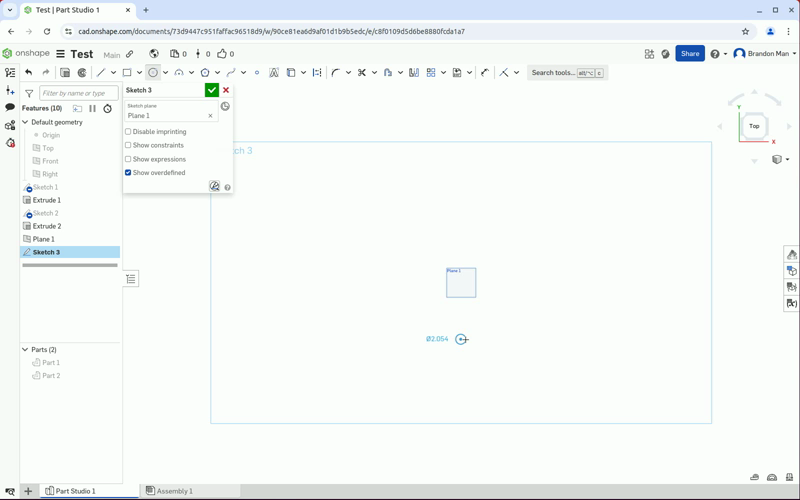
key(esc)
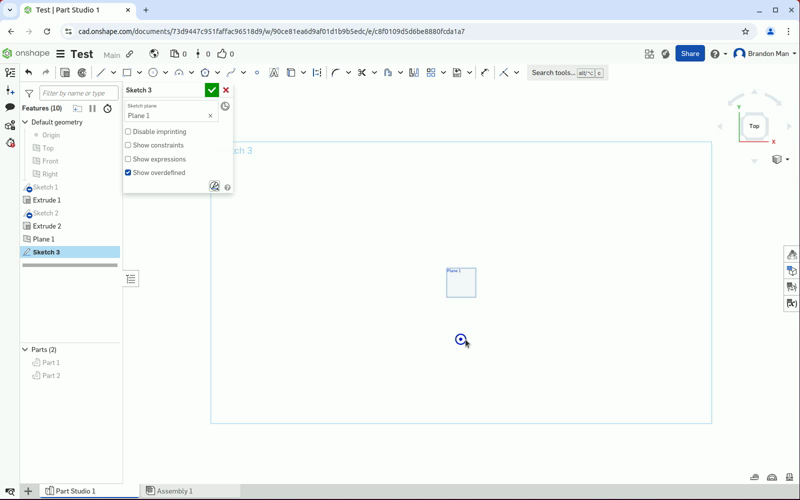
mouse_move(463, 337)
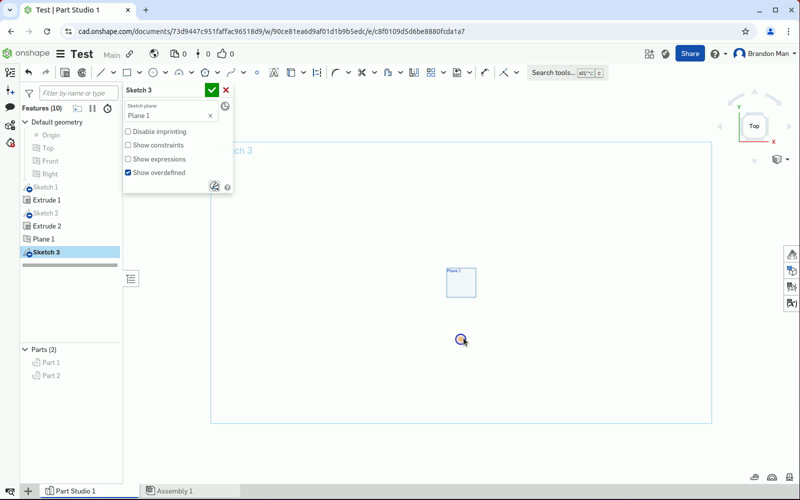
scroll(6)
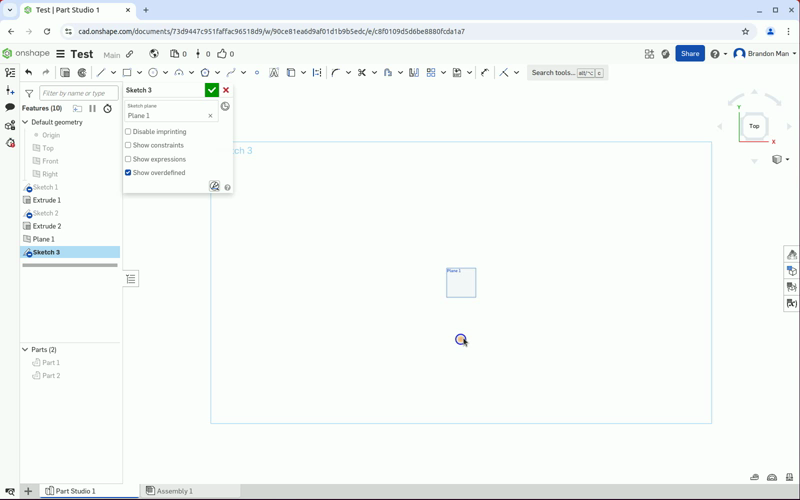
scroll(6)
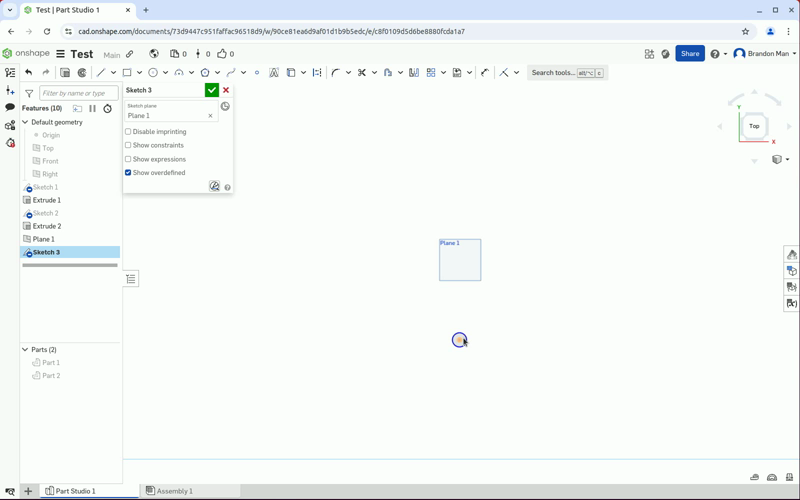
scroll(6)
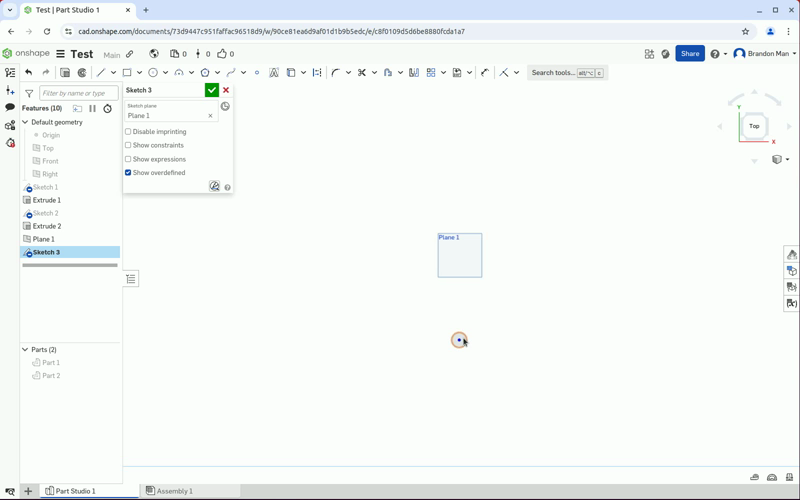
scroll(6)
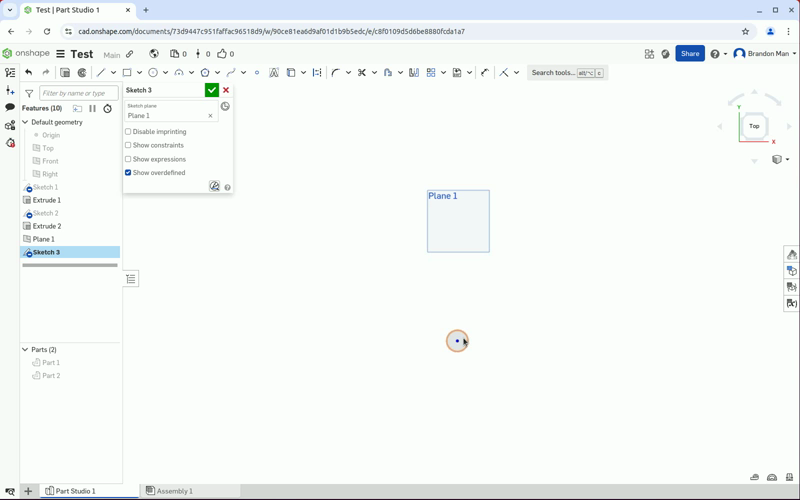
scroll(6)
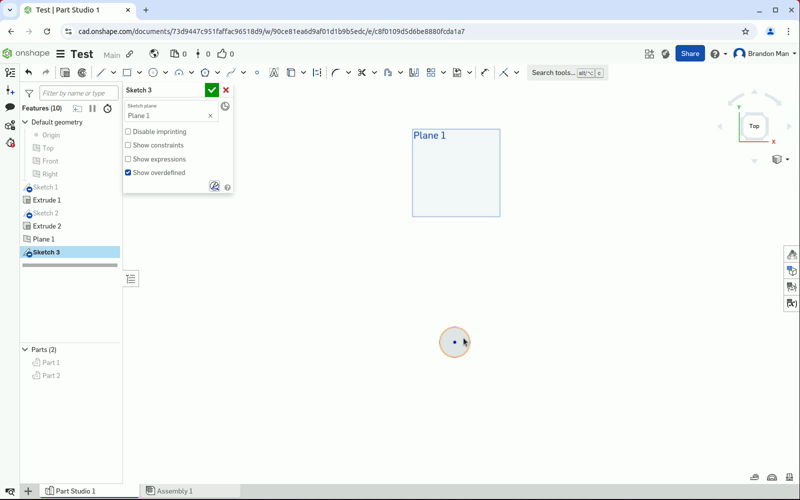
scroll(6)
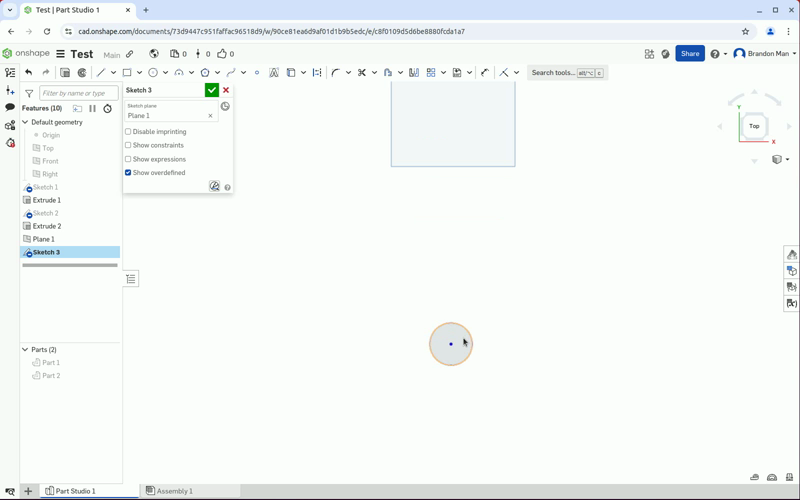
scroll(6)
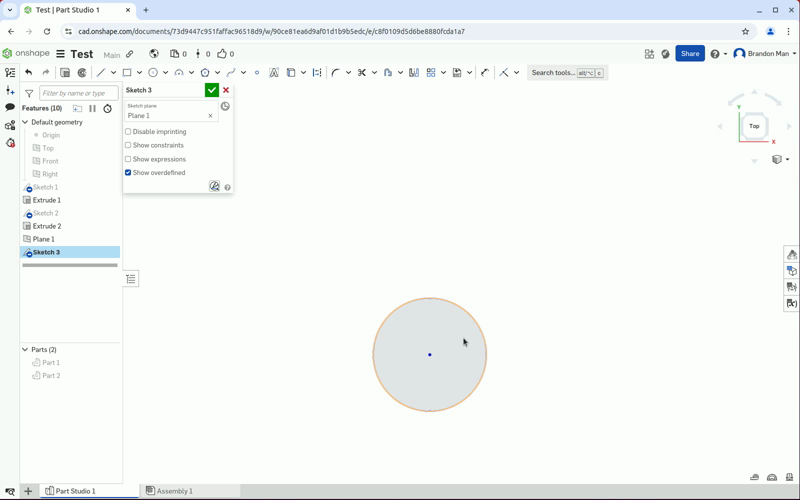
click(463, 337)
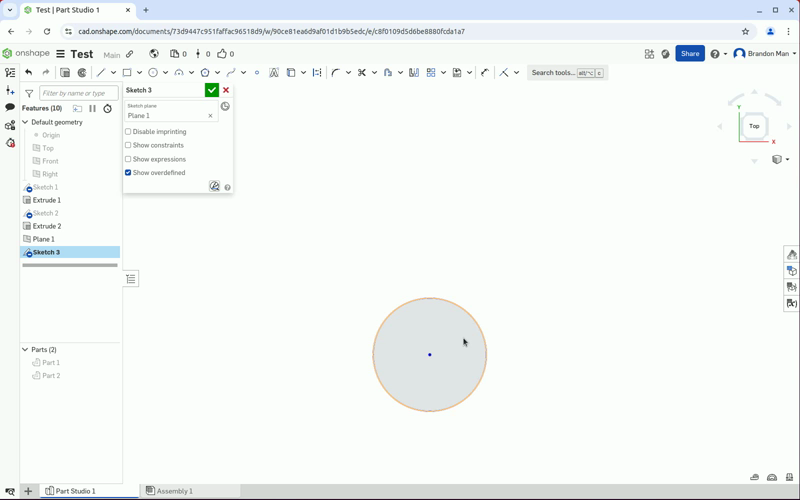
scroll(-6)
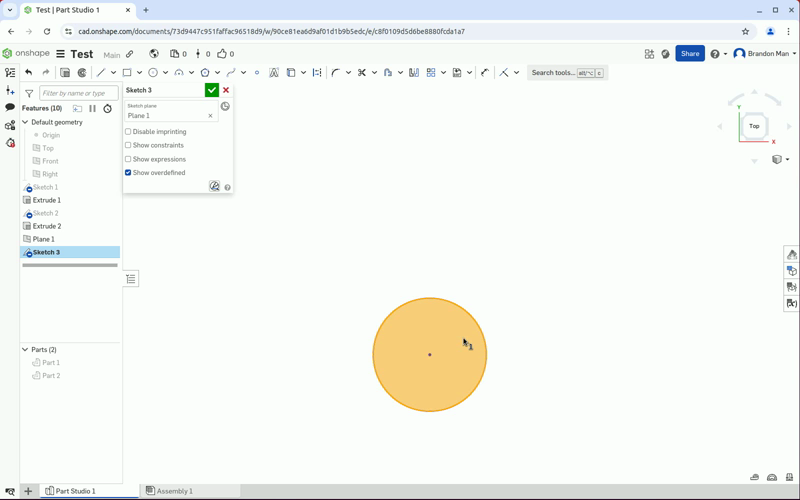
scroll(-6)
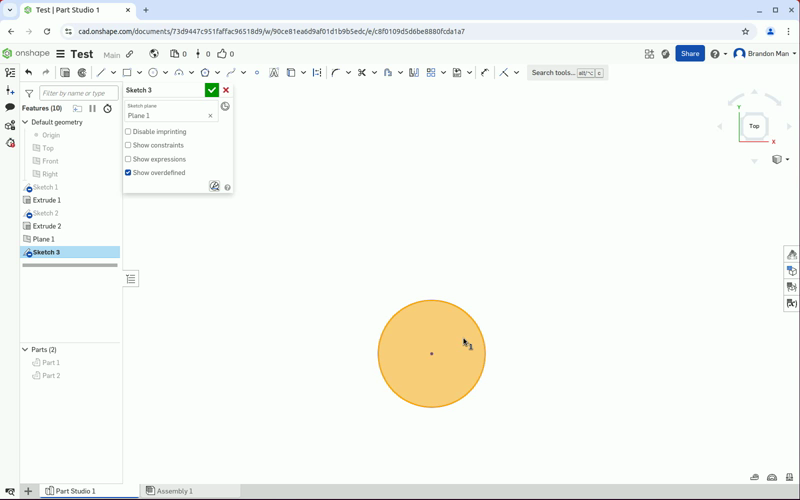
scroll(-6)
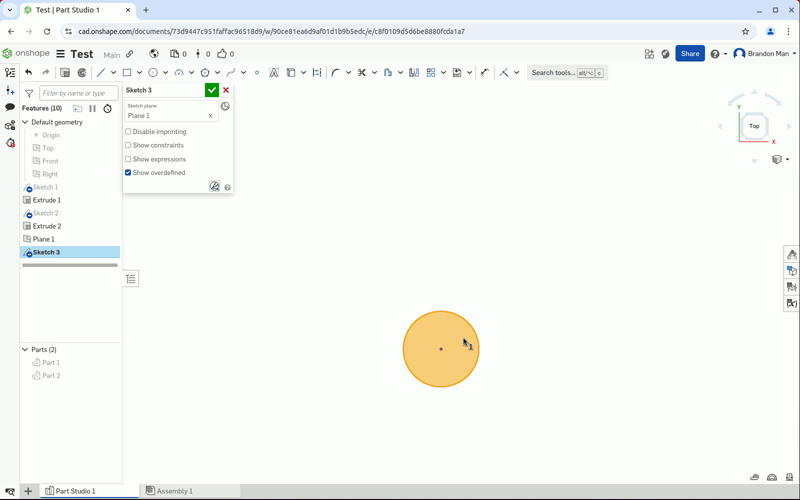
scroll(-6)
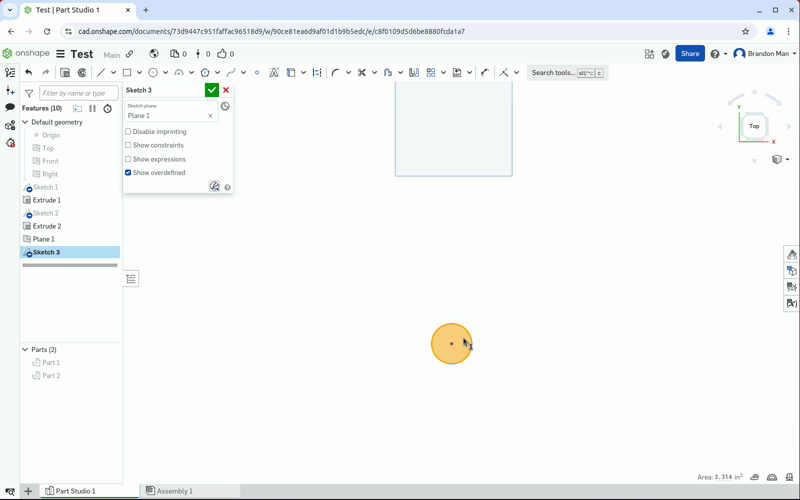
scroll(-6)
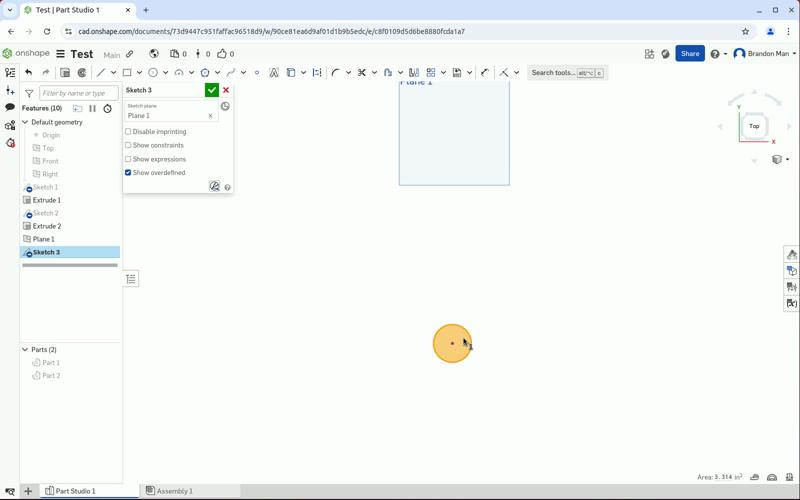
scroll(-6)
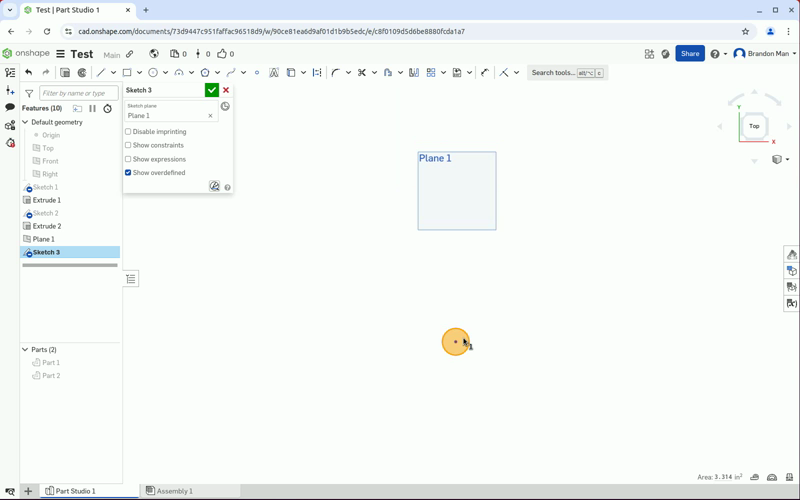
scroll(-6)
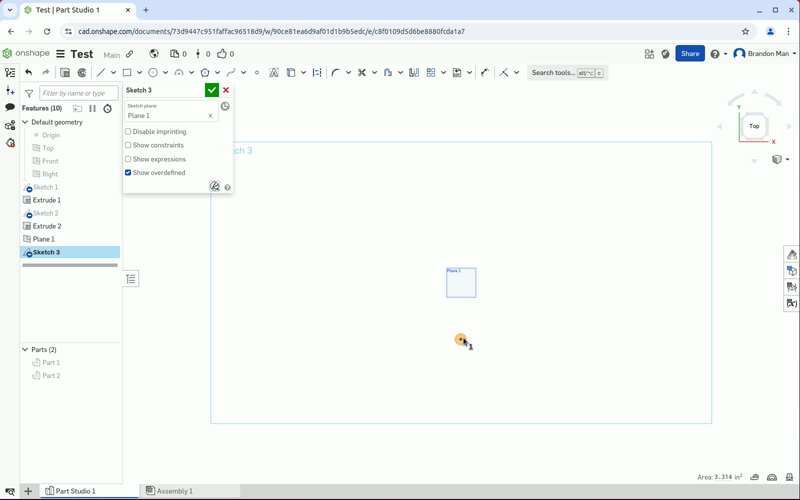
mouse_move(73, 352)
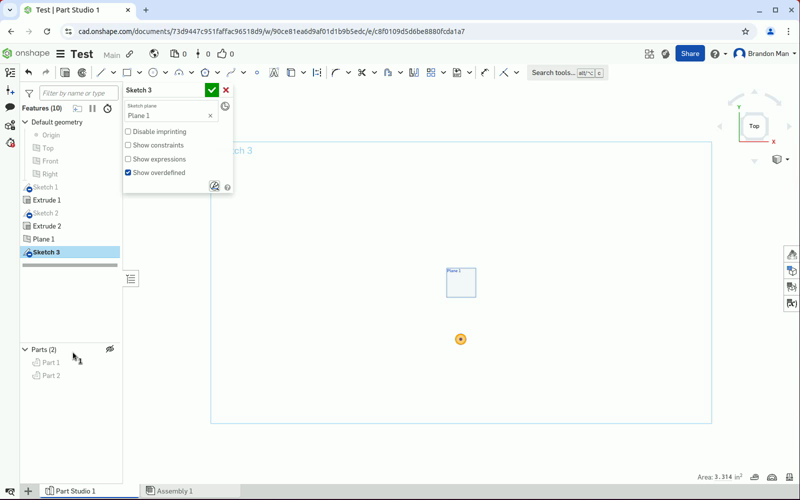
key(shift+y)
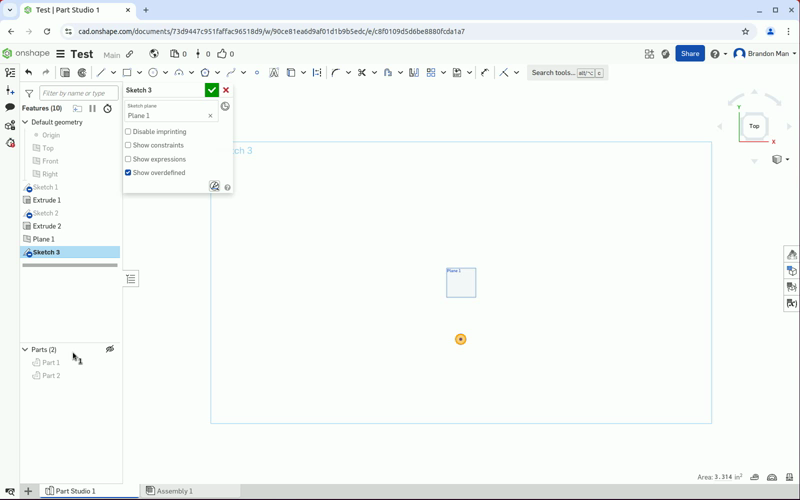
key(shift+e)
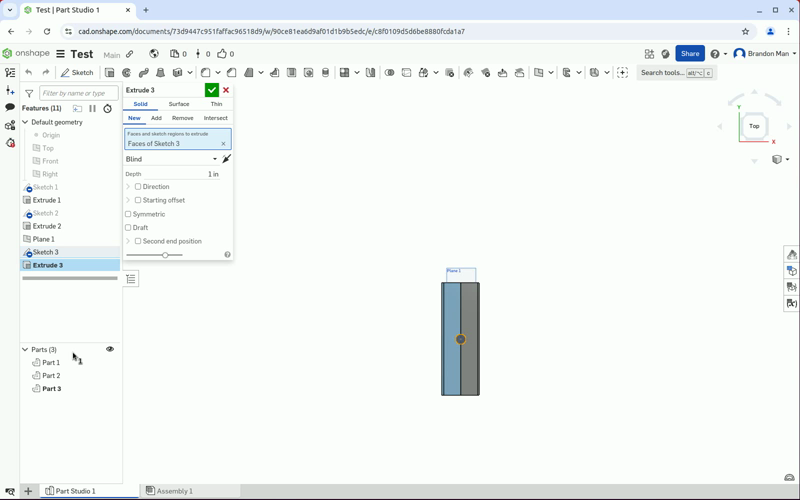
mouse_move(143, 106)
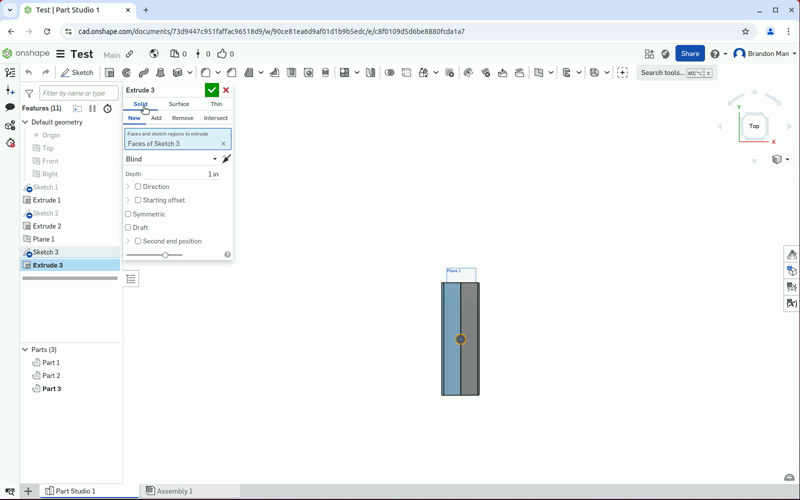
click(143, 106)
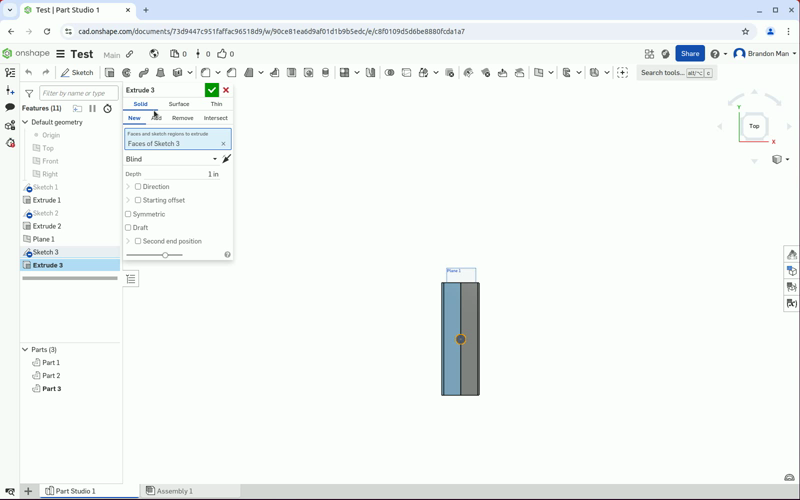
mouse_move(186, 120)
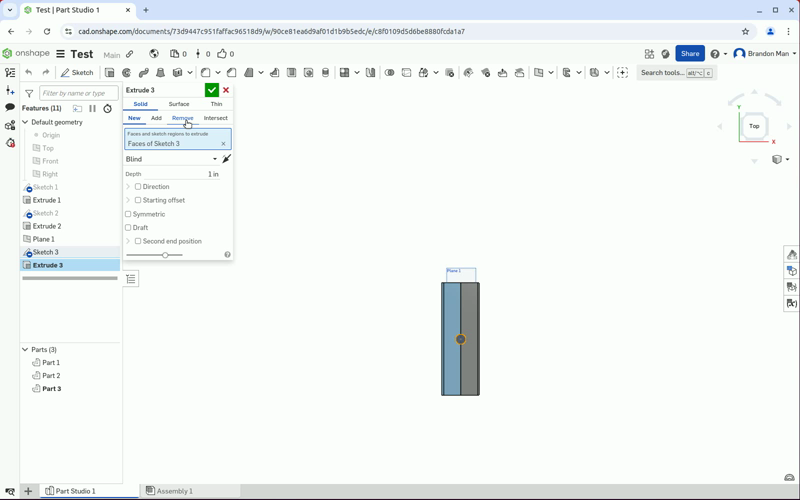
click(186, 120)
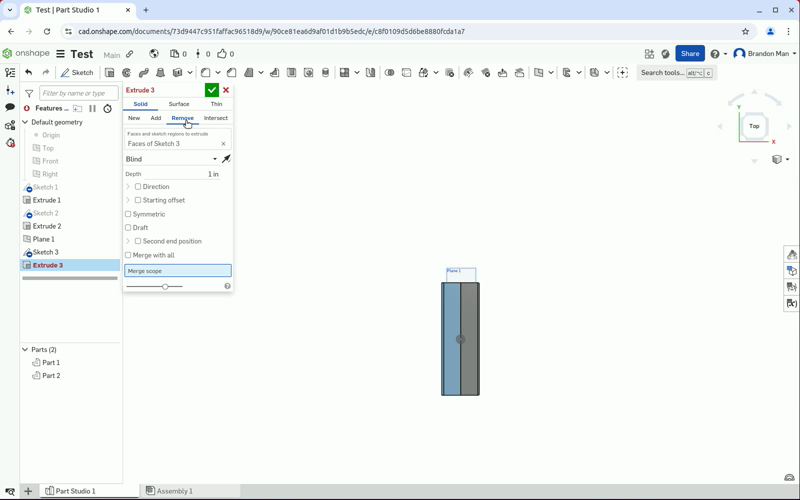
key(tab, 4)
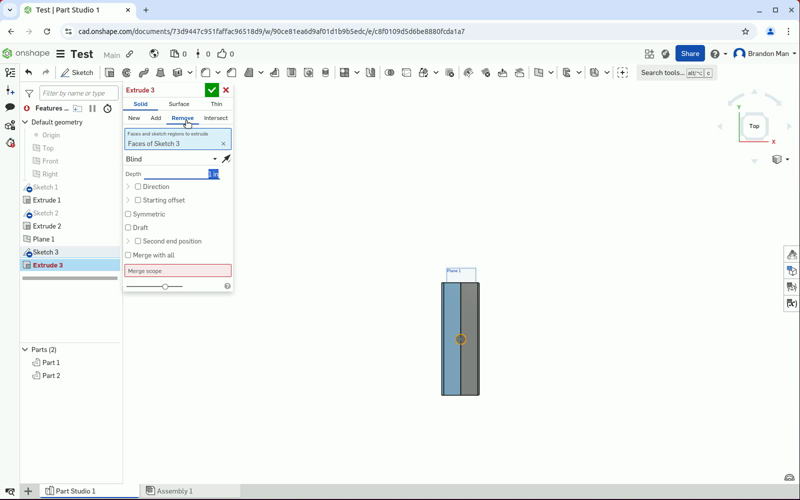
text(14.443)
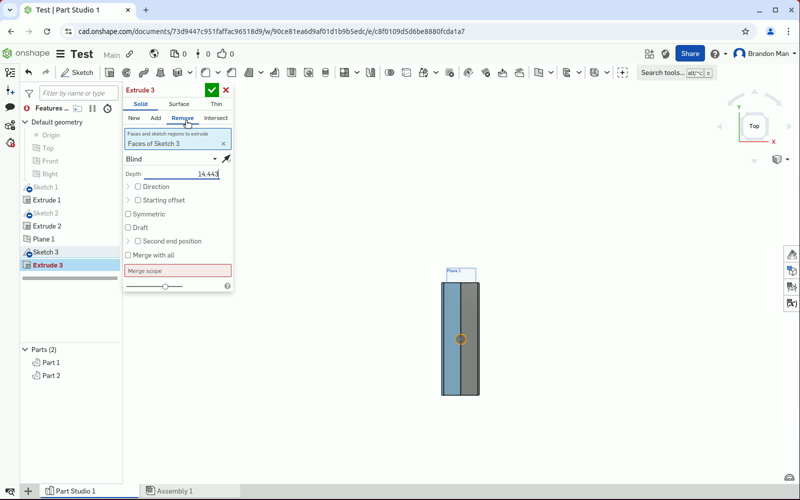
key(tab, 6)
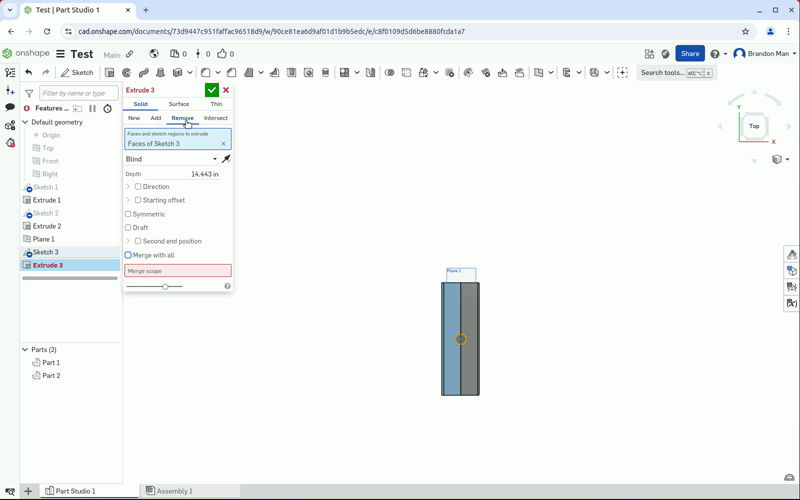
key(space)
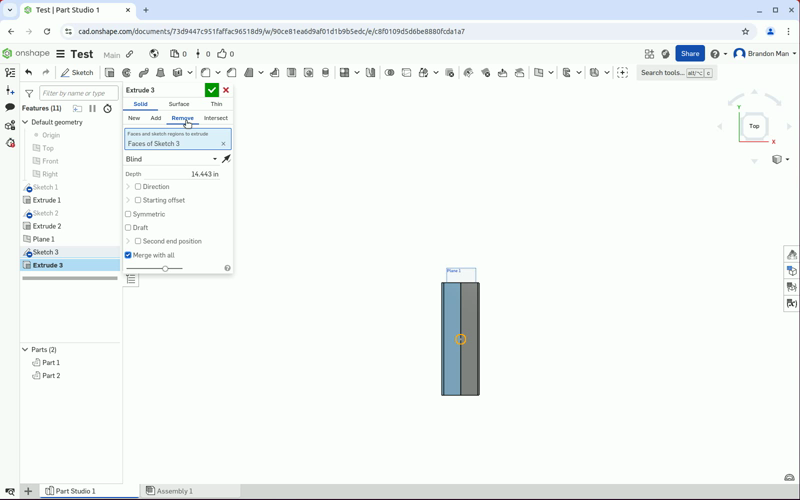
key(enter)
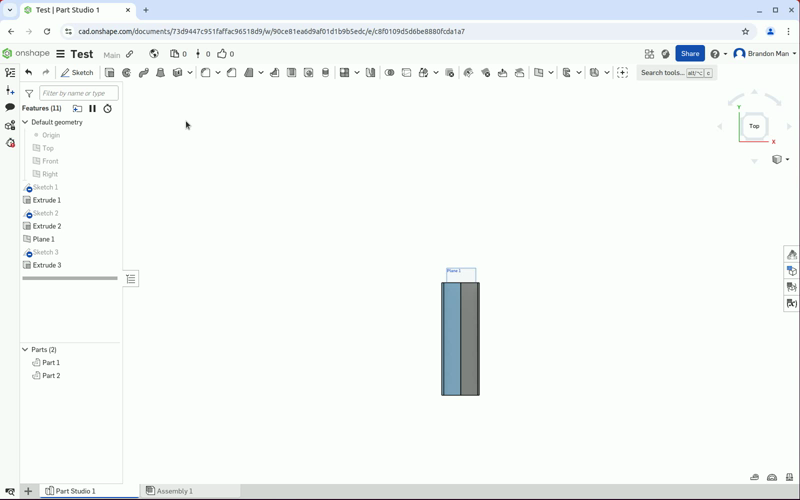
key(shift+h)
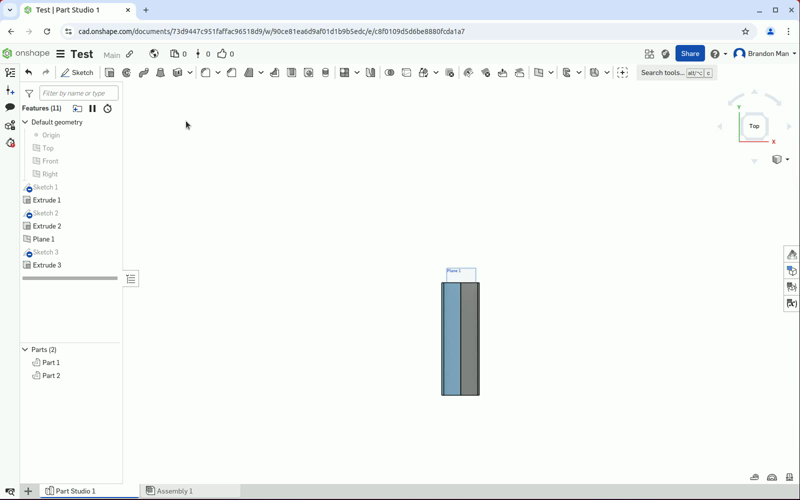
key(shift+h)
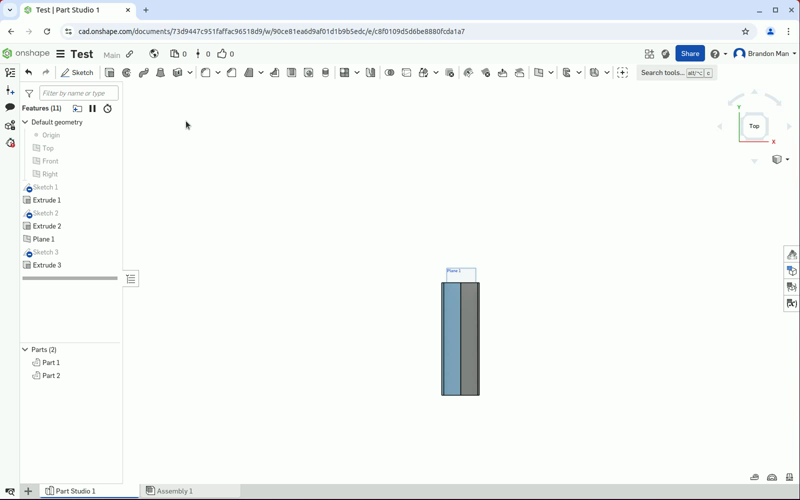
mouse_move(73, 189)
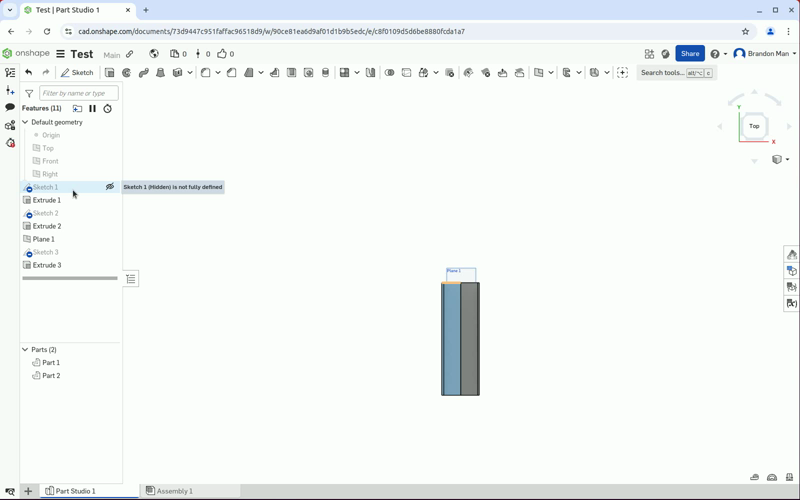
click(73, 189)
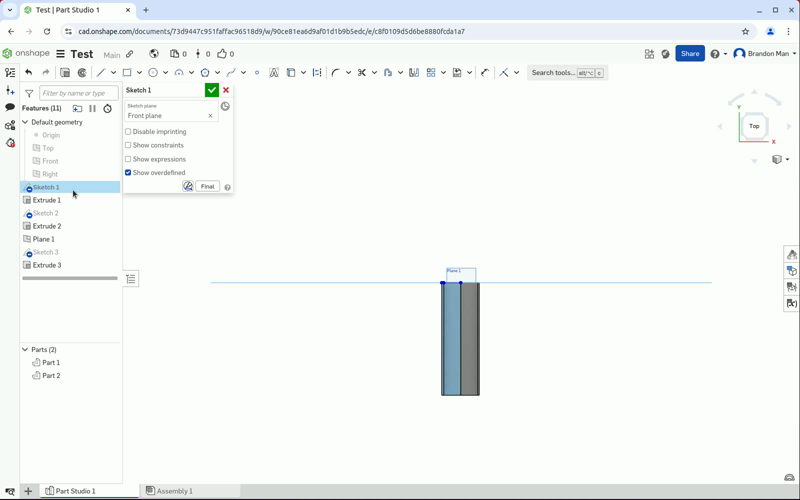
mouse_move(229, 92)
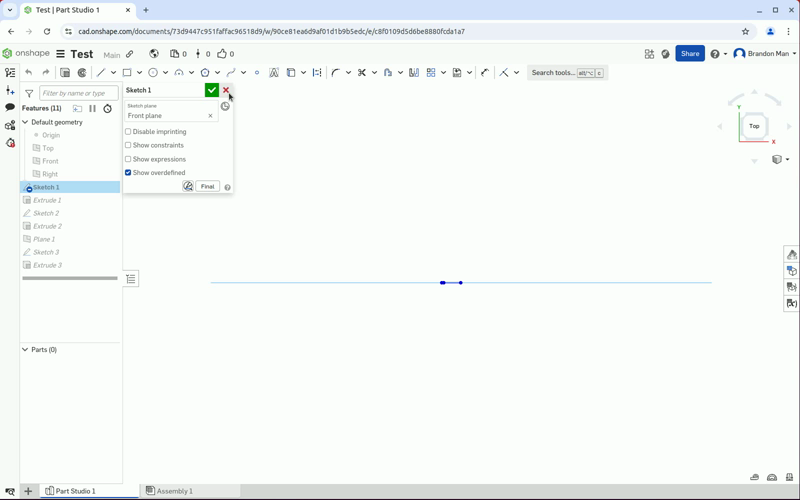
click(229, 92)
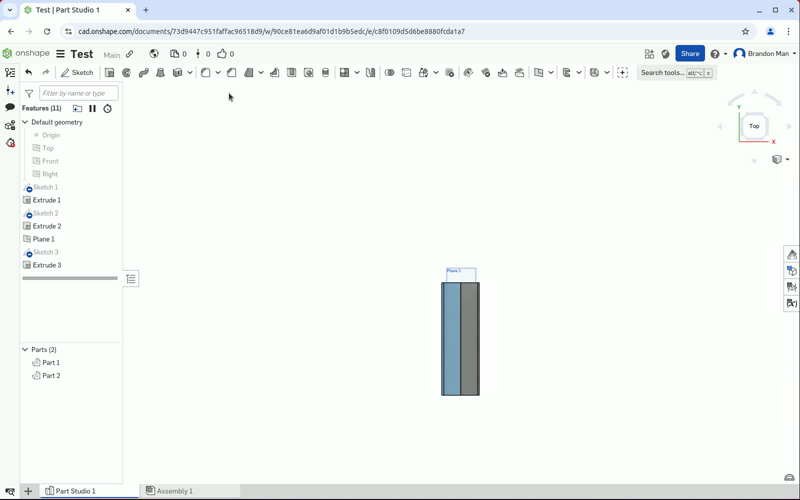
mouse_move(73, 352)
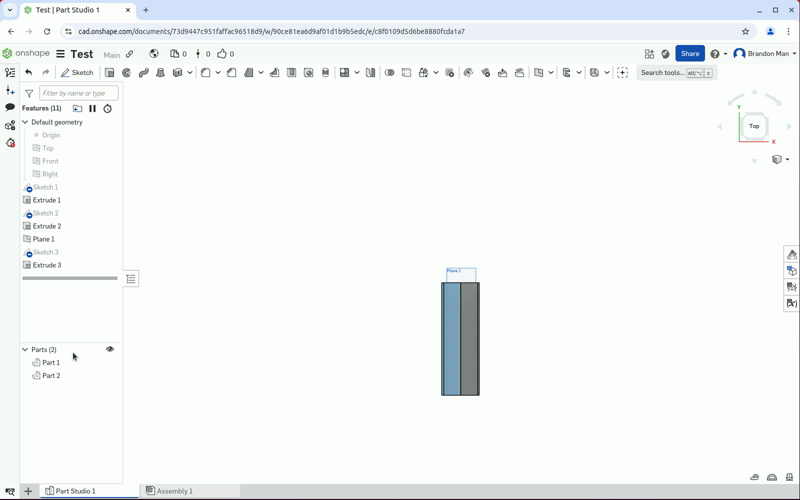
key(y)
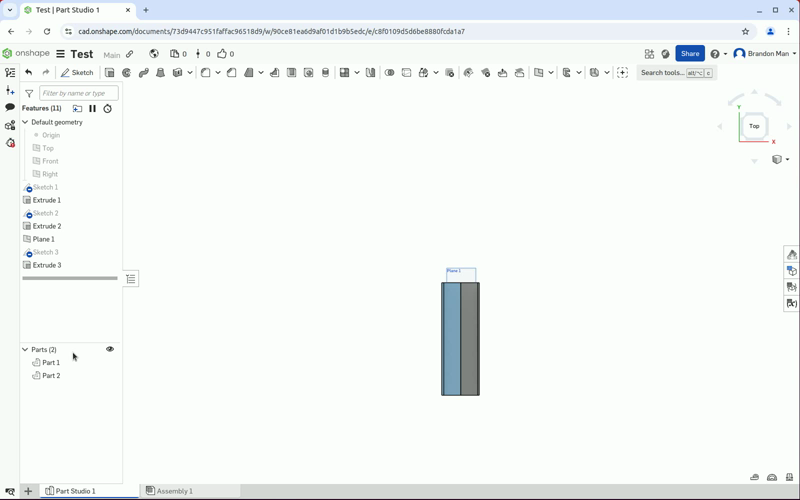
key(shift+p)
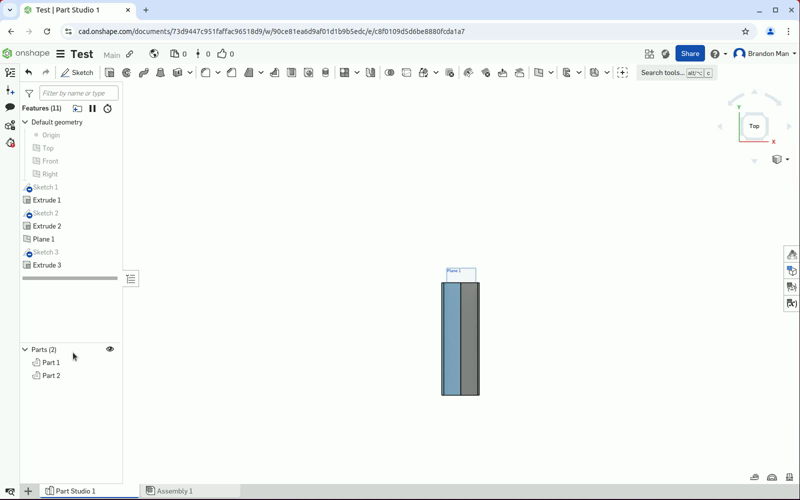
key(space)
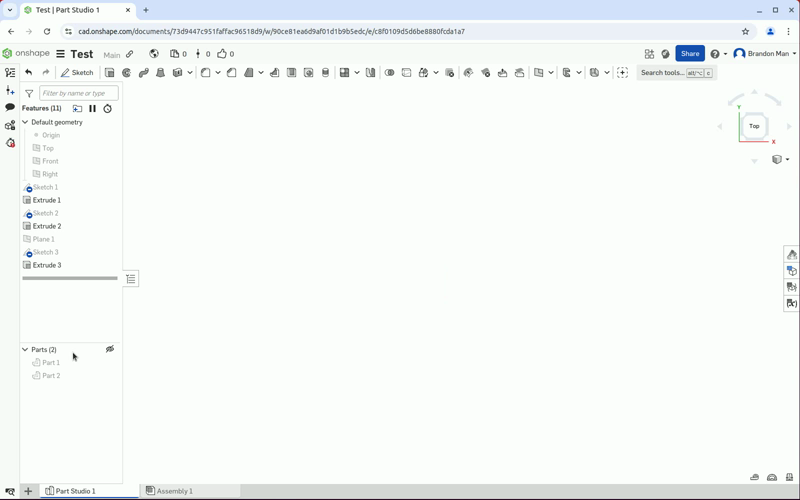
key_down(shift)
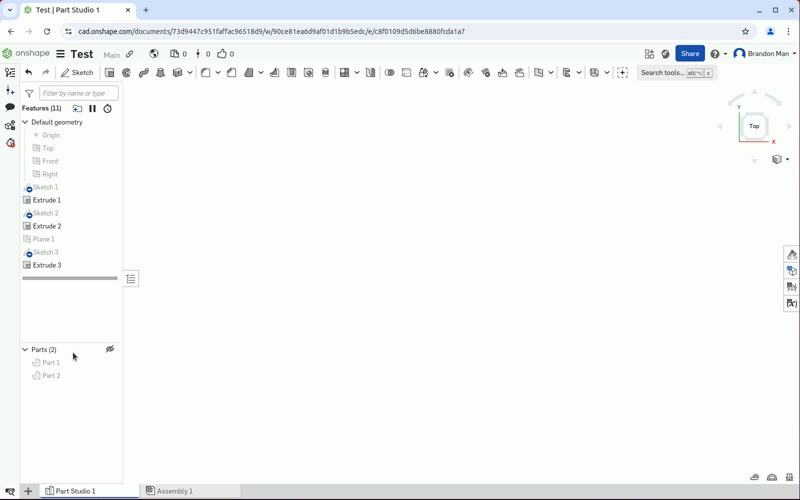
key(up)
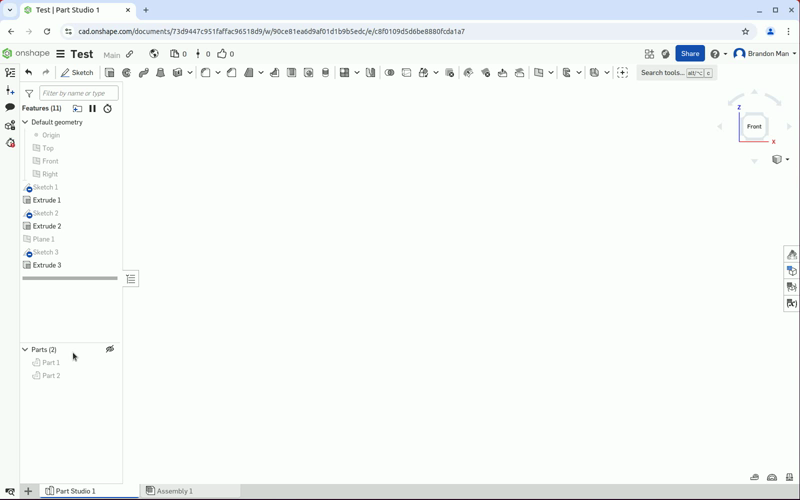
key_up(shift)
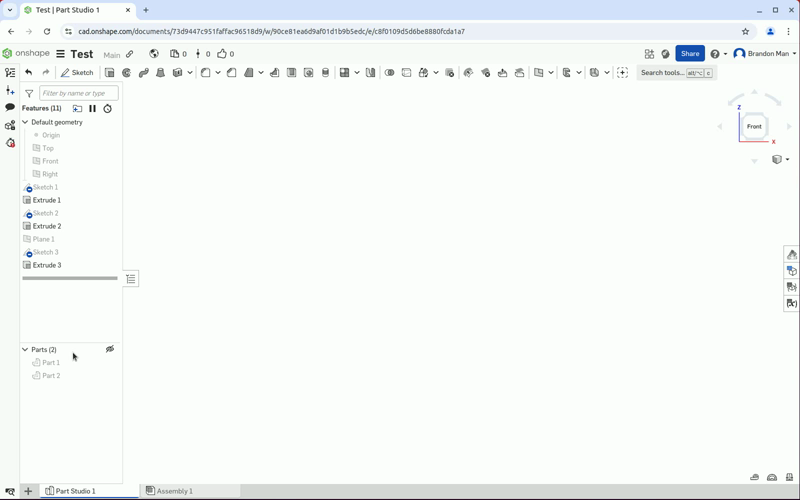
mouse_move(73, 352)
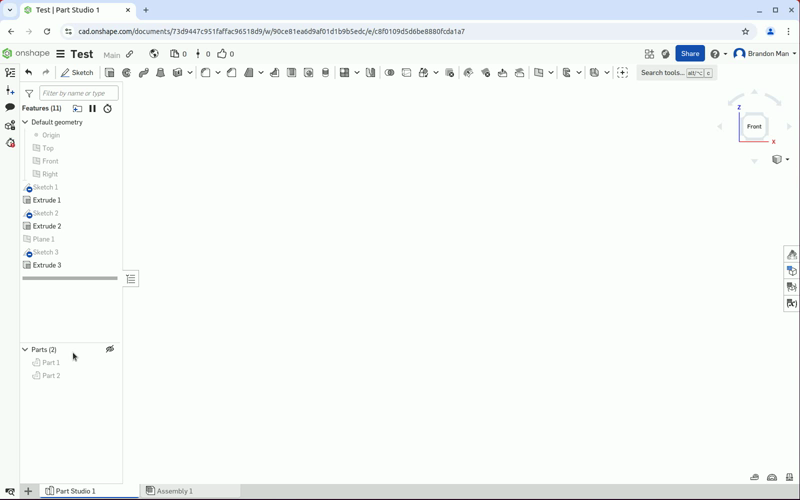
key(shift+y)
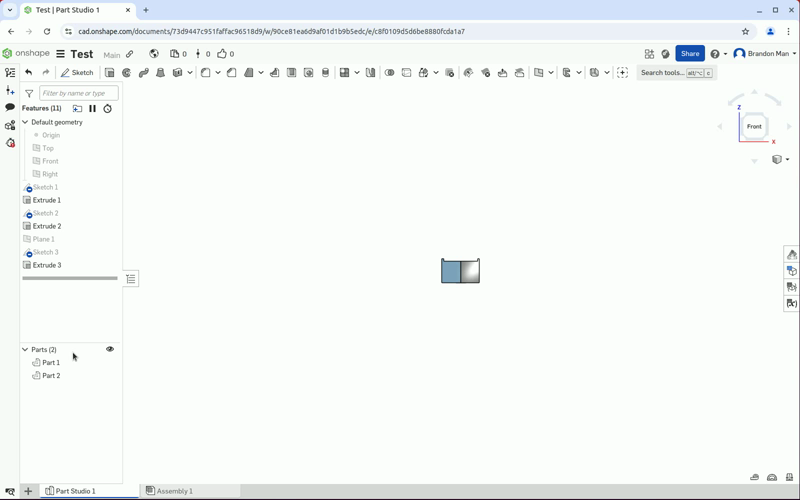
mouse_move(541, 75)
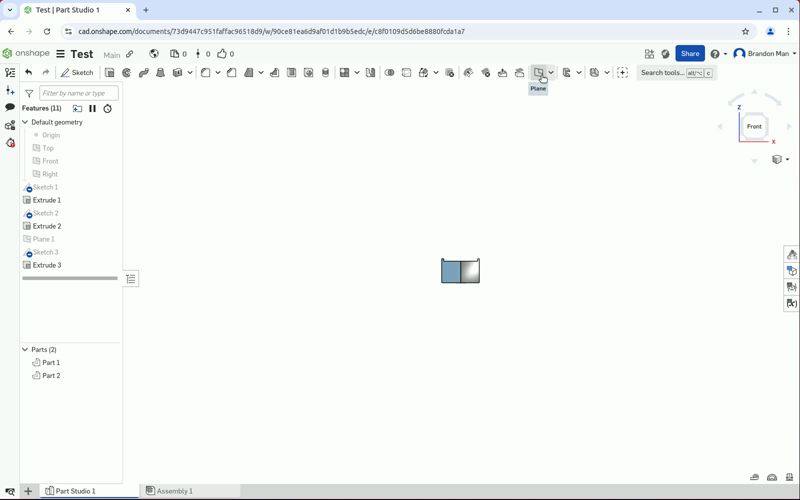
click(541, 75)
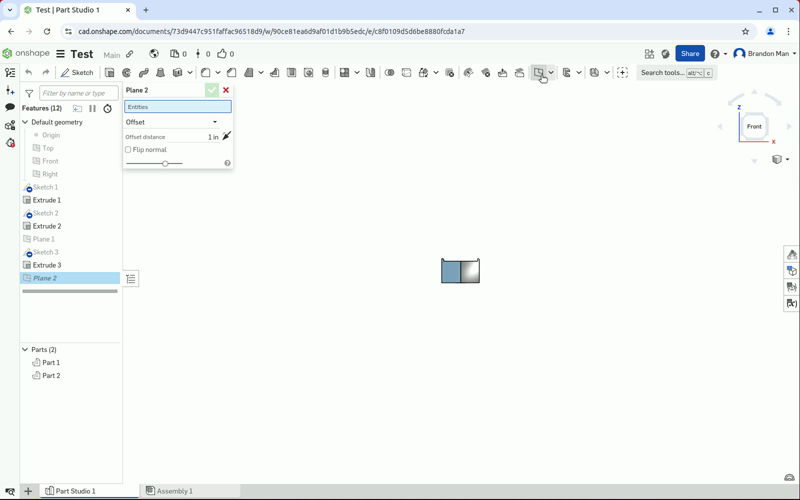
mouse_move(73, 163)
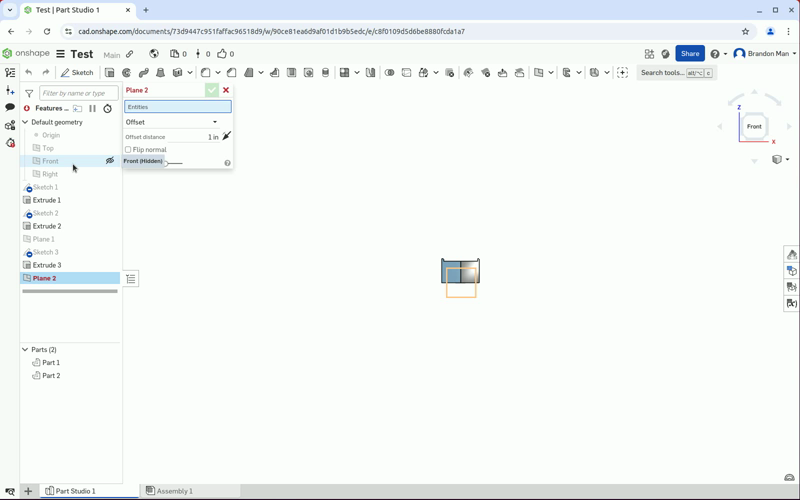
click(73, 163)
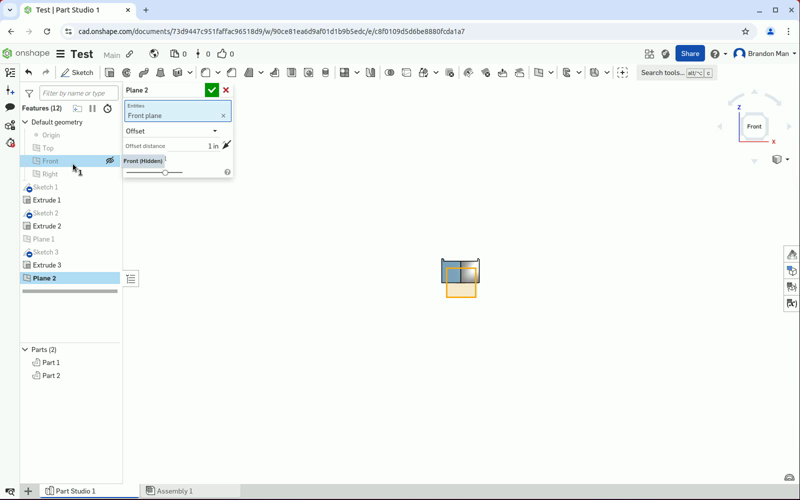
key(tab, 2)
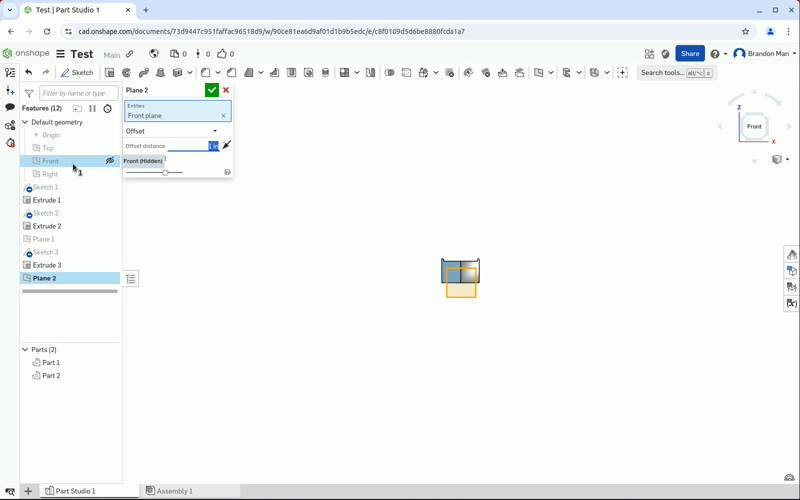
text(23.108)
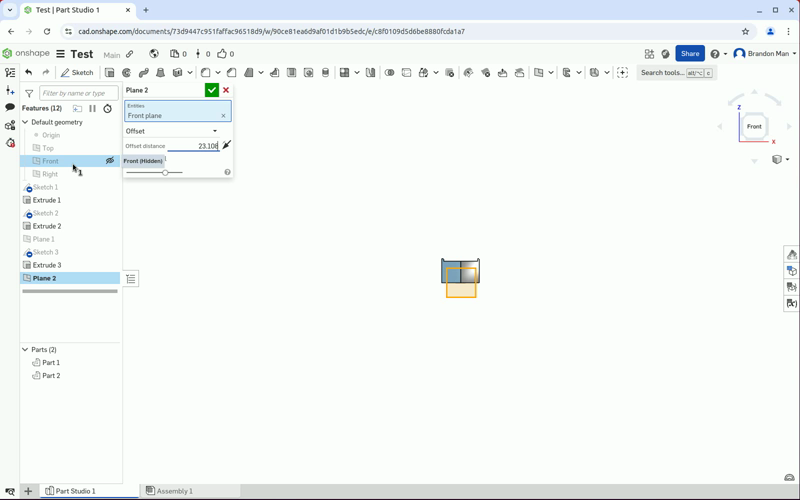
key(enter, 2)
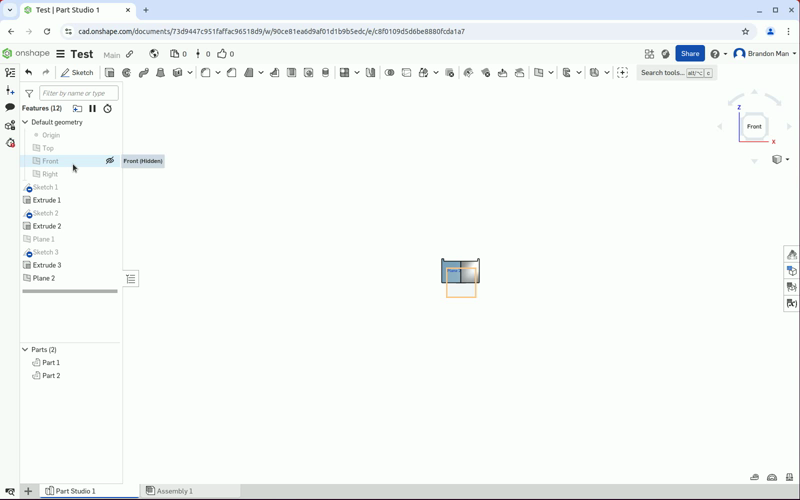
key(shift+s)
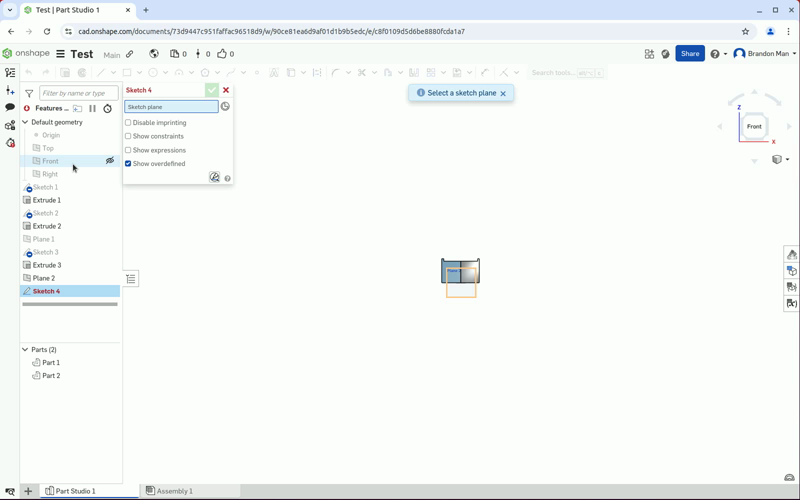
mouse_move(73, 280)
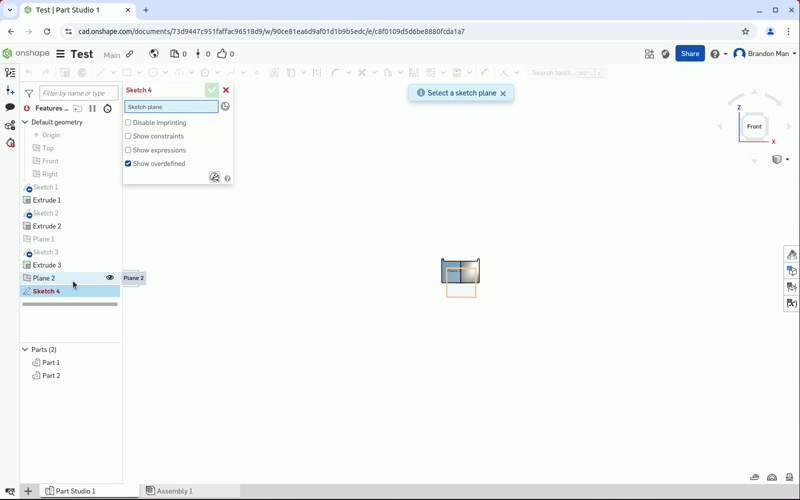
click(73, 280)
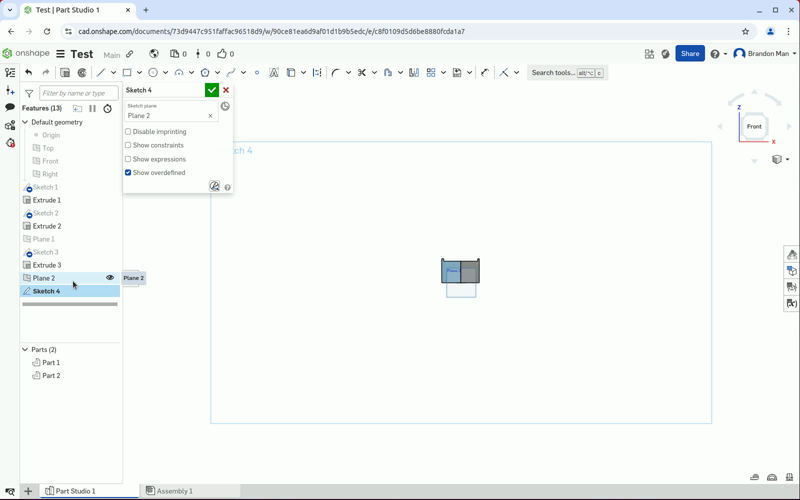
mouse_move(73, 352)
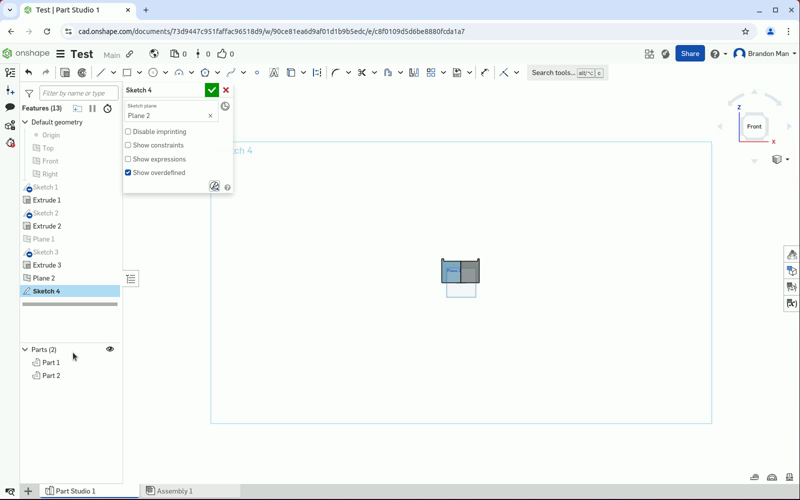
key(y)
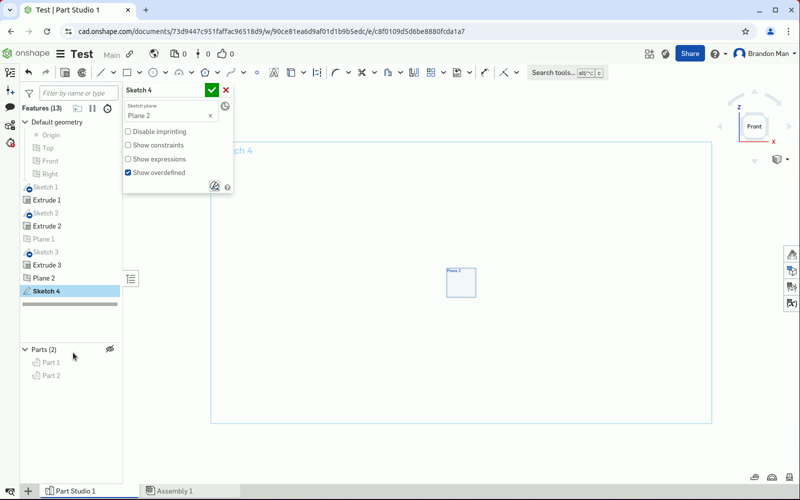
key(c)
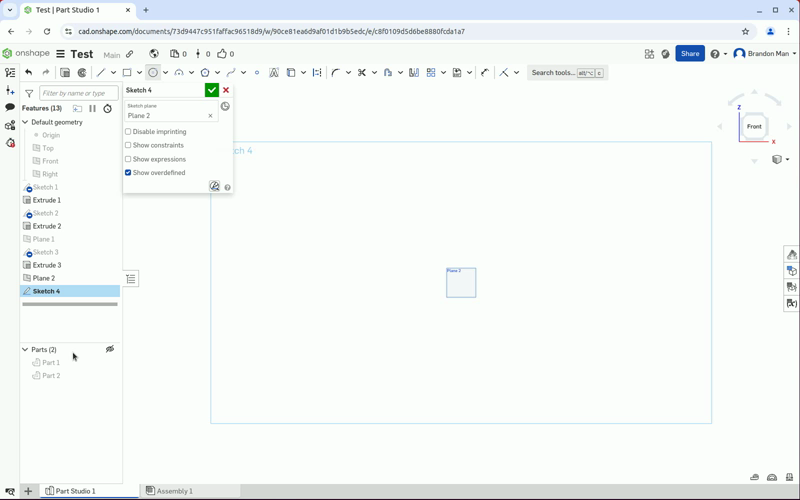
key_down(shift)
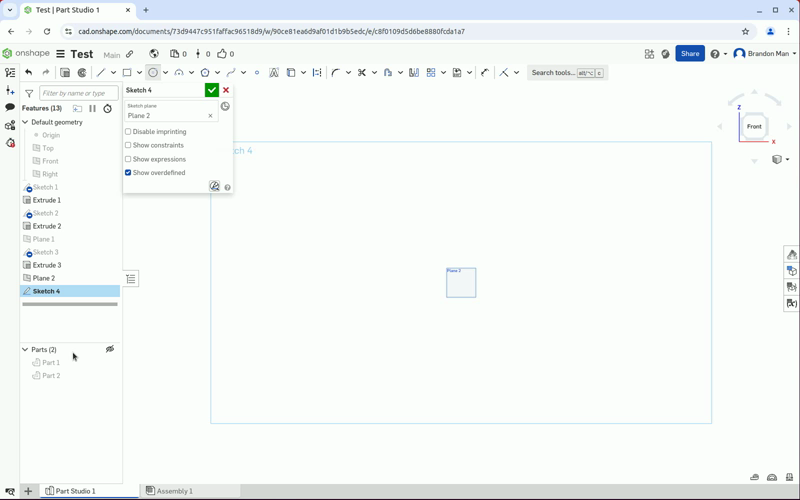
mouse_move(452, 272)
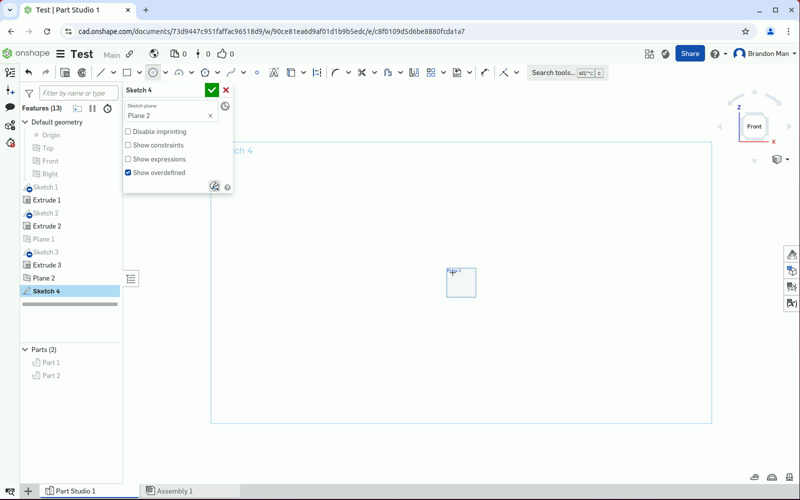
click(452, 272)
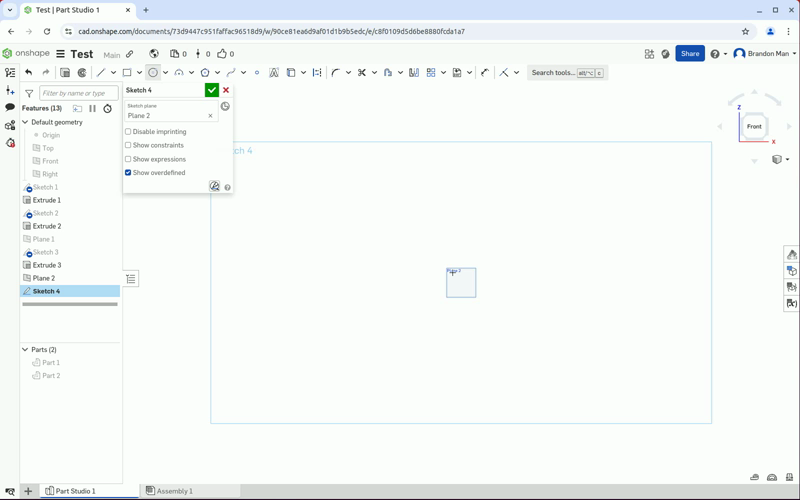
key_up(shift)
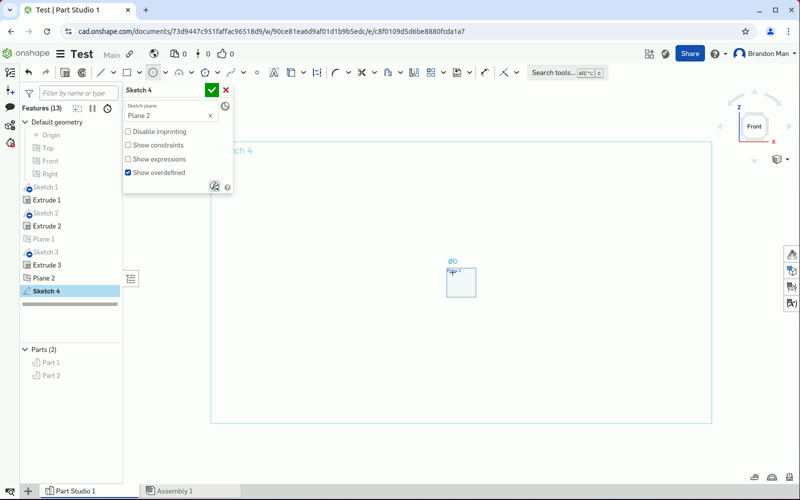
mouse_move(457, 272)
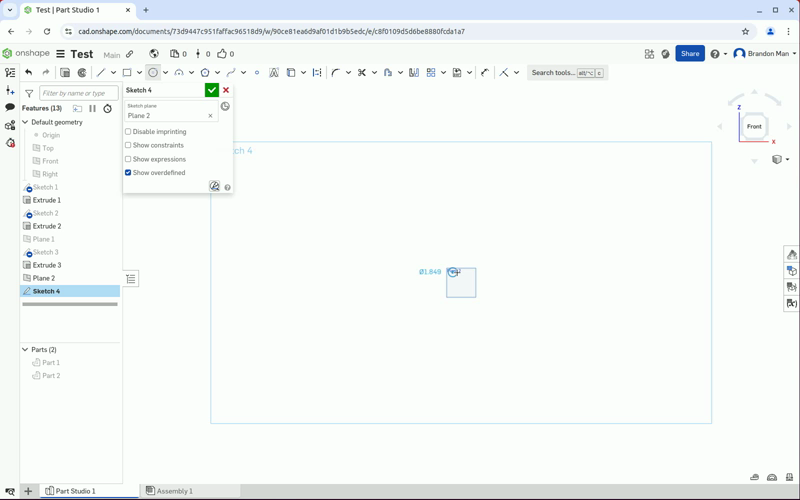
click(457, 272)
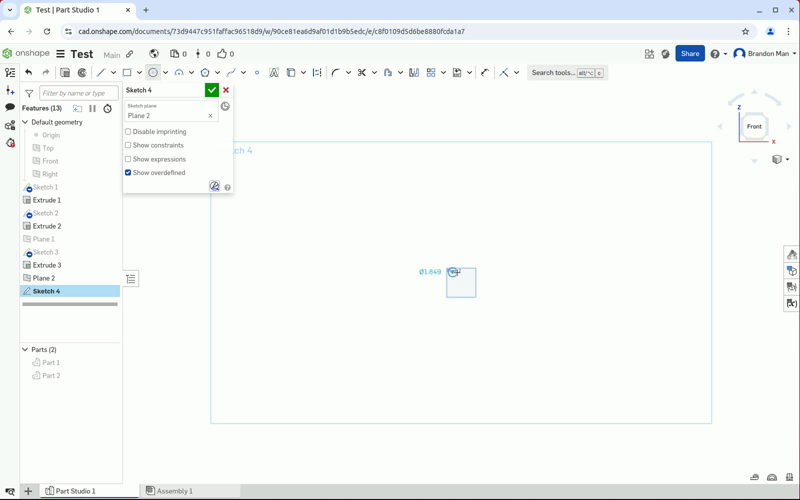
key(esc)
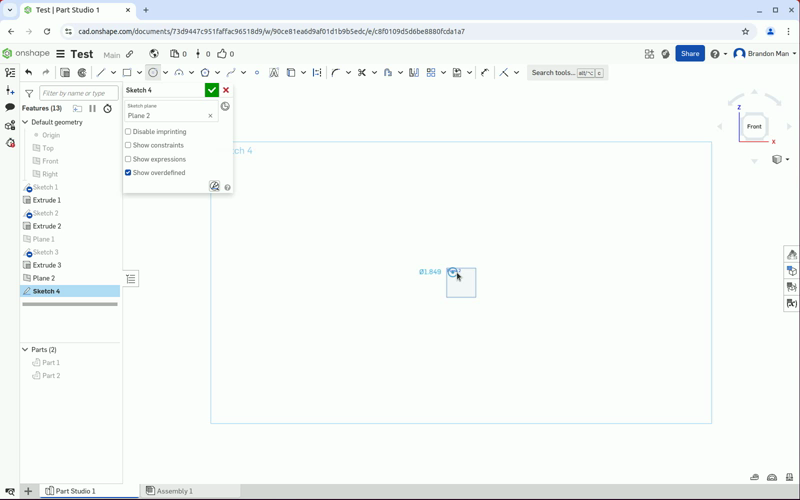
mouse_move(453, 276)
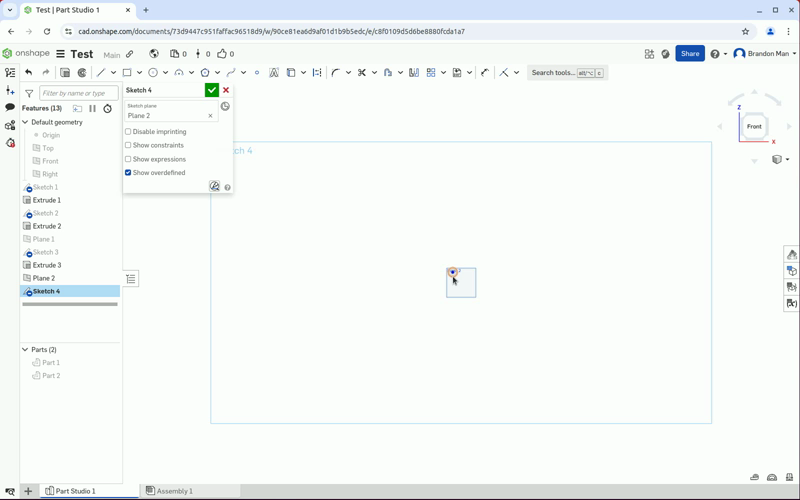
scroll(6)
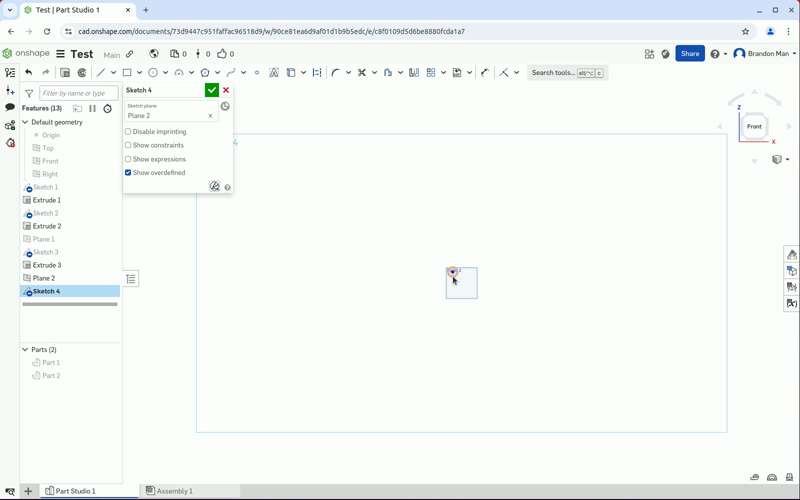
scroll(6)
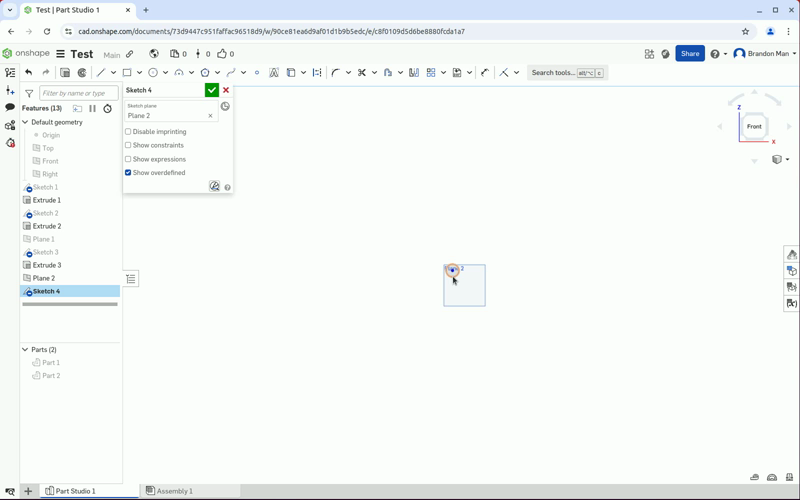
scroll(6)
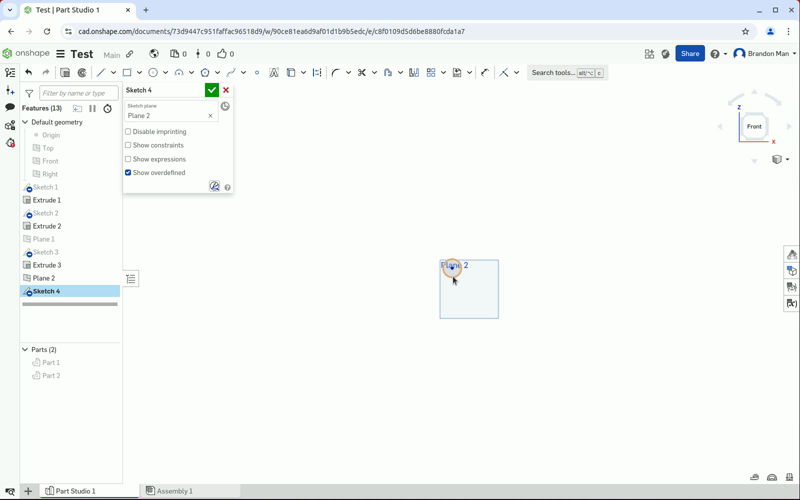
scroll(6)
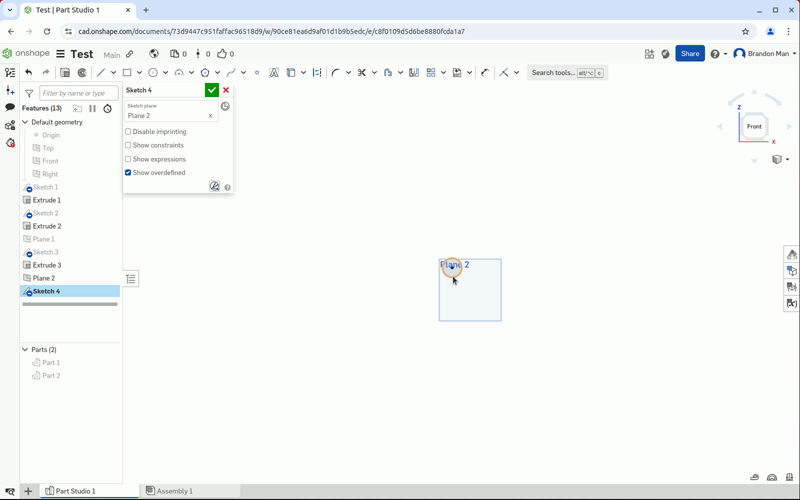
scroll(6)
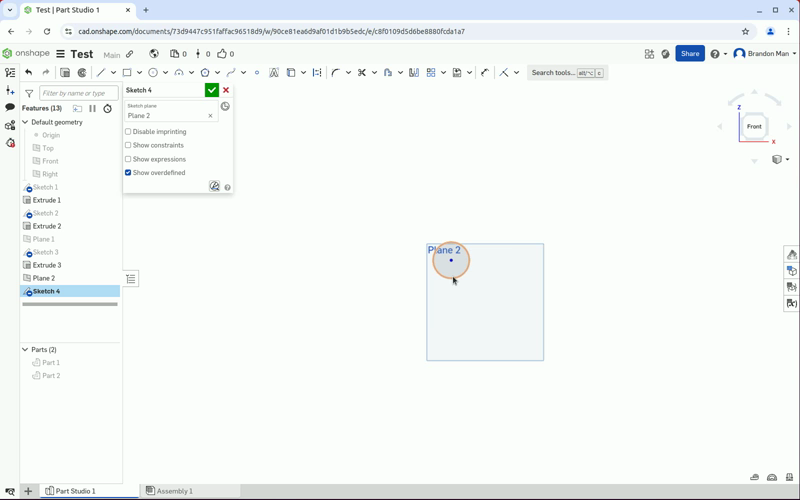
scroll(6)
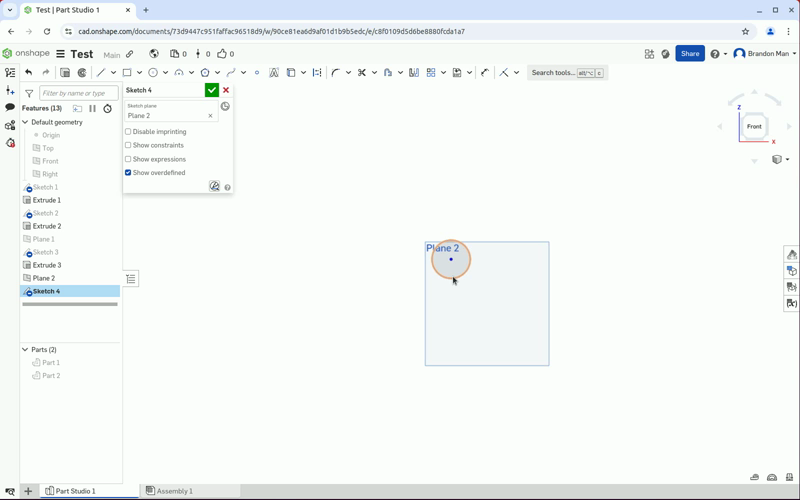
scroll(6)
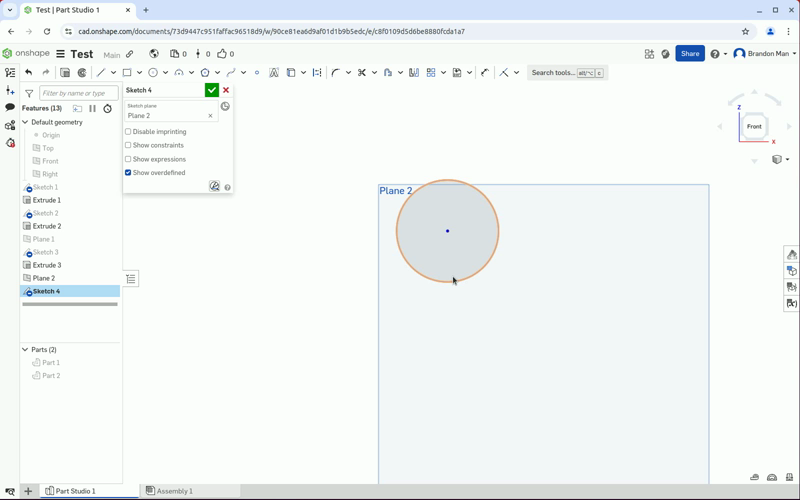
click(453, 276)
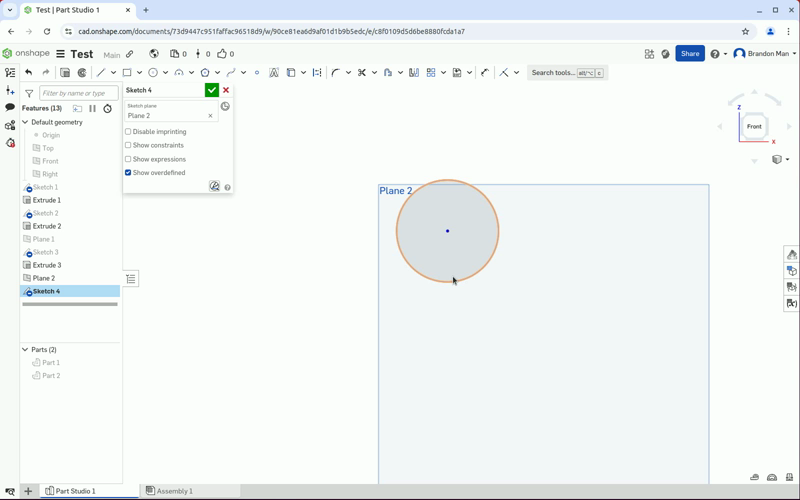
scroll(-6)
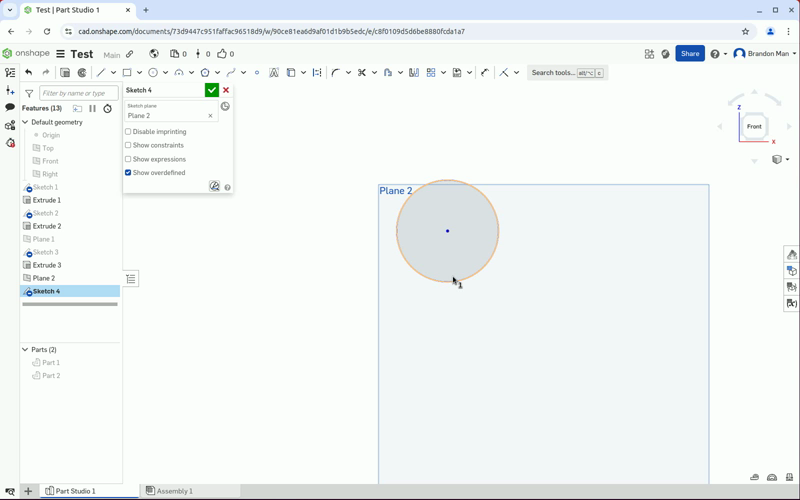
scroll(-6)
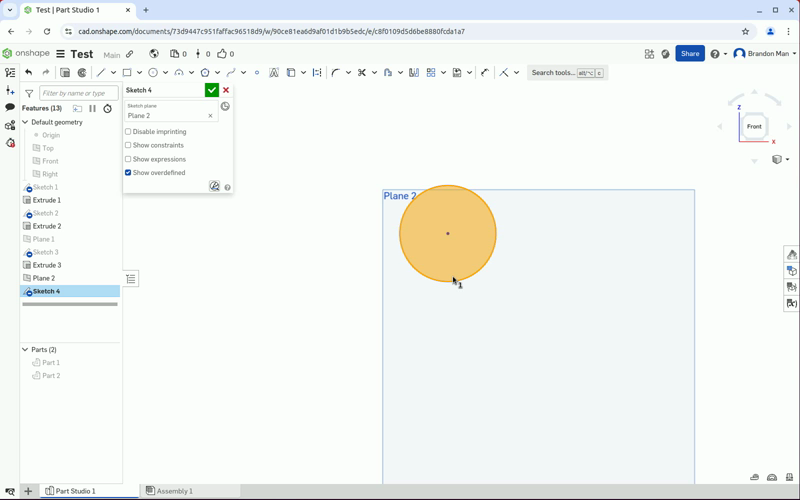
scroll(-6)
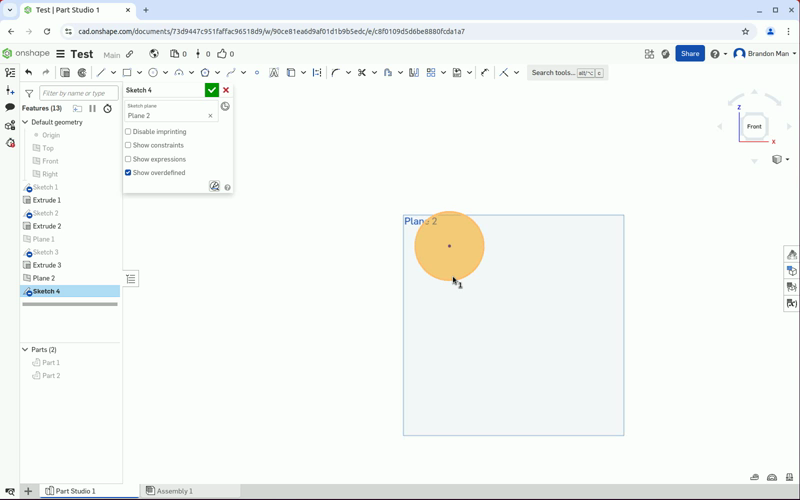
scroll(-6)
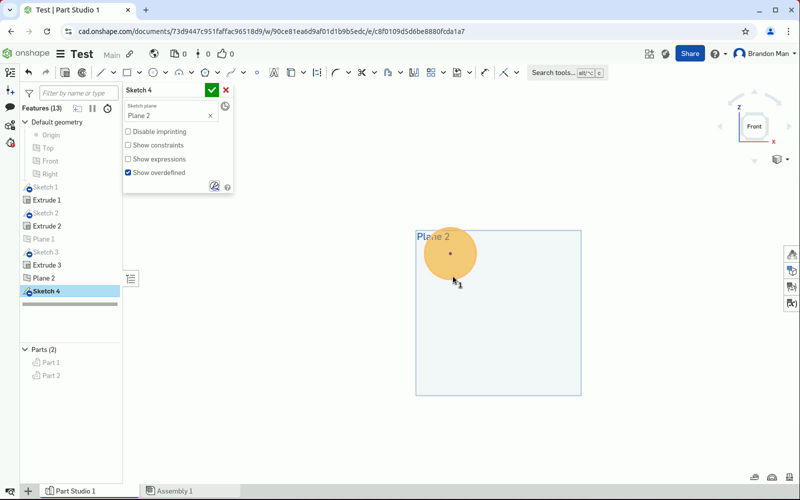
scroll(-6)
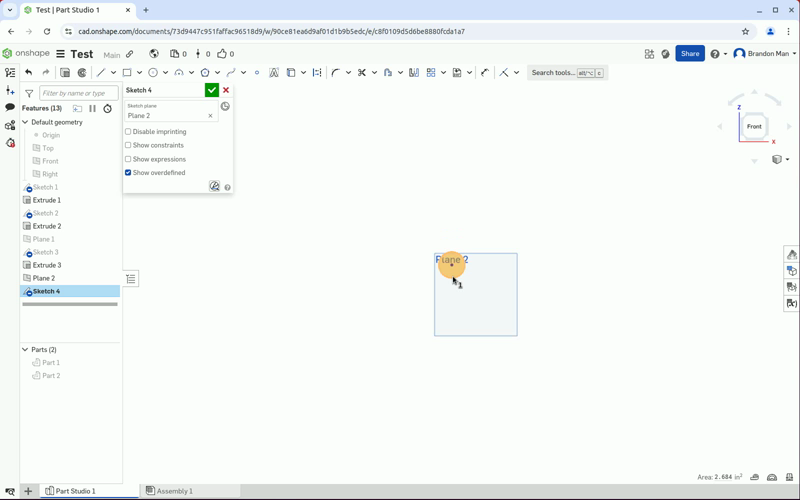
scroll(-6)
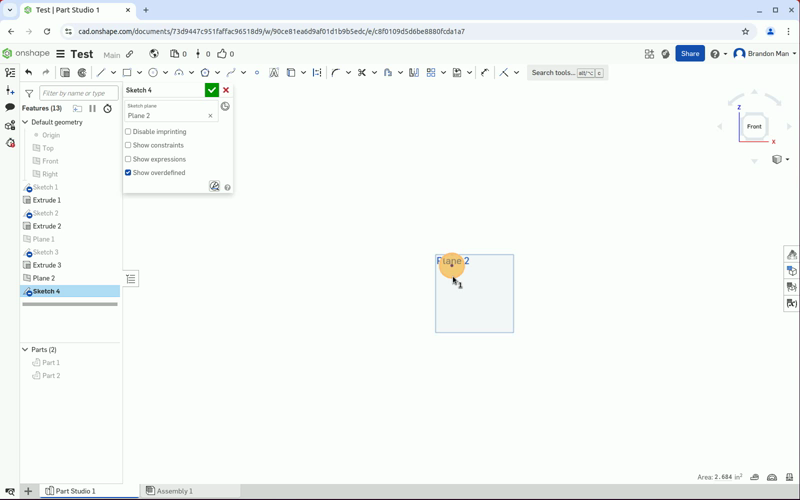
scroll(-6)
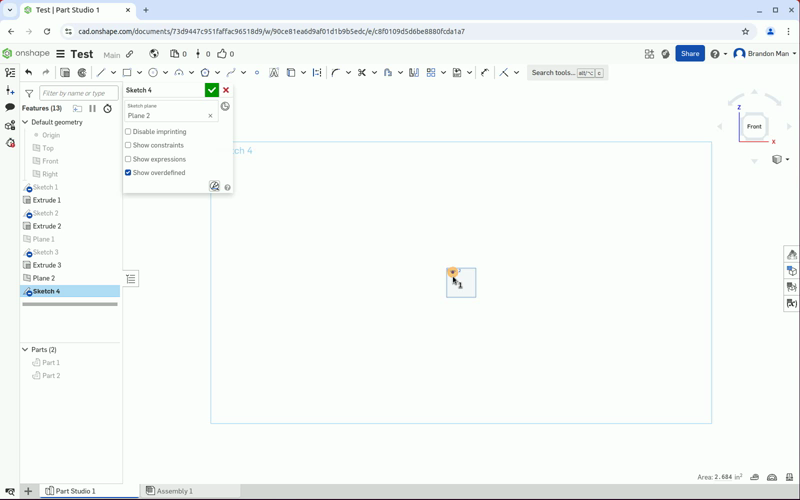
mouse_move(73, 352)
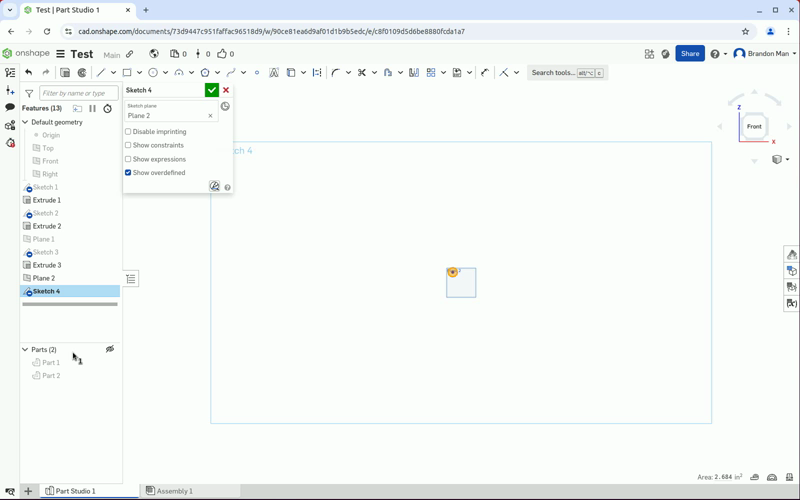
key(shift+y)
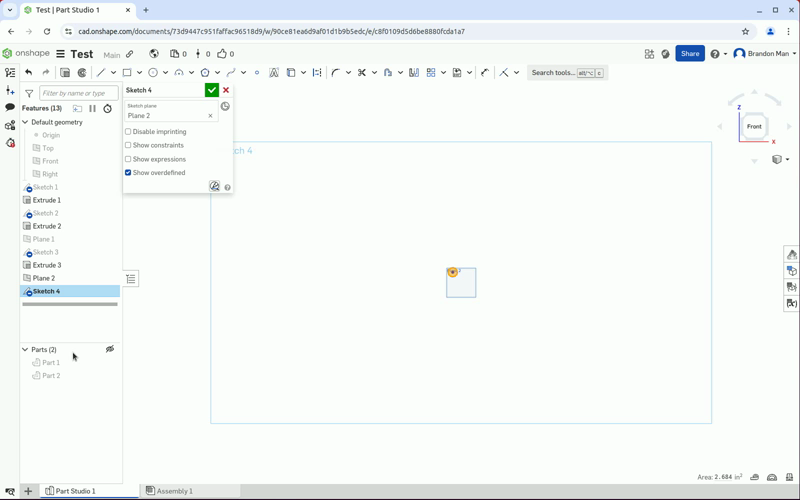
key(shift+e)
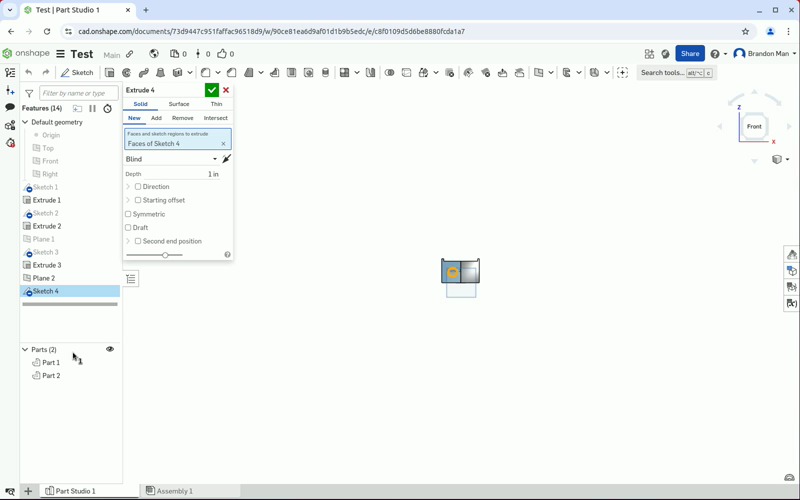
mouse_move(143, 106)
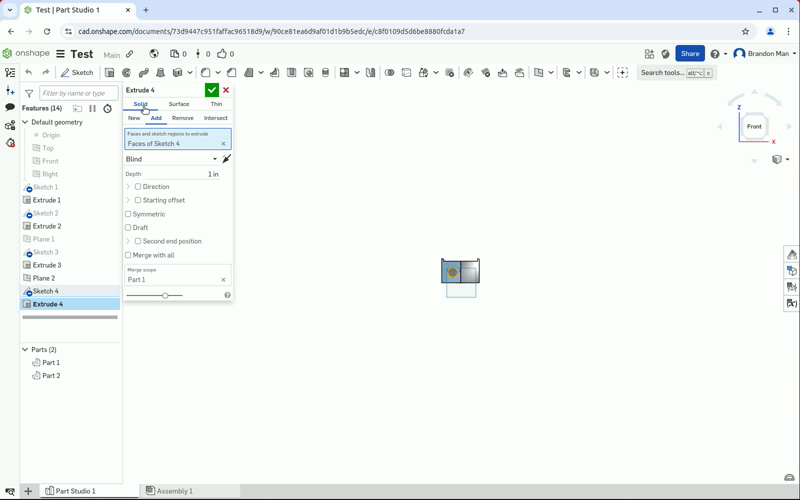
click(143, 106)
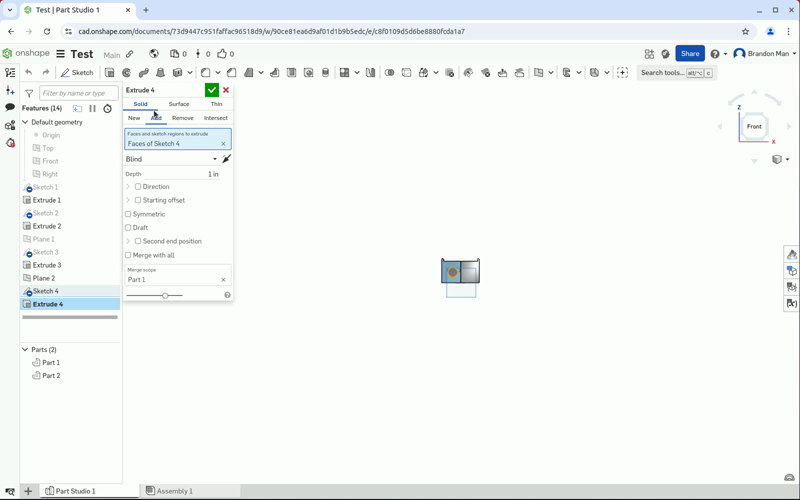
mouse_move(186, 120)
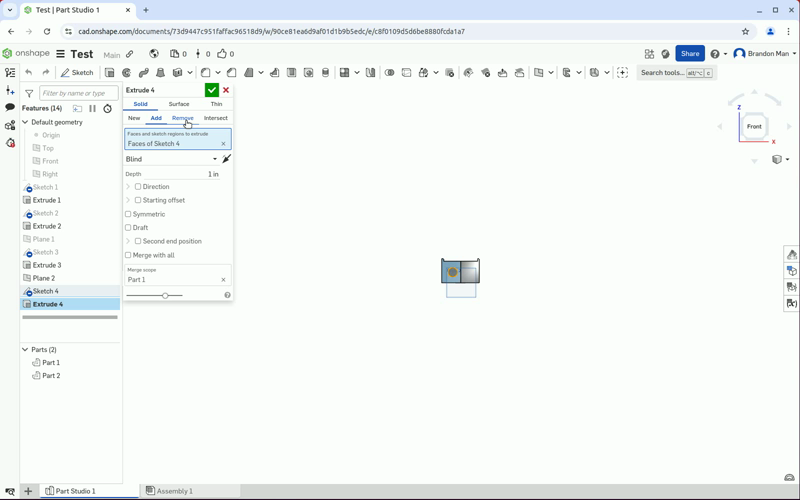
click(186, 120)
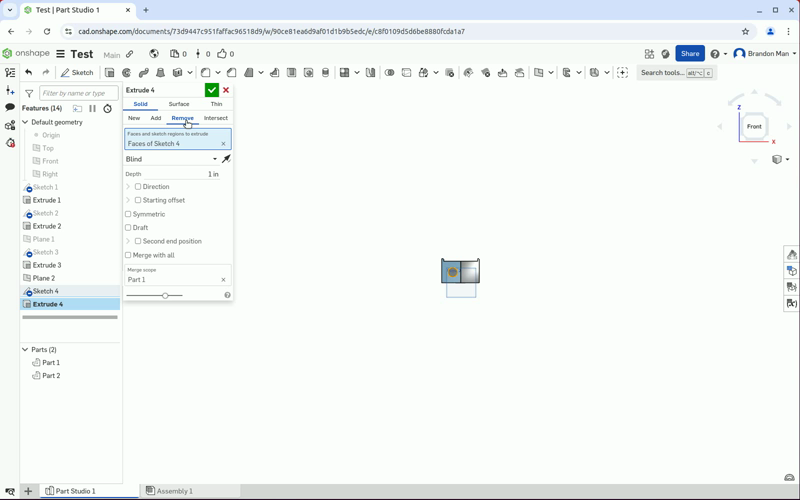
key(tab, 4)
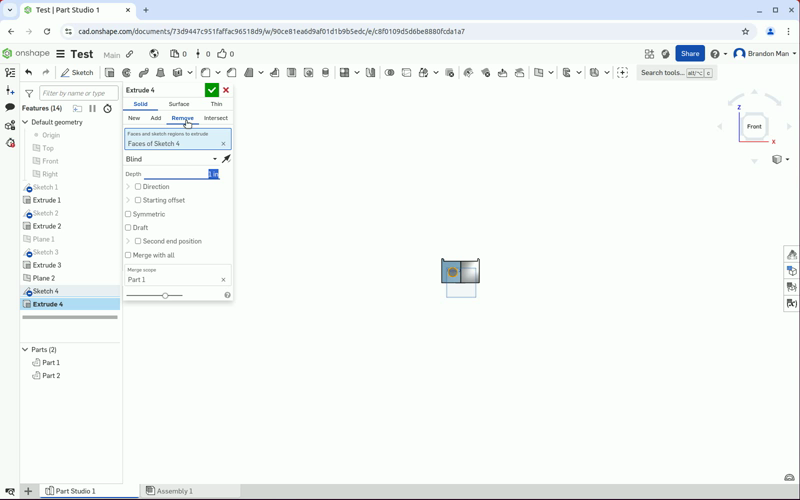
text(4.092)
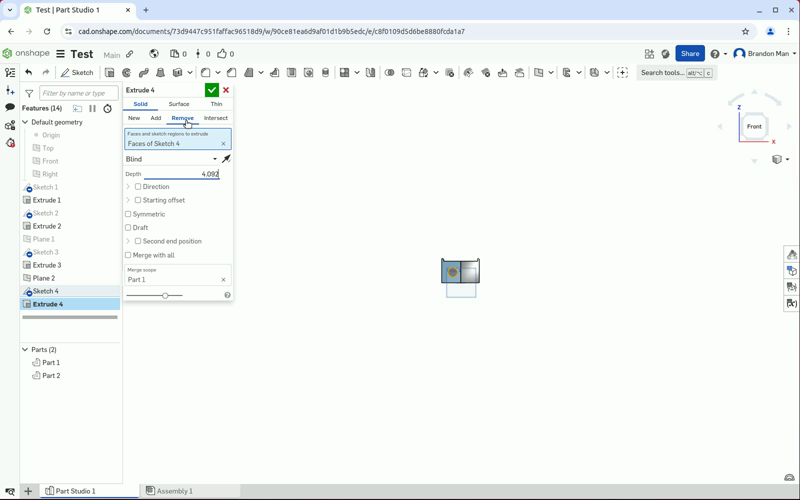
key(tab, 6)
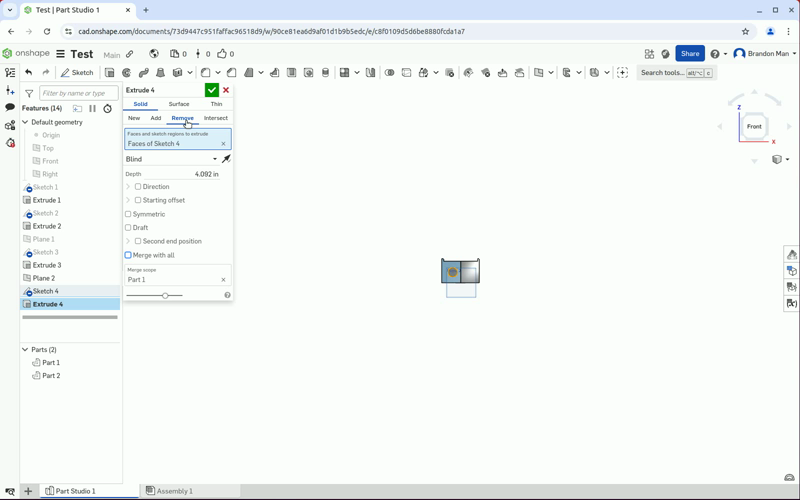
key(space)
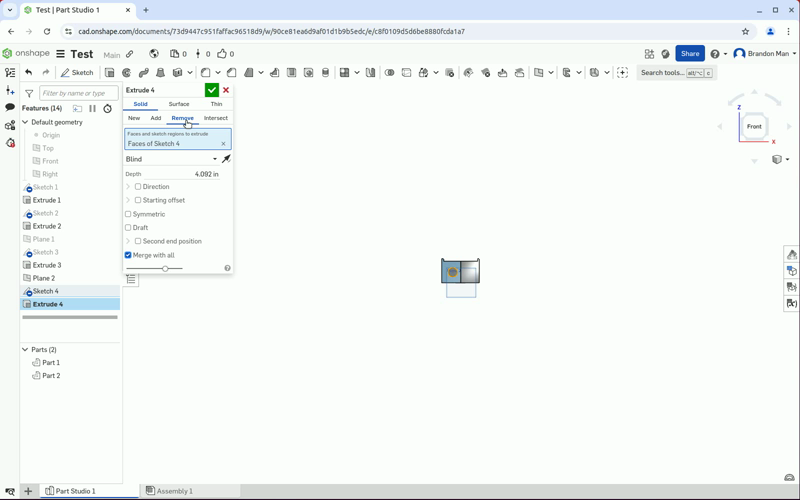
key(enter)
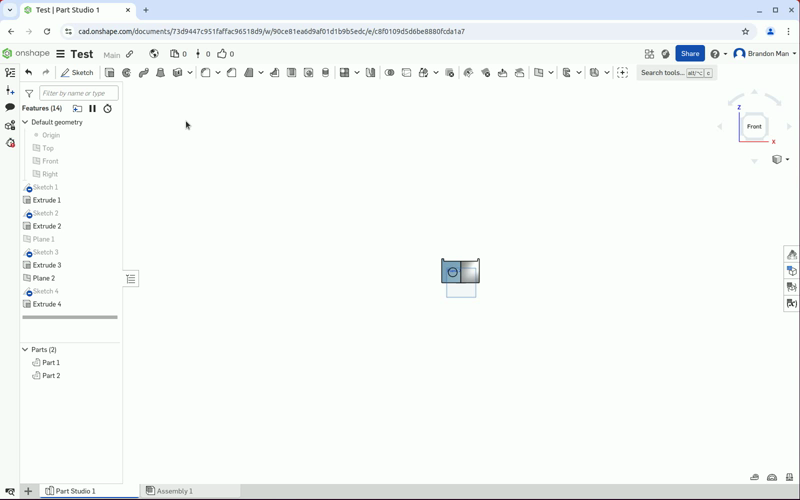
key(shift+h)
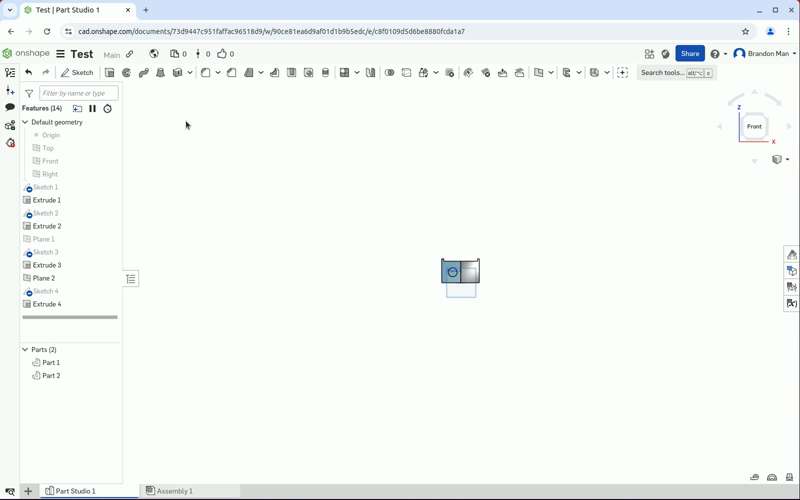
key(shift+h)
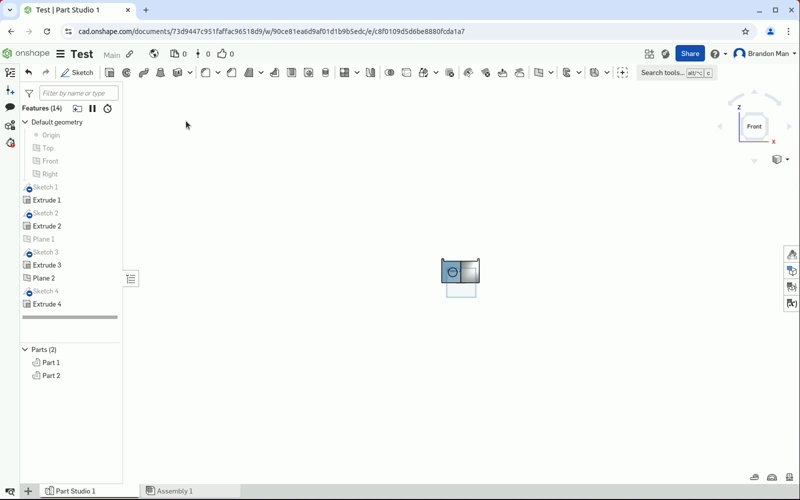
mouse_move(73, 189)
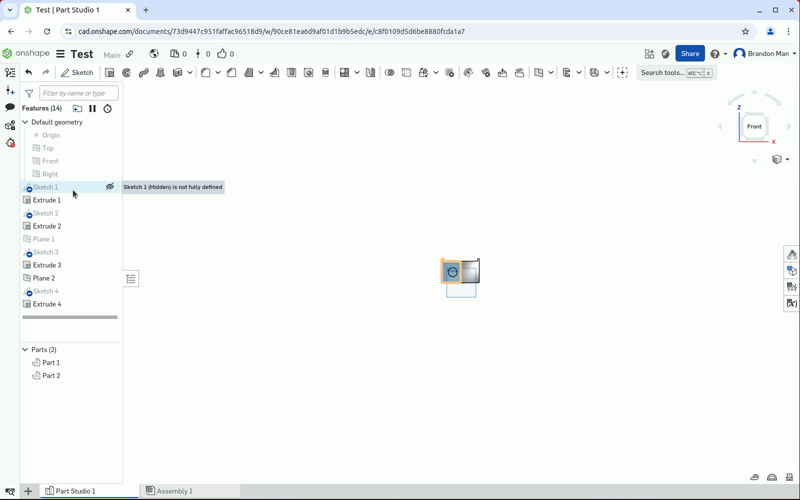
click(73, 189)
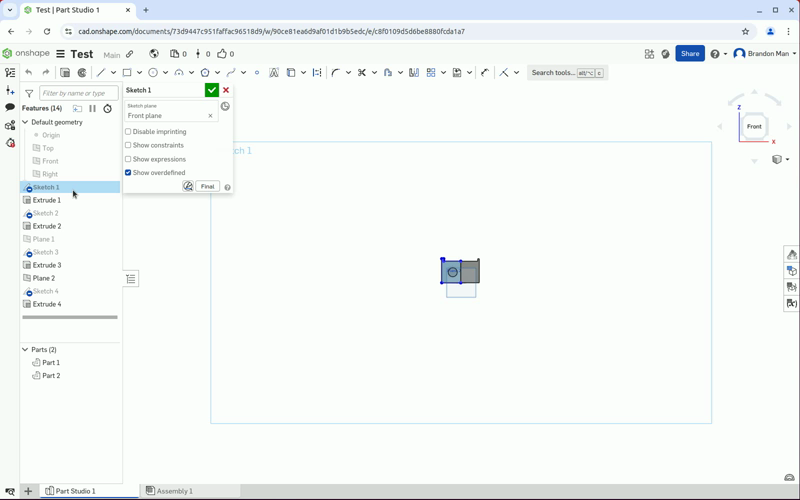
mouse_move(229, 92)
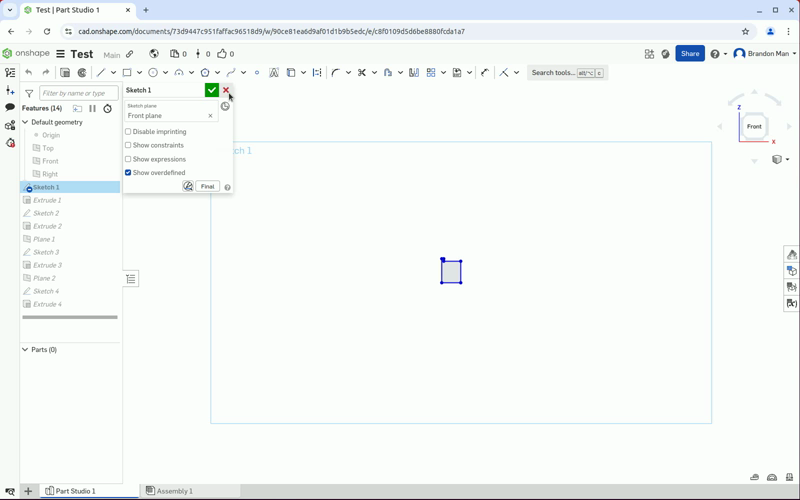
click(229, 92)
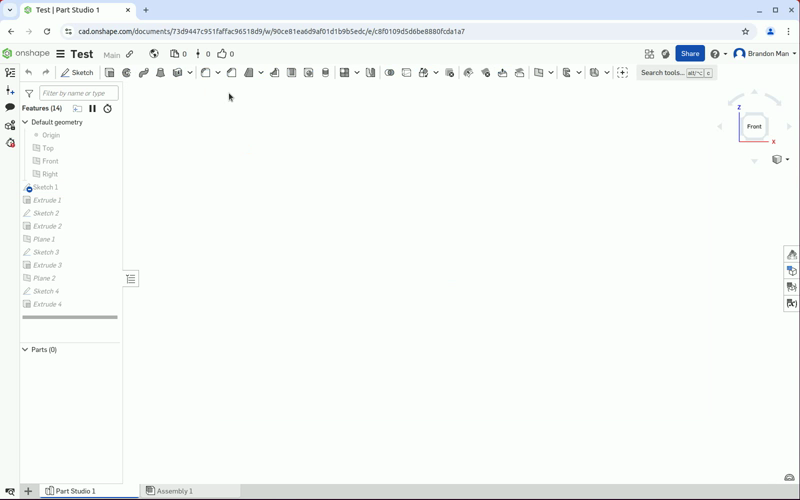
key(shift+s)
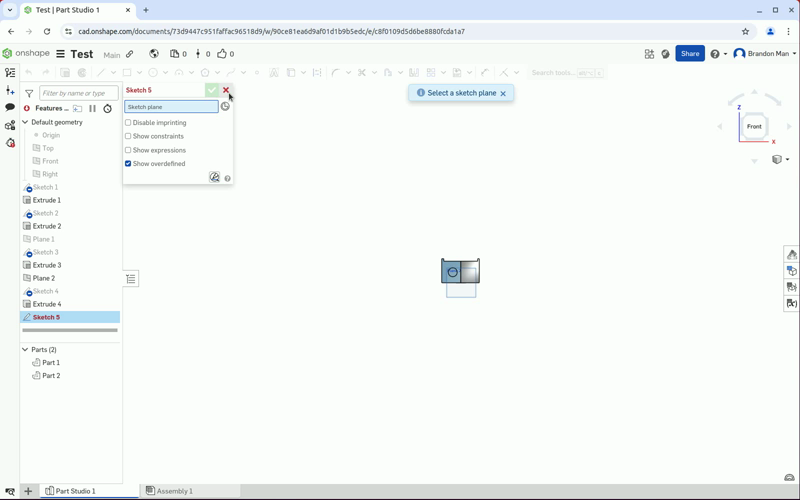
mouse_move(73, 280)
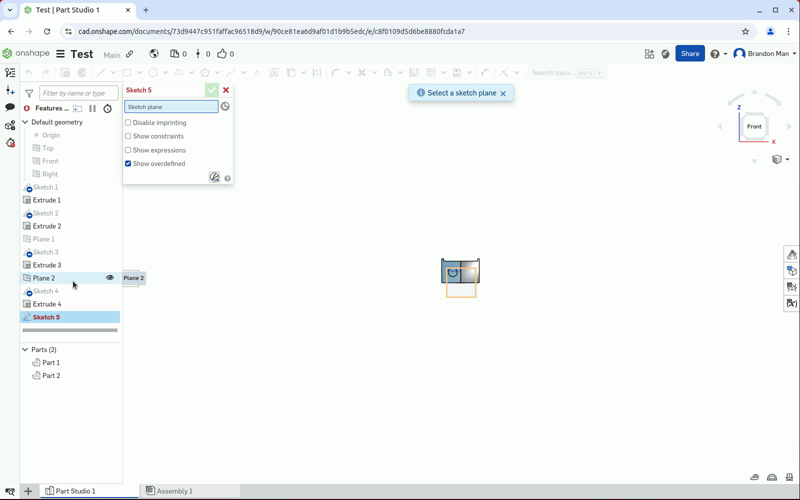
click(73, 280)
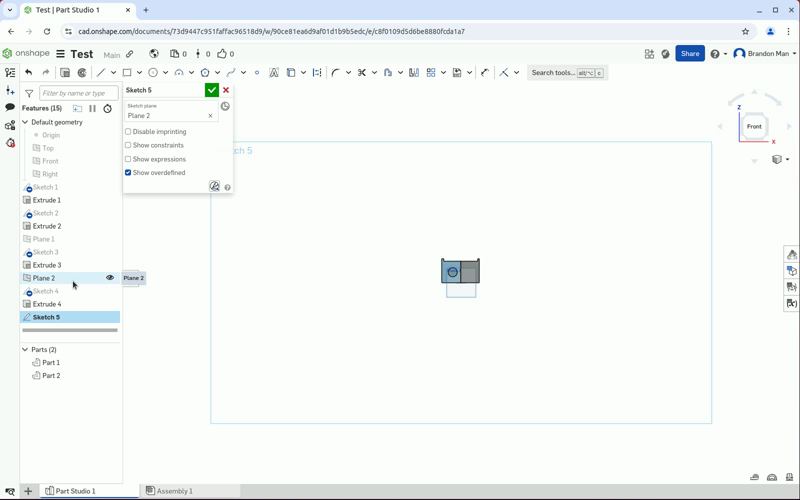
mouse_move(73, 352)
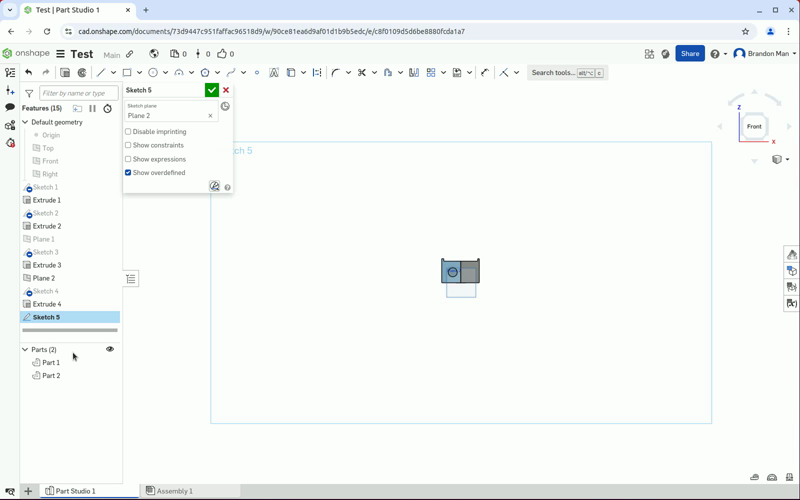
key(y)
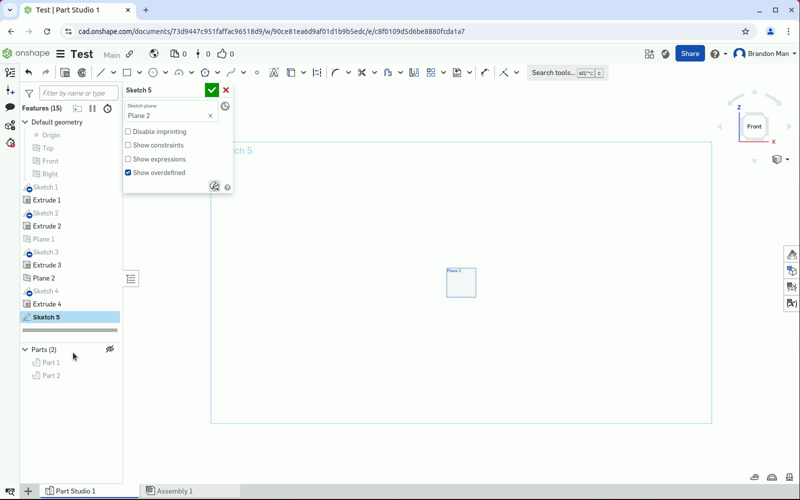
key(c)
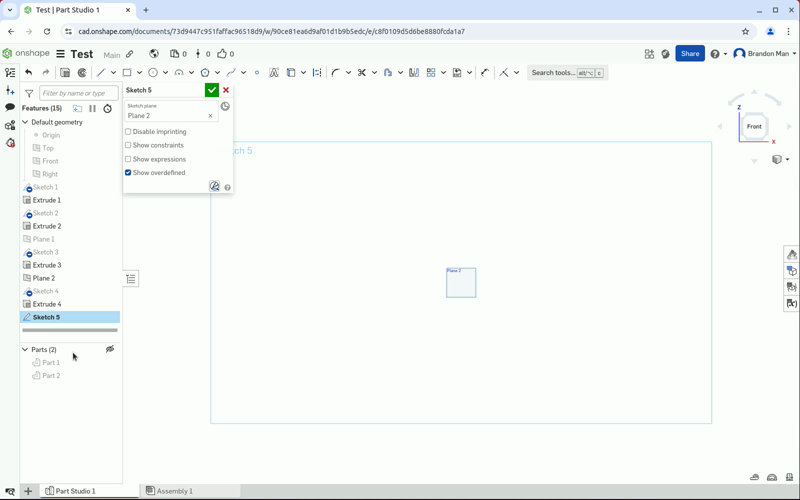
key_down(shift)
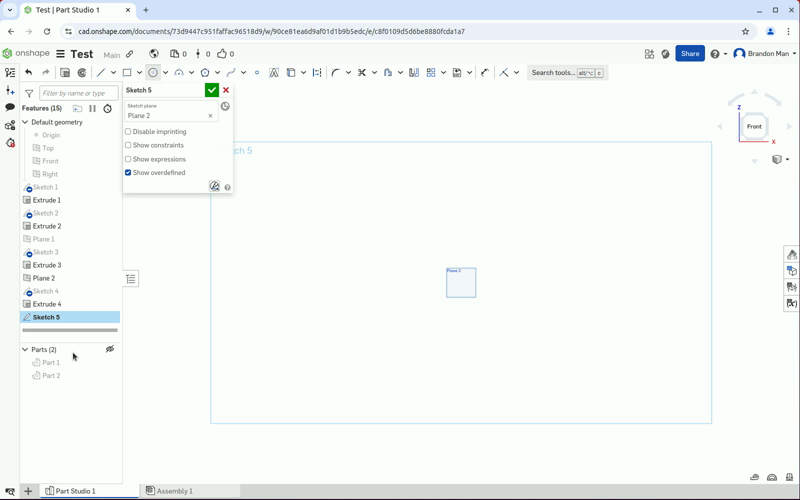
mouse_move(470, 272)
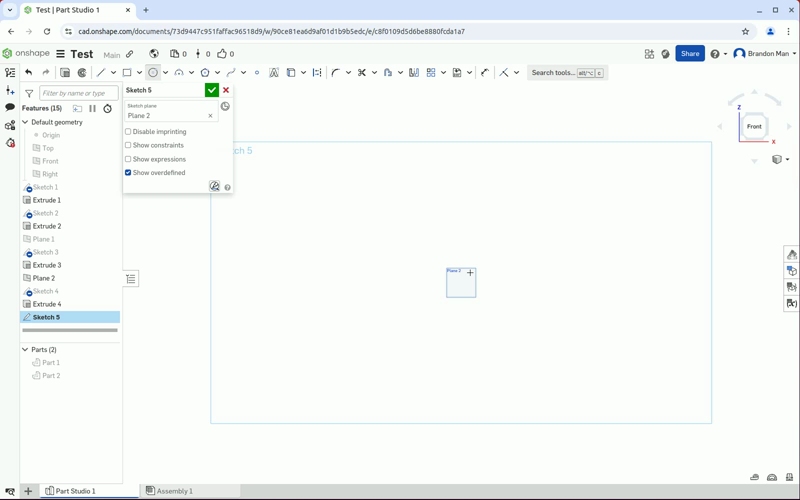
click(470, 272)
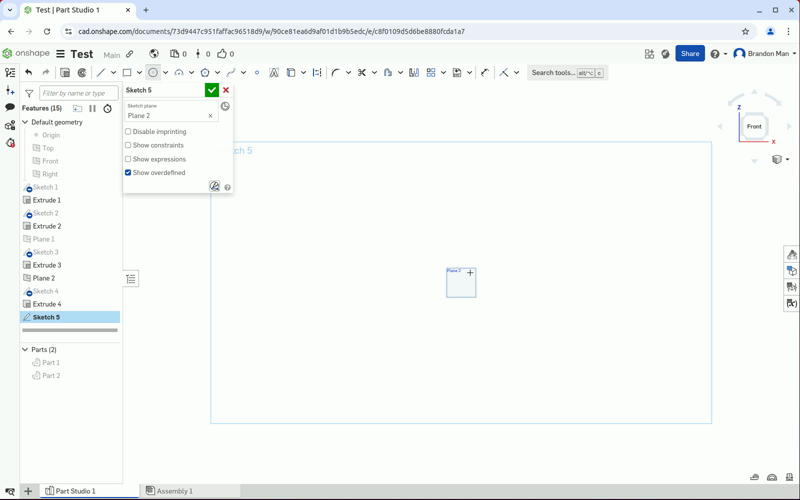
key_up(shift)
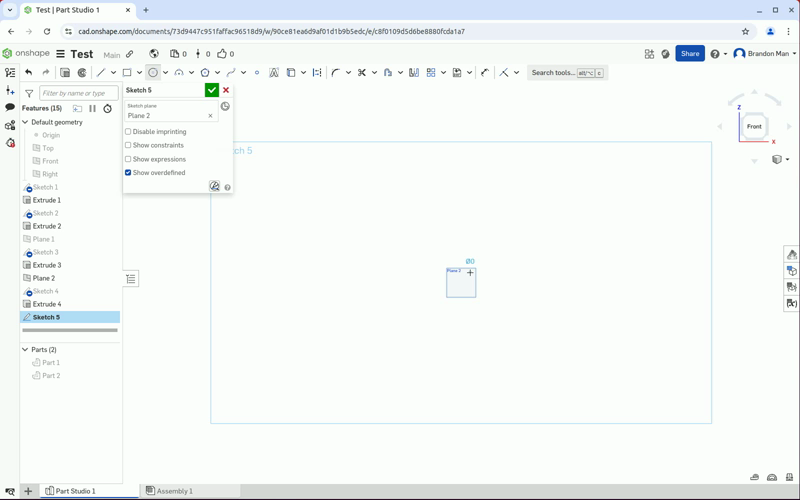
mouse_move(474, 272)
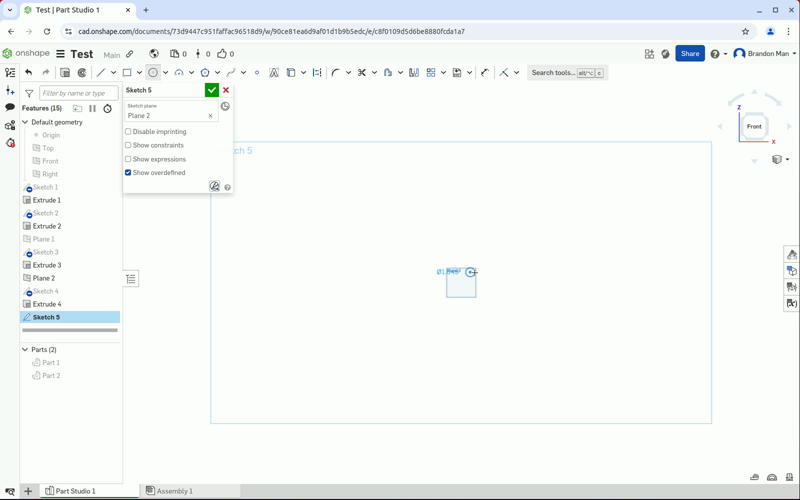
click(474, 272)
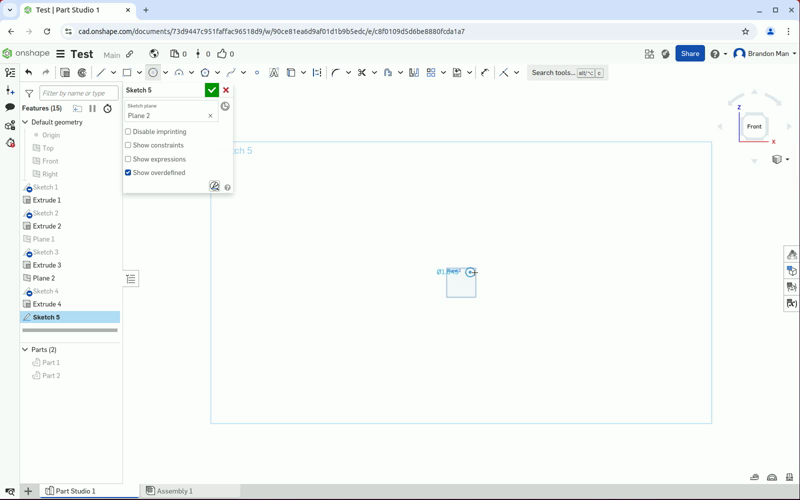
key(esc)
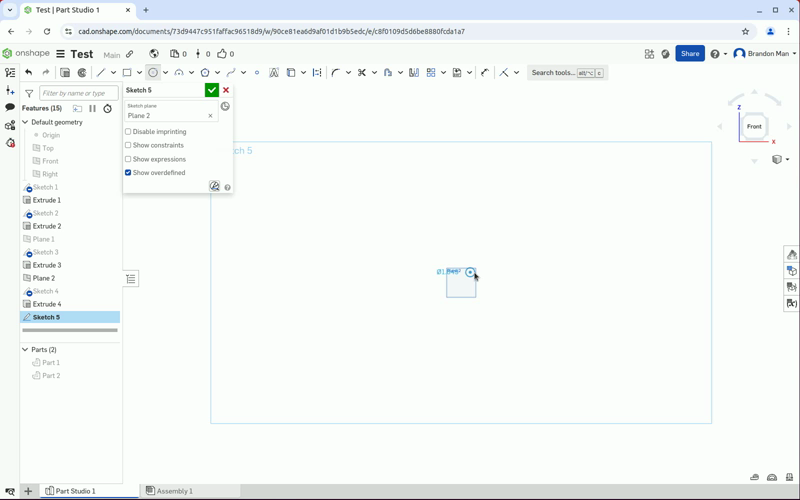
mouse_move(474, 271)
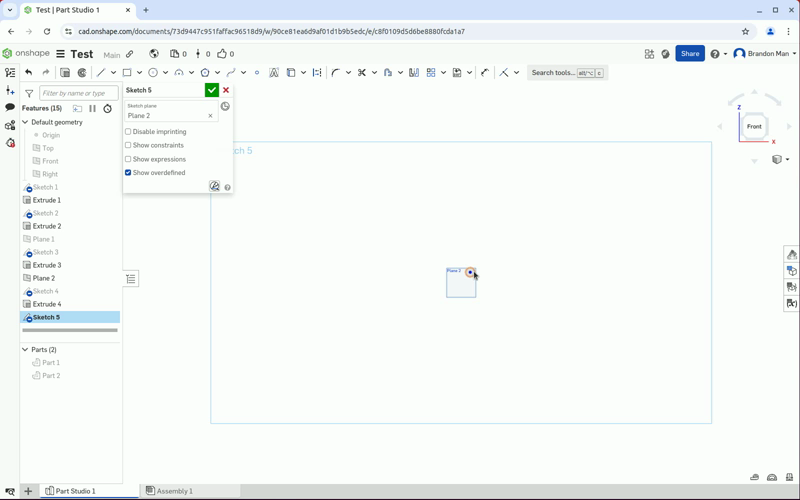
scroll(6)
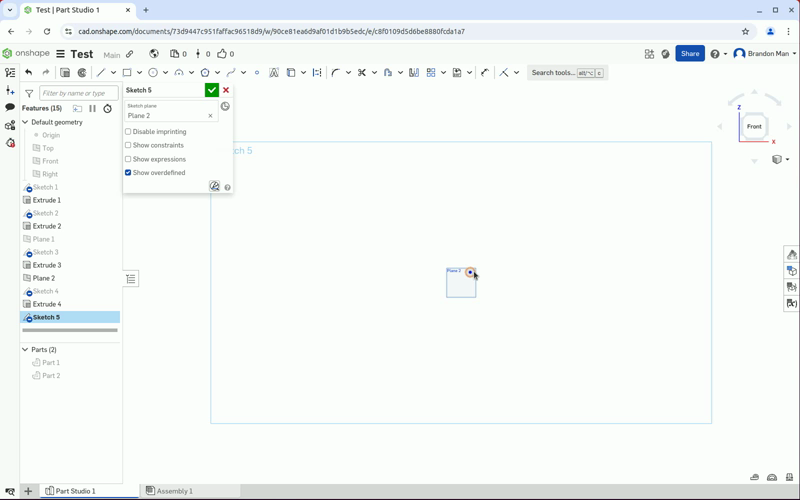
scroll(6)
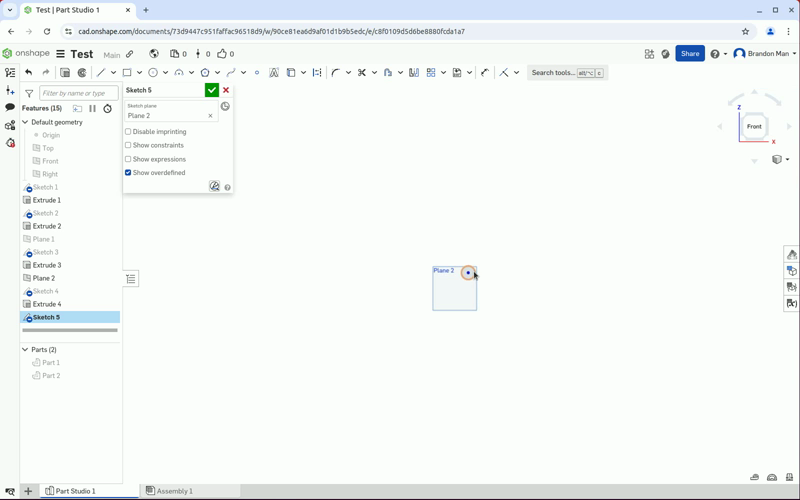
scroll(6)
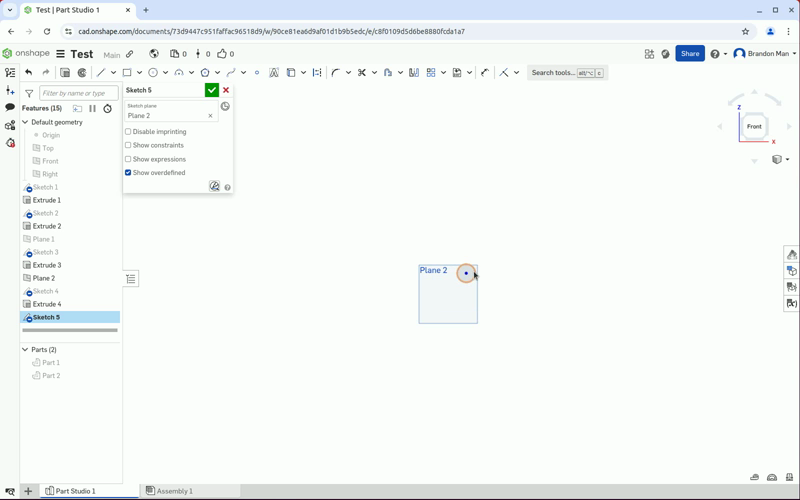
scroll(6)
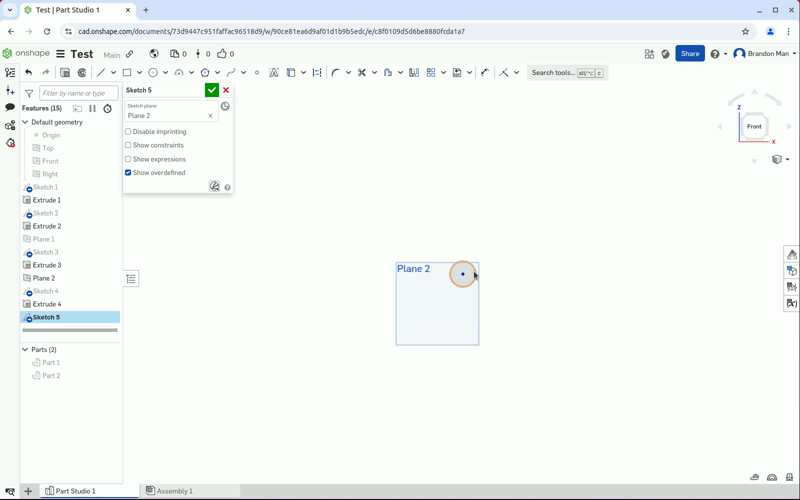
scroll(6)
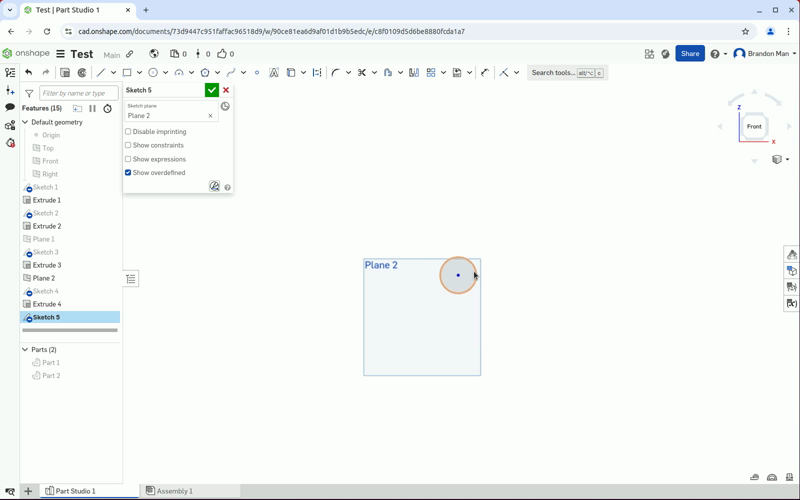
scroll(6)
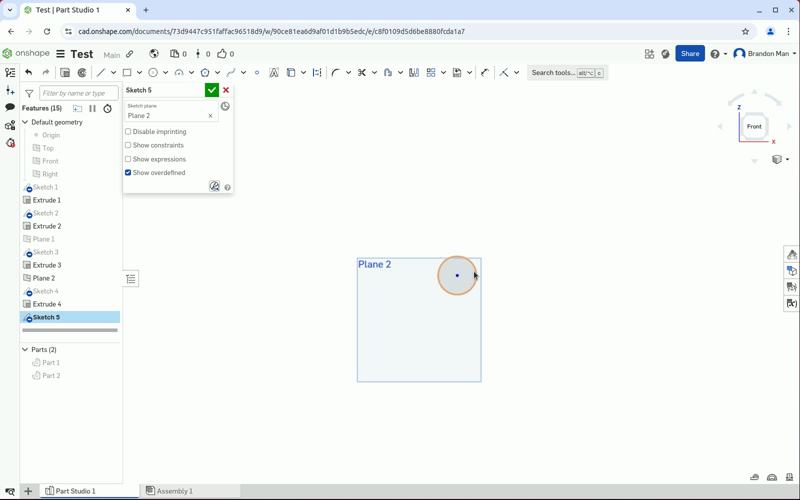
scroll(6)
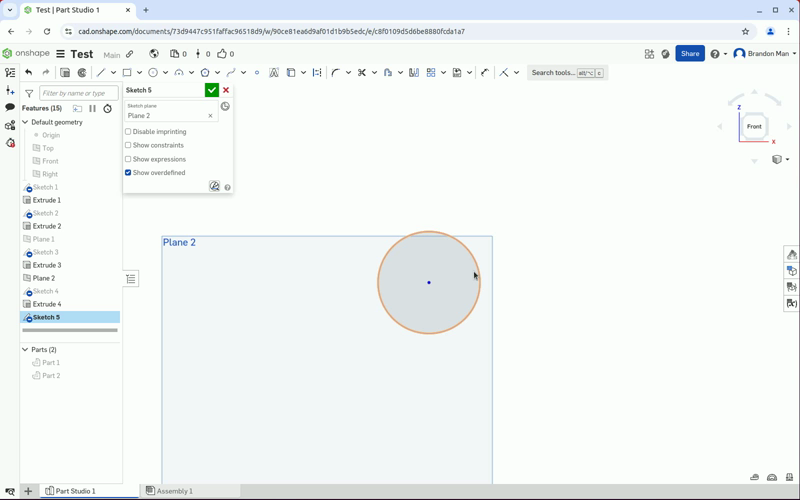
click(474, 271)
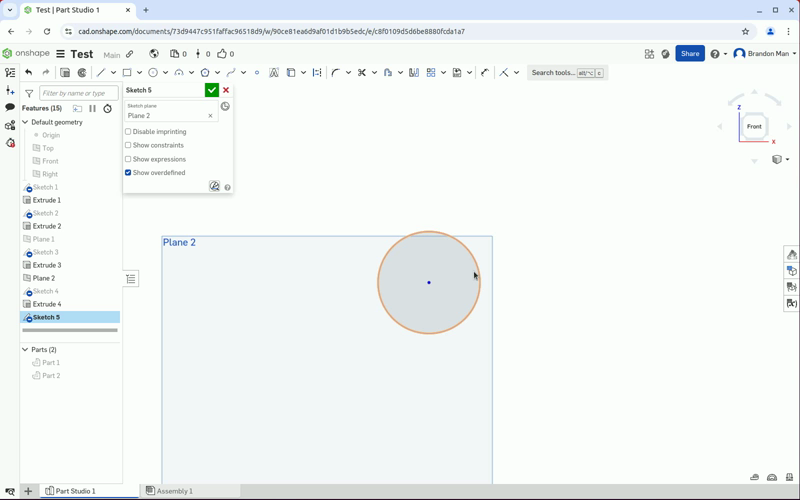
scroll(-6)
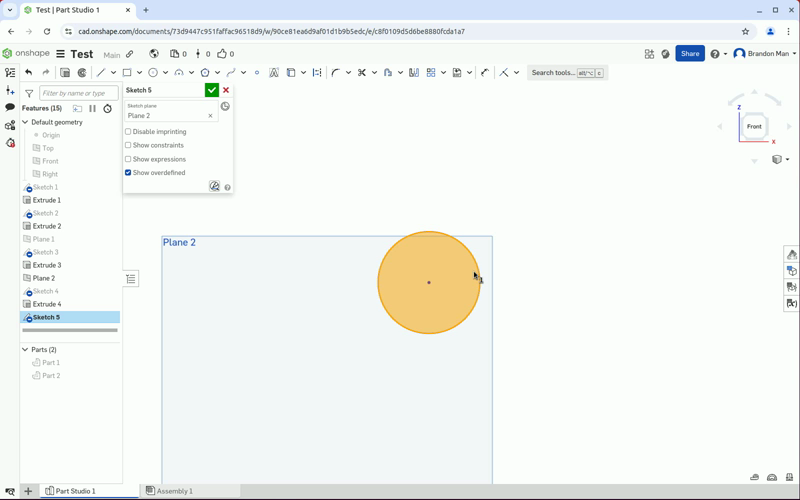
scroll(-6)
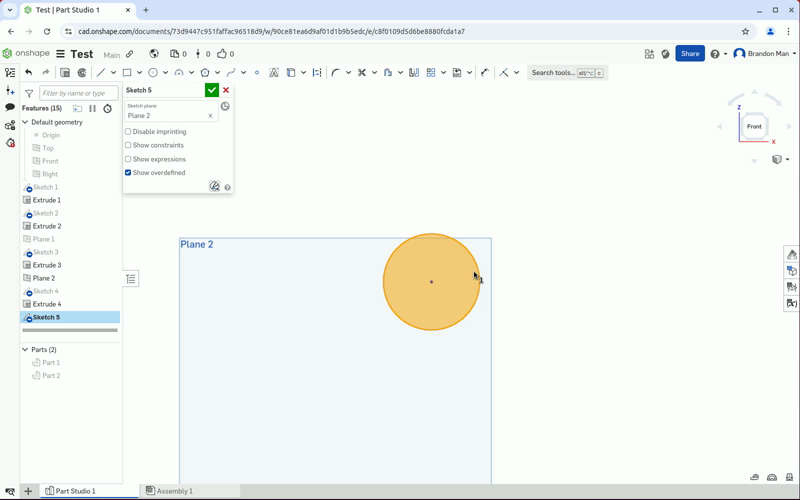
scroll(-6)
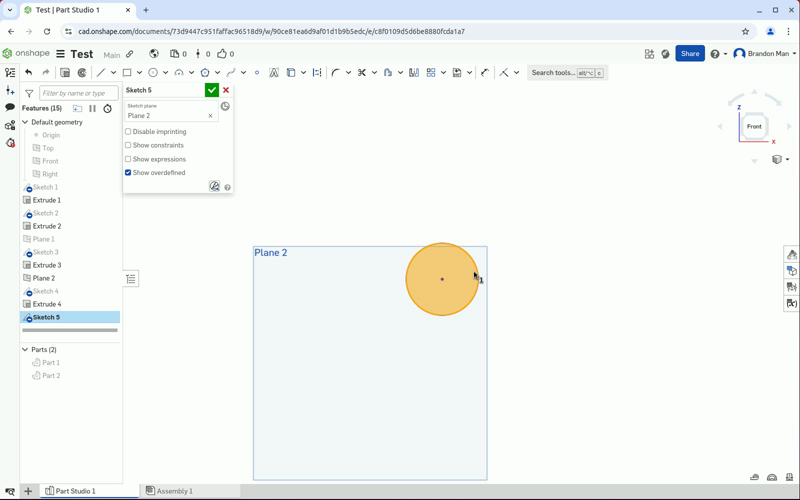
scroll(-6)
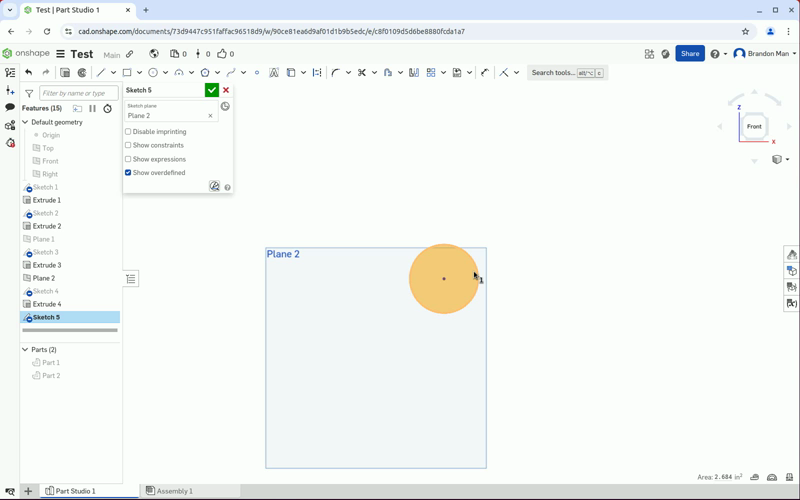
scroll(-6)
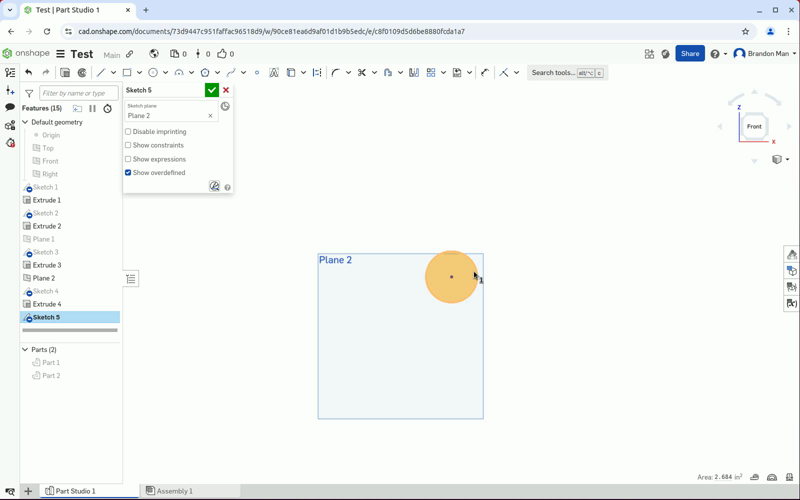
scroll(-6)
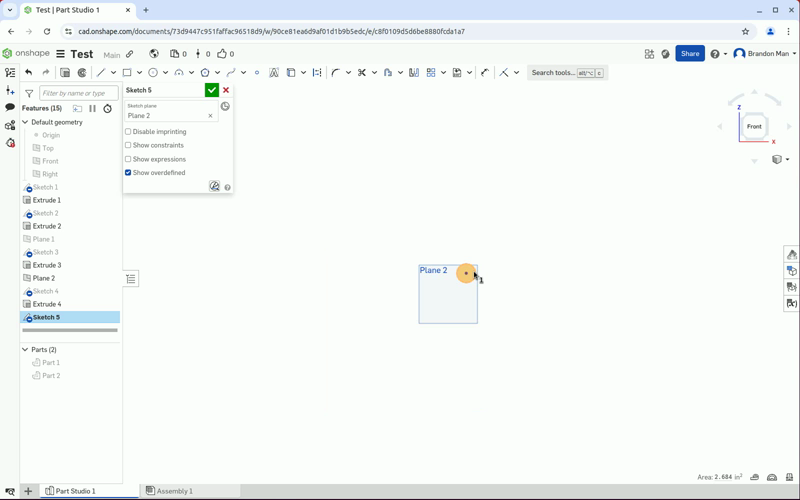
scroll(-6)
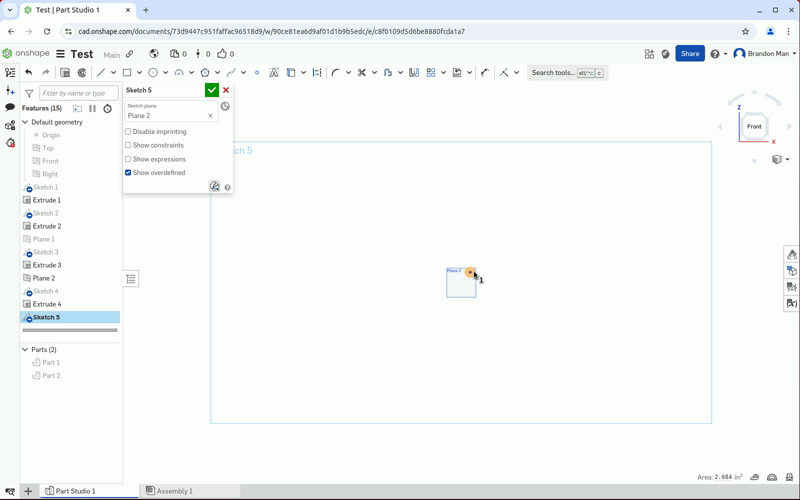
mouse_move(73, 352)
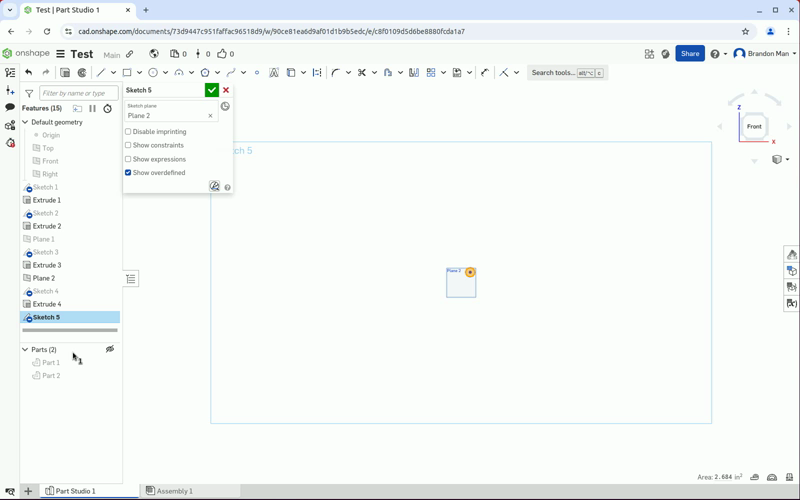
key(shift+y)
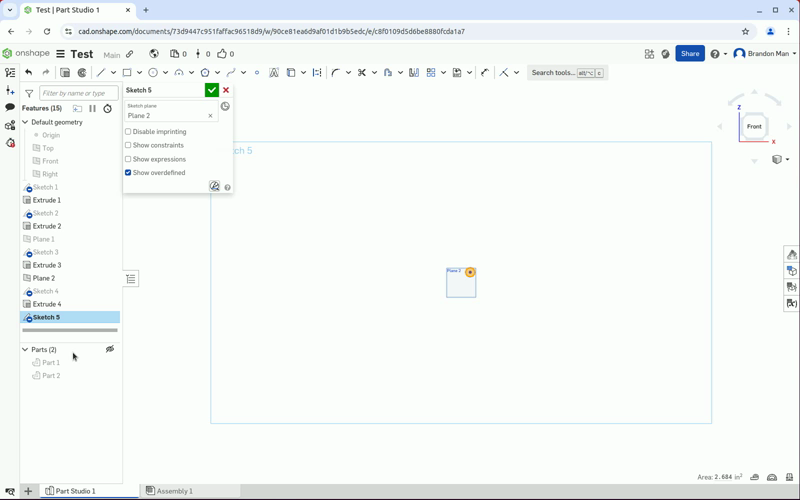
key(shift+e)
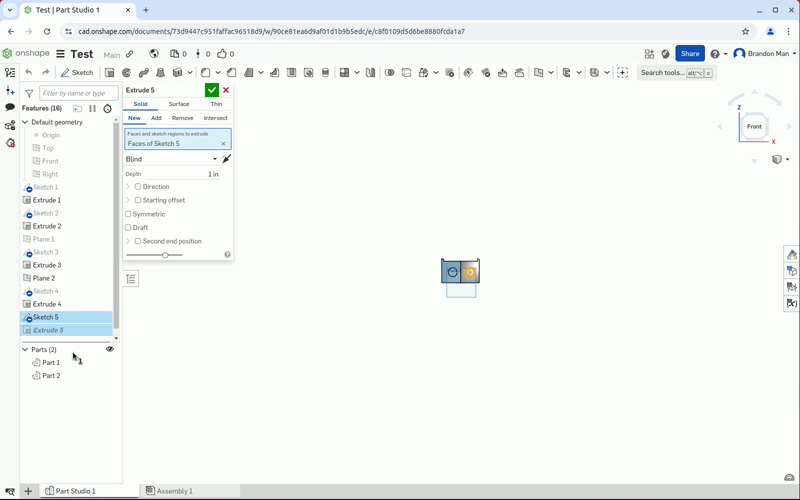
mouse_move(143, 106)
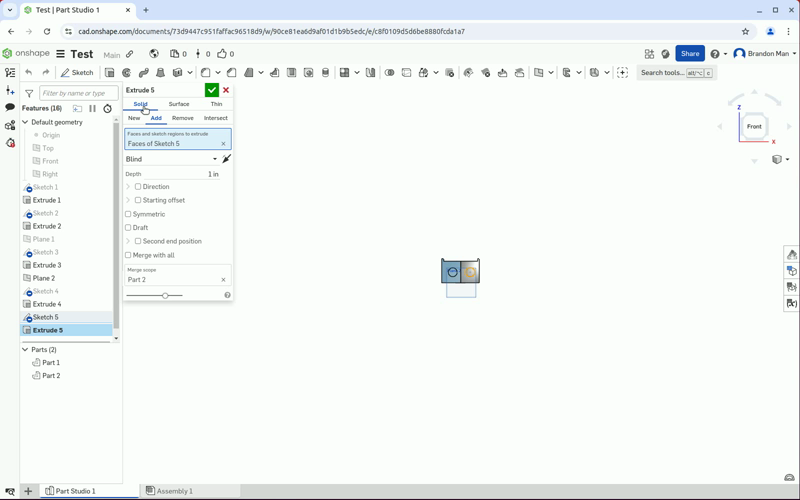
click(143, 106)
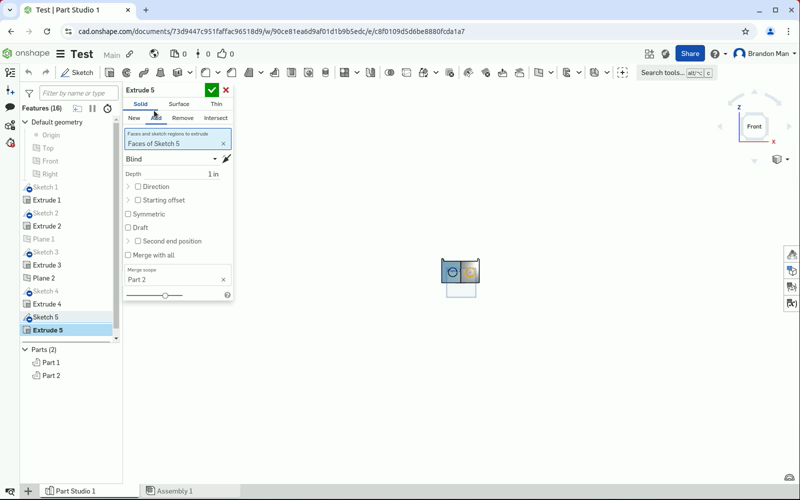
mouse_move(186, 120)
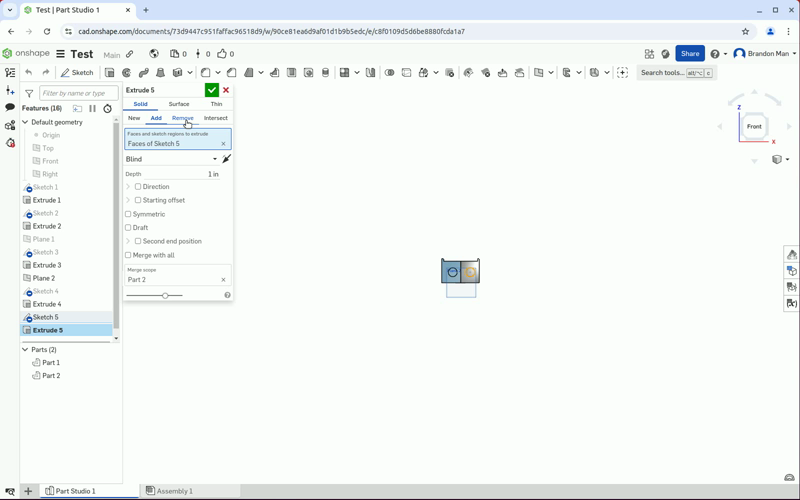
click(186, 120)
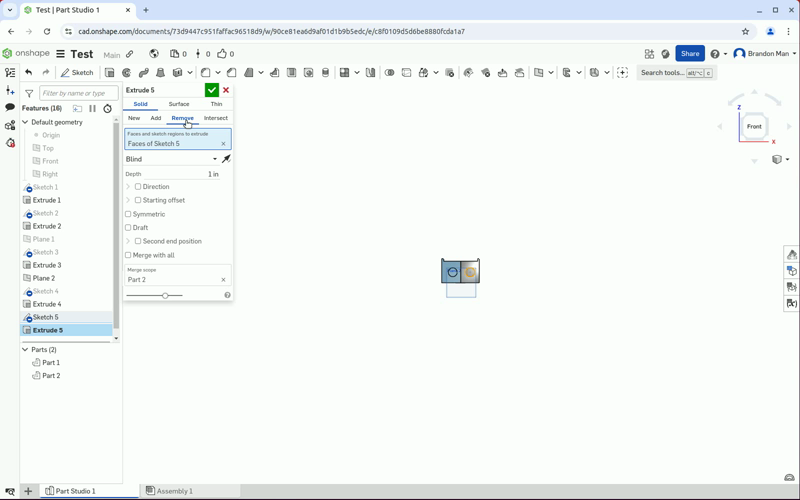
key(tab, 4)
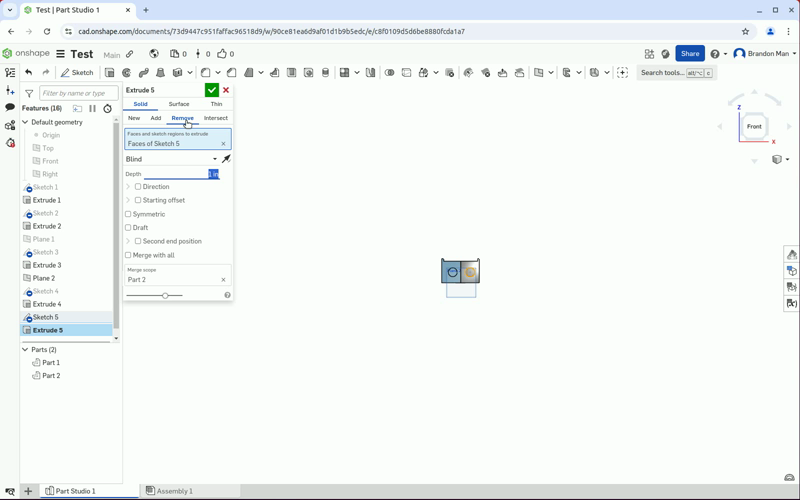
text(4.092)
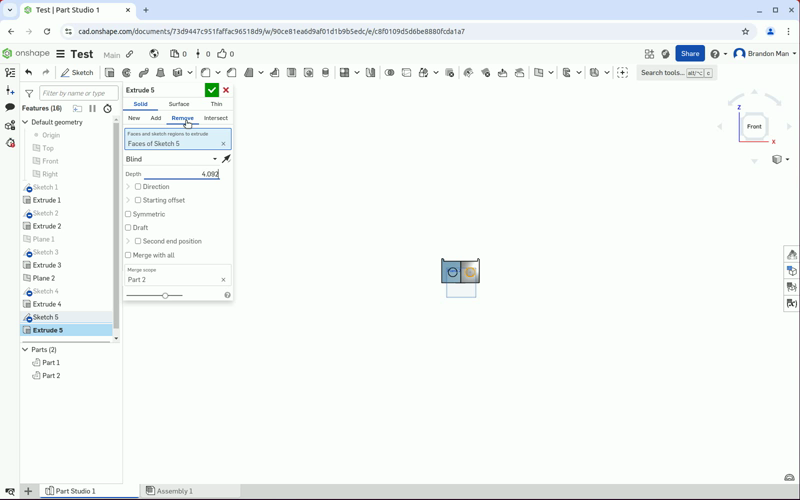
key(tab, 6)
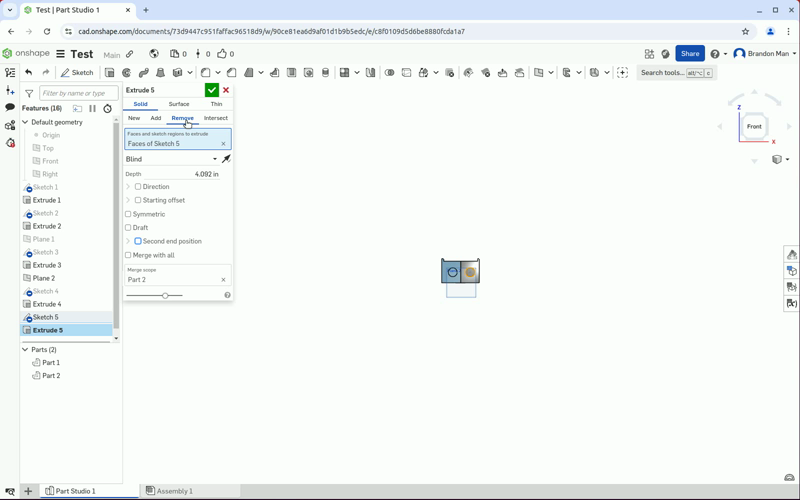
key(space)
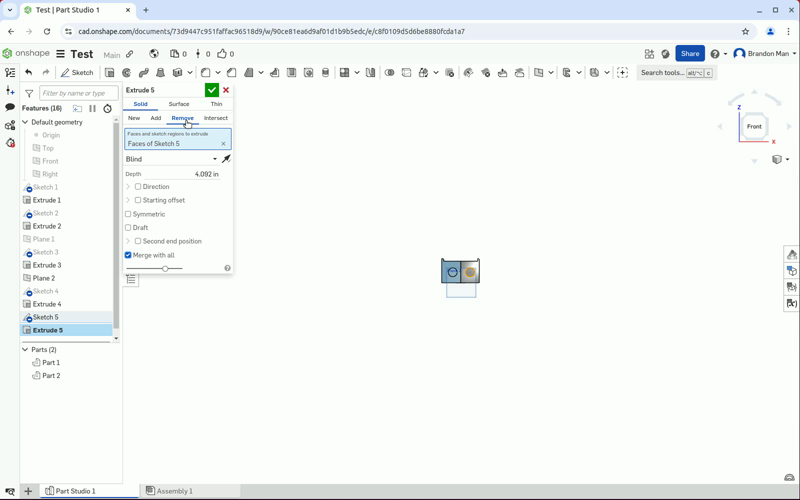
key(enter)
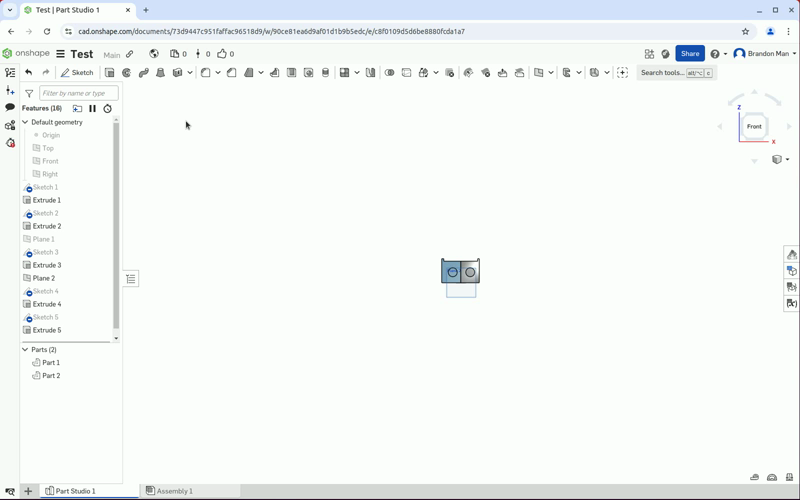
key(shift+h)
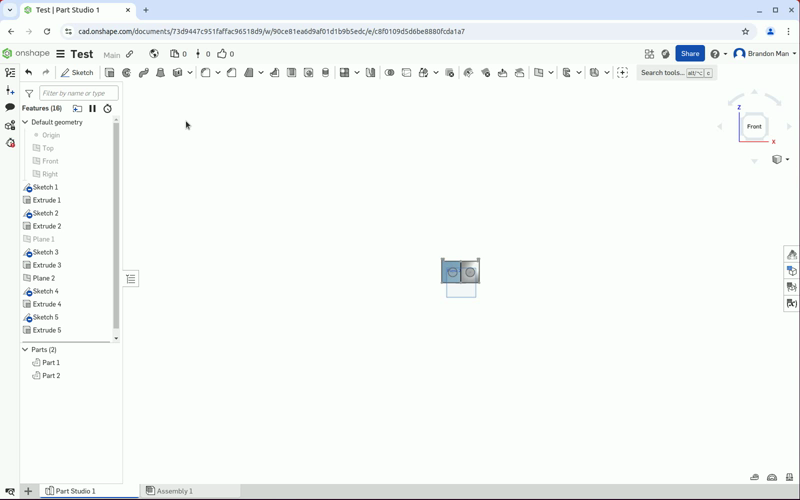
key(shift+h)
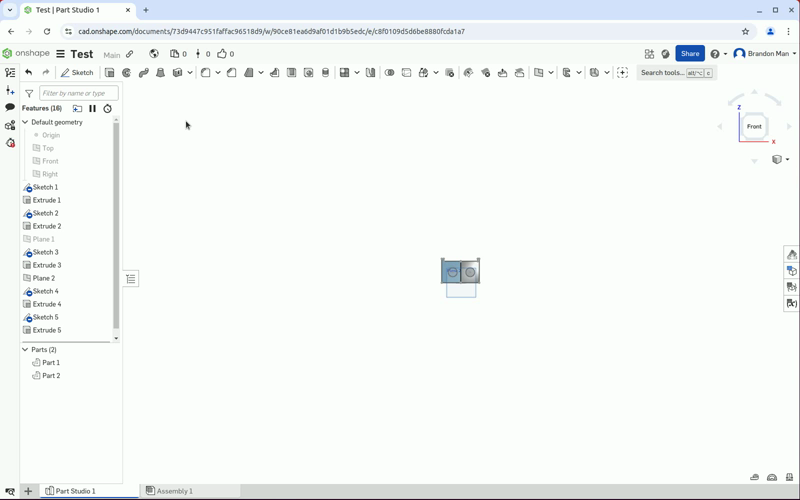
key(shift+7)
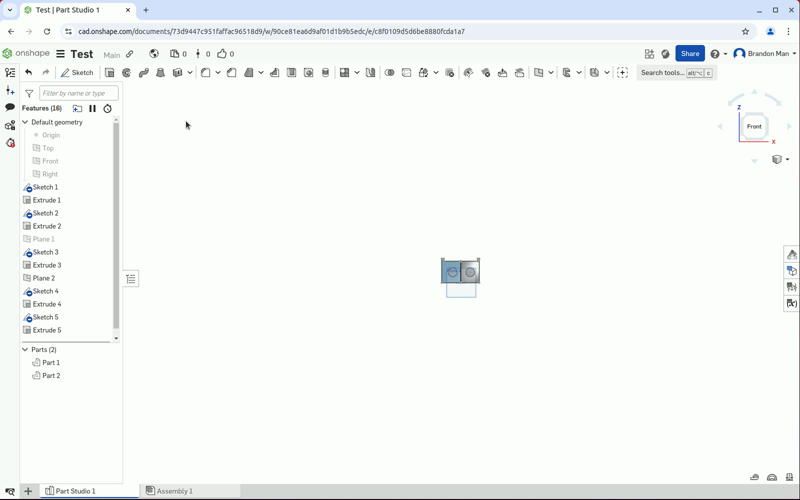
key(left, 2)
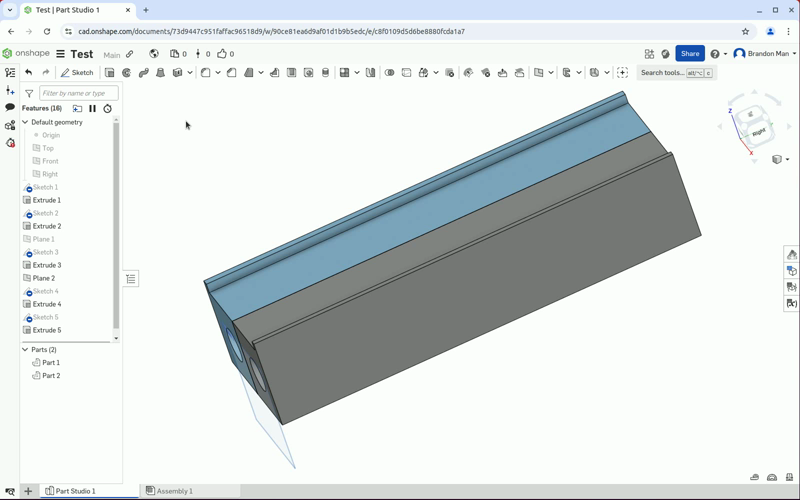
key(down, 2)
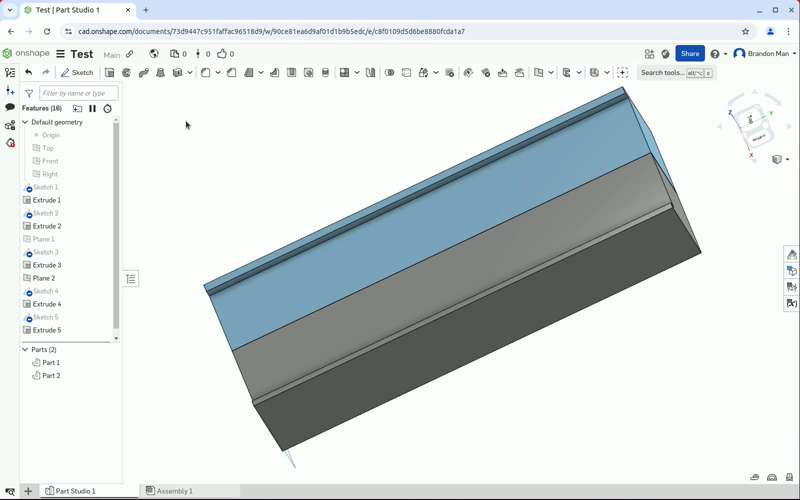
key(up, 2)
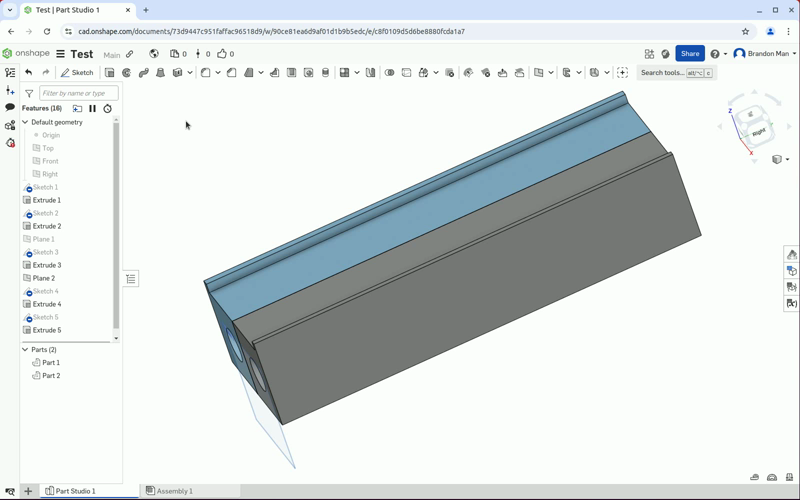
key(right, 2)
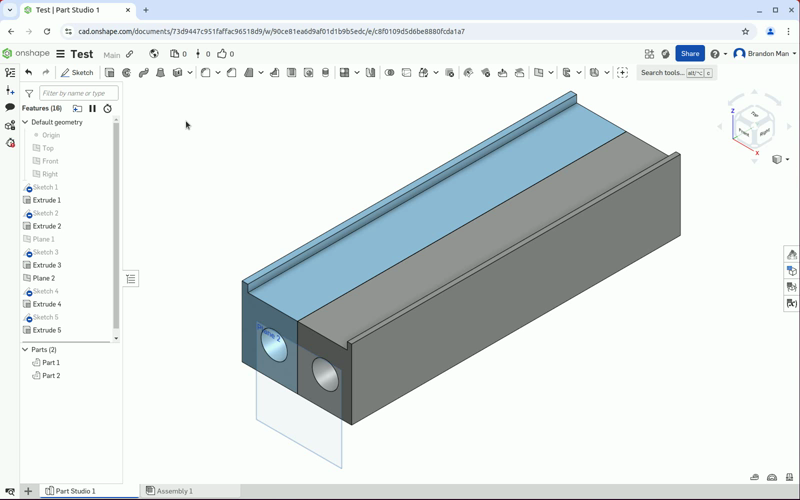
mouse_move(69, 189)
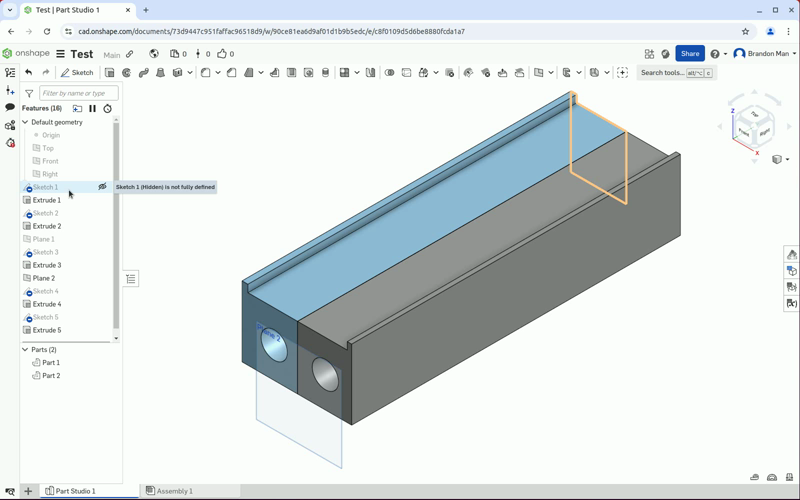
click(69, 189)